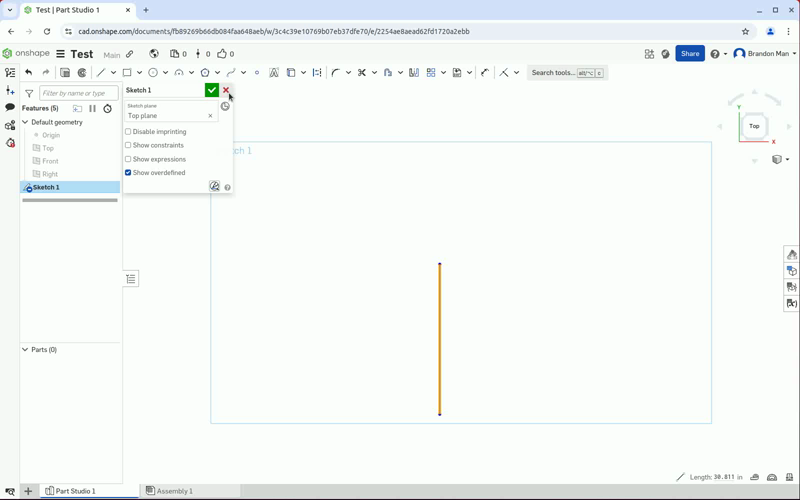
key(shift+h)
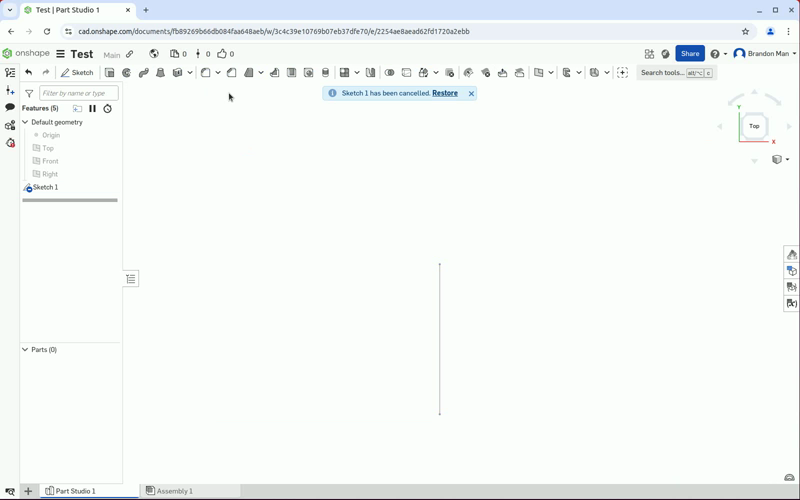
key(shift+s)
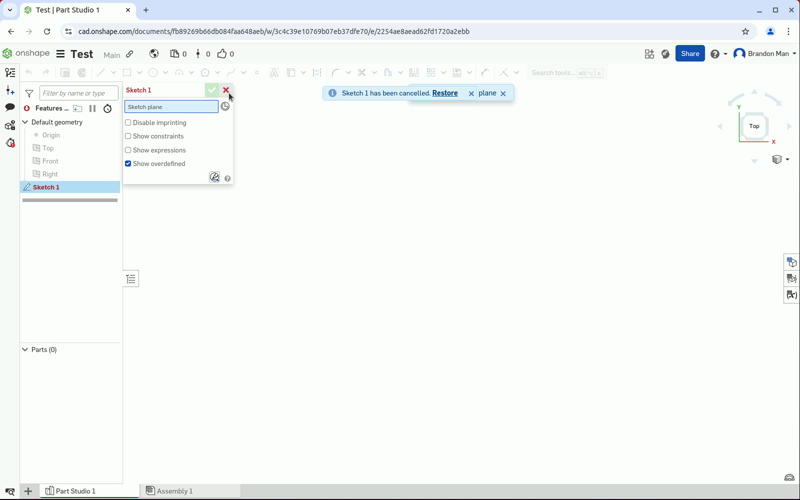
mouse_move(73, 150)
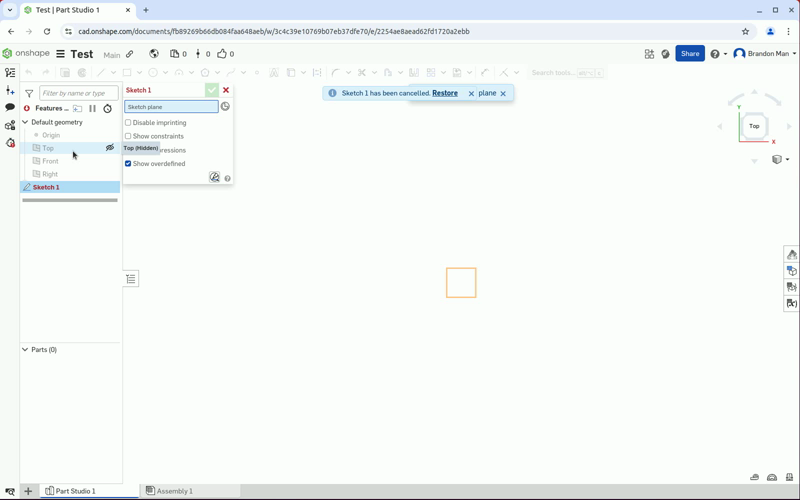
click(73, 150)
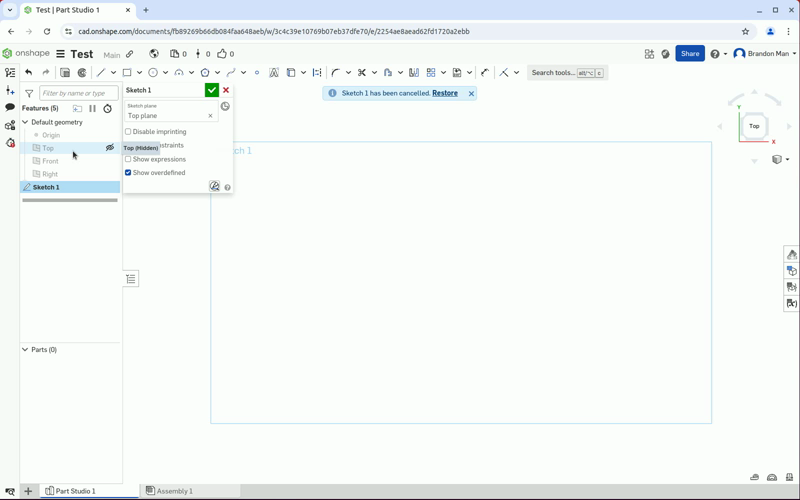
mouse_move(73, 352)
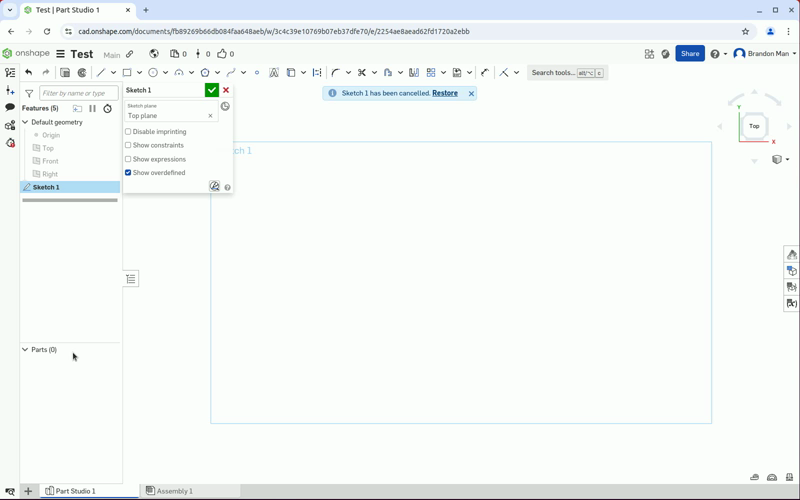
key(y)
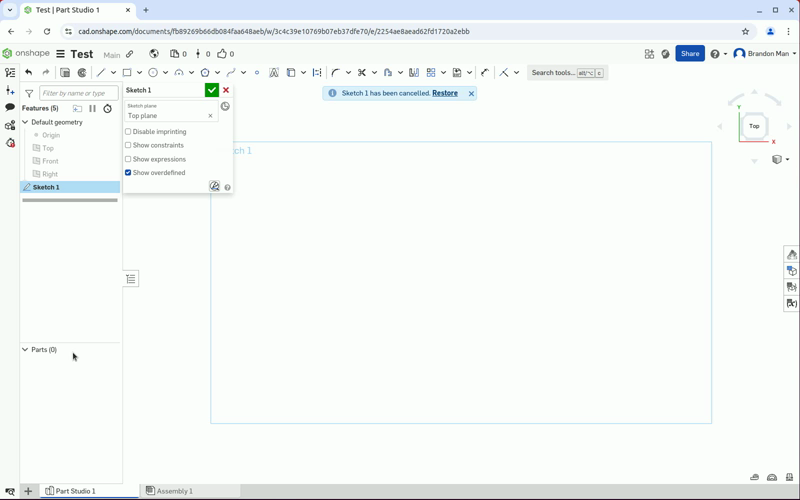
key(c)
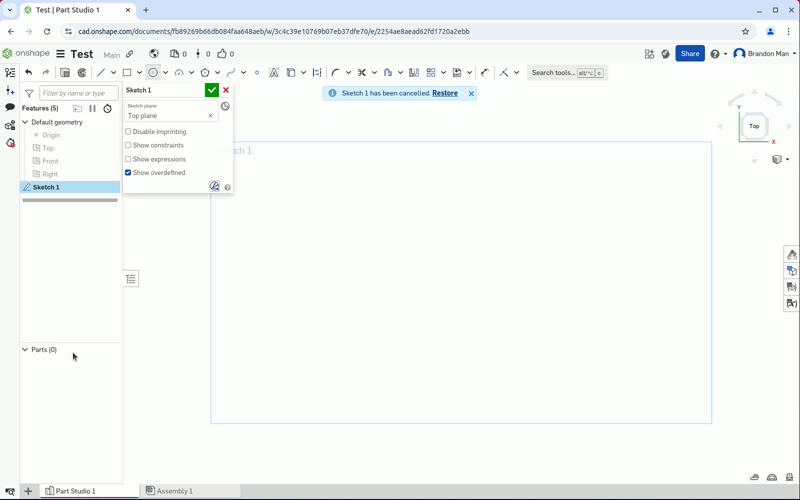
key_down(shift)
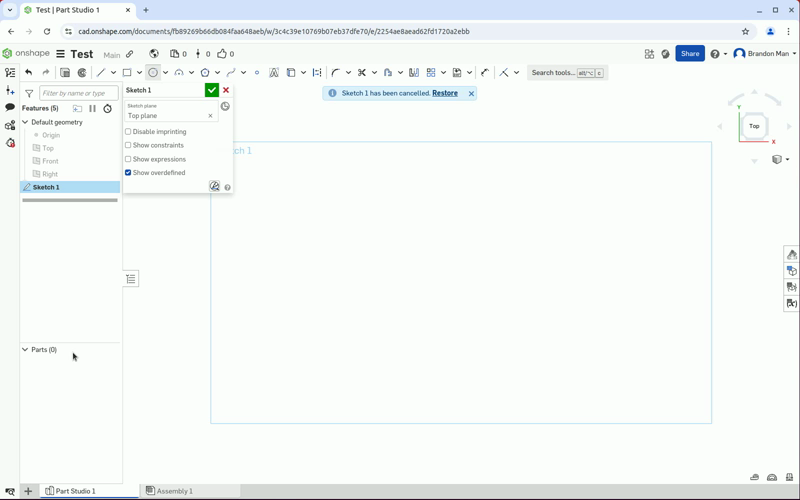
mouse_move(353, 236)
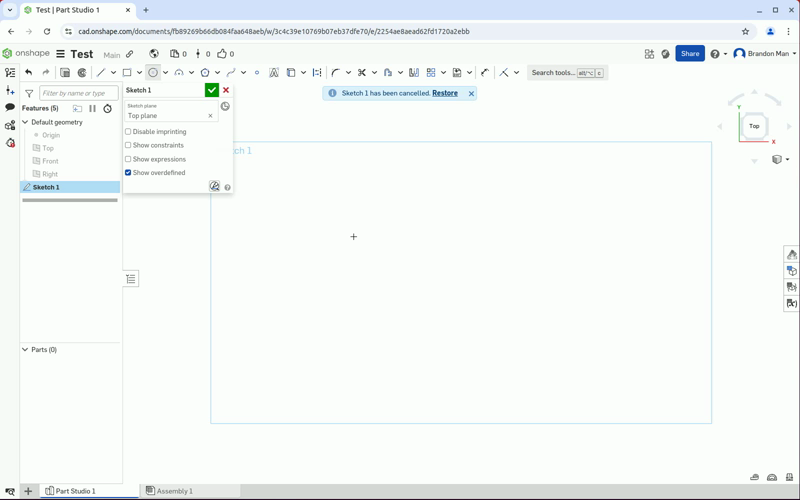
click(353, 236)
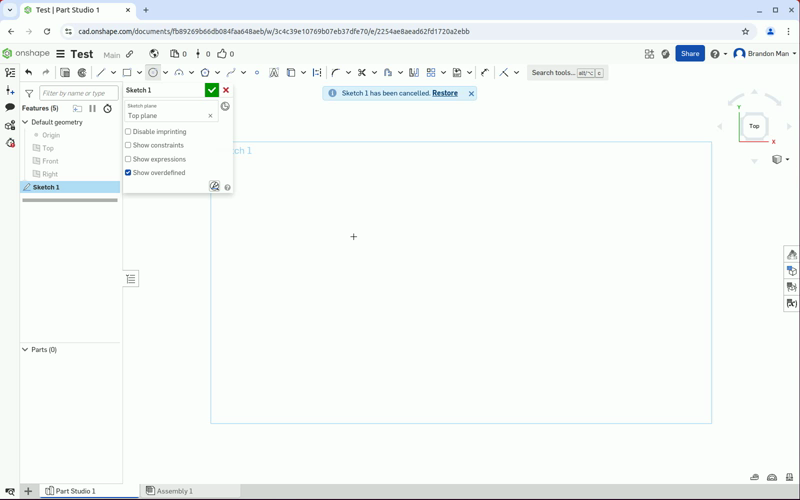
key_up(shift)
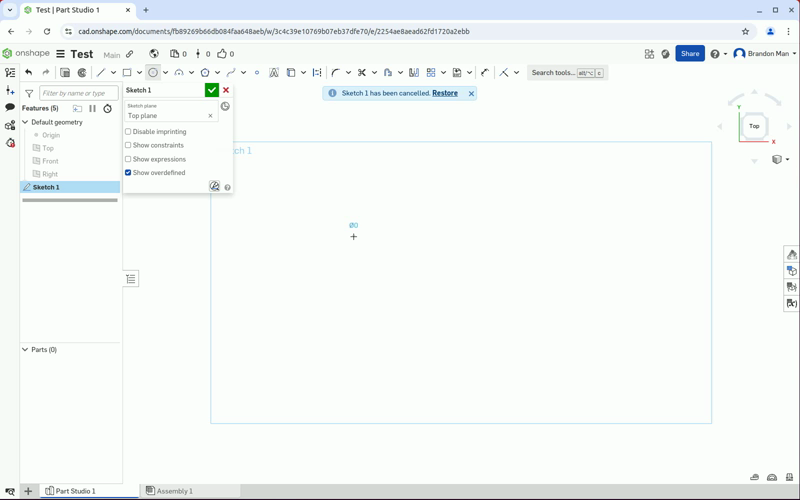
mouse_move(356, 236)
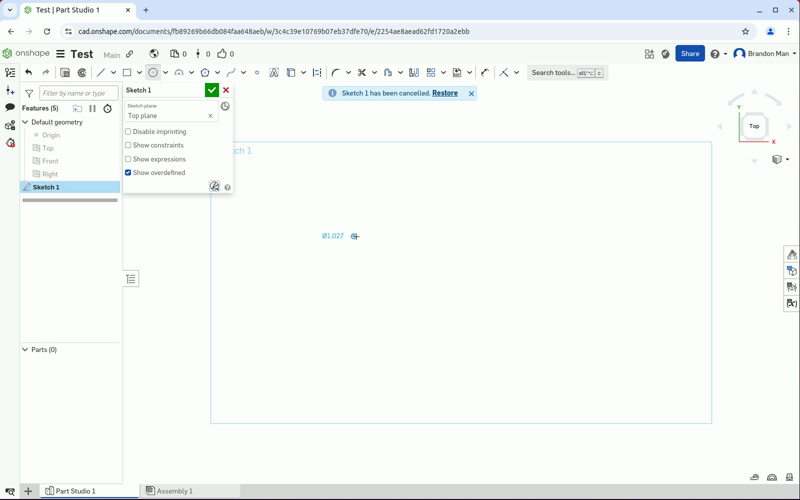
scroll(6)
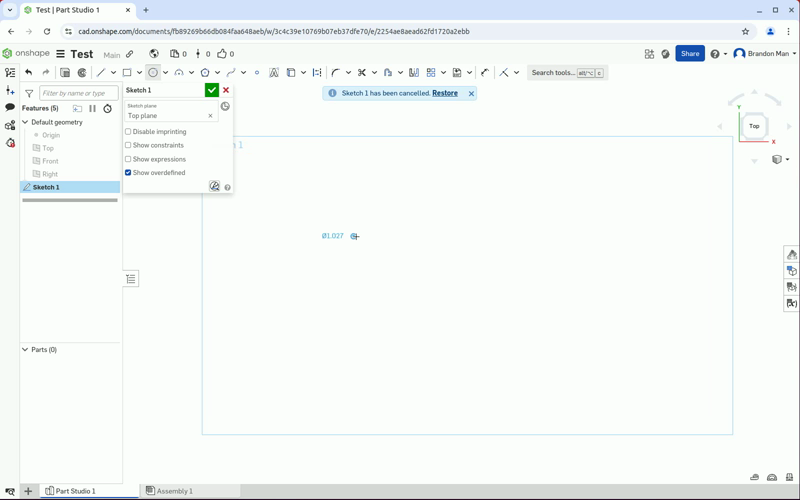
scroll(6)
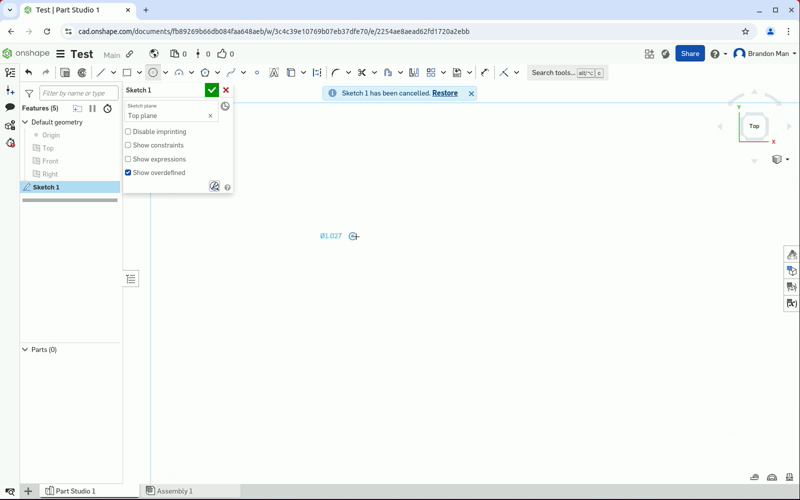
scroll(6)
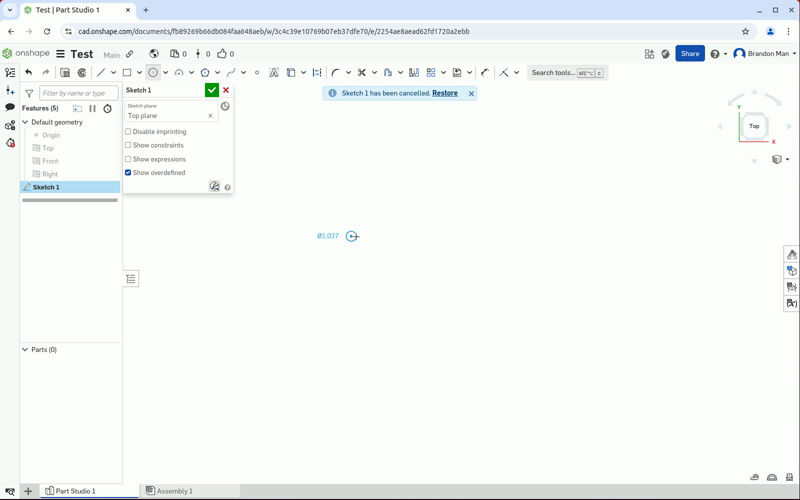
scroll(6)
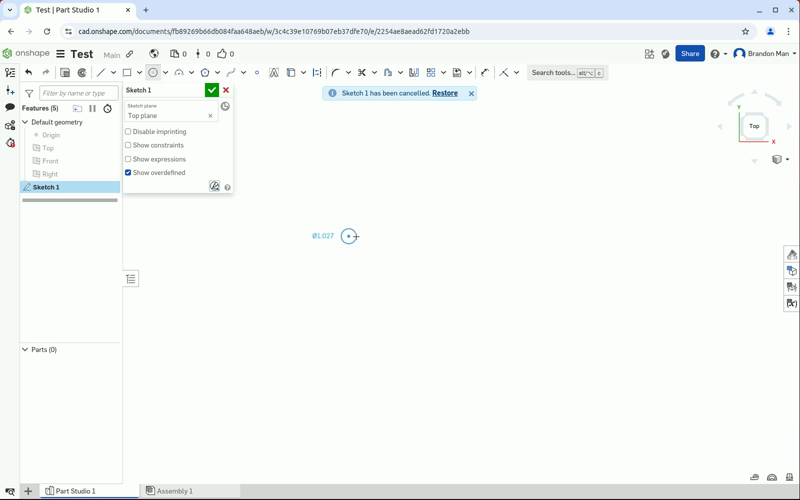
scroll(6)
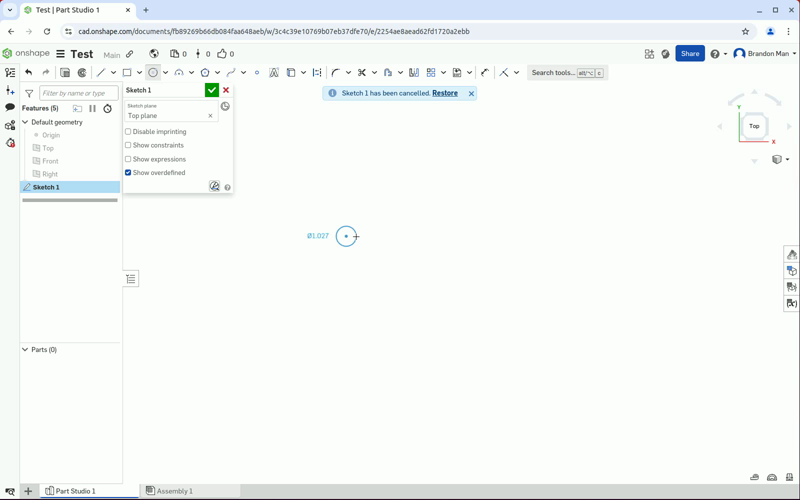
scroll(6)
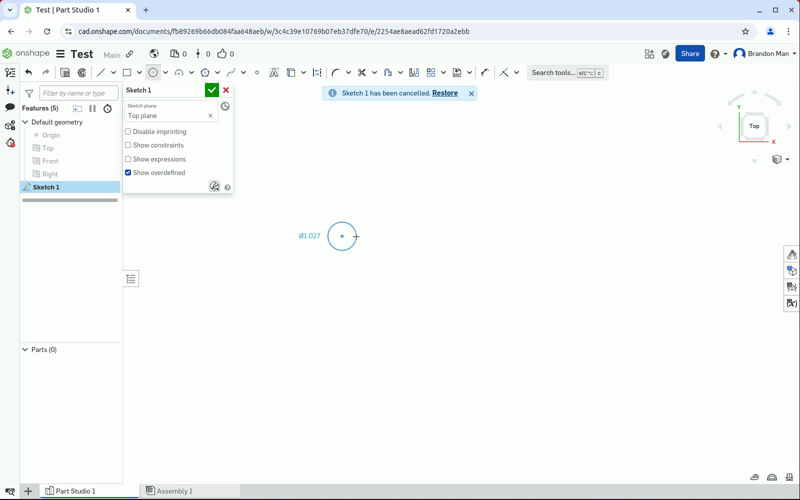
scroll(6)
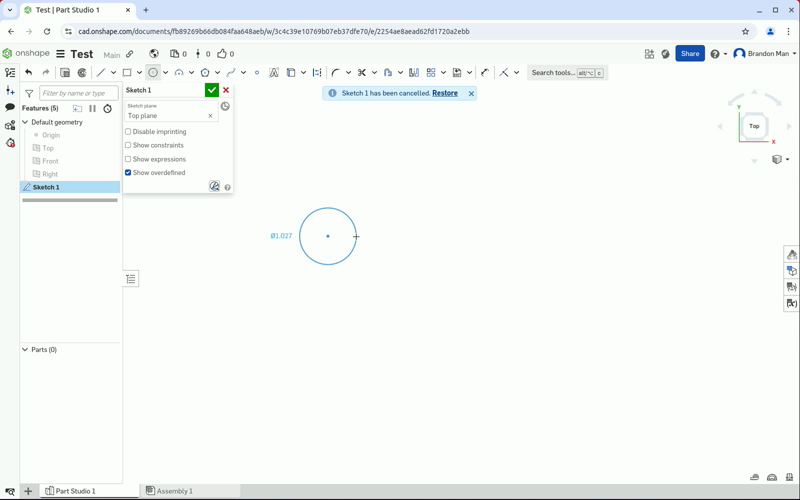
click(356, 236)
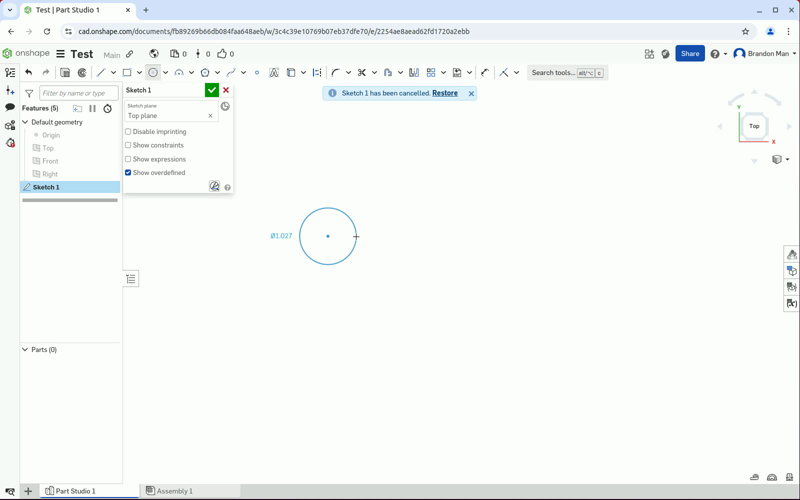
scroll(-6)
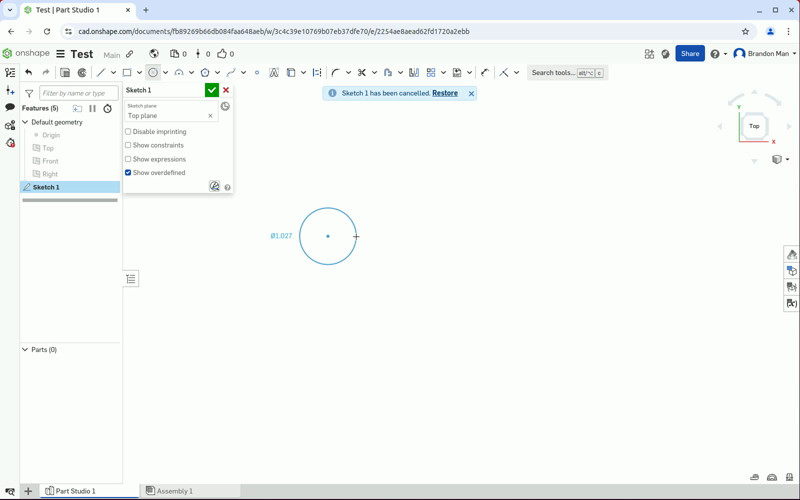
scroll(-6)
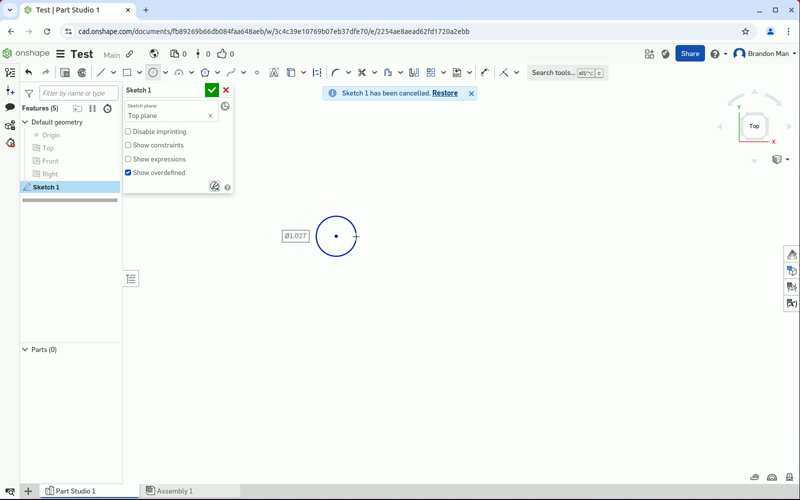
scroll(-6)
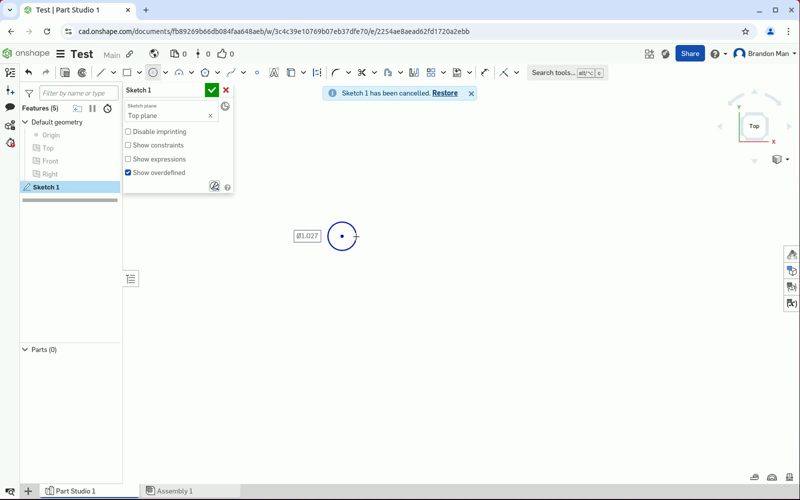
scroll(-6)
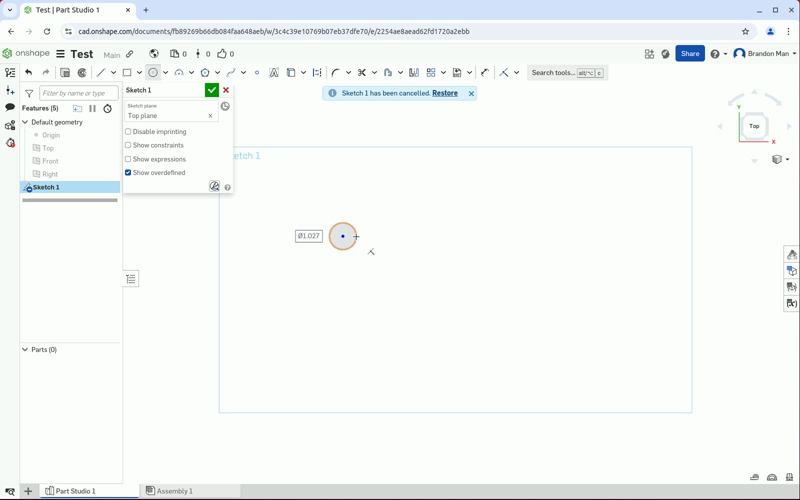
scroll(-6)
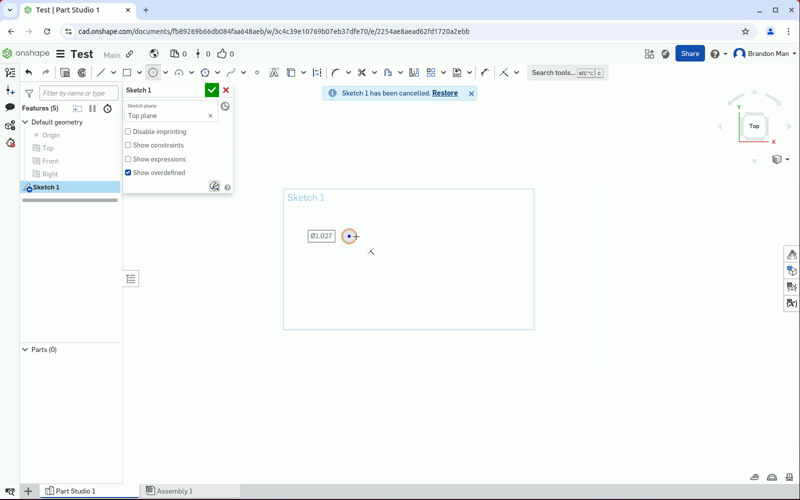
scroll(-6)
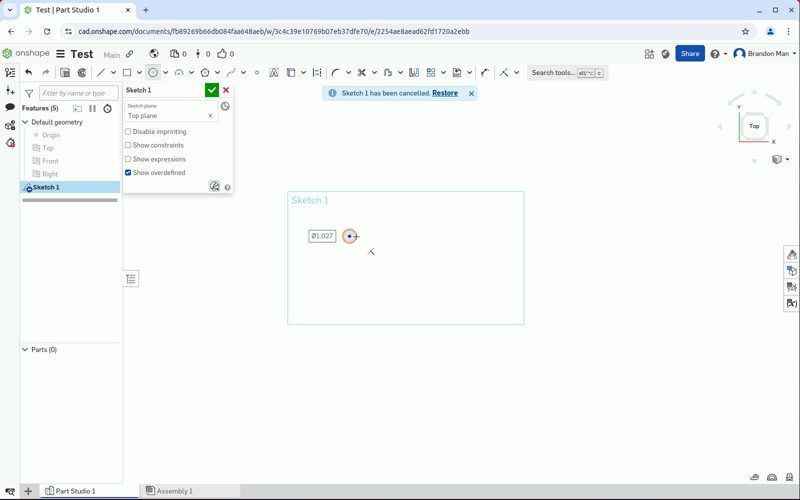
scroll(-6)
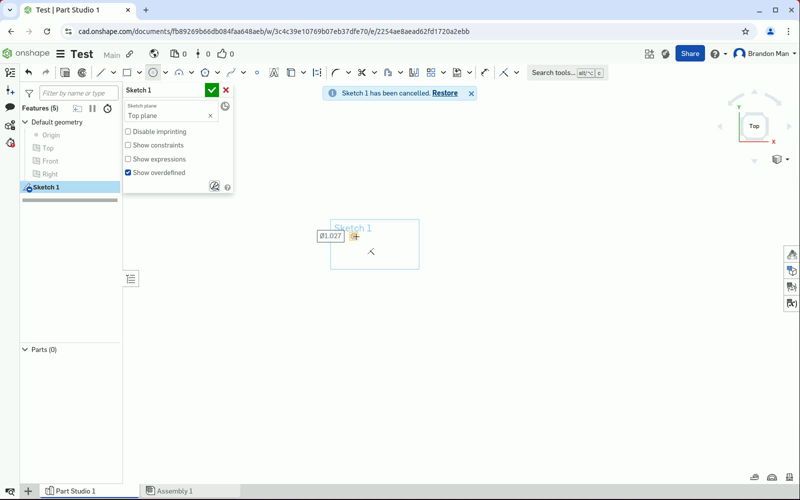
key(esc)
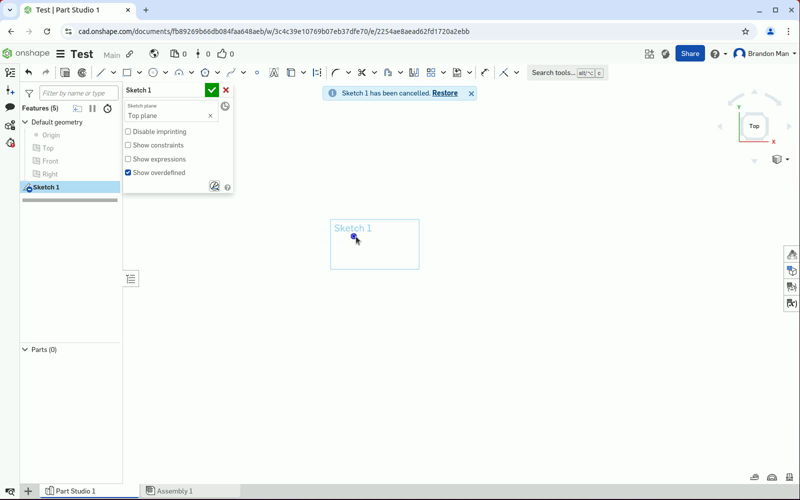
key(c)
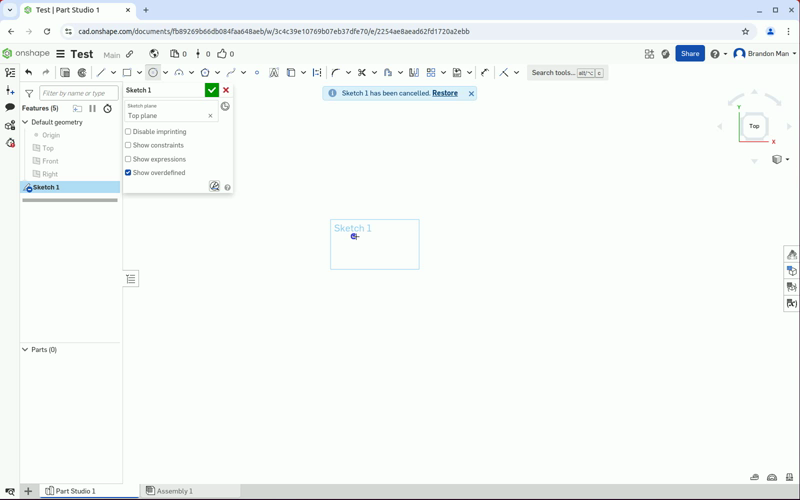
key_down(shift)
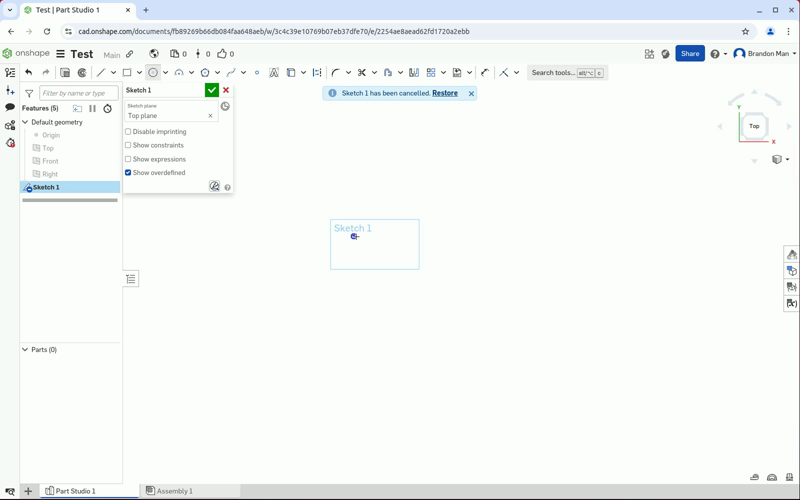
mouse_move(353, 236)
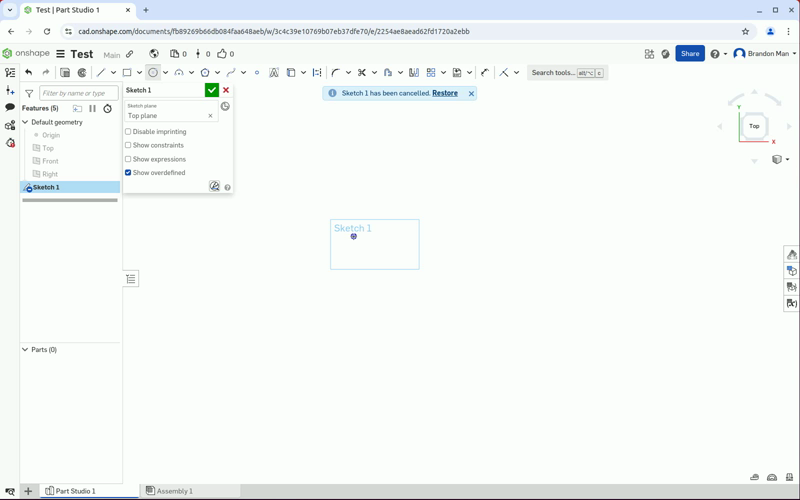
scroll(6)
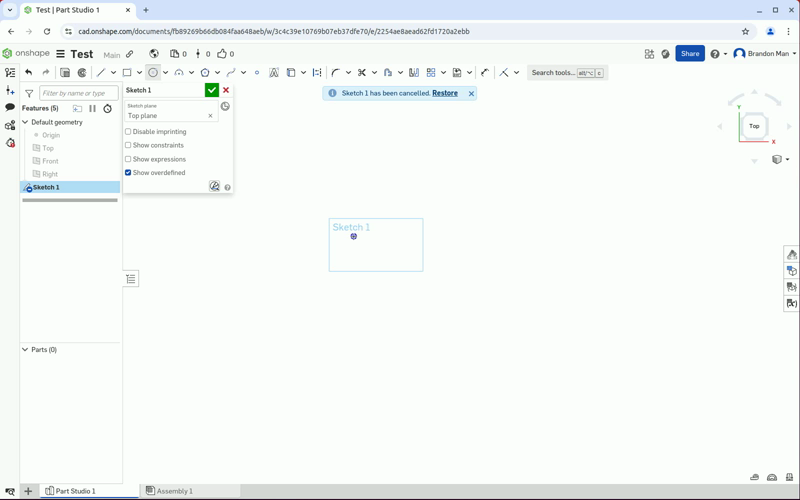
scroll(6)
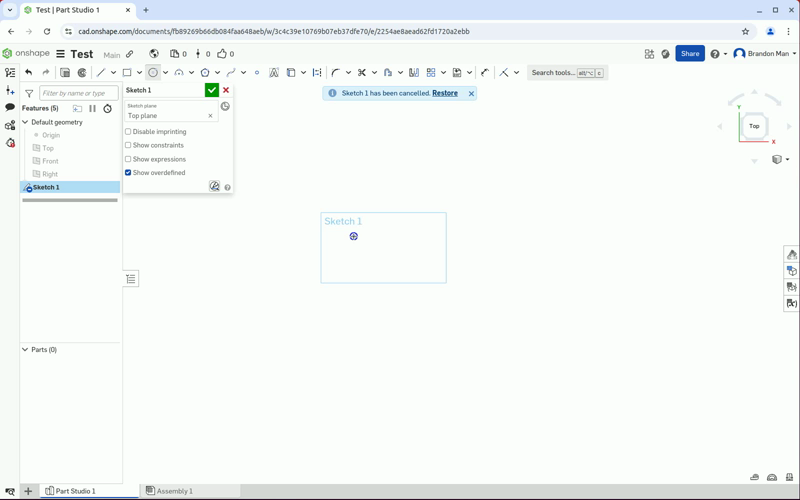
scroll(6)
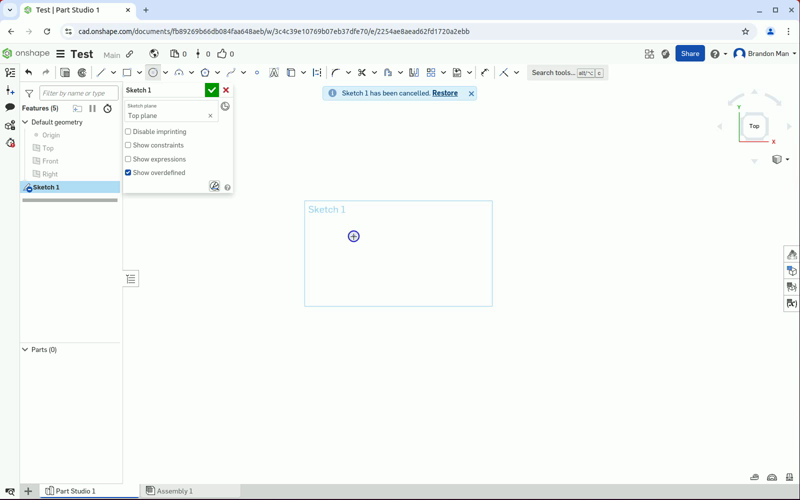
scroll(6)
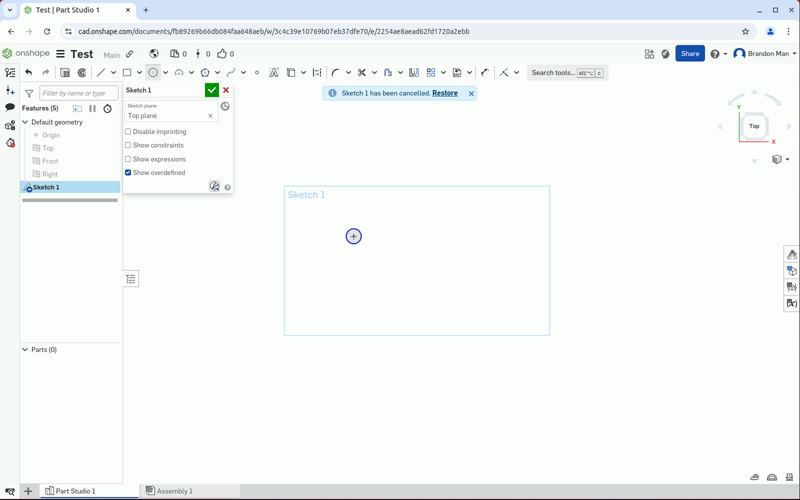
scroll(6)
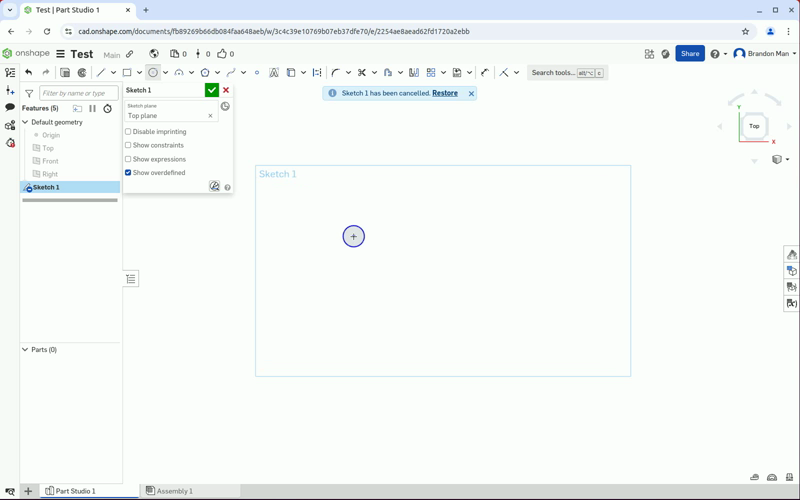
scroll(6)
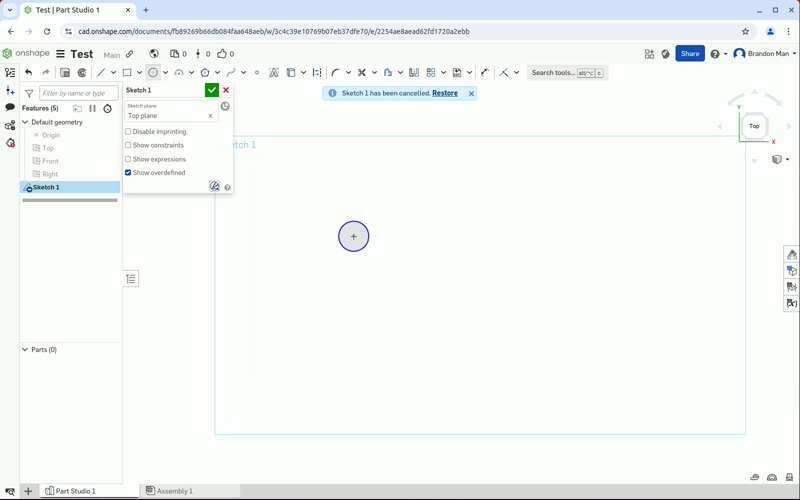
scroll(6)
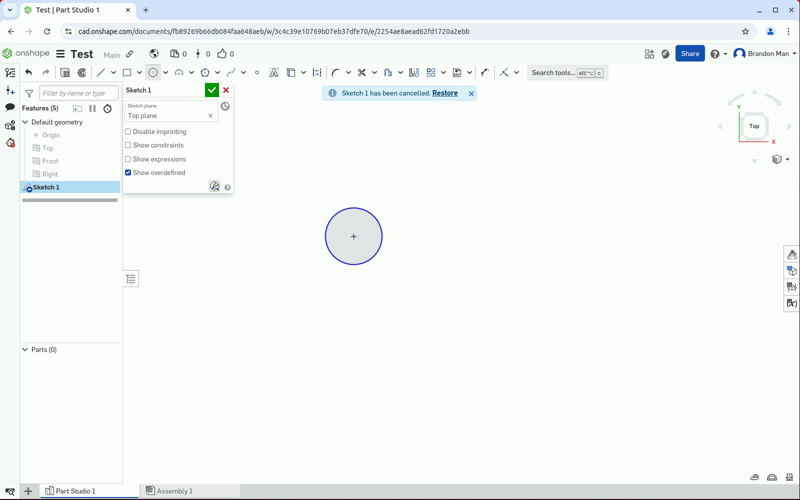
click(353, 236)
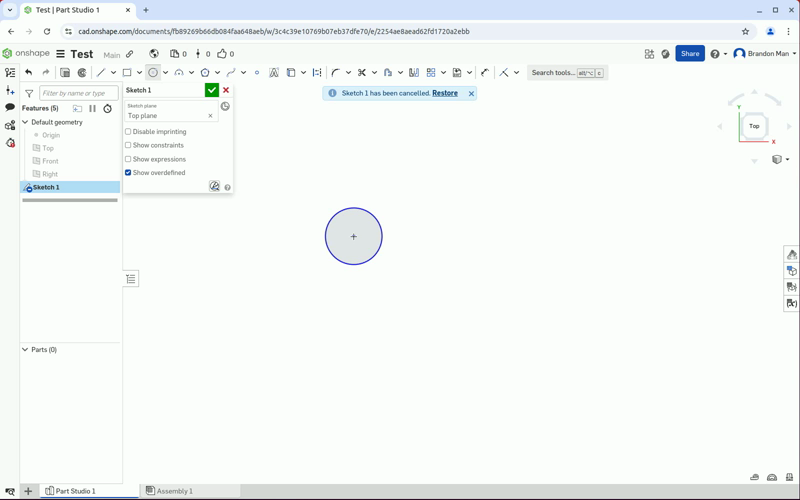
scroll(-6)
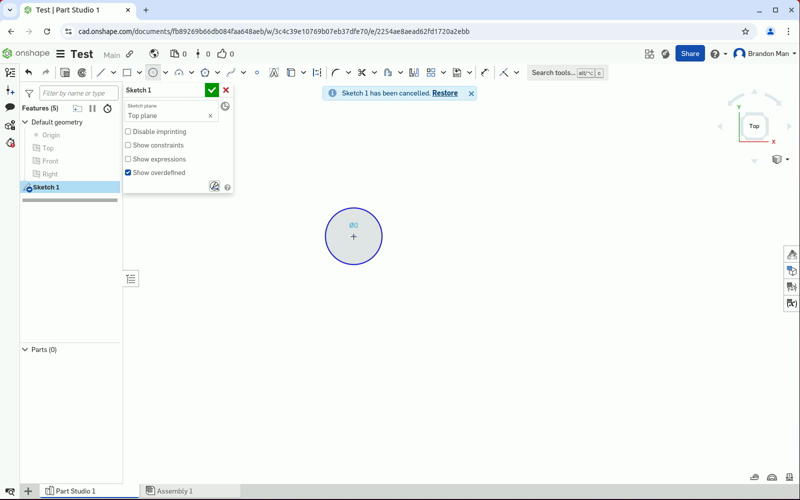
scroll(-6)
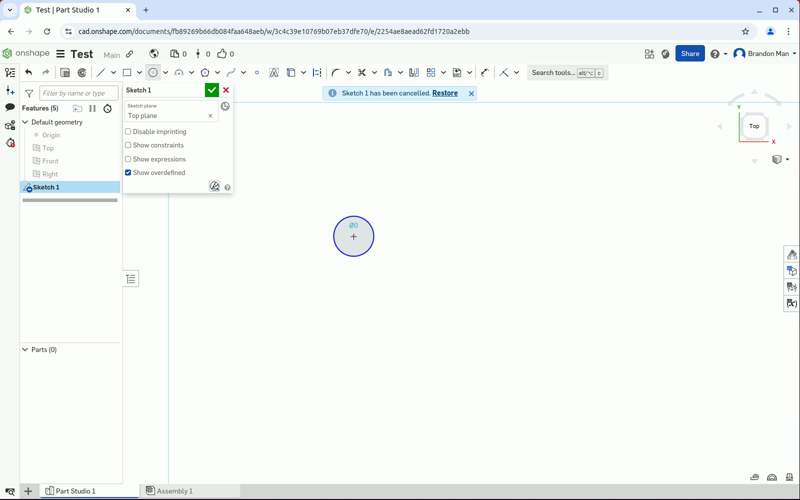
scroll(-6)
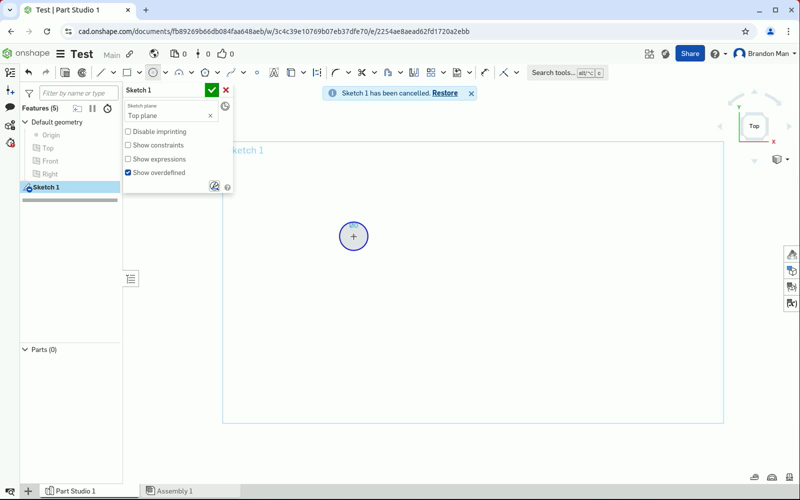
scroll(-6)
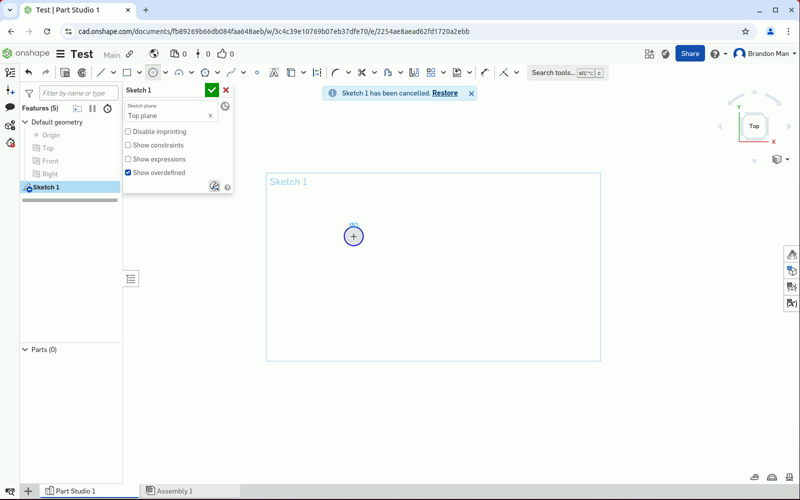
scroll(-6)
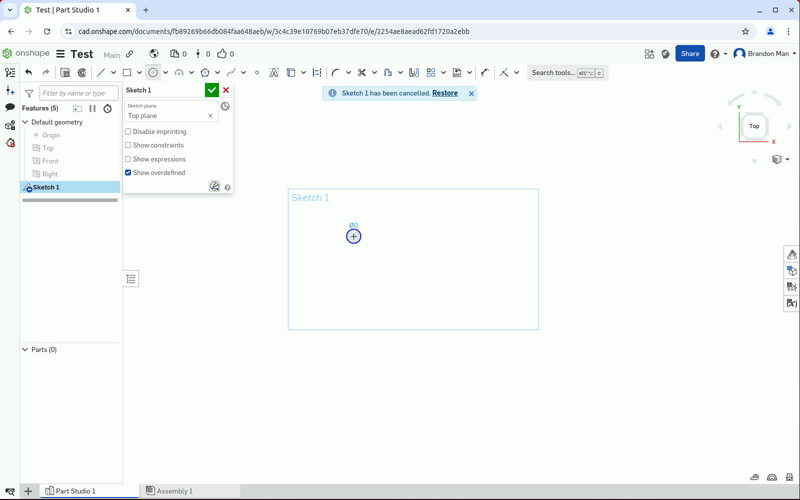
scroll(-6)
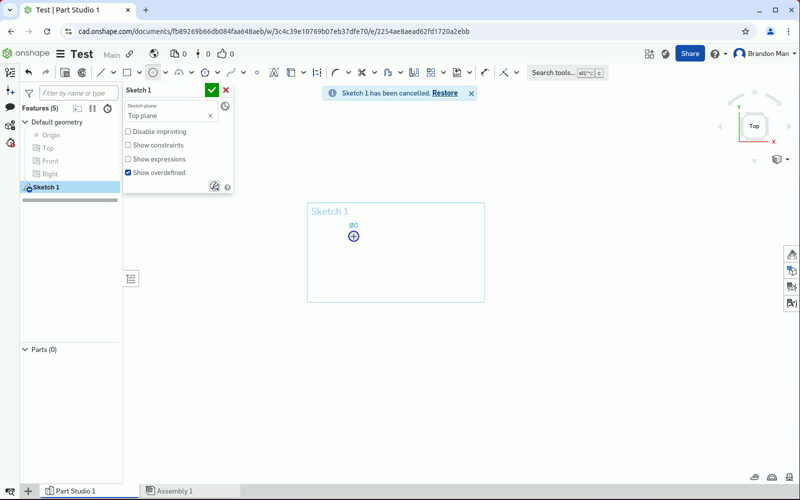
scroll(-6)
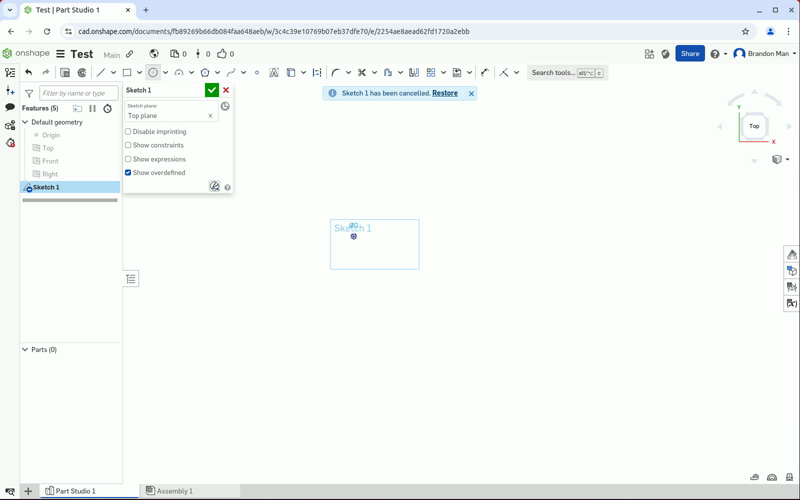
key_up(shift)
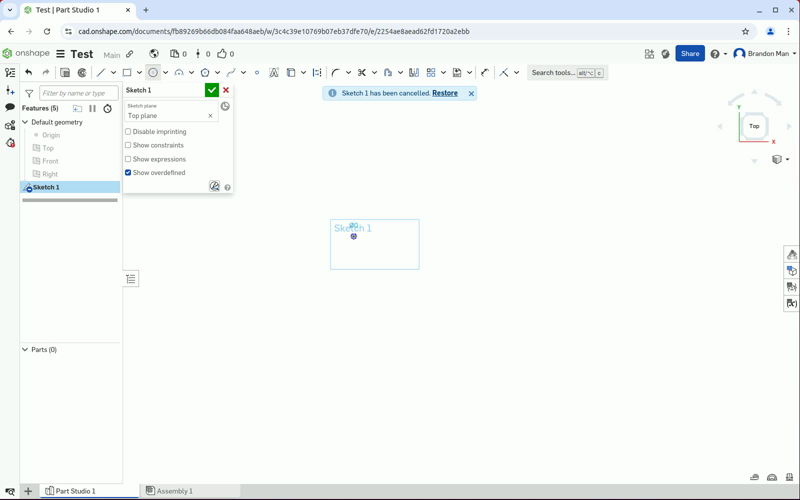
mouse_move(355, 236)
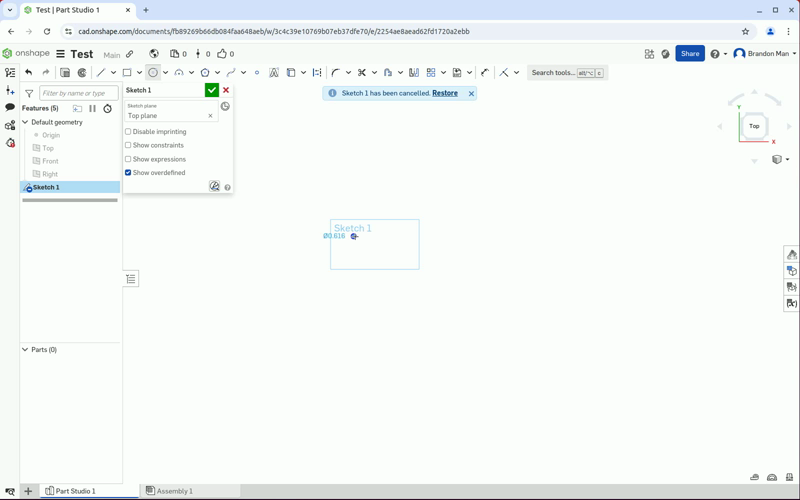
scroll(6)
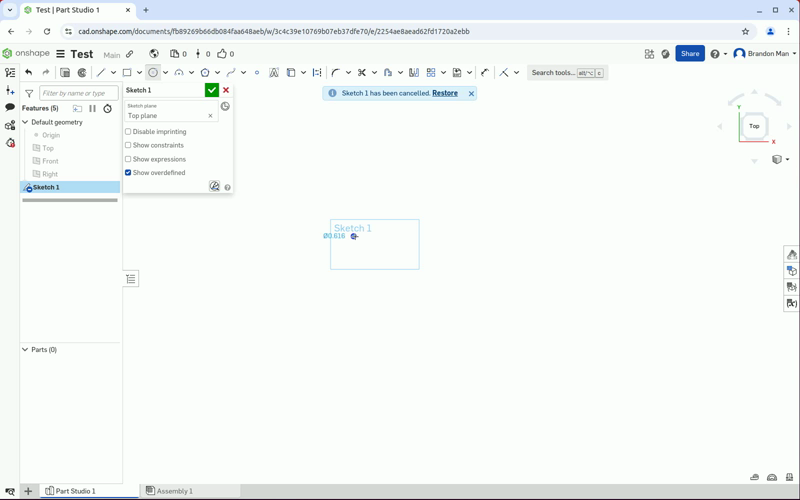
scroll(6)
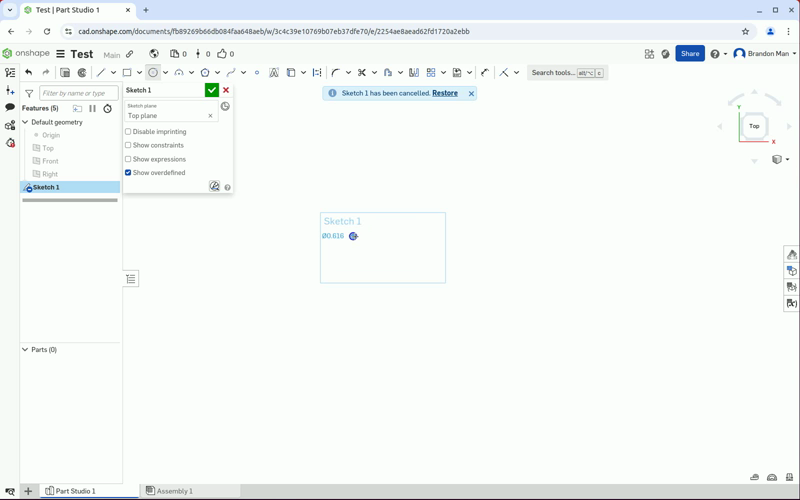
scroll(6)
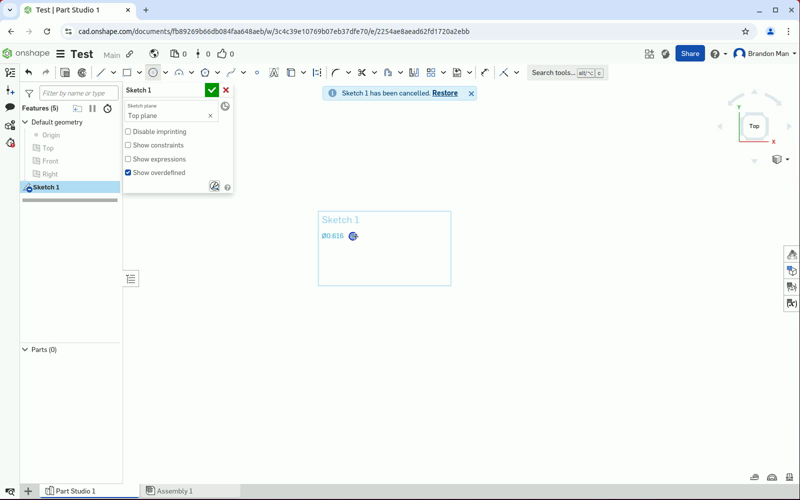
scroll(6)
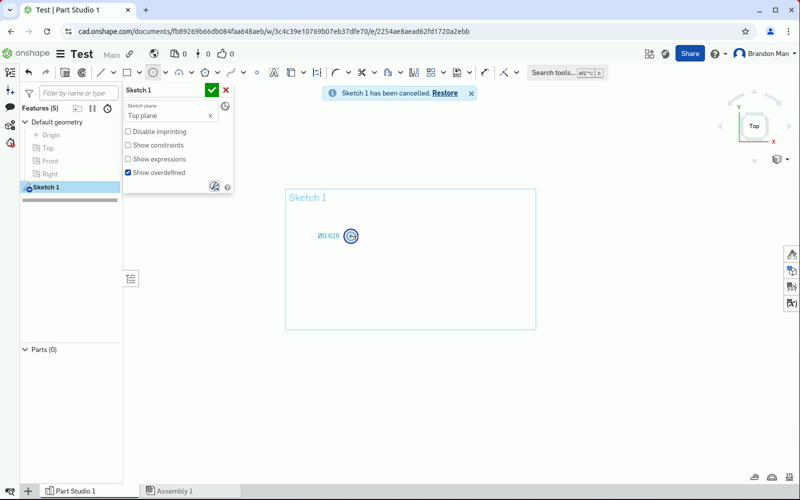
scroll(6)
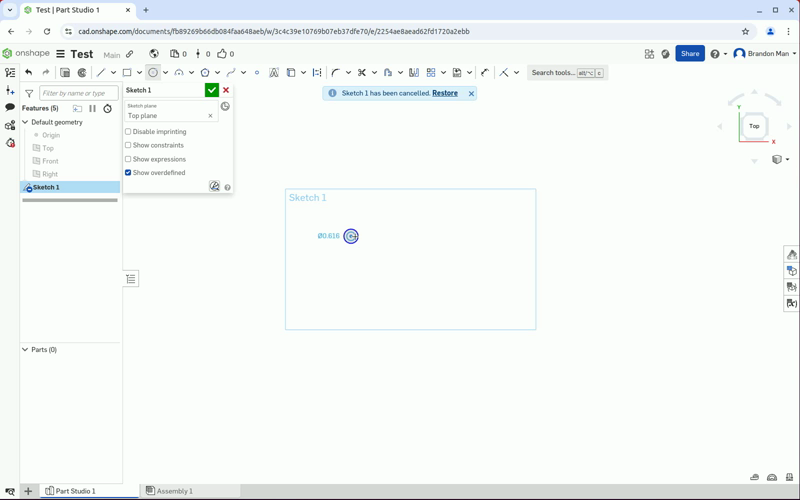
scroll(6)
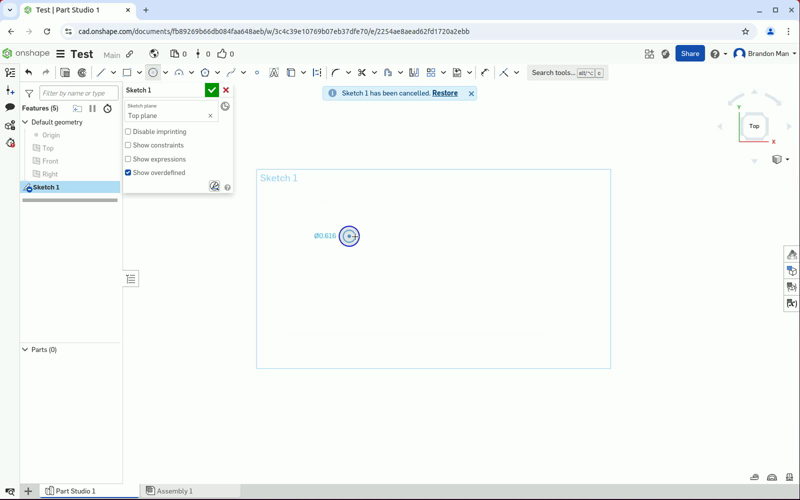
scroll(6)
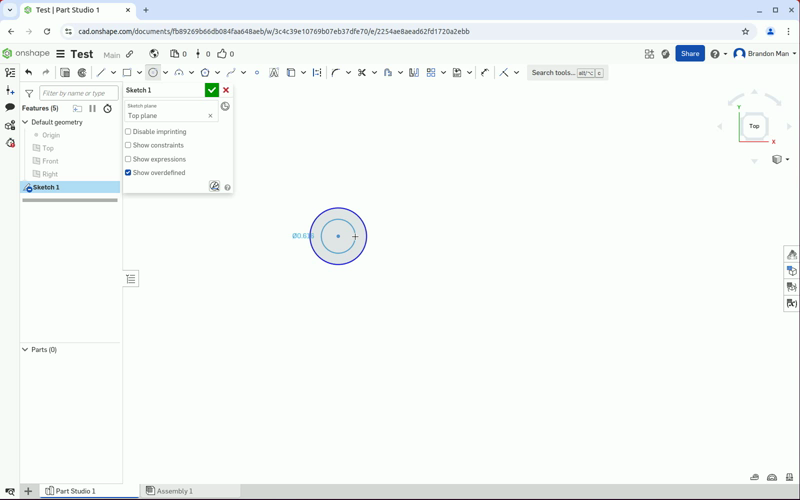
click(355, 236)
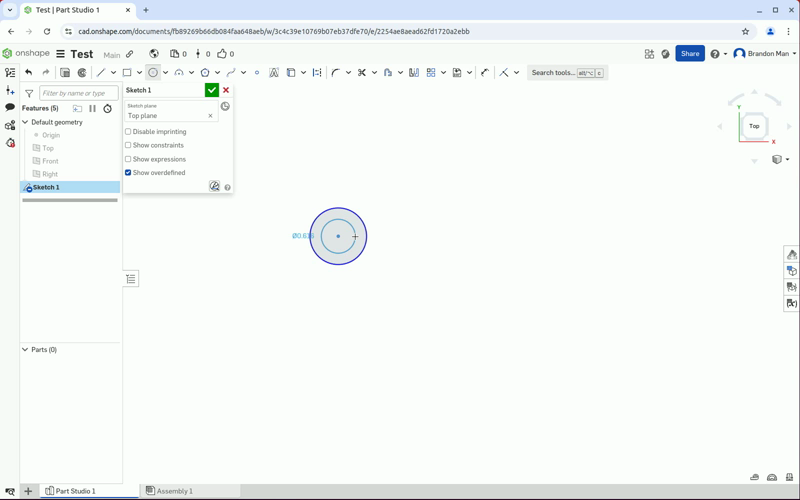
scroll(-6)
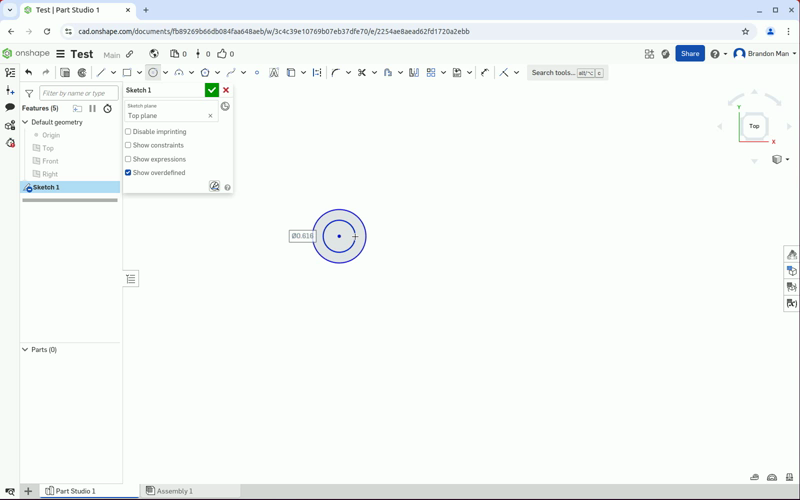
scroll(-6)
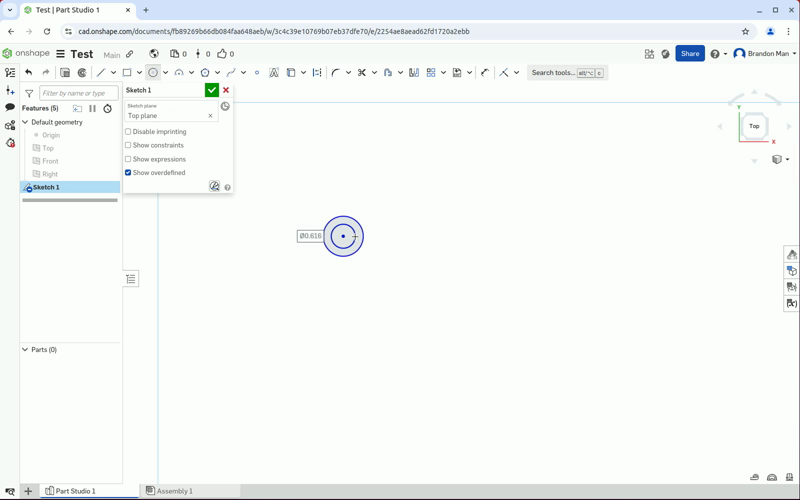
scroll(-6)
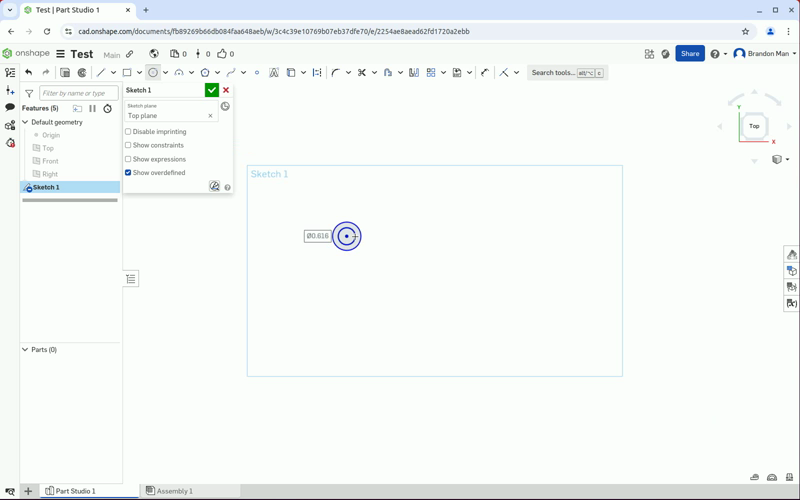
scroll(-6)
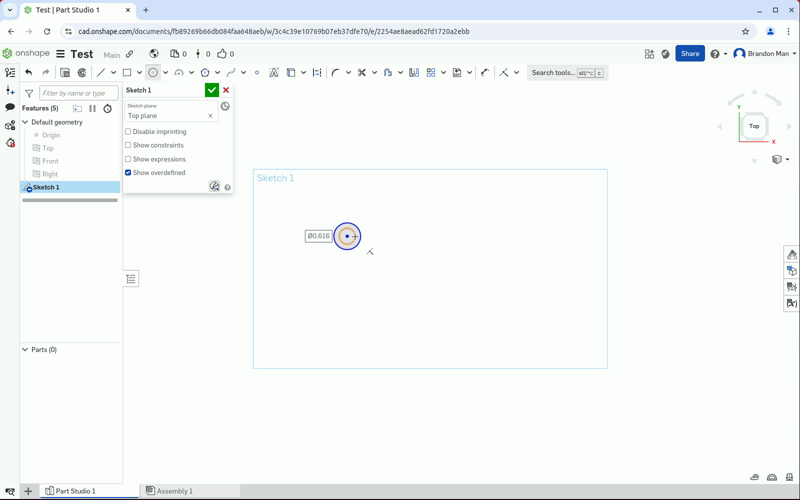
scroll(-6)
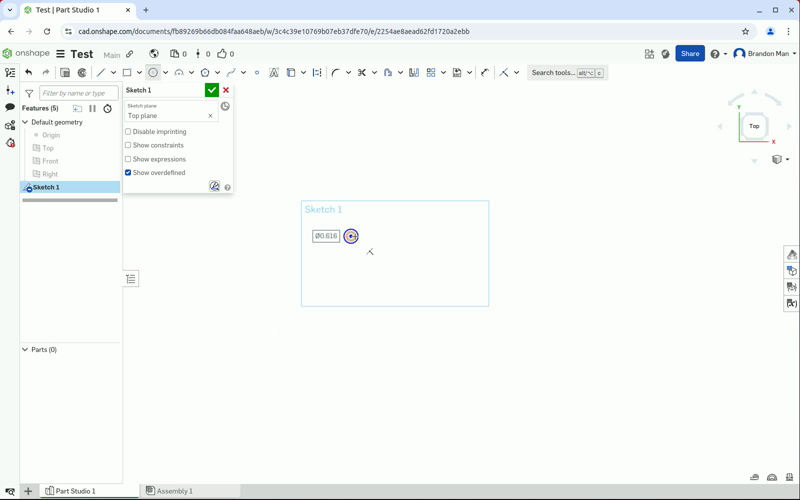
scroll(-6)
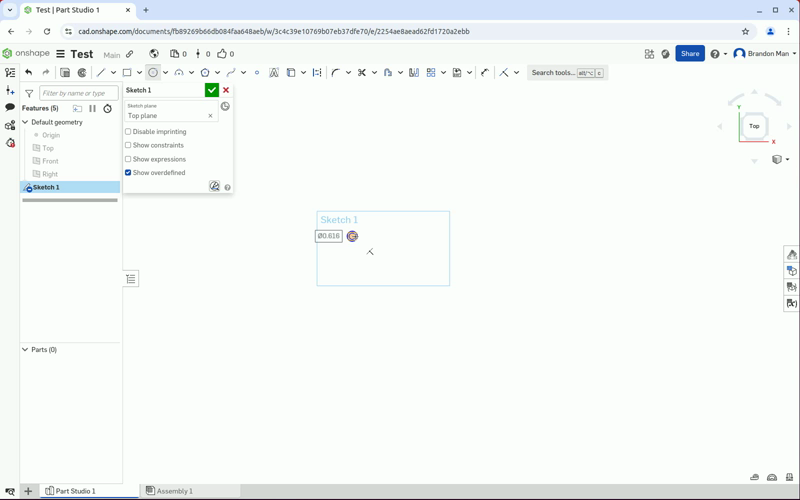
scroll(-6)
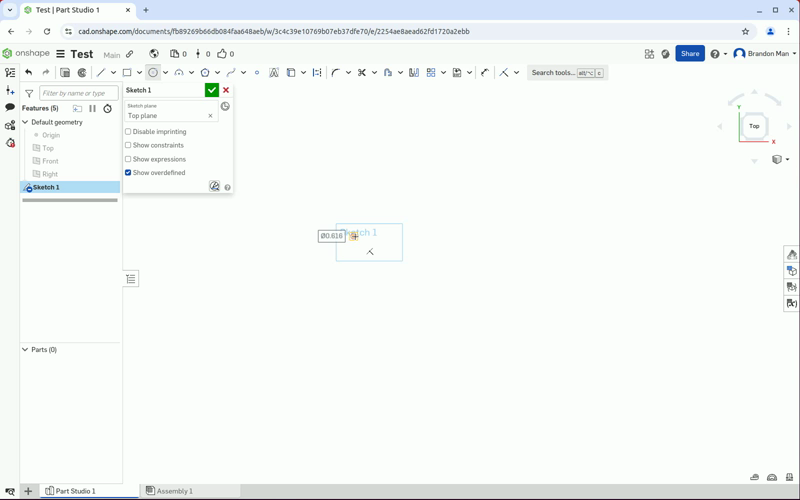
key(esc)
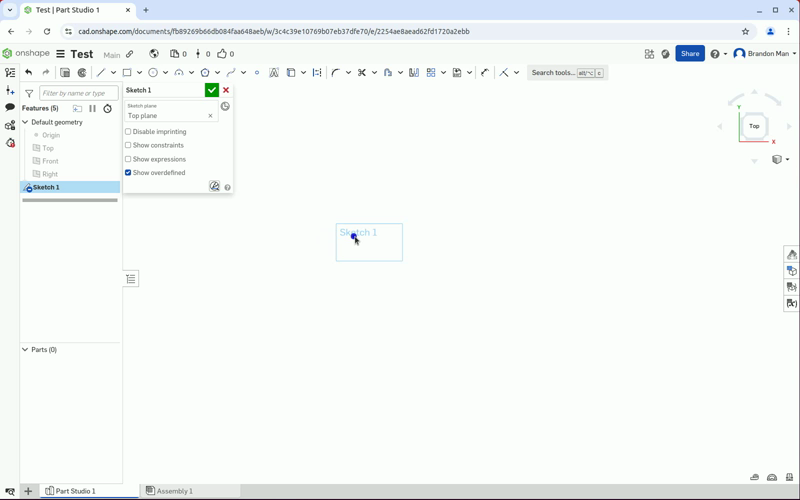
mouse_move(353, 234)
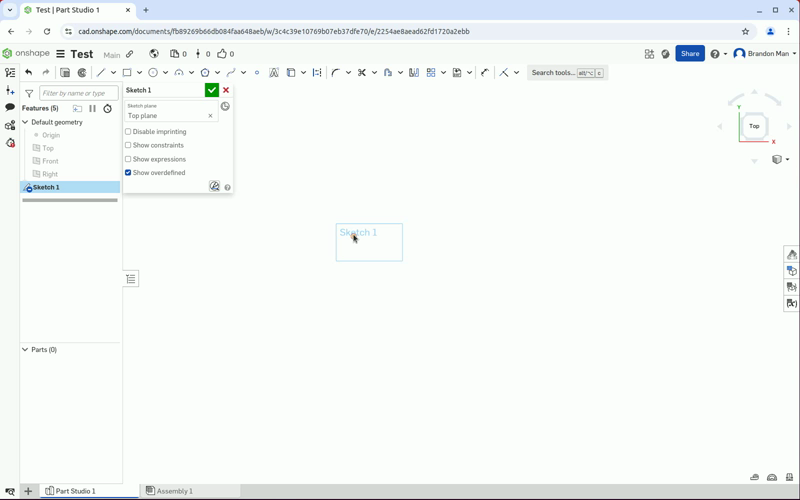
scroll(6)
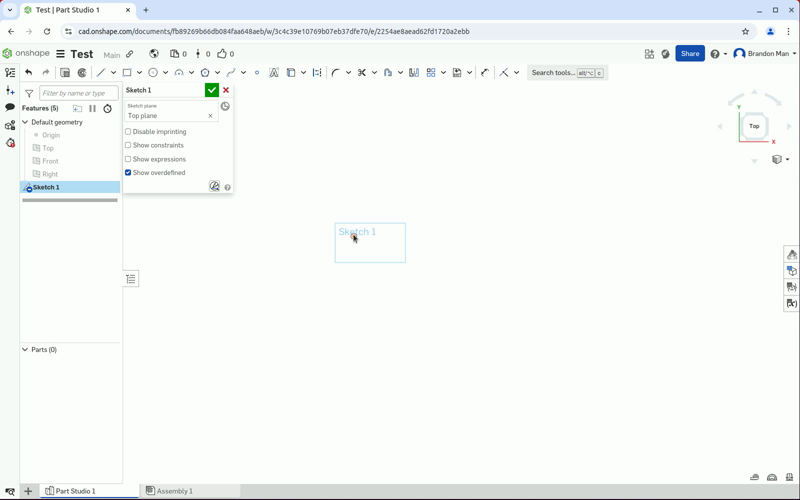
scroll(6)
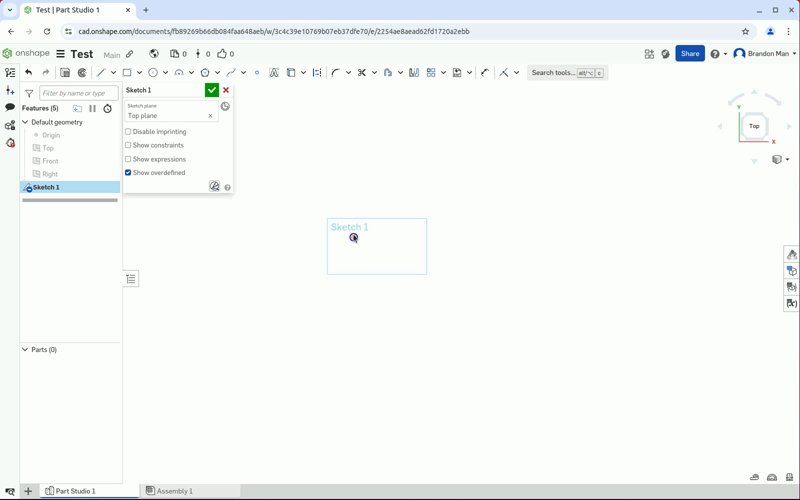
scroll(6)
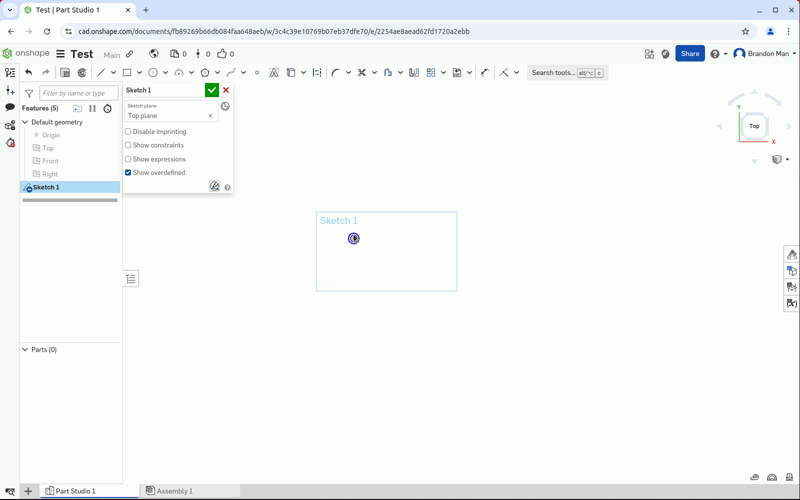
scroll(6)
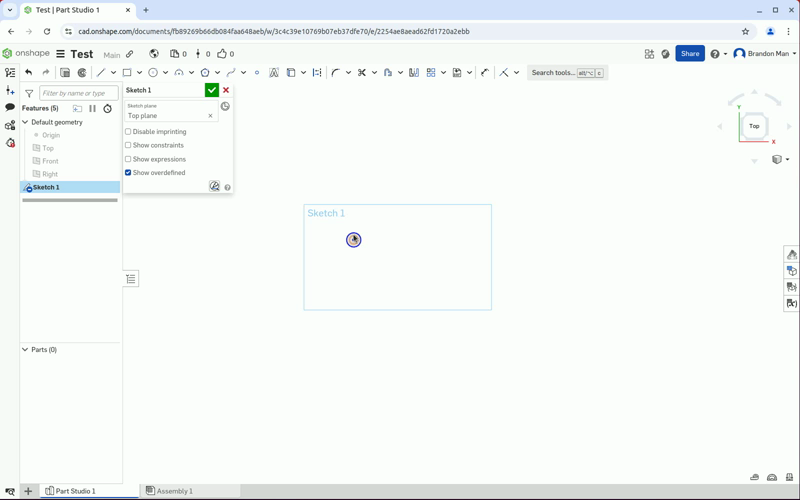
scroll(6)
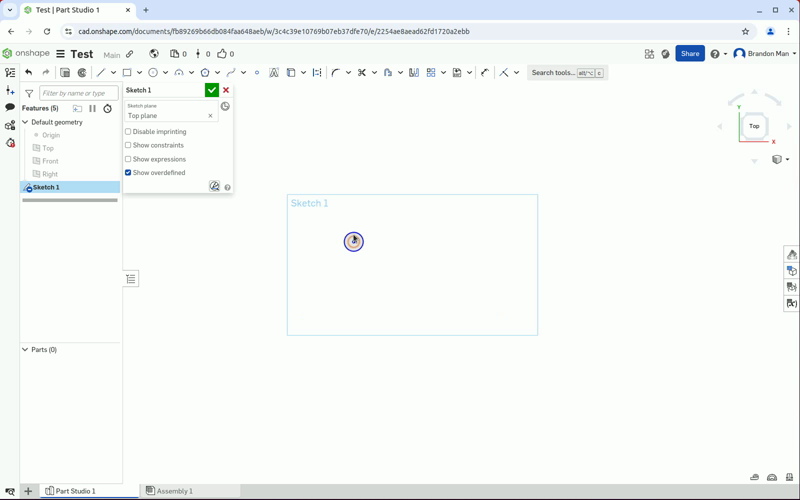
scroll(6)
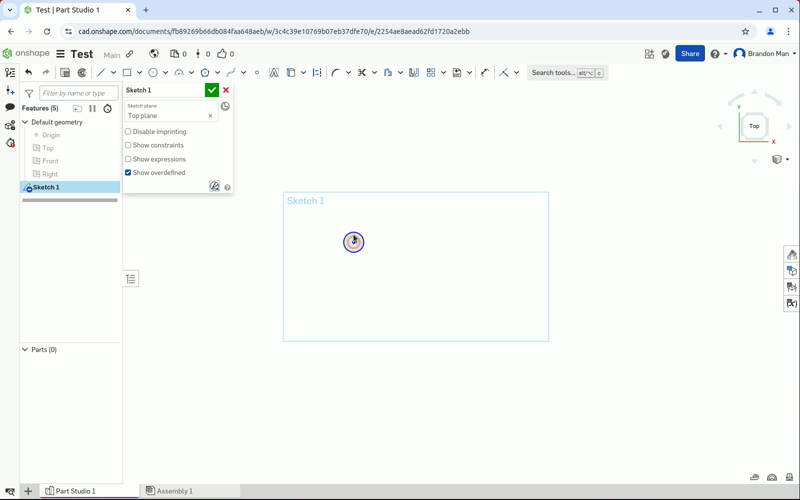
scroll(6)
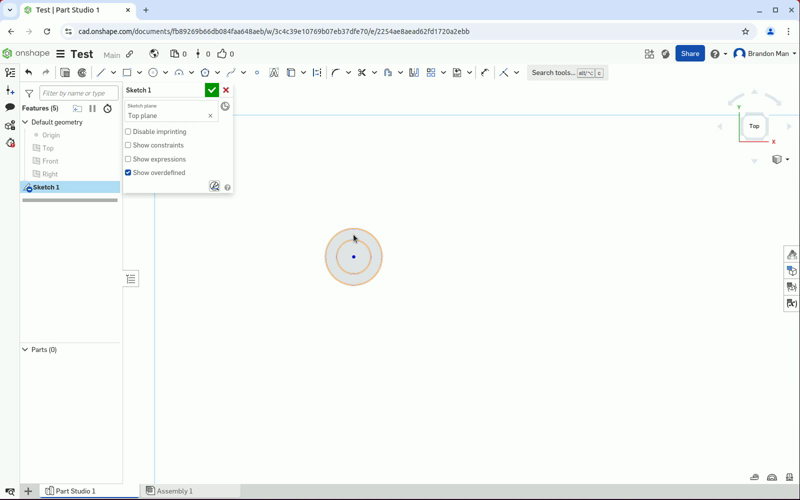
click(353, 234)
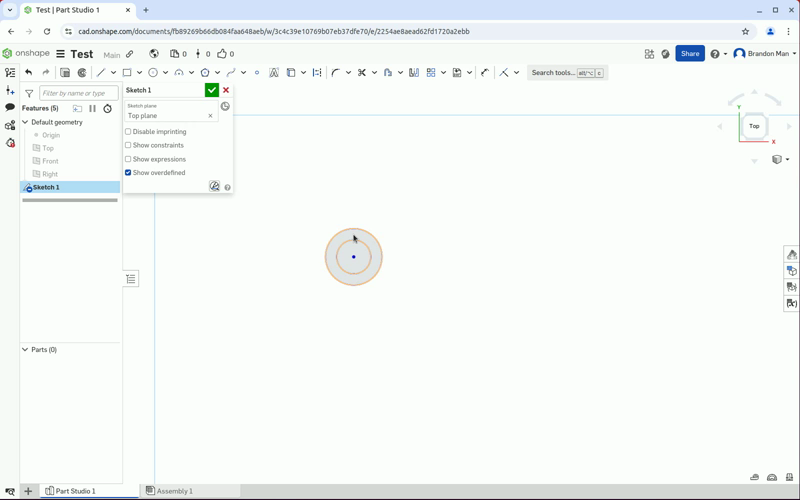
scroll(-6)
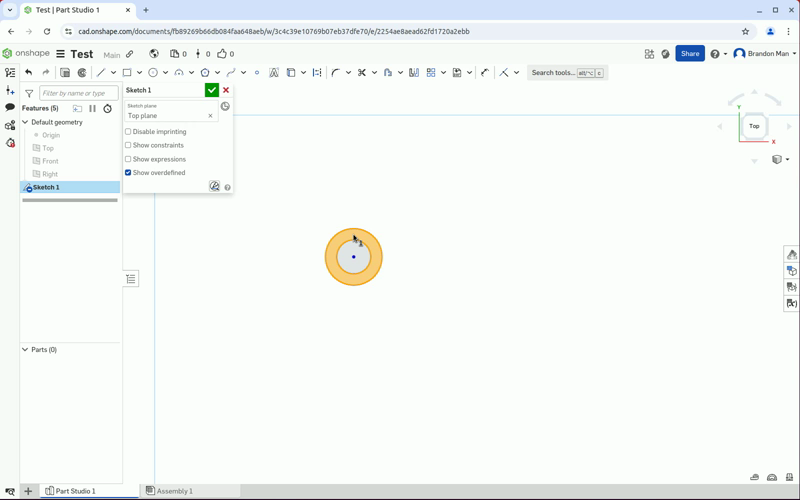
scroll(-6)
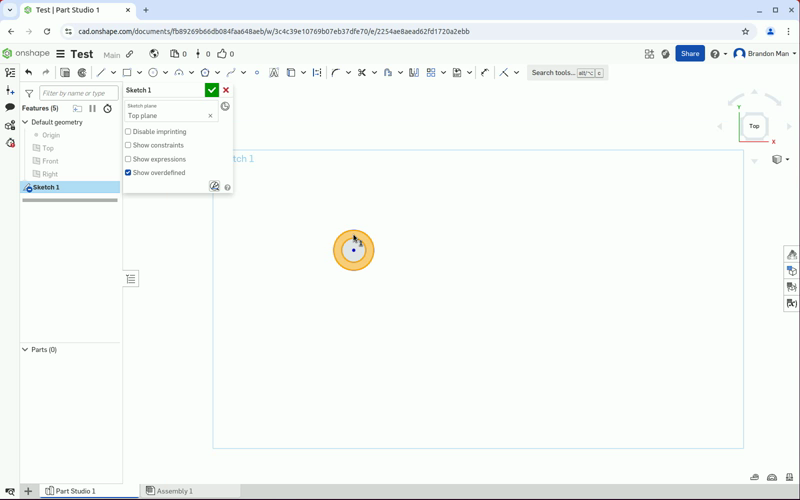
scroll(-6)
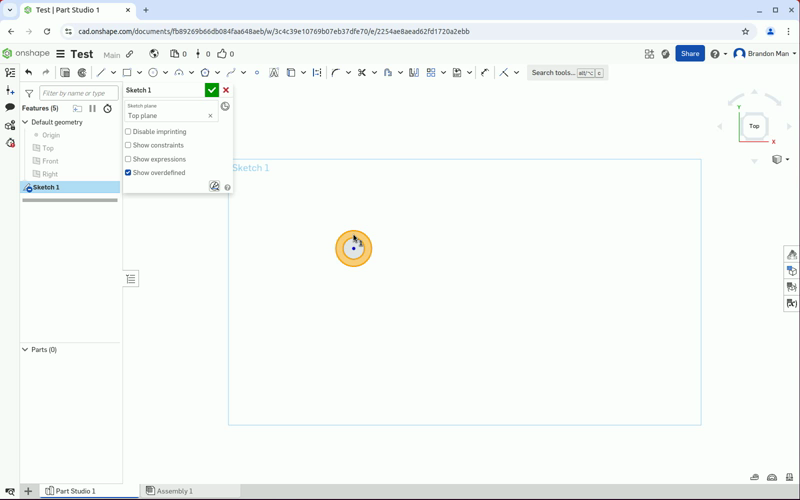
scroll(-6)
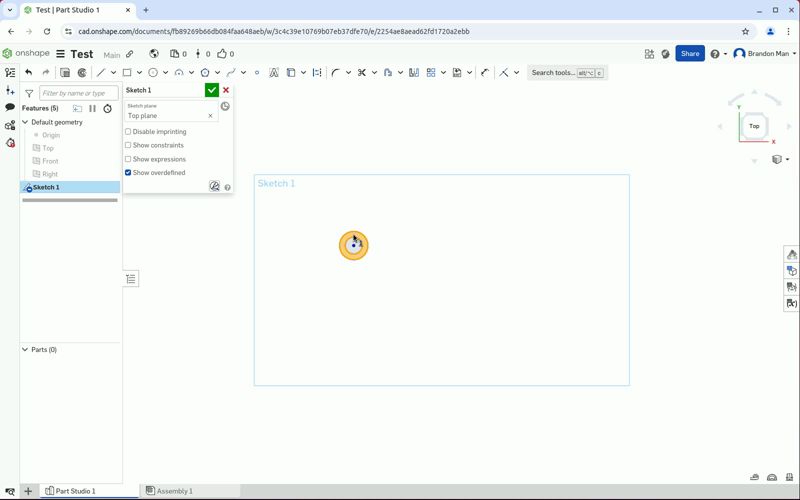
scroll(-6)
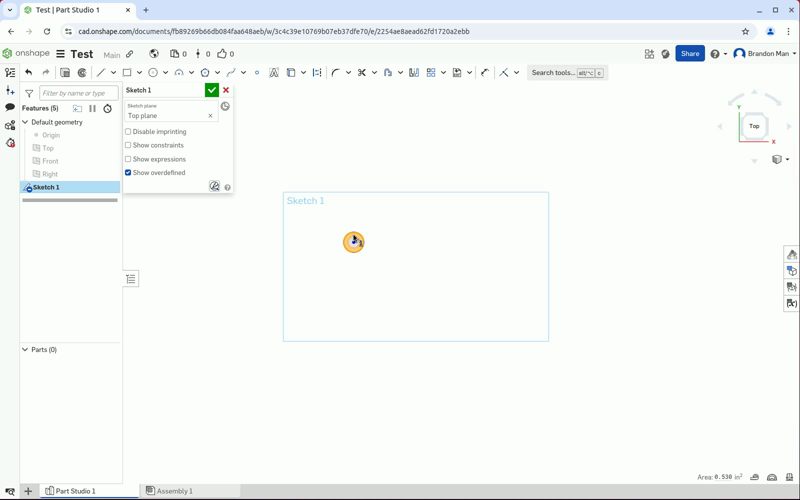
scroll(-6)
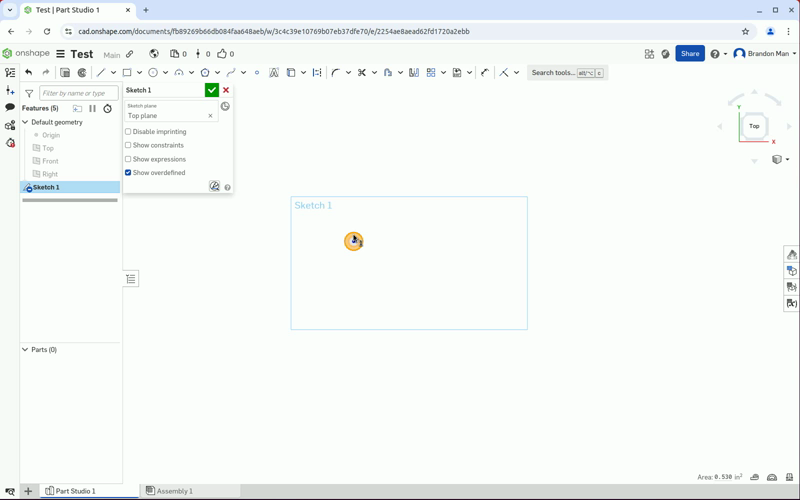
scroll(-6)
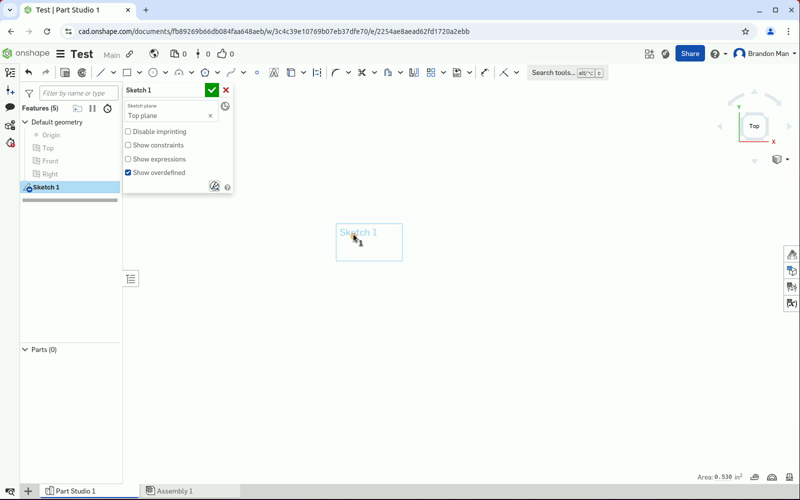
mouse_move(73, 352)
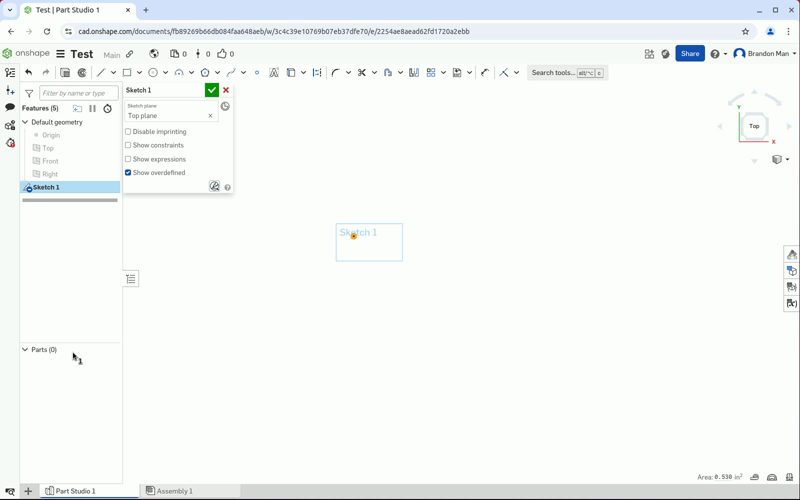
key(shift+y)
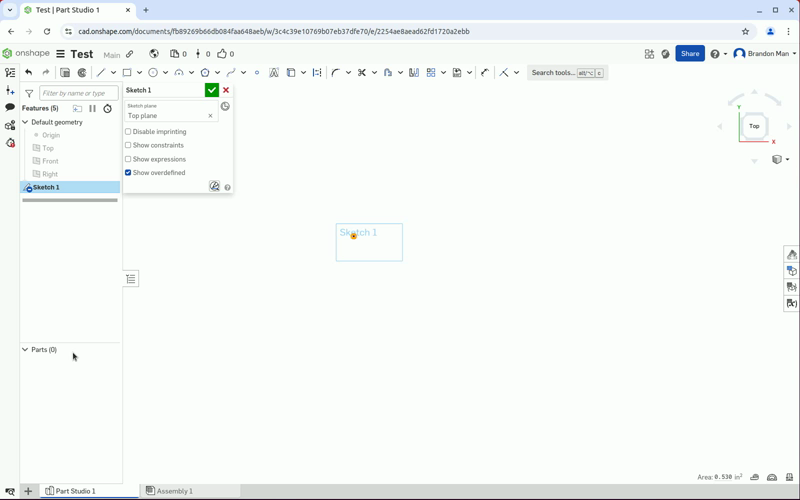
key(shift+e)
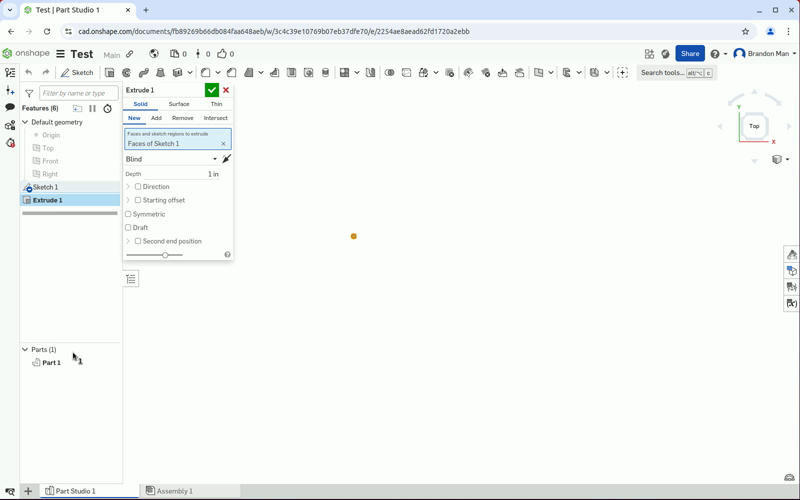
mouse_move(143, 106)
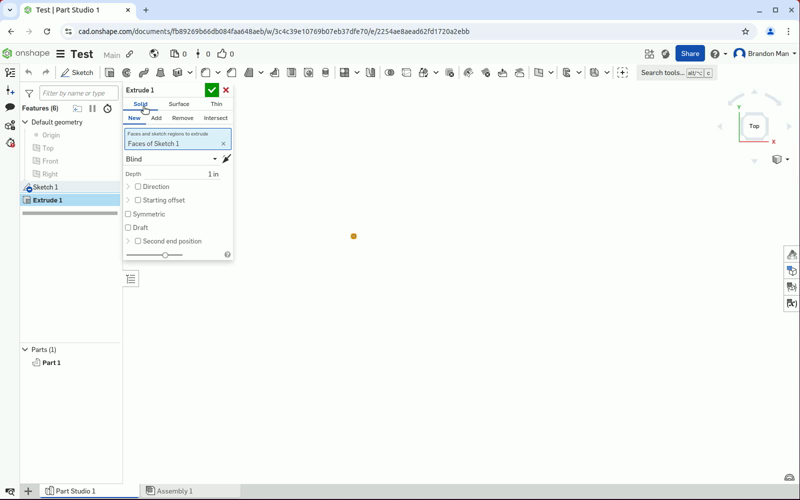
click(143, 106)
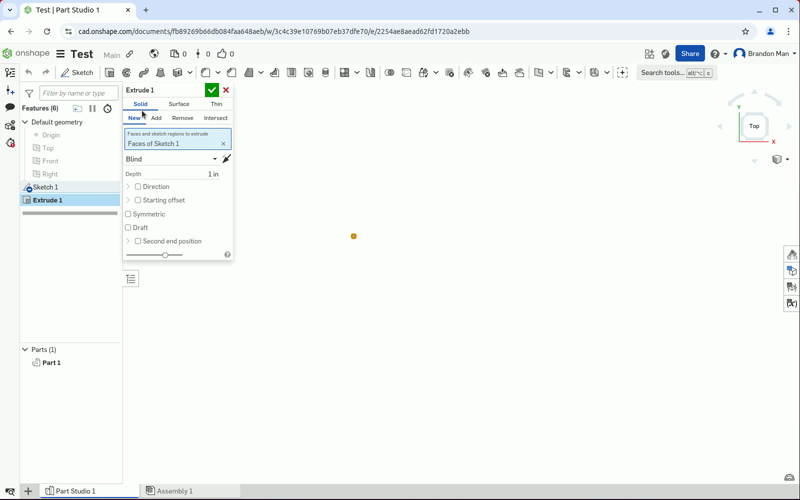
mouse_move(137, 120)
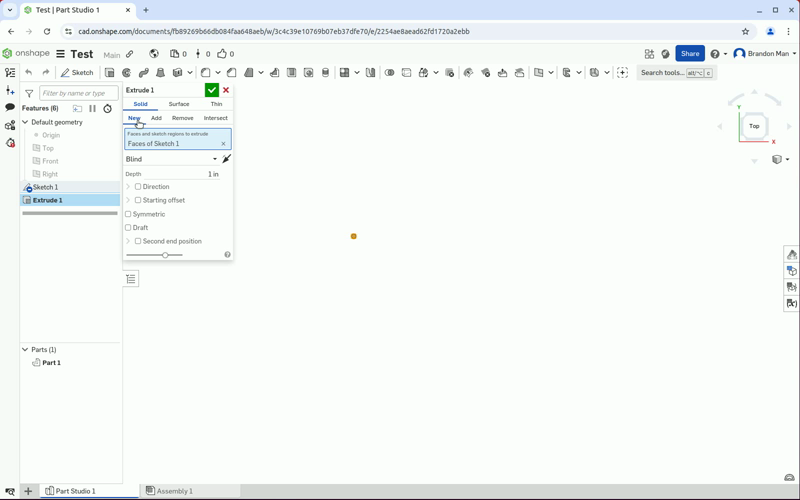
click(137, 120)
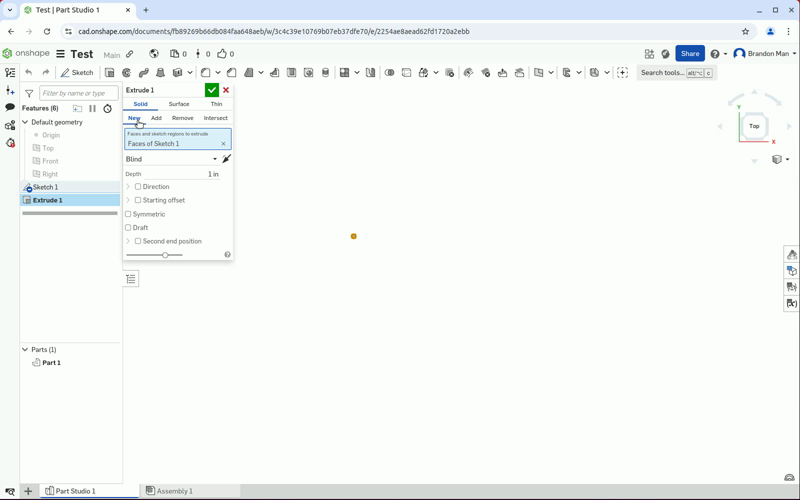
key(tab, 4)
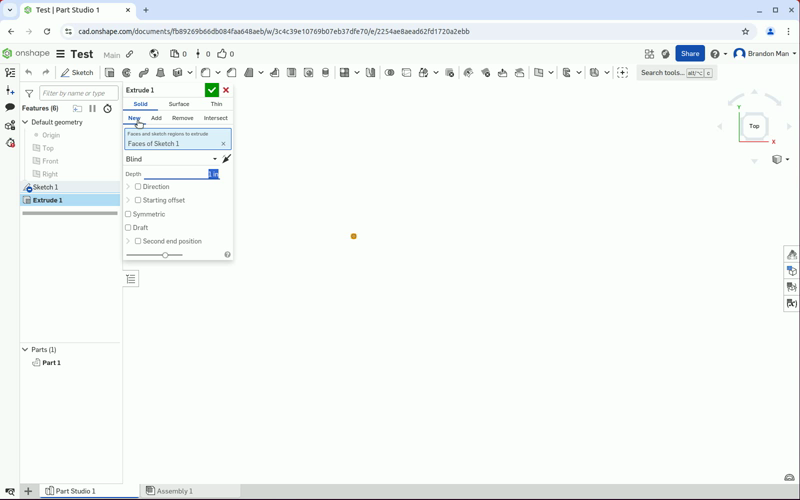
text(0.241)
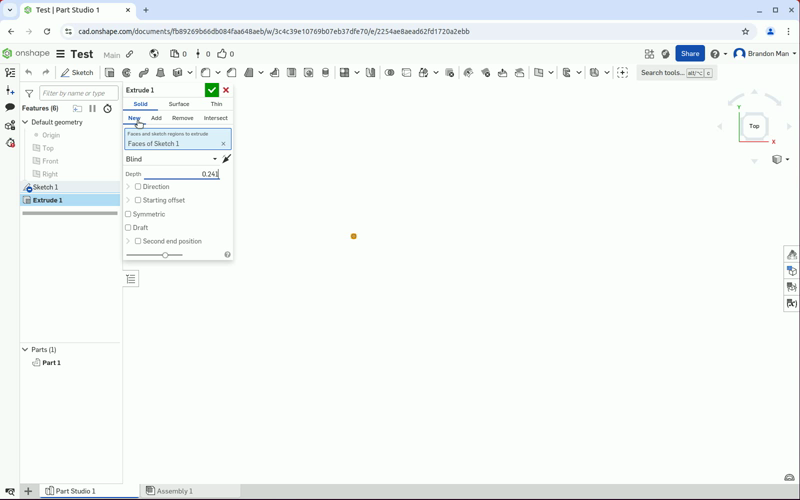
key(enter)
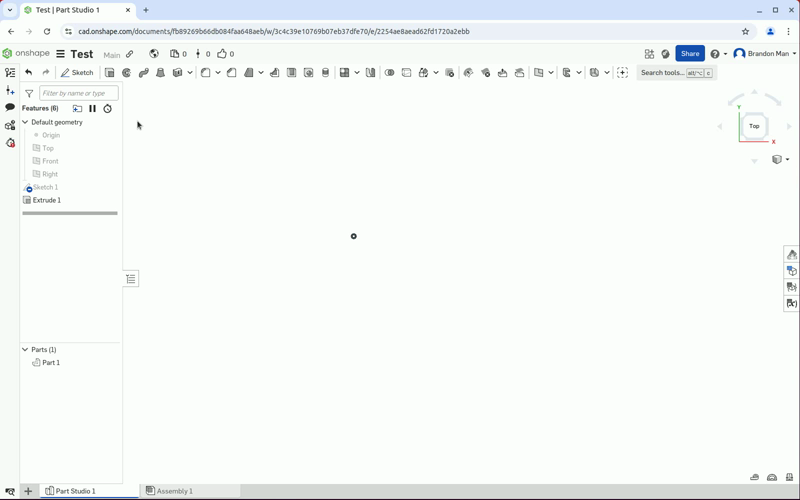
key(shift+h)
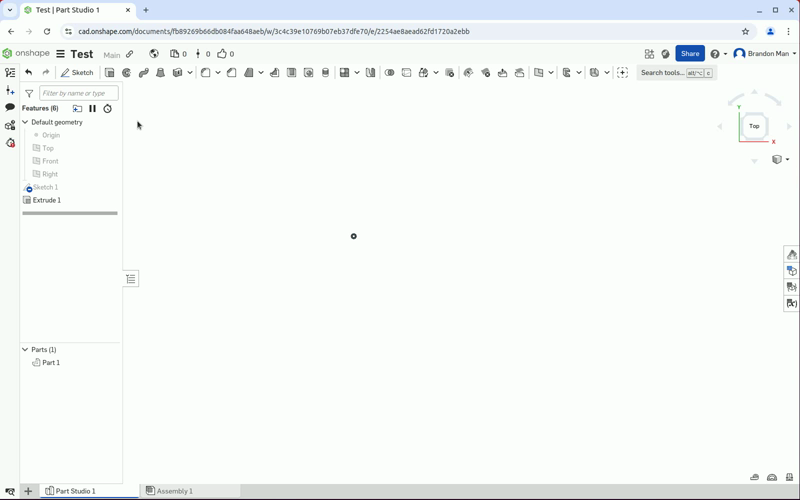
key(shift+h)
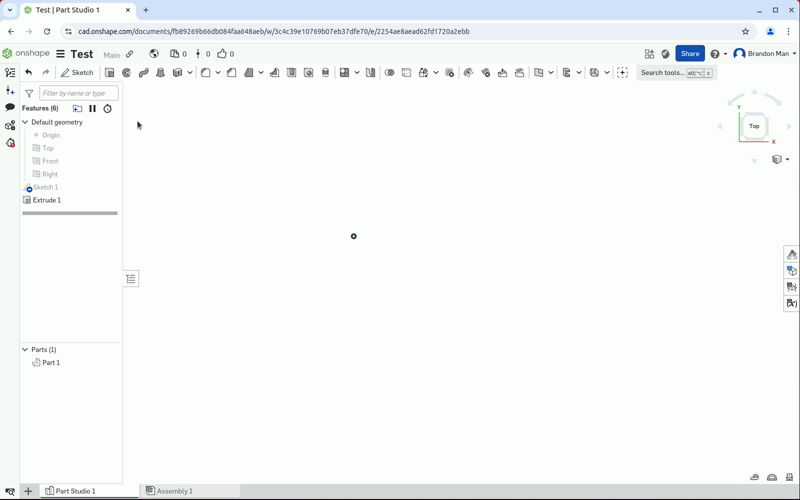
mouse_move(73, 189)
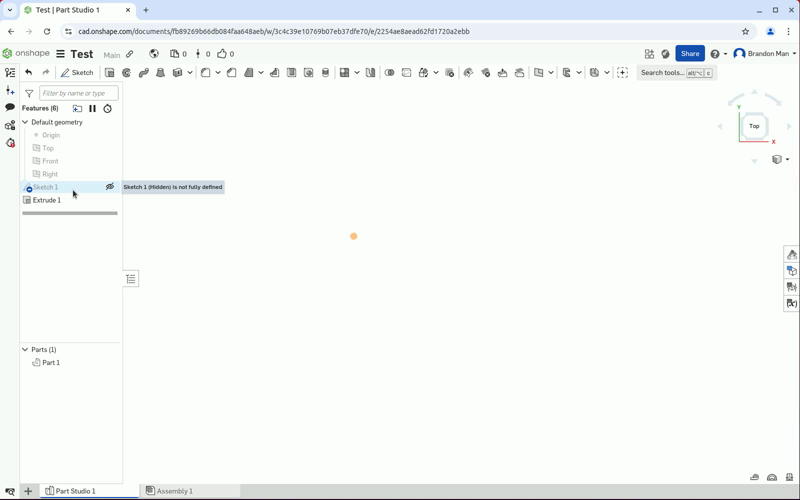
click(73, 189)
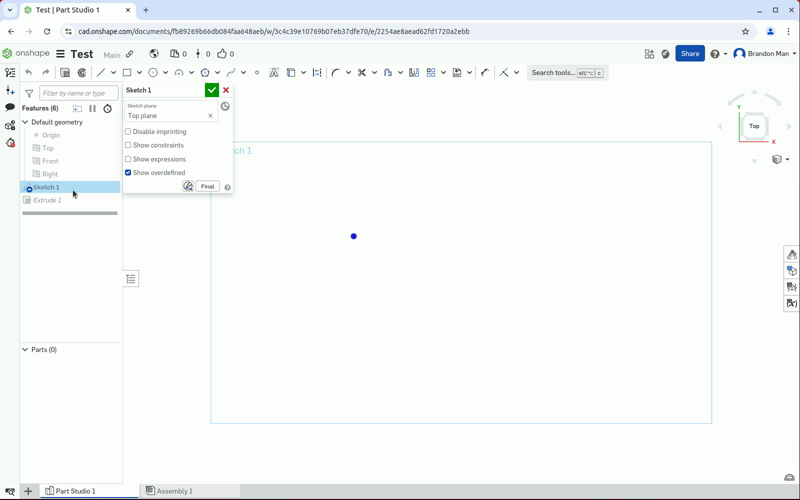
mouse_move(229, 92)
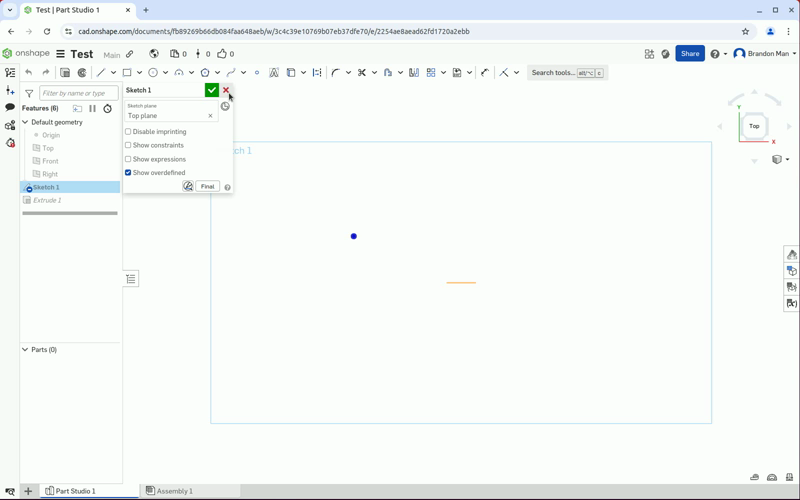
click(229, 92)
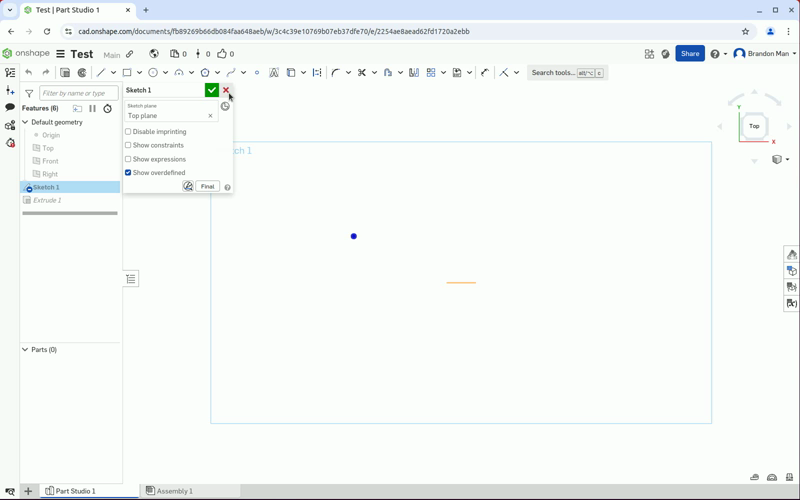
key(shift+s)
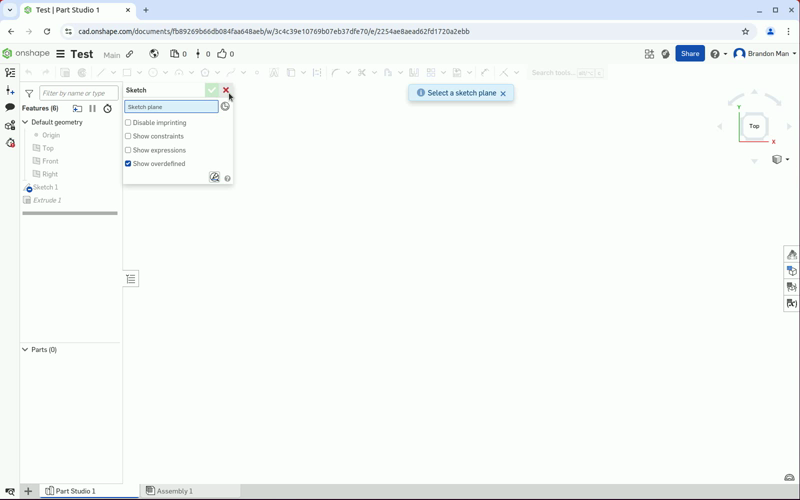
mouse_move(73, 150)
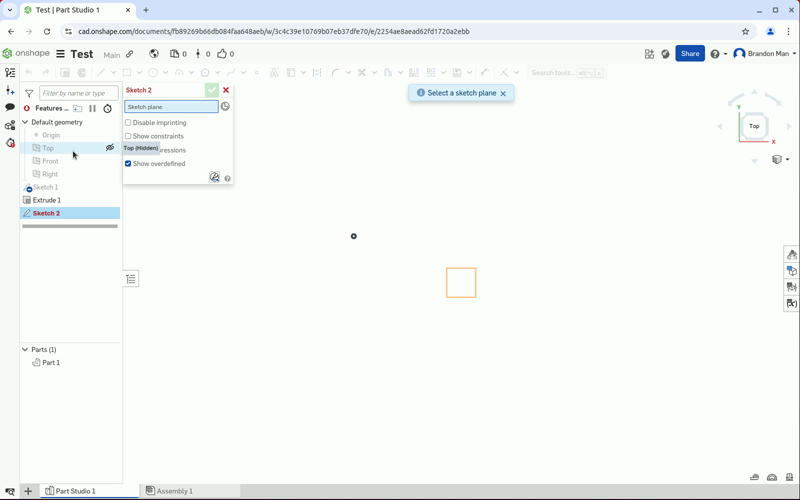
click(73, 150)
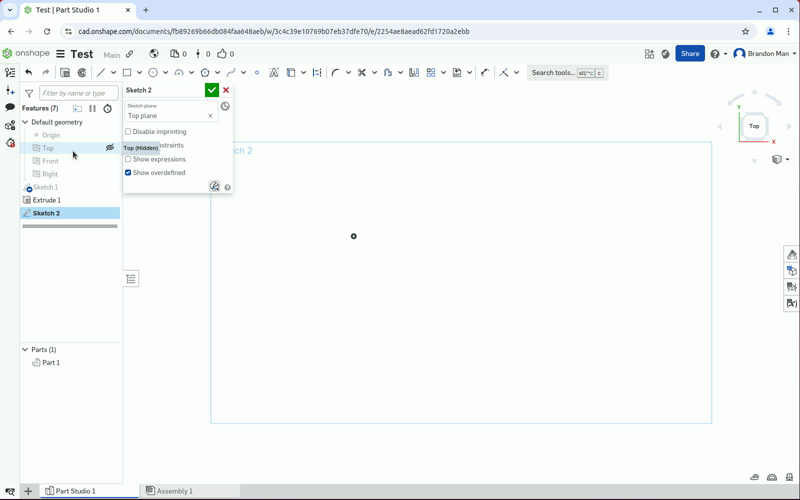
mouse_move(73, 352)
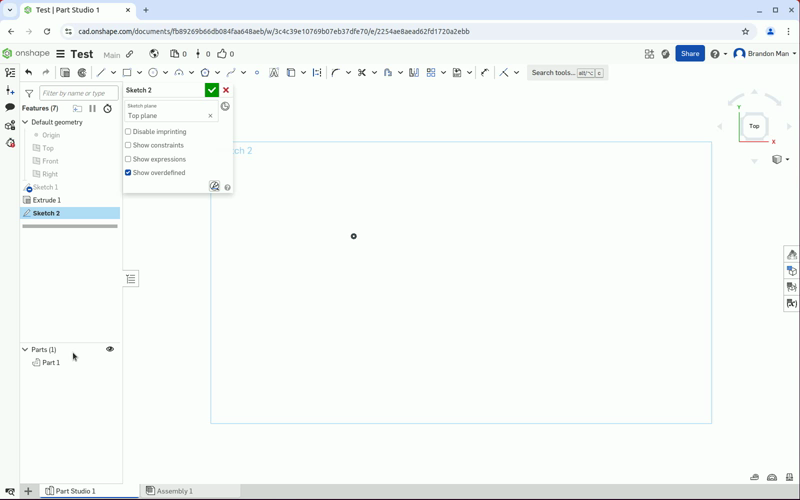
key(y)
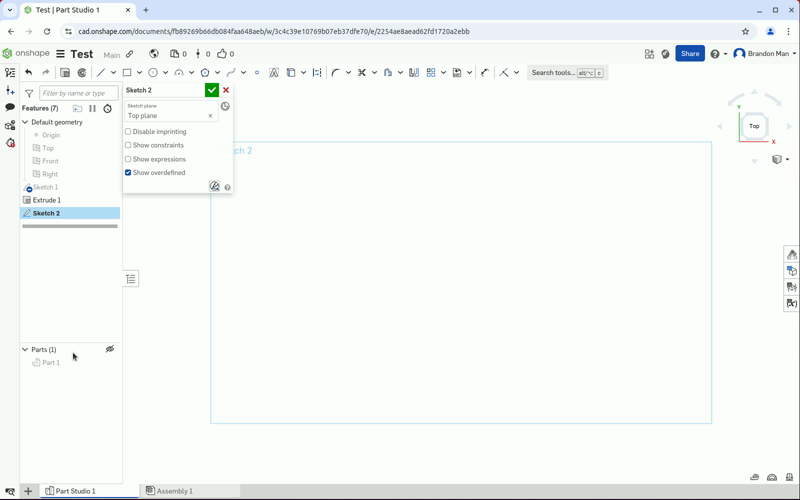
key(a)
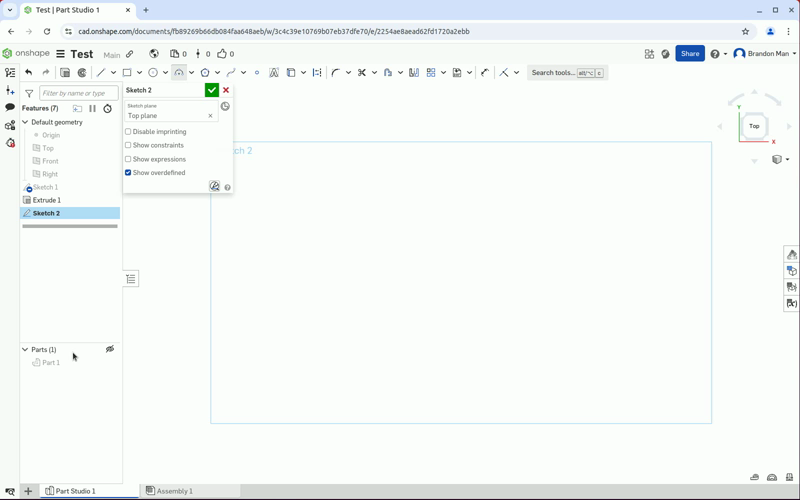
key_down(shift)
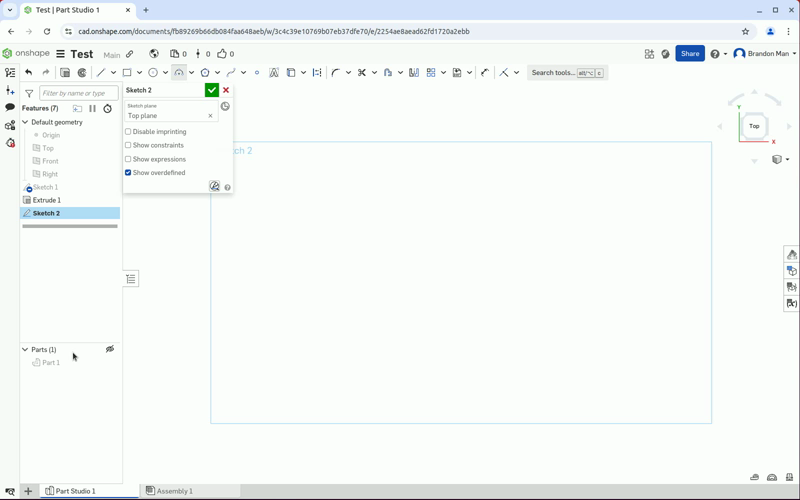
mouse_move(350, 239)
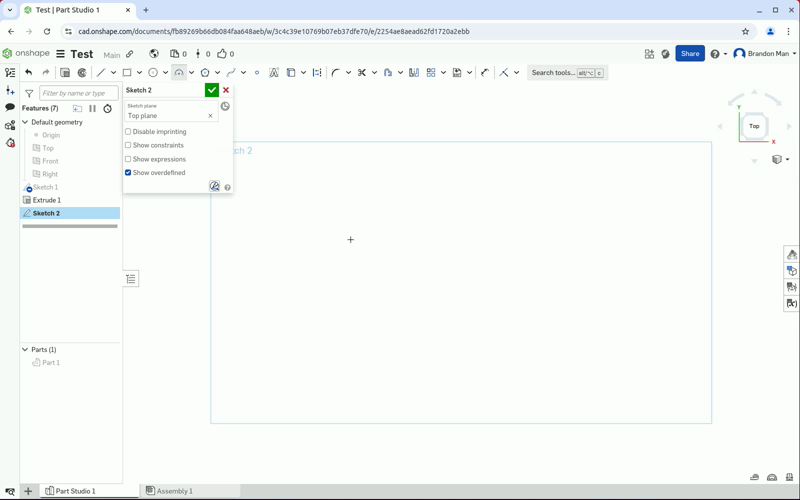
click(350, 239)
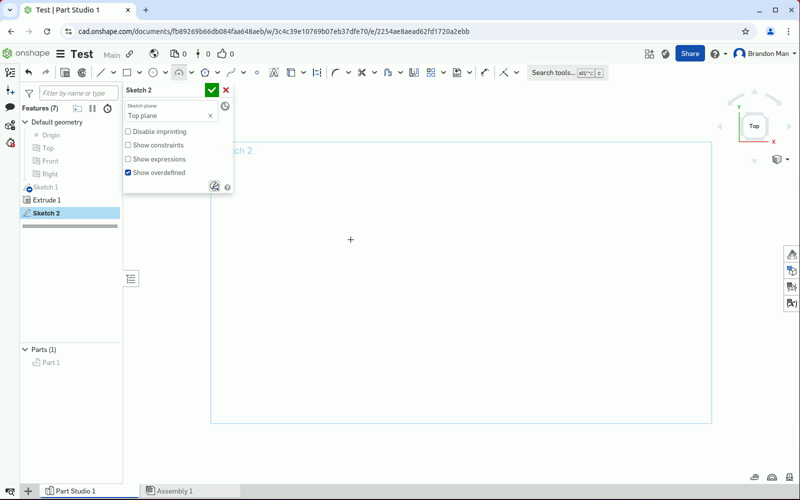
key_up(shift)
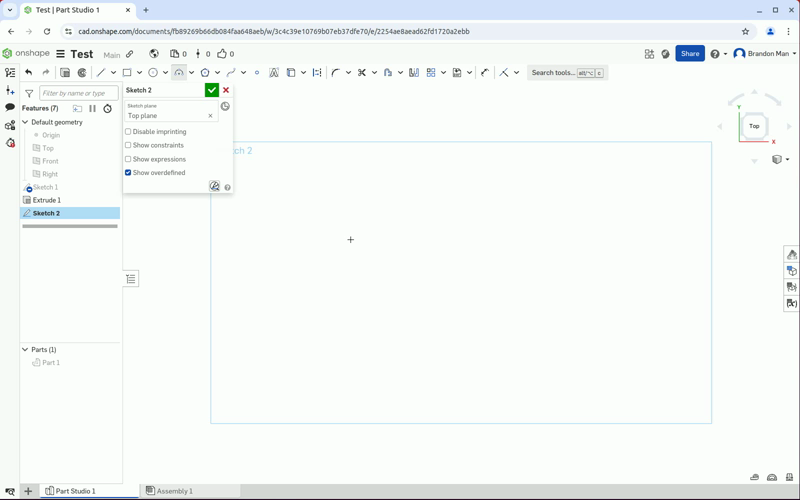
key_down(shift)
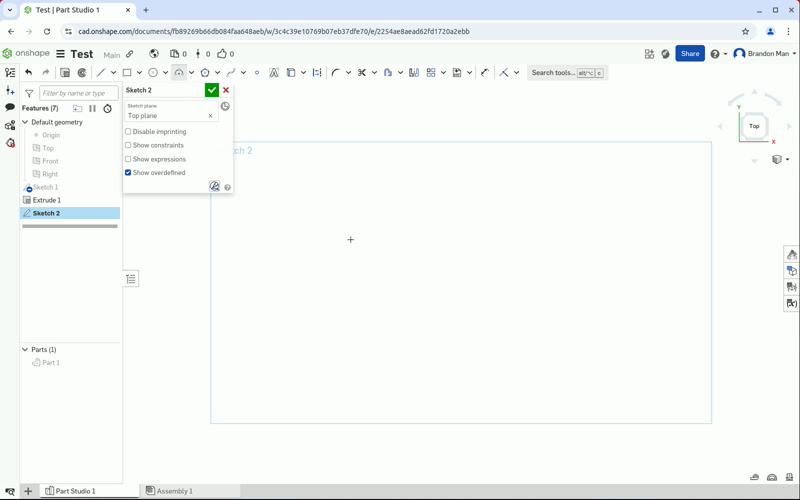
mouse_move(352, 242)
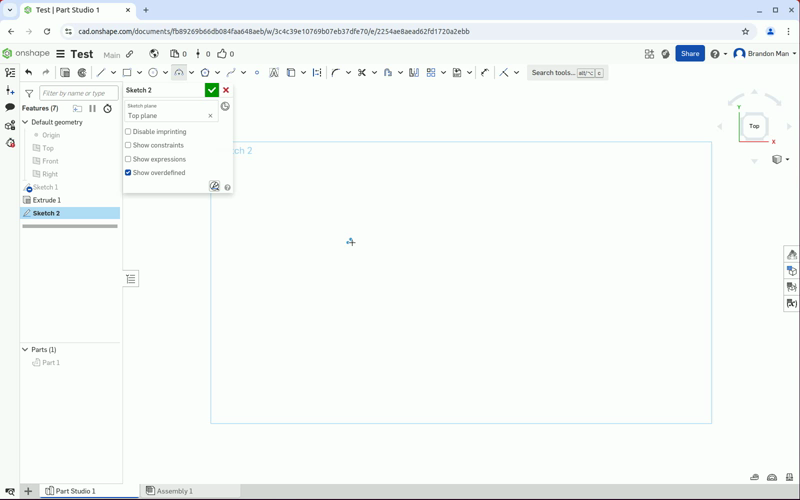
scroll(6)
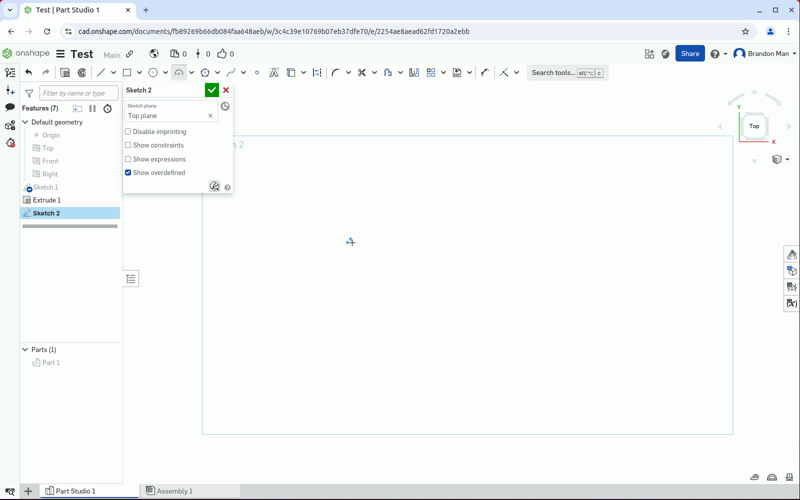
scroll(6)
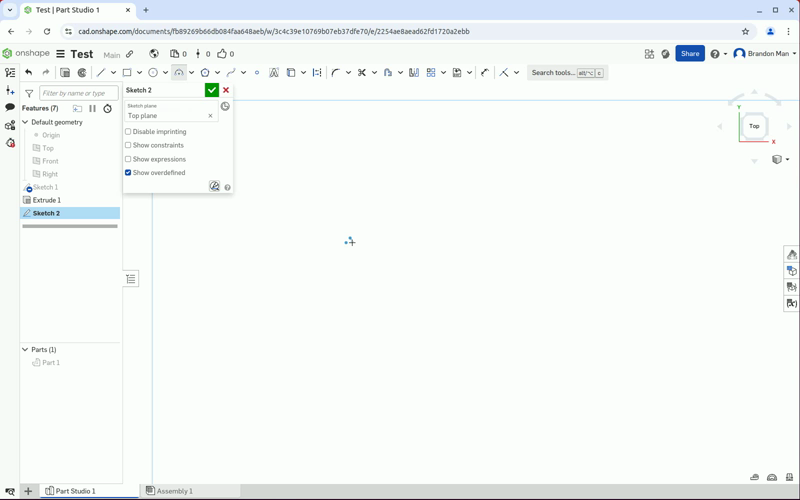
scroll(6)
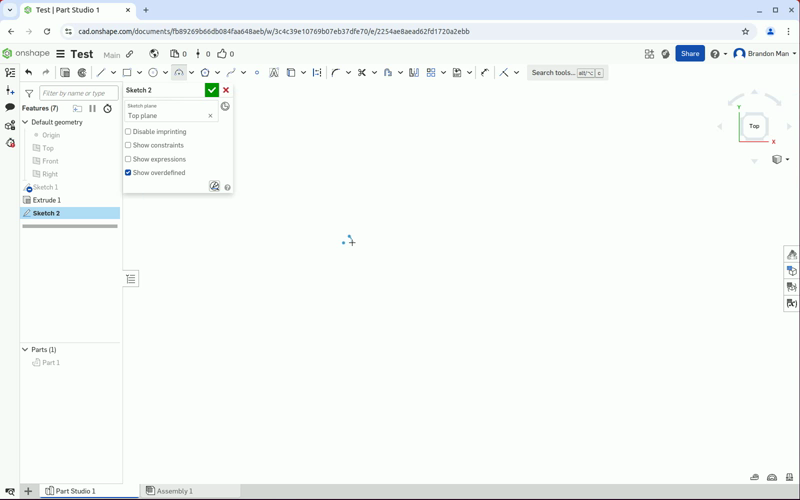
scroll(6)
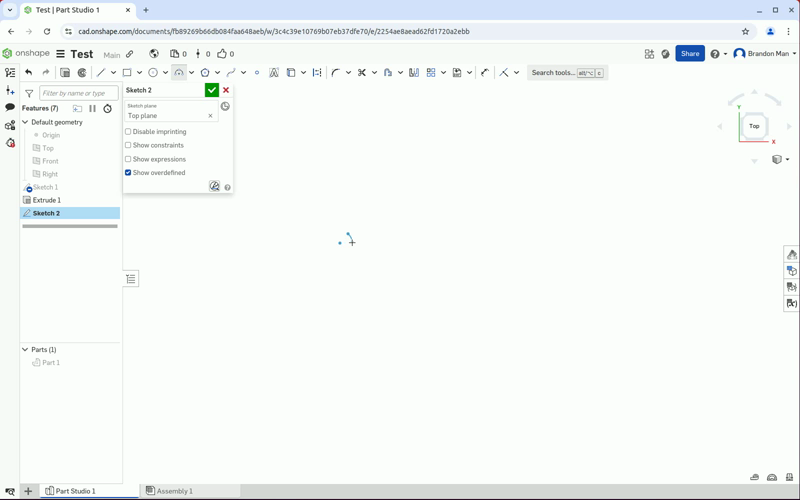
scroll(6)
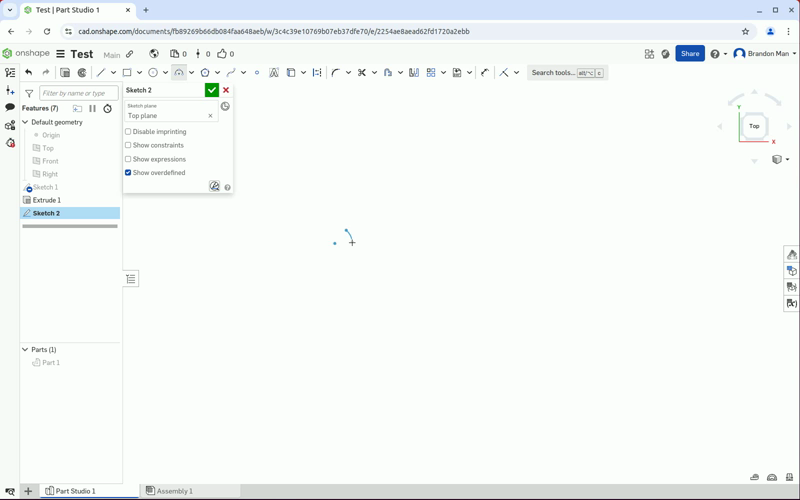
scroll(6)
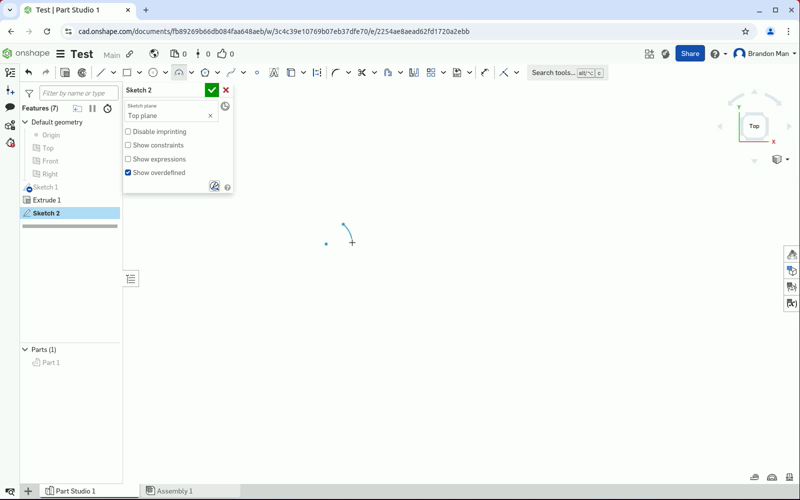
scroll(6)
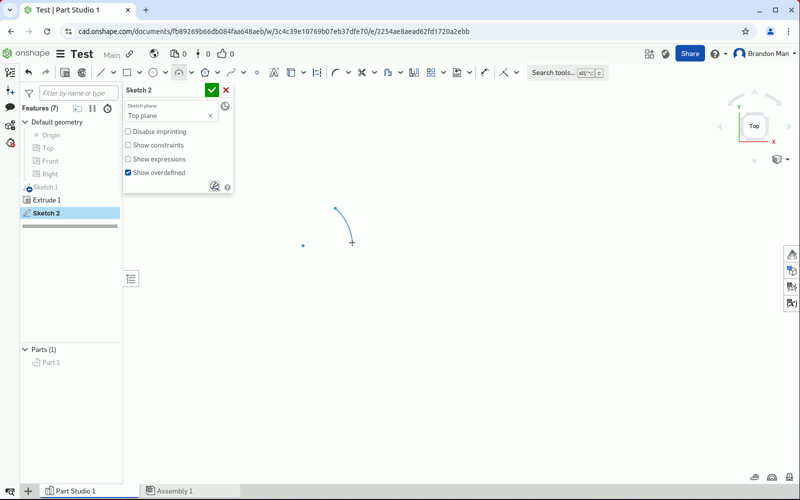
click(352, 242)
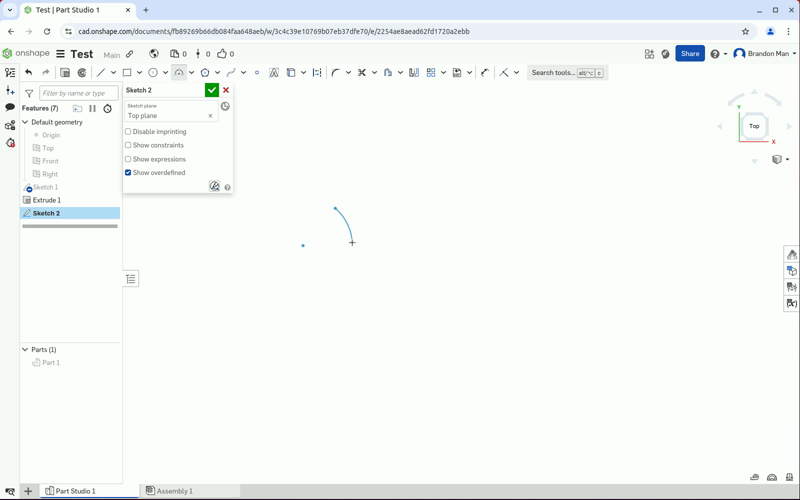
scroll(-6)
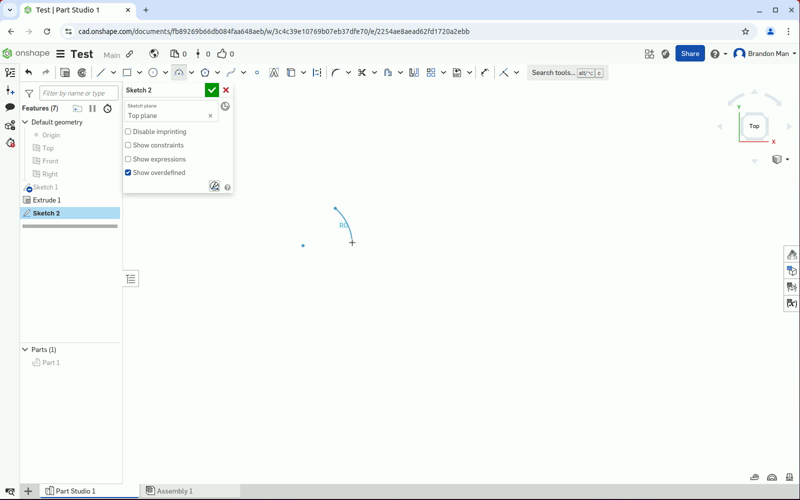
scroll(-6)
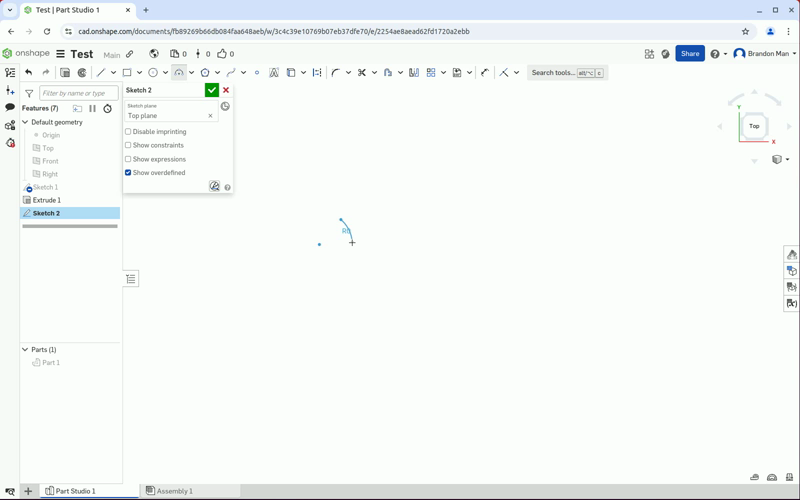
scroll(-6)
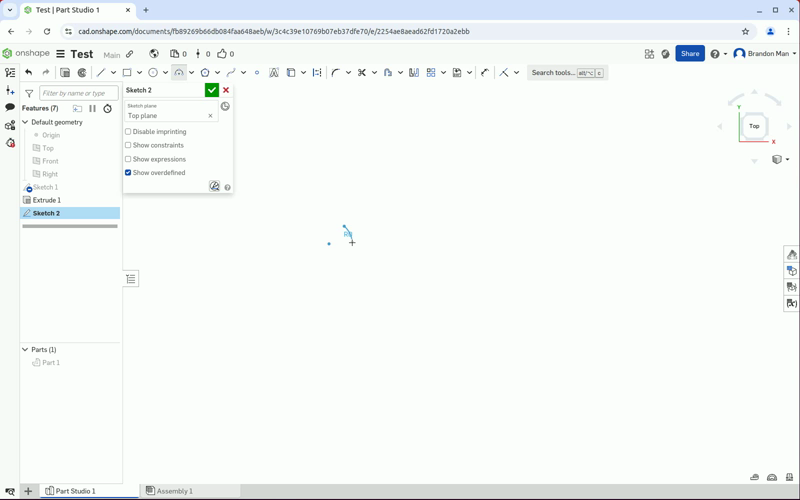
scroll(-6)
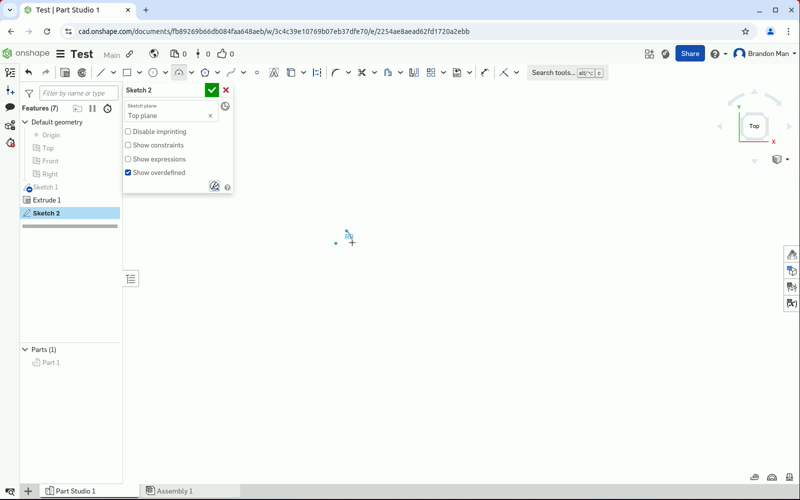
scroll(-6)
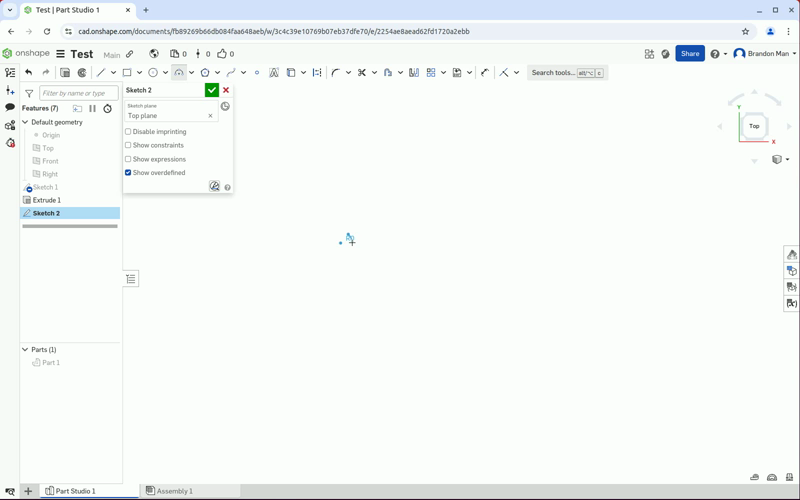
scroll(-6)
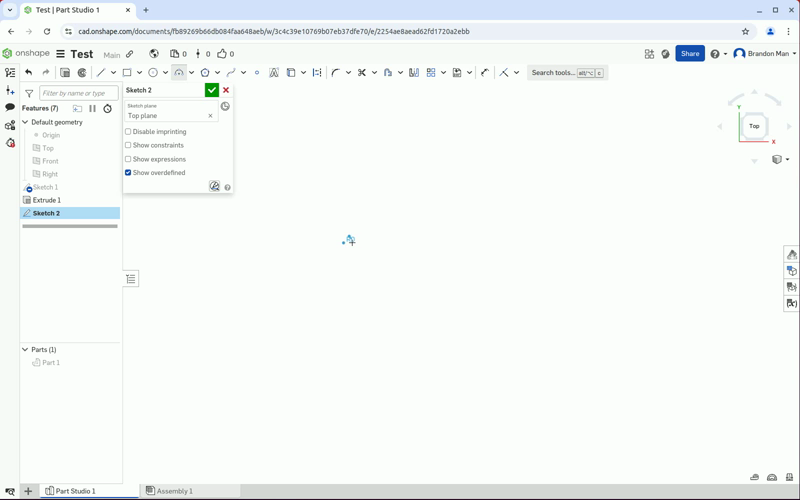
scroll(-6)
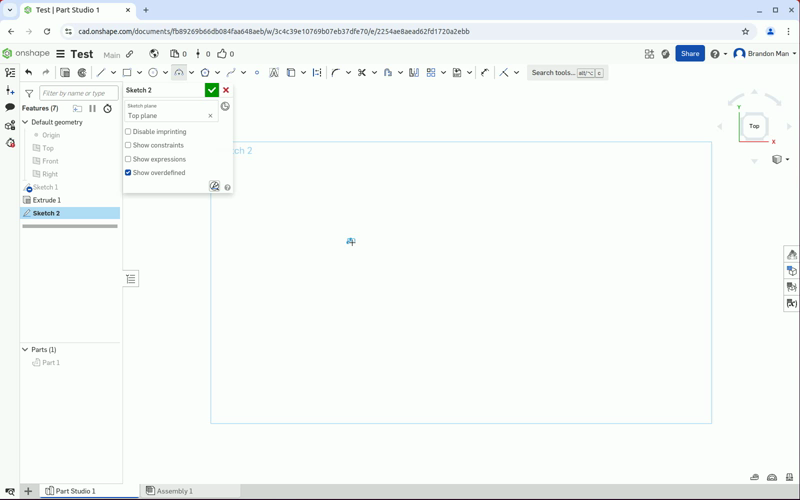
mouse_move(352, 240)
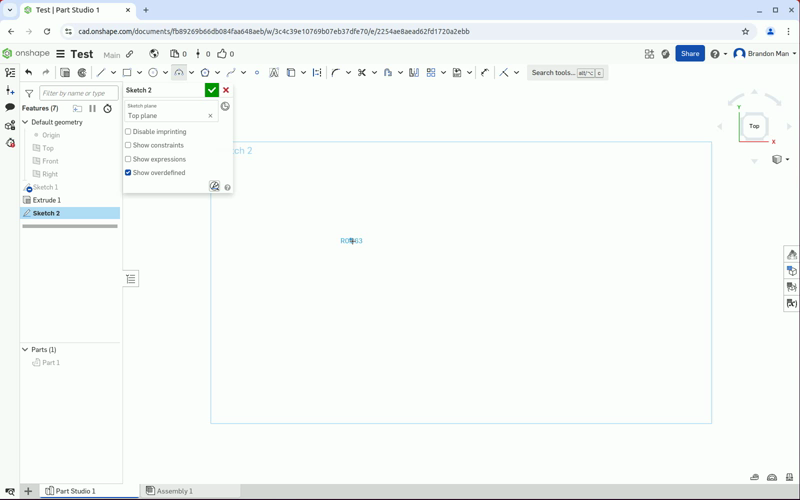
scroll(6)
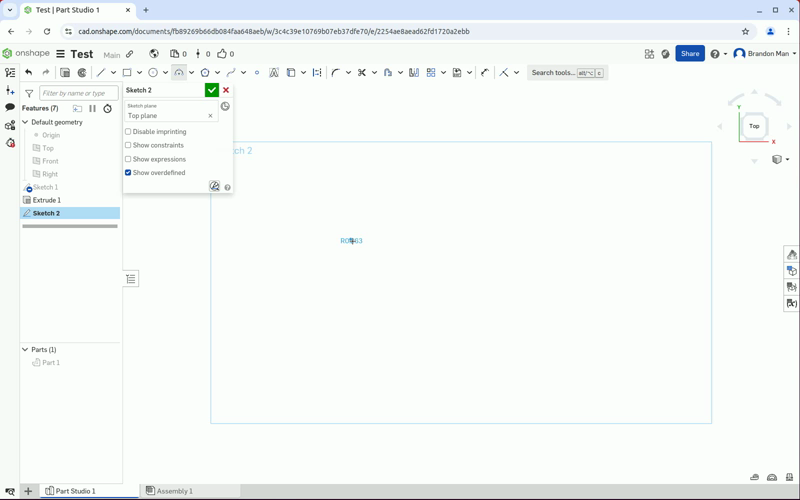
scroll(6)
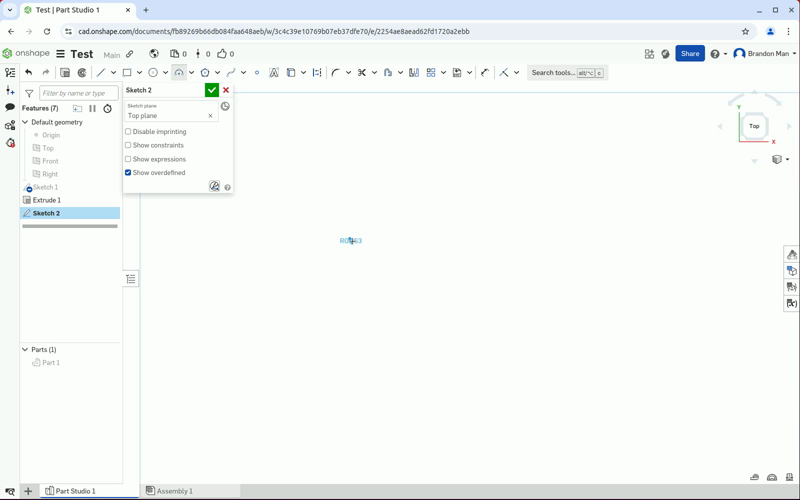
scroll(6)
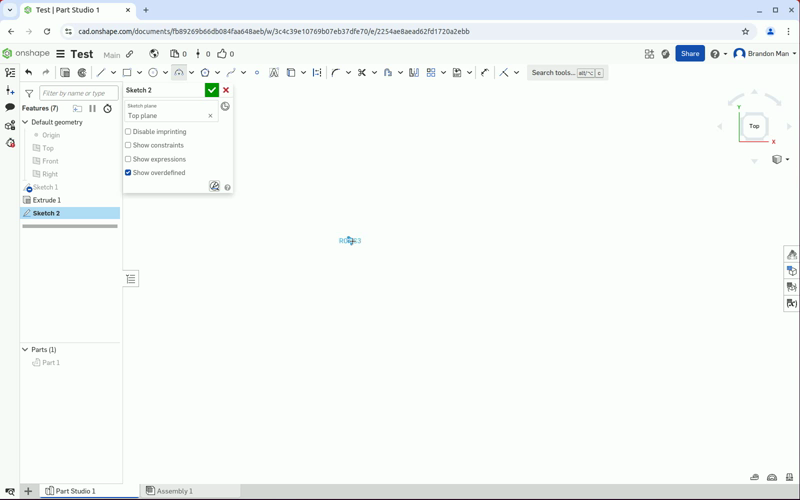
scroll(6)
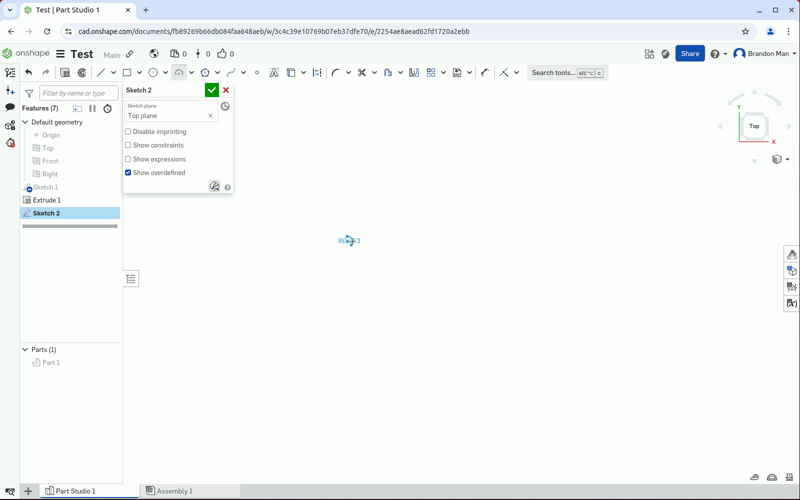
scroll(6)
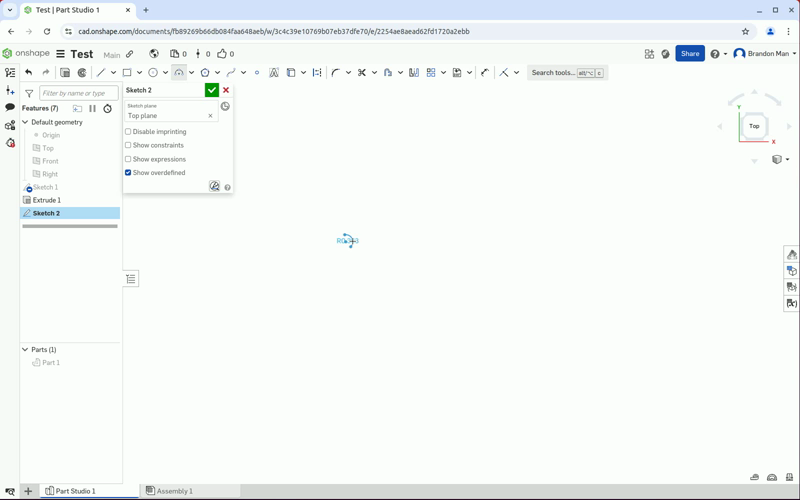
scroll(6)
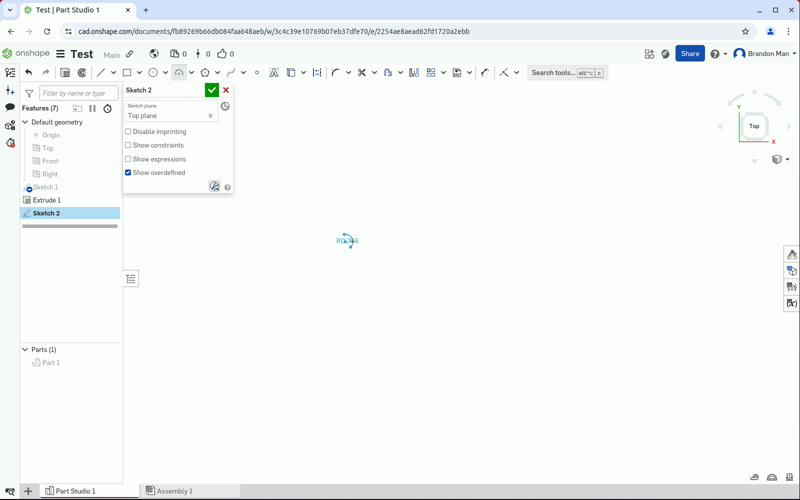
scroll(6)
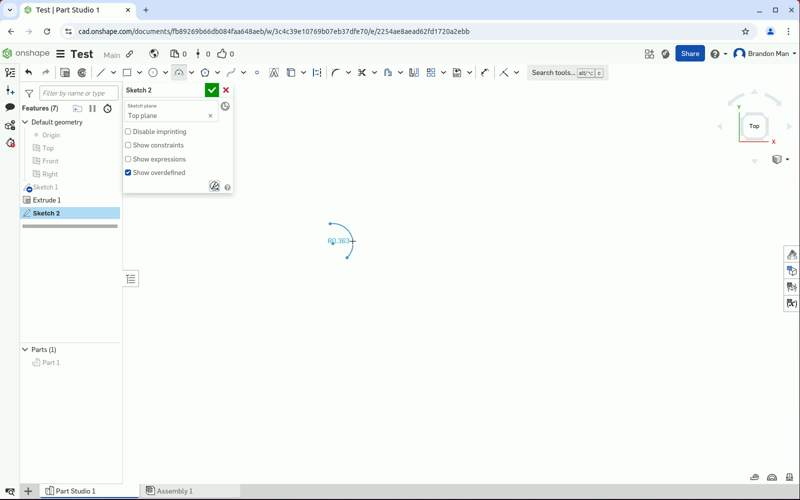
click(352, 240)
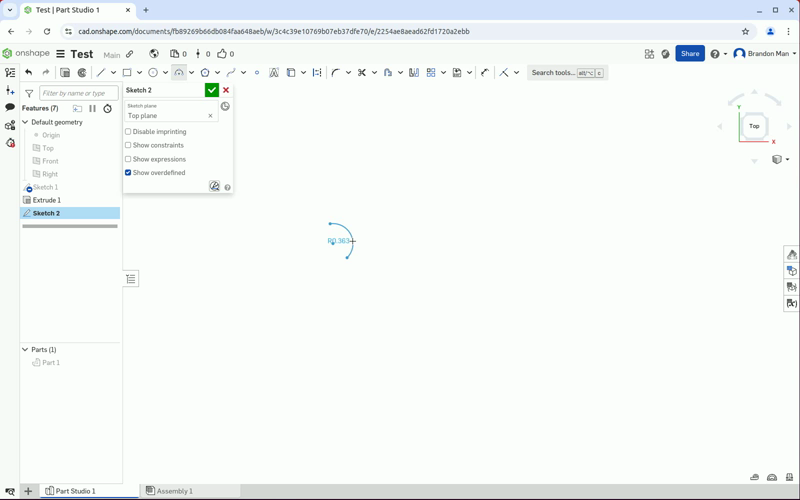
scroll(-6)
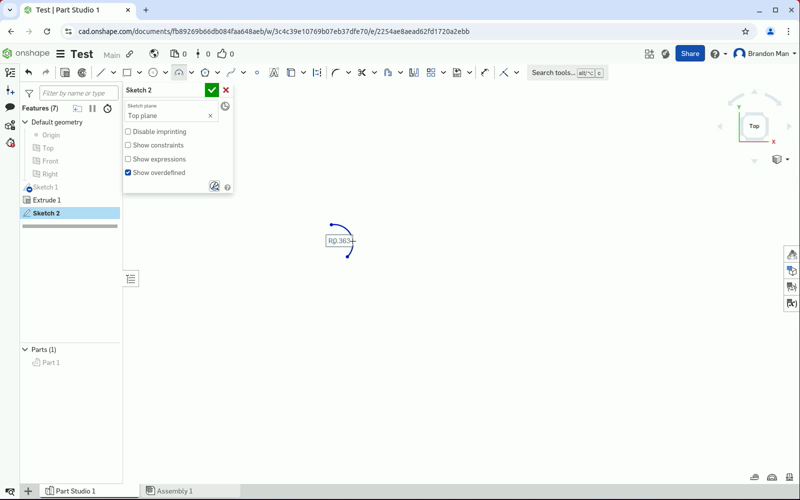
scroll(-6)
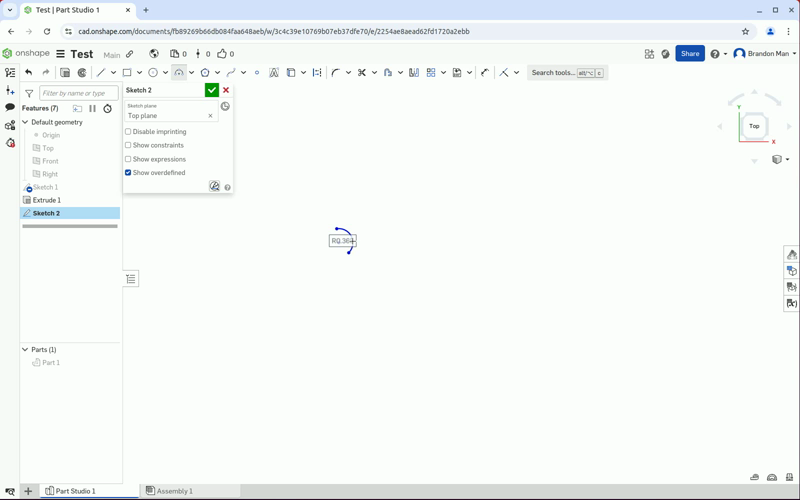
scroll(-6)
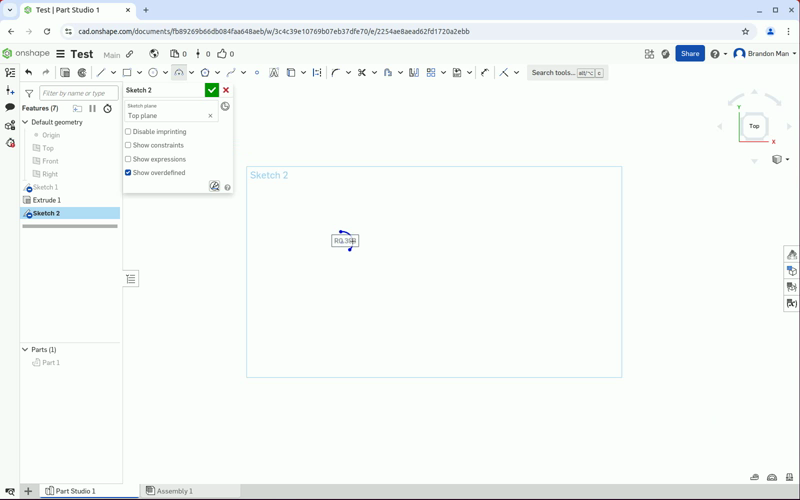
scroll(-6)
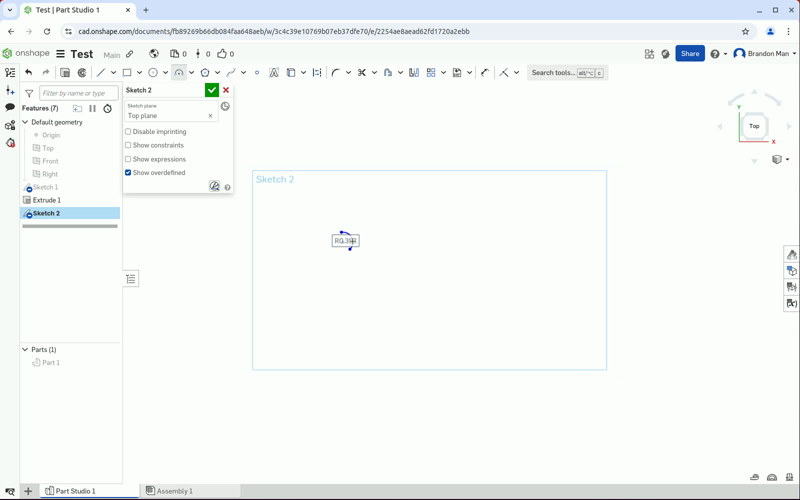
scroll(-6)
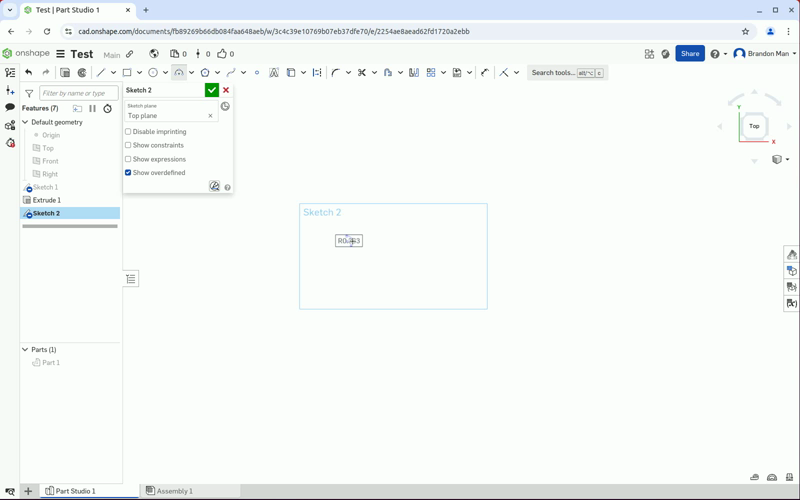
scroll(-6)
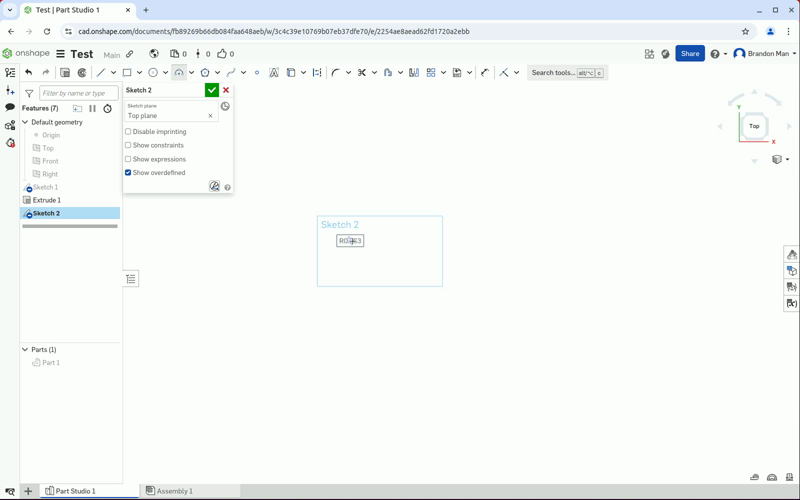
scroll(-6)
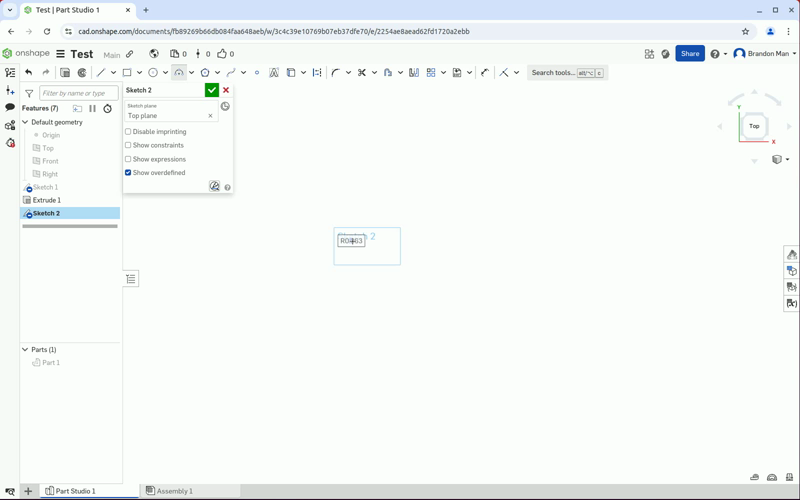
key_up(shift)
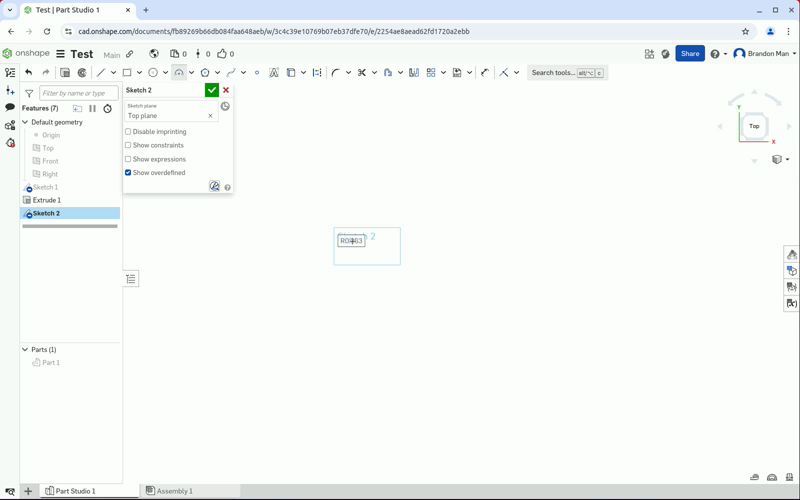
mouse_move(352, 242)
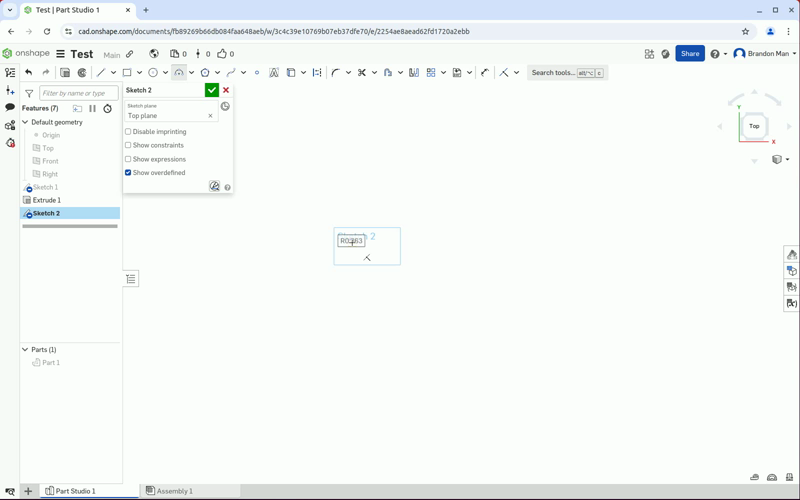
scroll(6)
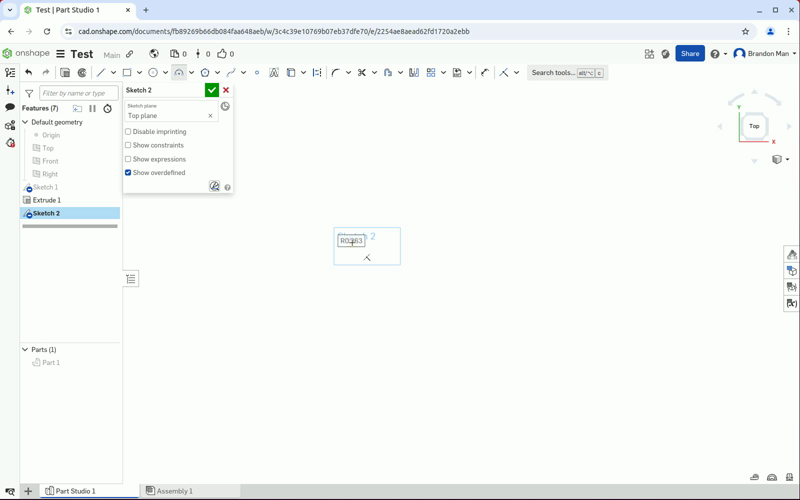
scroll(6)
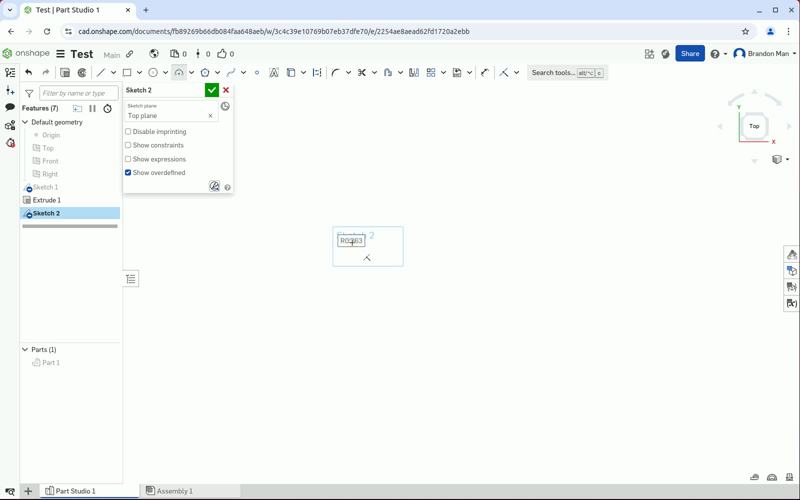
scroll(6)
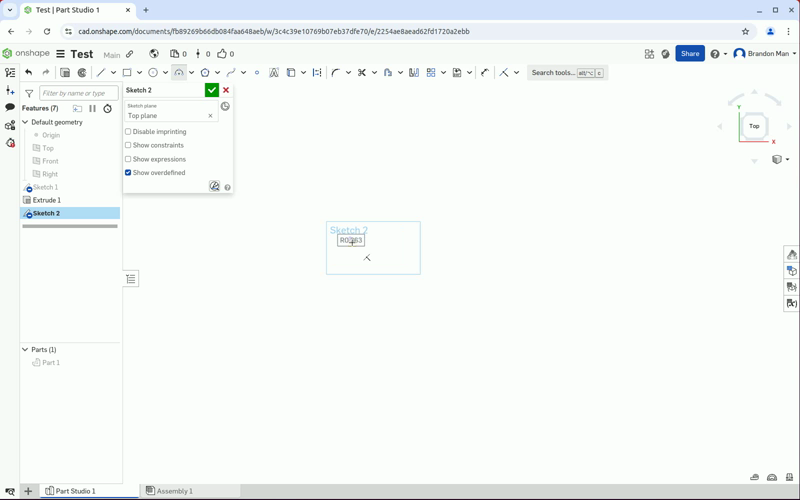
scroll(6)
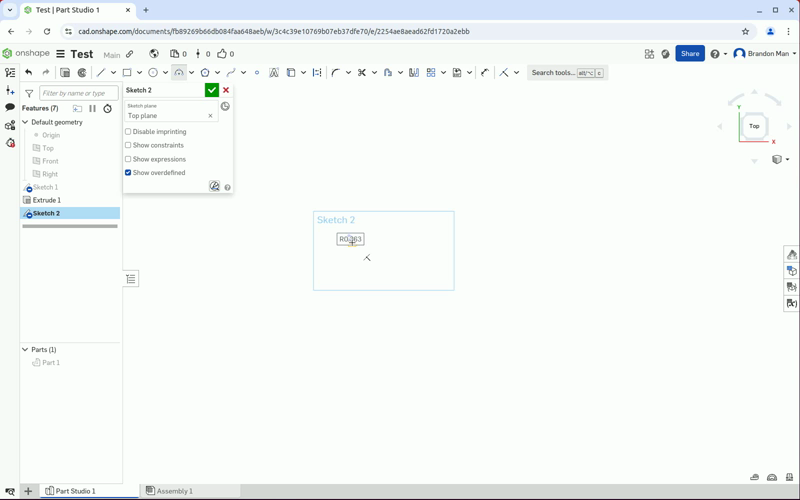
scroll(6)
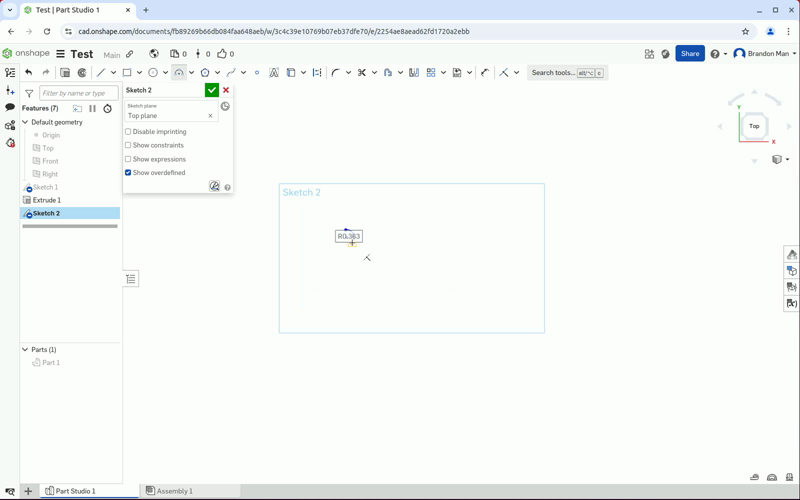
scroll(6)
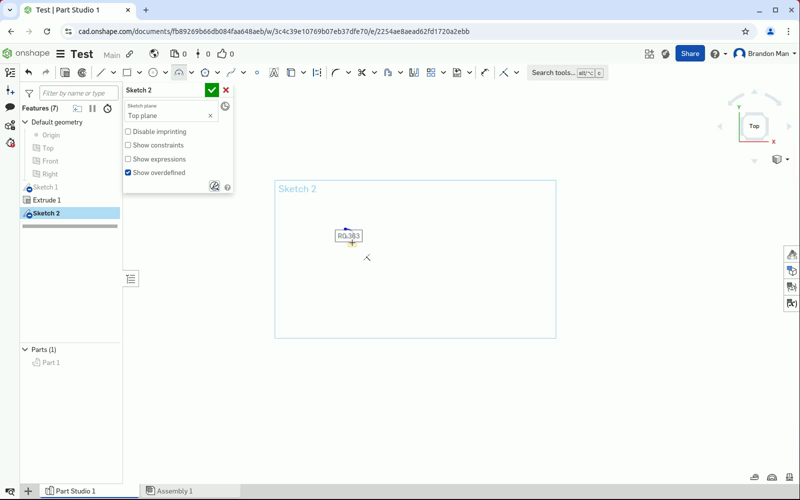
scroll(6)
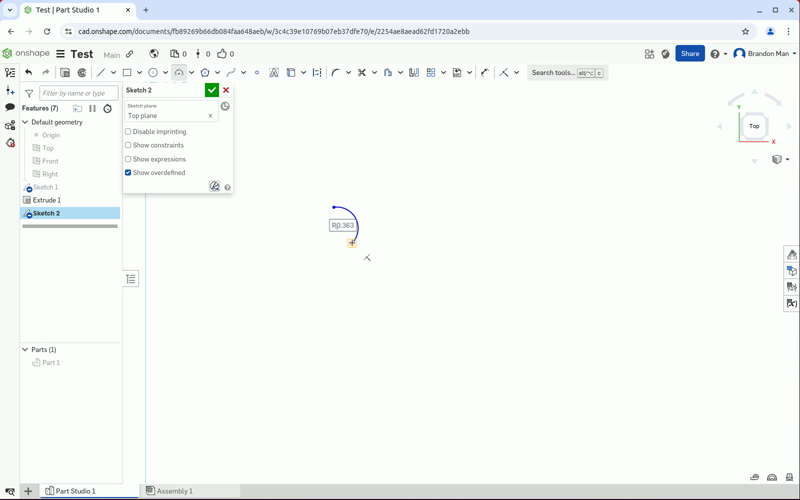
click(352, 242)
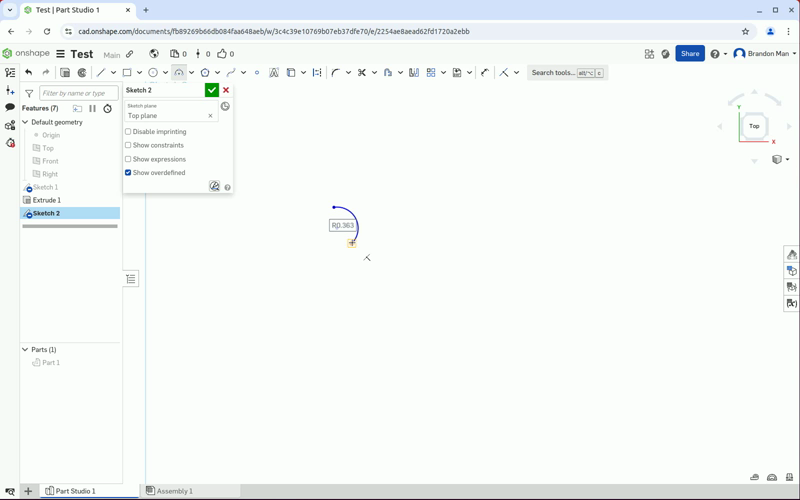
scroll(-6)
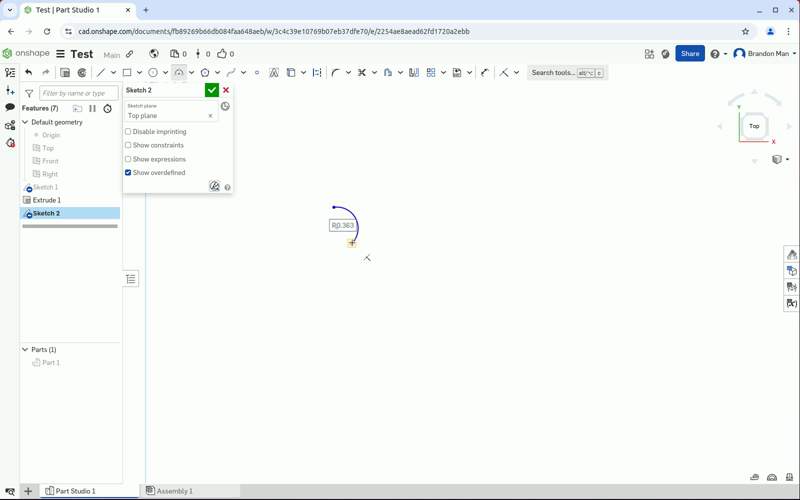
scroll(-6)
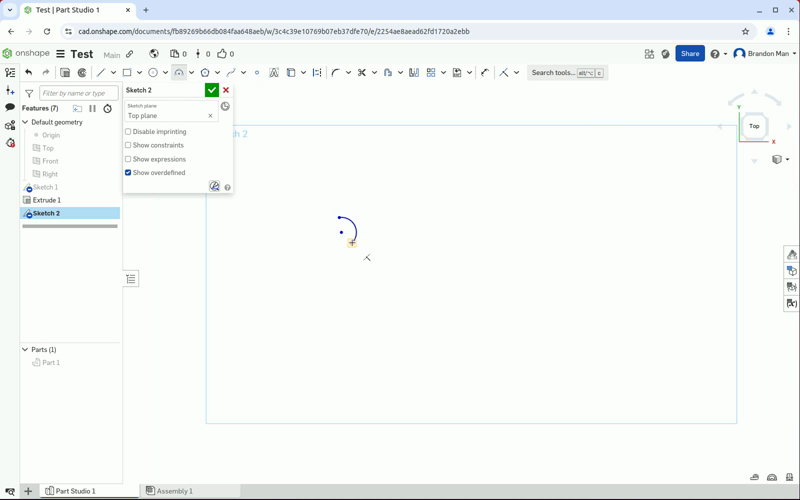
scroll(-6)
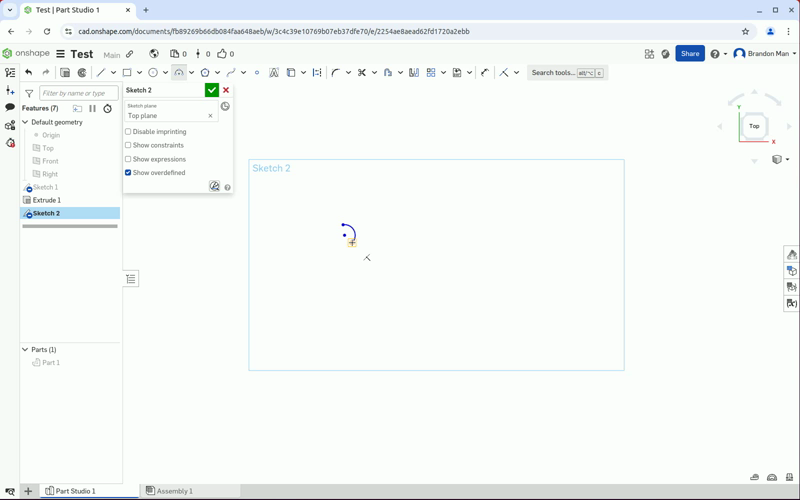
scroll(-6)
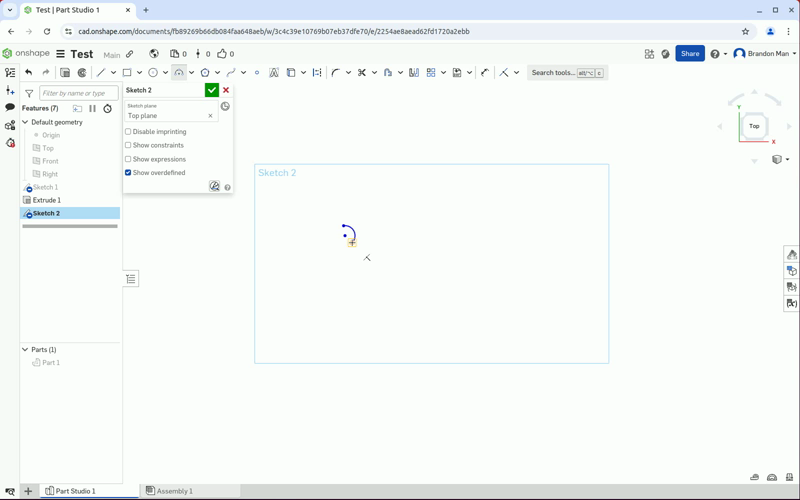
scroll(-6)
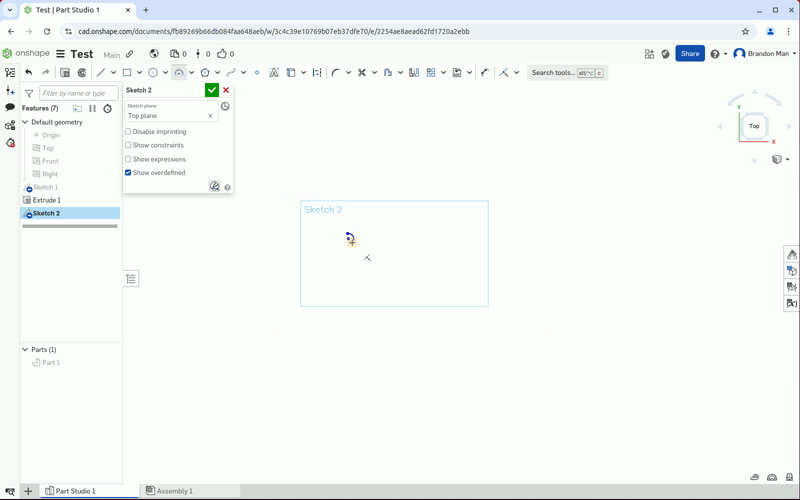
scroll(-6)
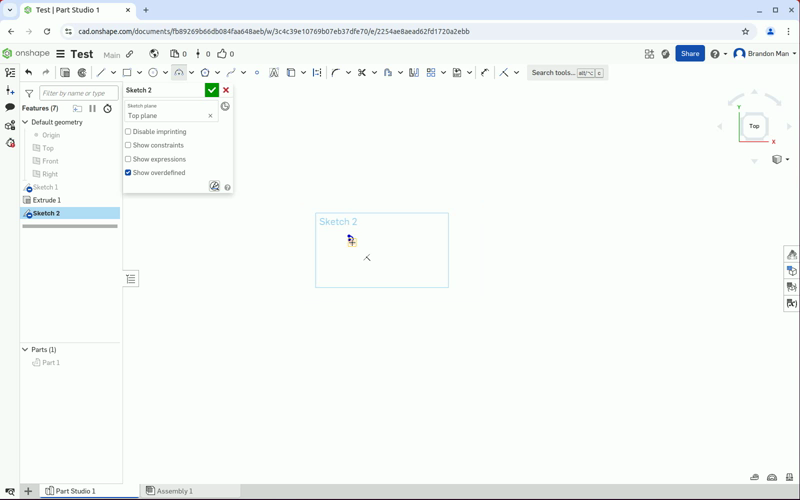
scroll(-6)
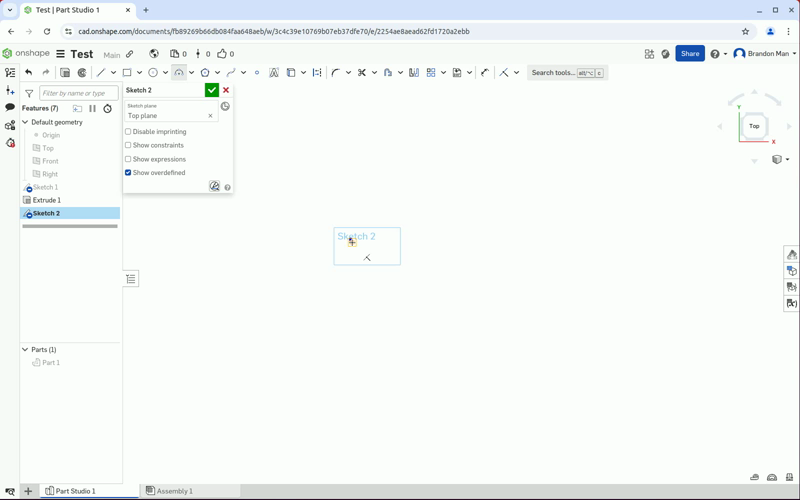
key_down(shift)
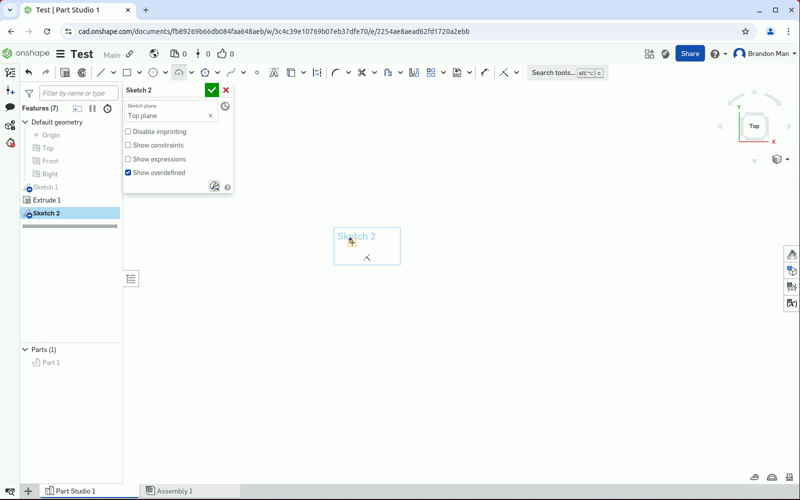
mouse_move(356, 242)
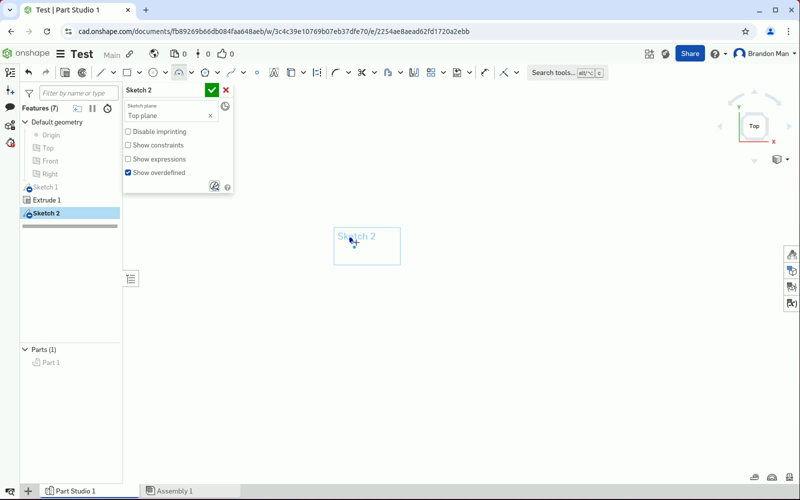
scroll(6)
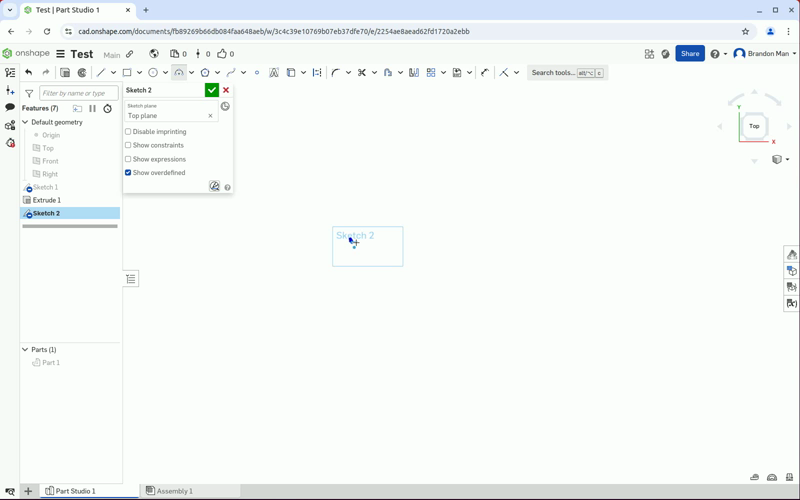
scroll(6)
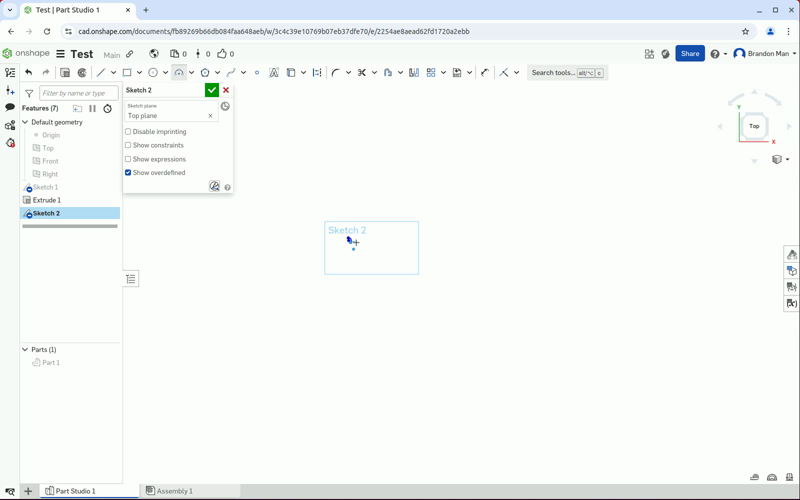
scroll(6)
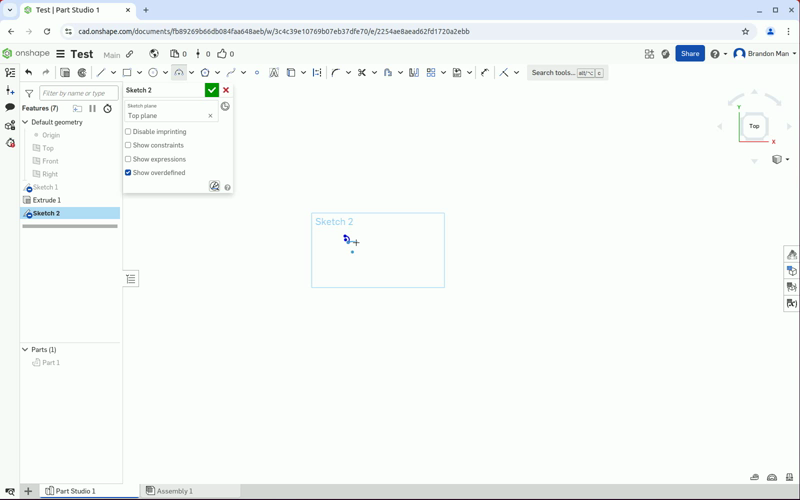
scroll(6)
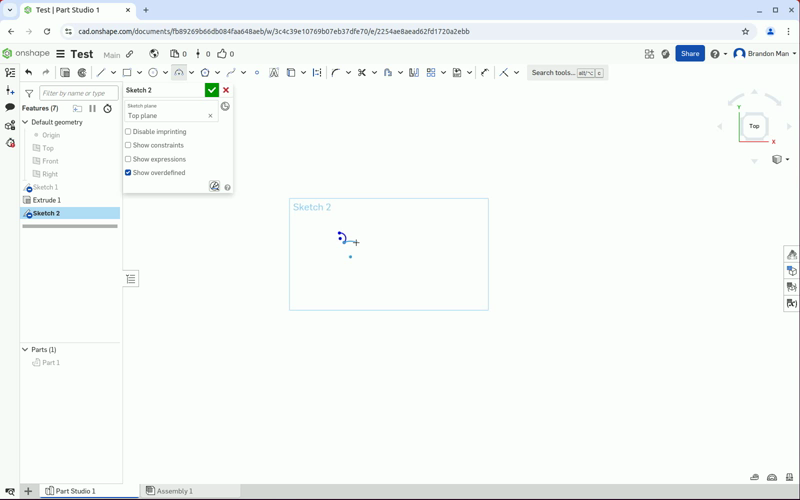
scroll(6)
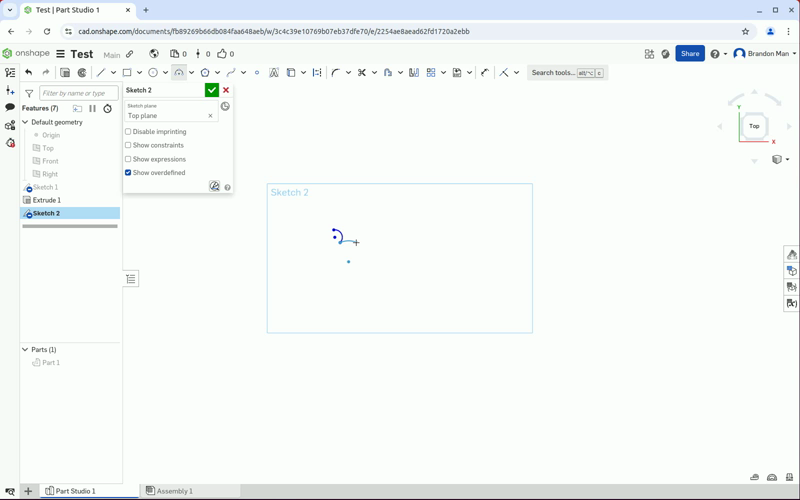
scroll(6)
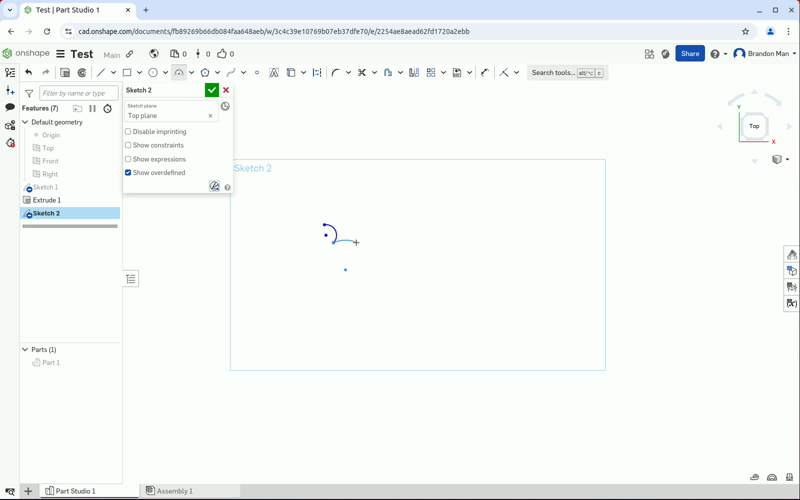
scroll(6)
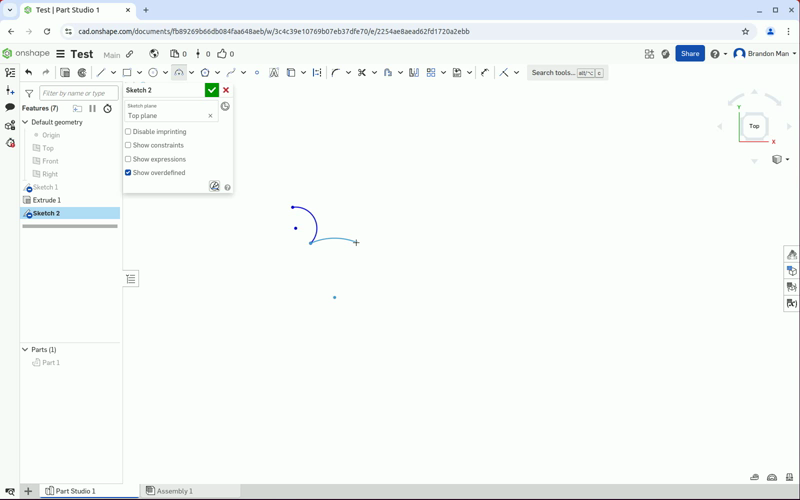
click(356, 242)
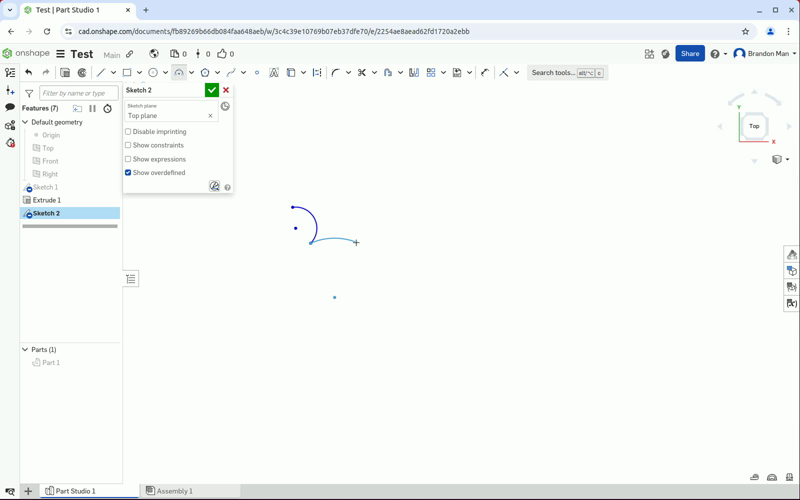
scroll(-6)
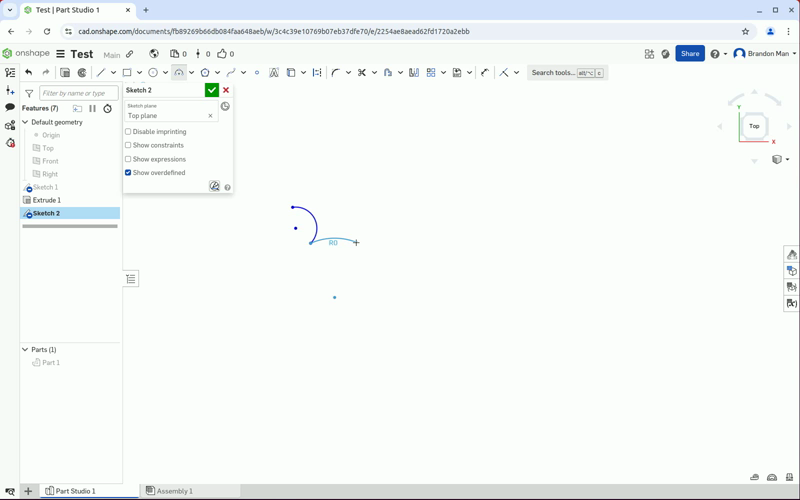
scroll(-6)
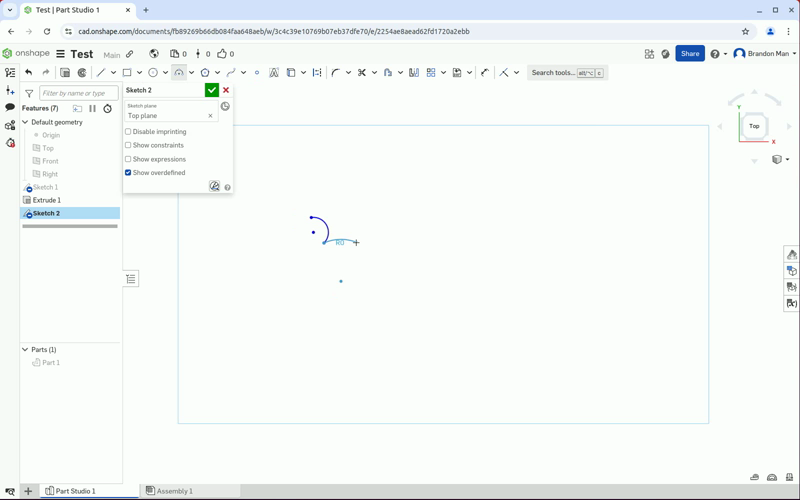
scroll(-6)
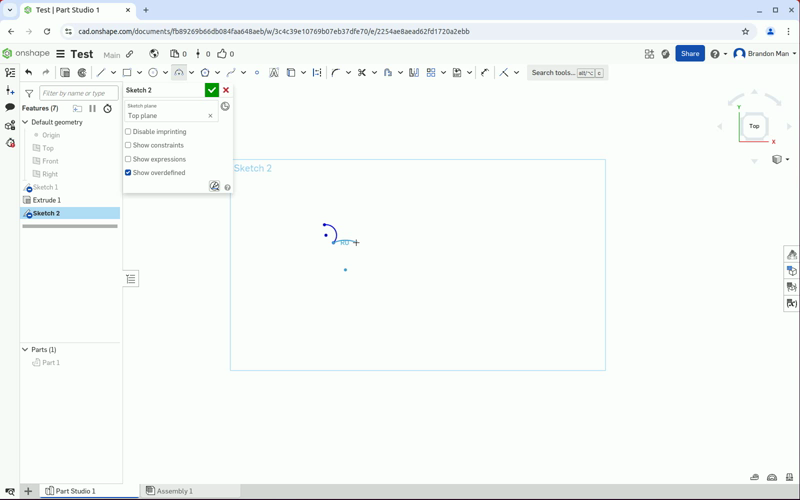
scroll(-6)
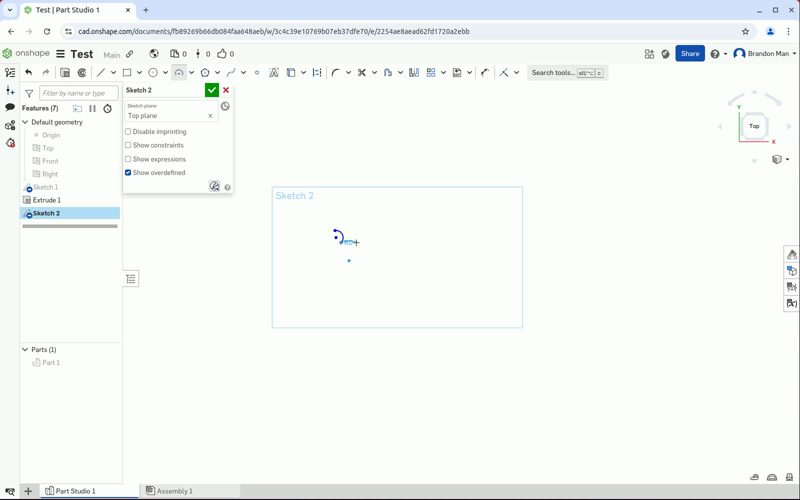
scroll(-6)
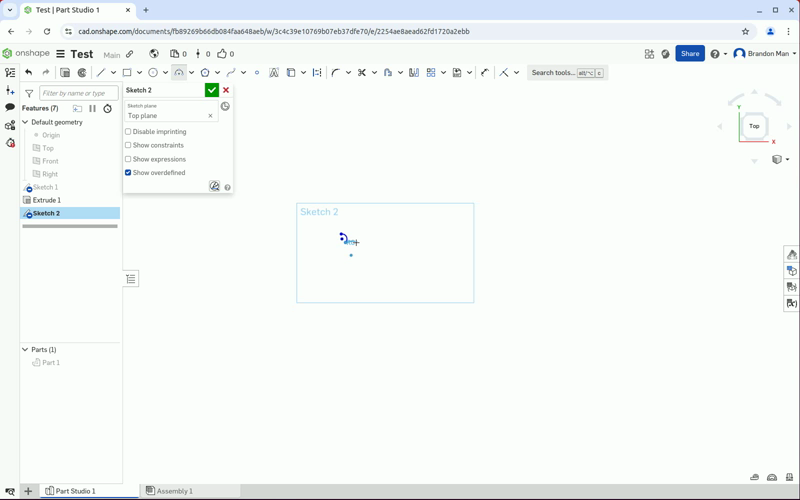
scroll(-6)
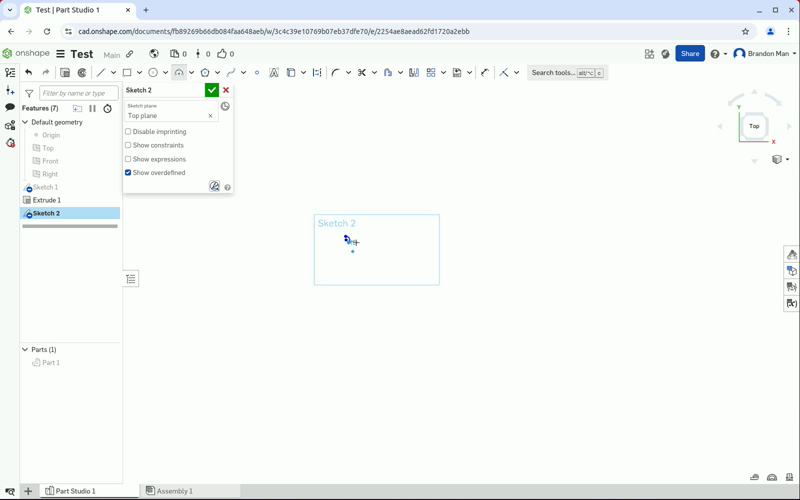
scroll(-6)
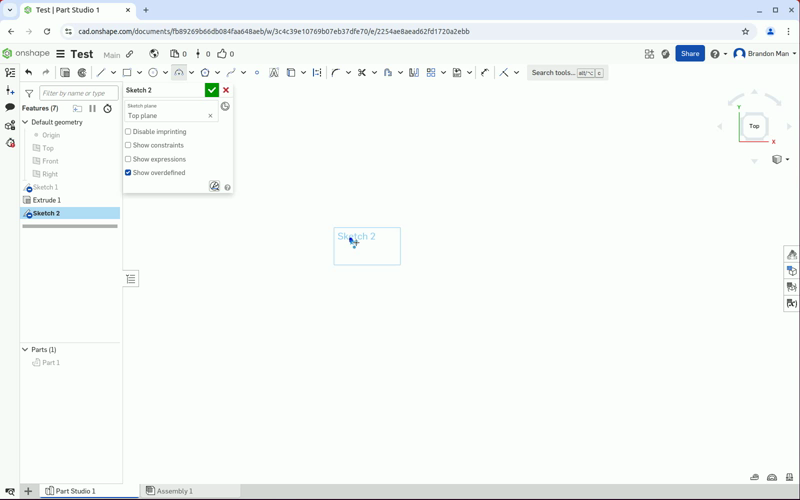
mouse_move(353, 241)
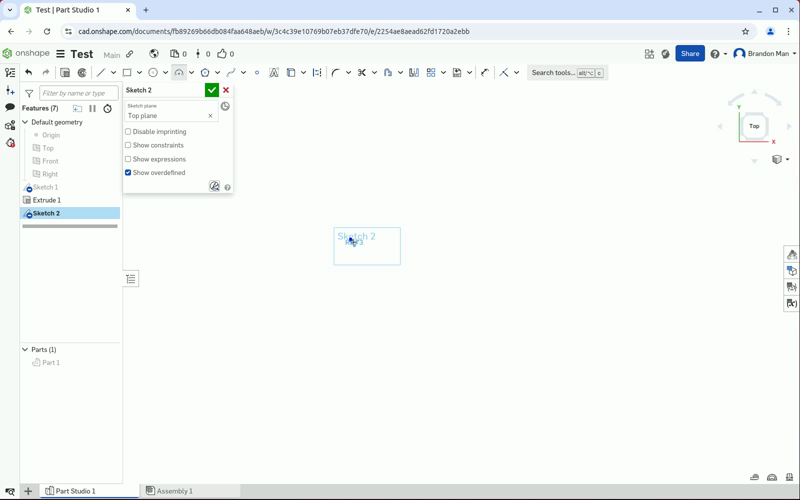
scroll(6)
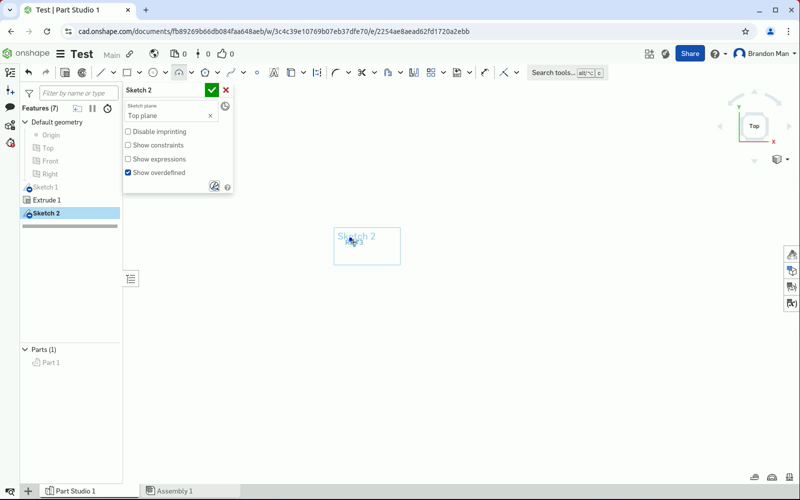
scroll(6)
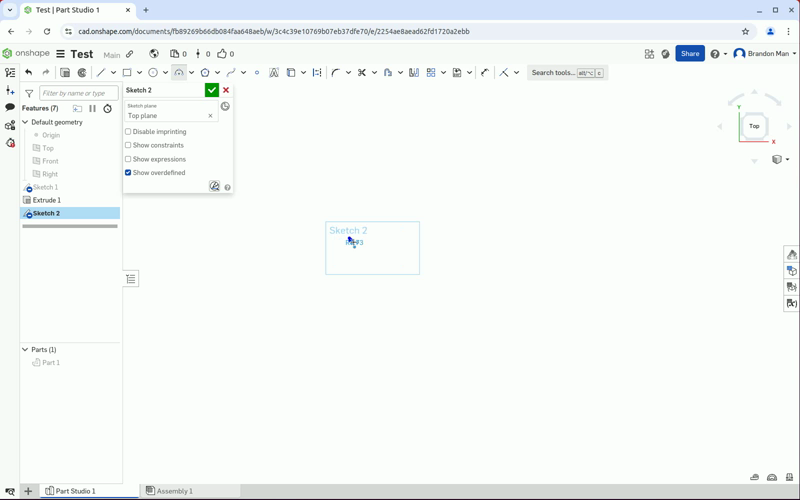
scroll(6)
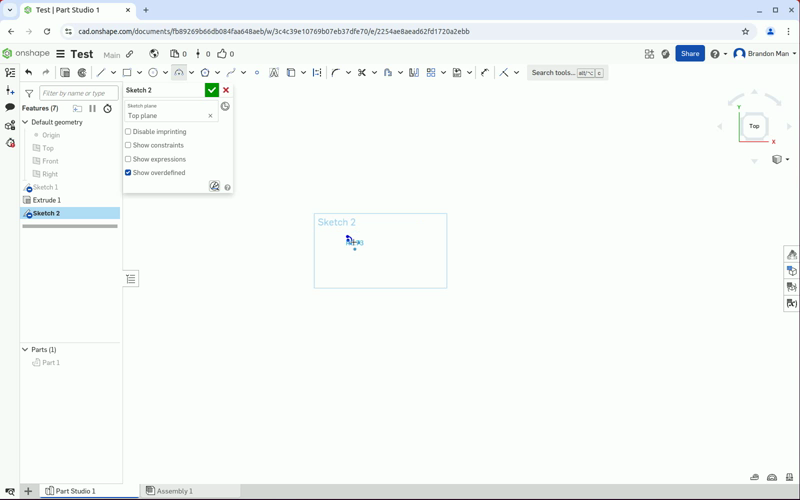
scroll(6)
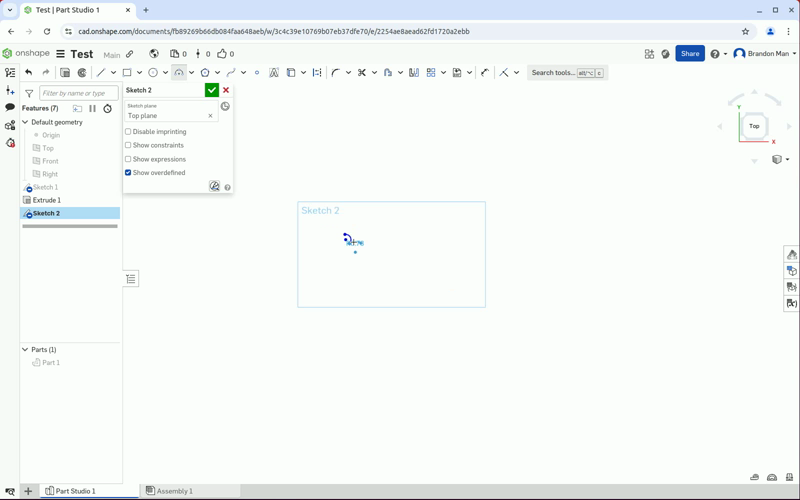
scroll(6)
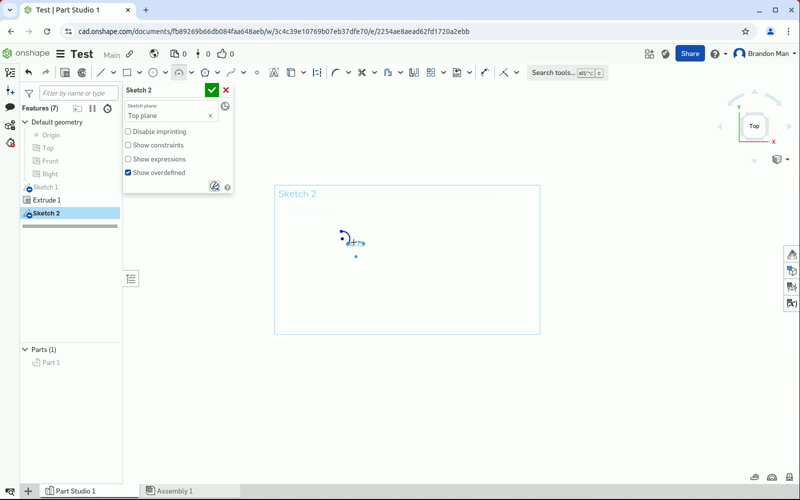
scroll(6)
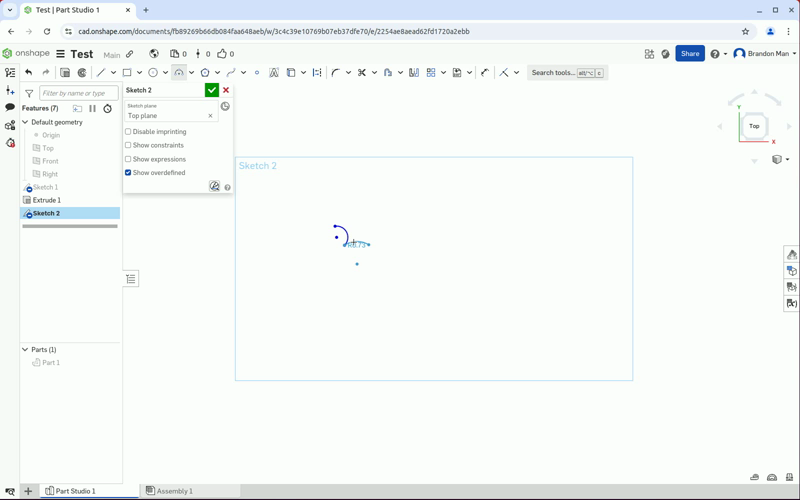
scroll(6)
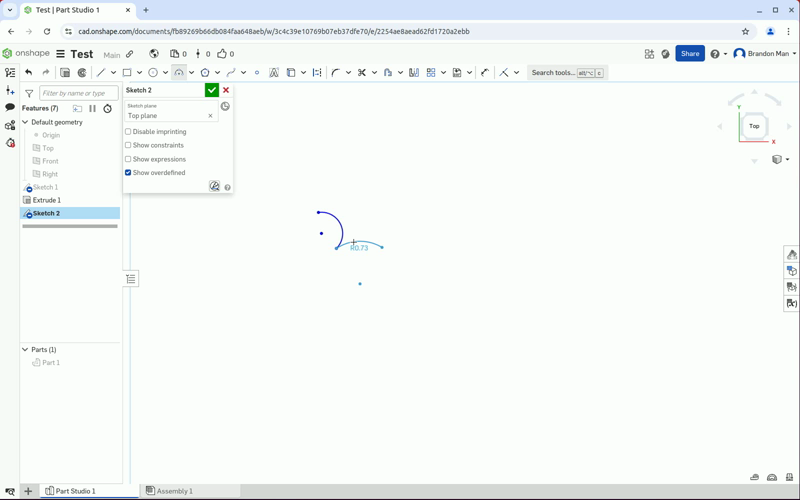
click(353, 241)
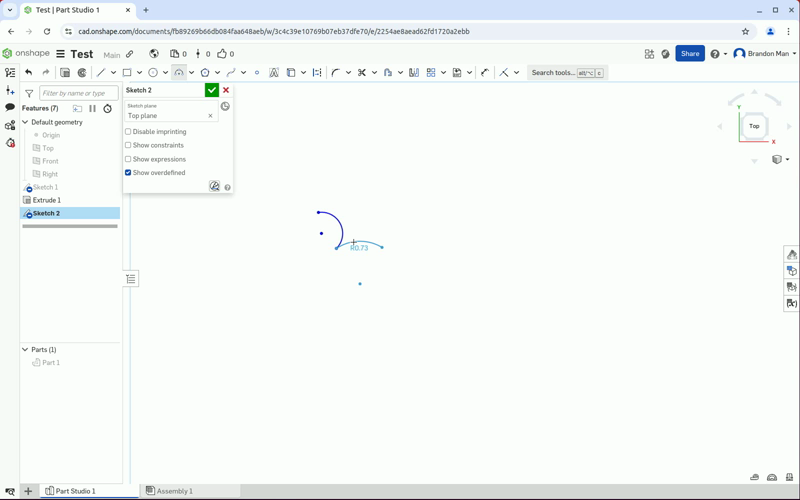
scroll(-6)
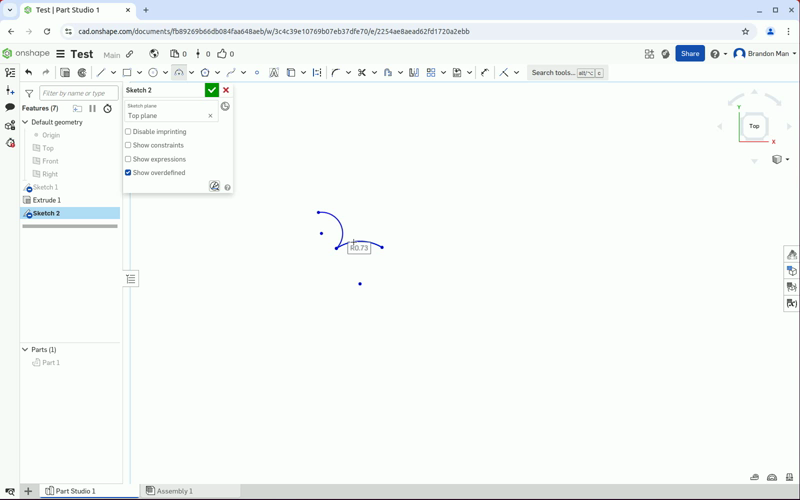
scroll(-6)
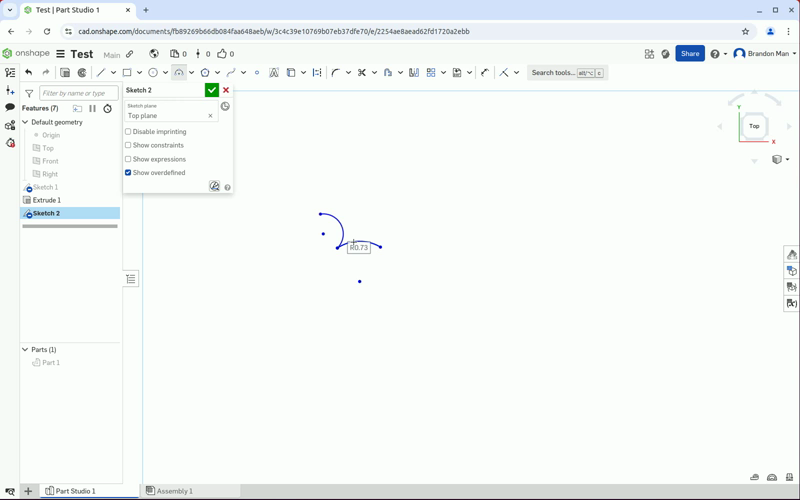
scroll(-6)
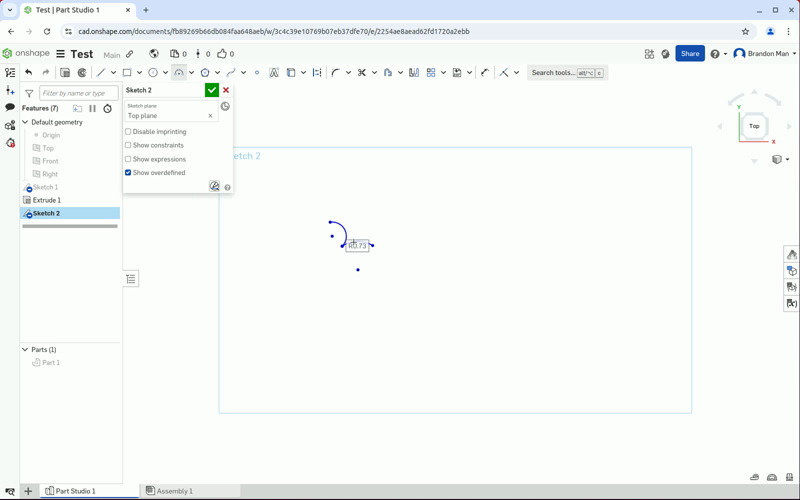
scroll(-6)
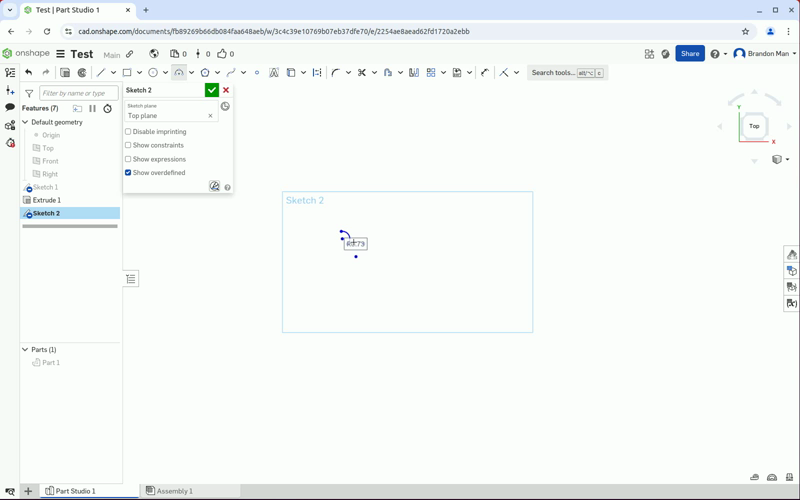
scroll(-6)
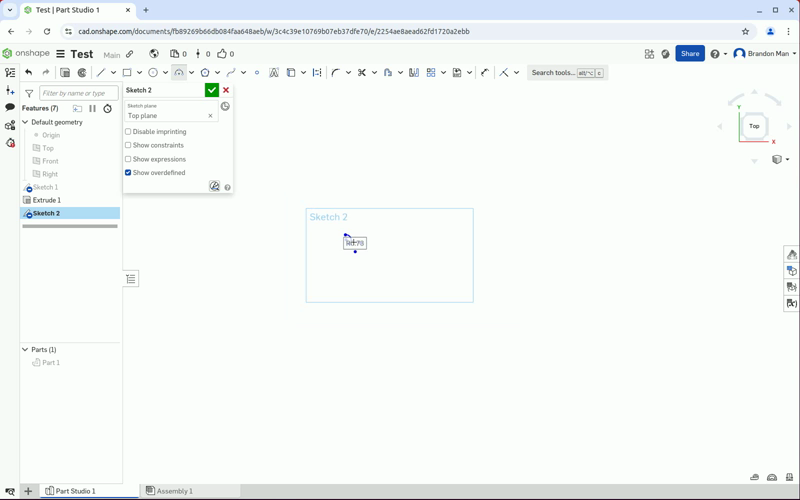
scroll(-6)
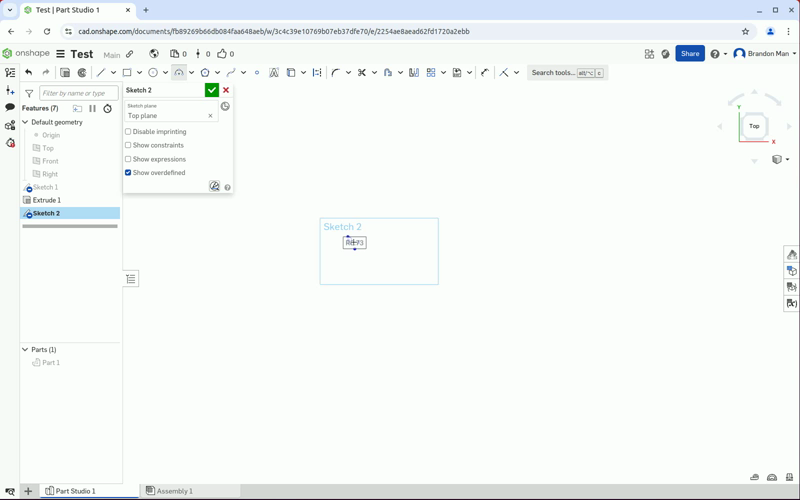
scroll(-6)
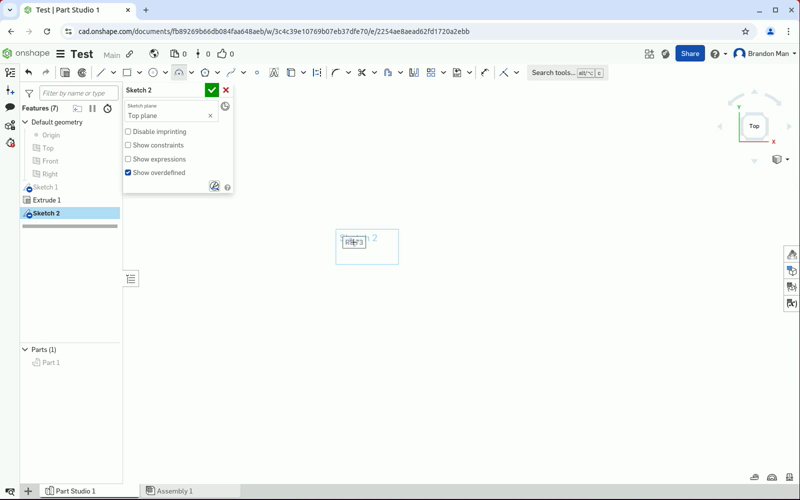
key_up(shift)
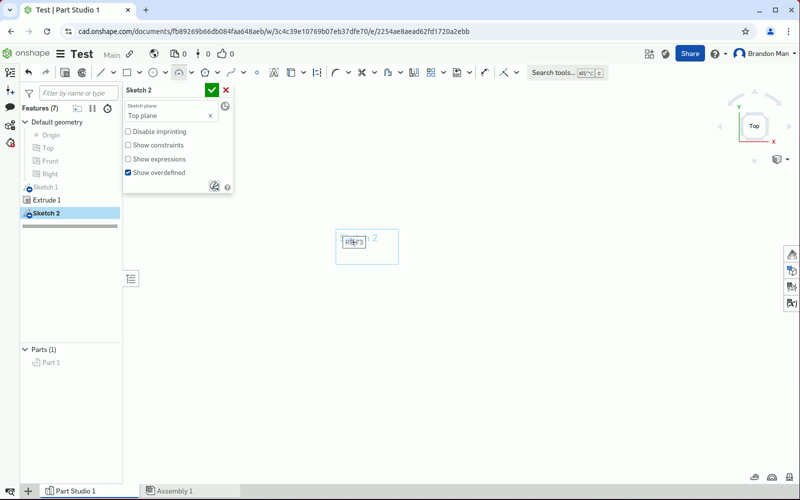
mouse_move(356, 242)
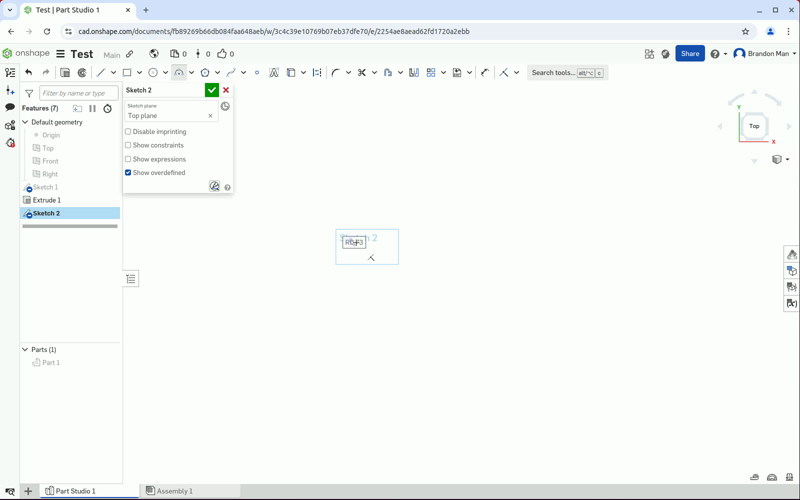
scroll(6)
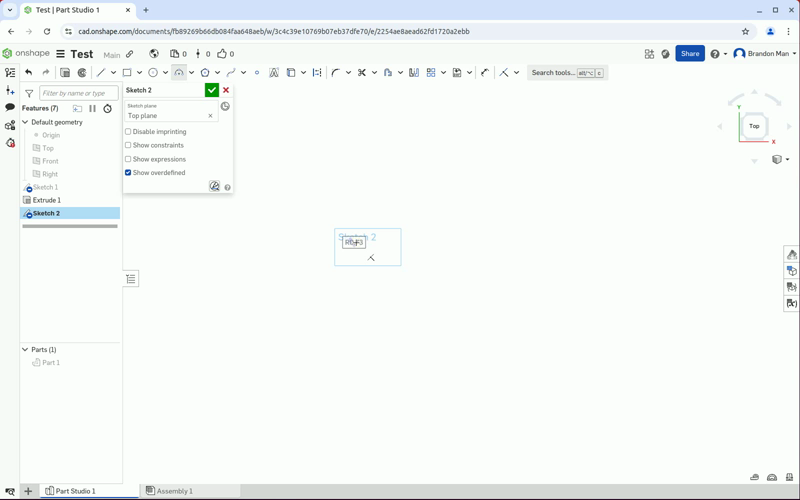
scroll(6)
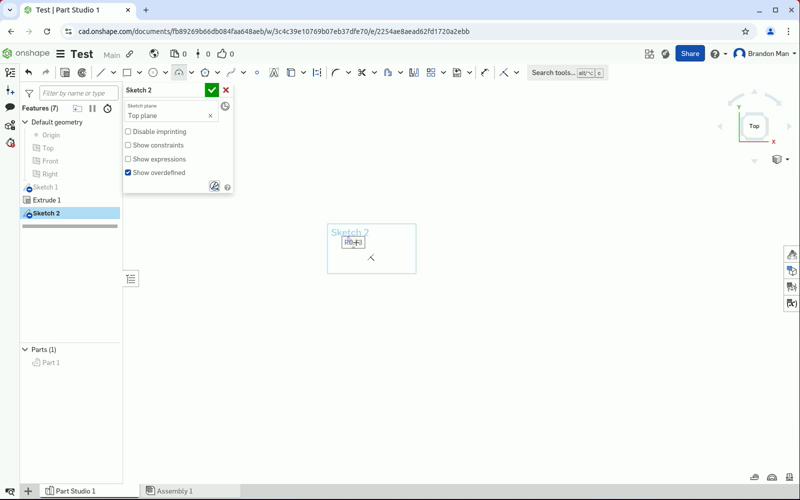
scroll(6)
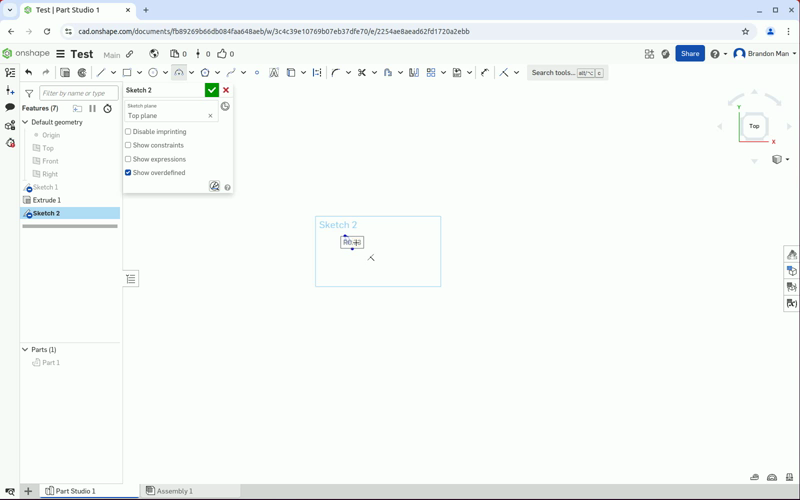
scroll(6)
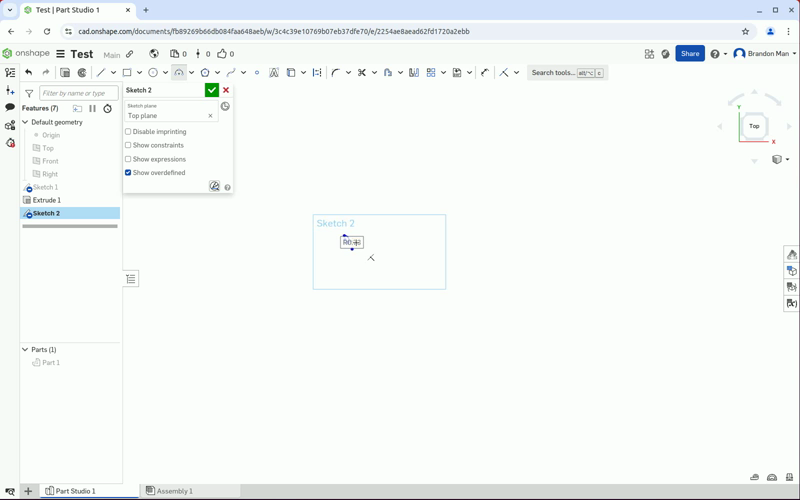
scroll(6)
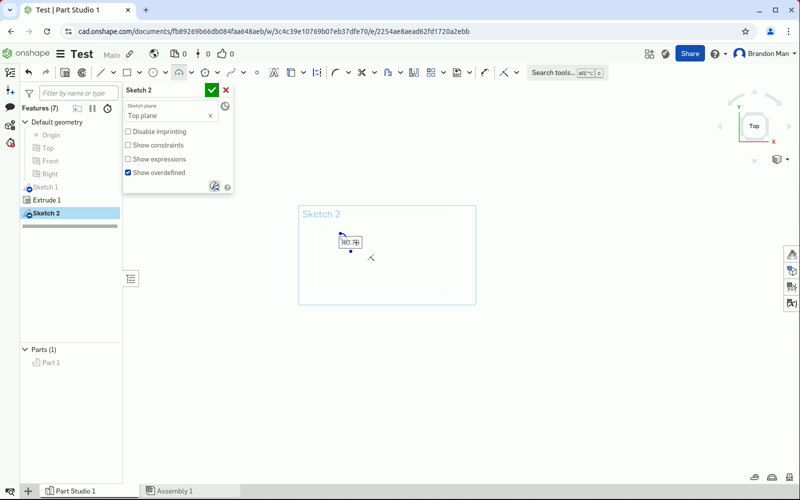
scroll(6)
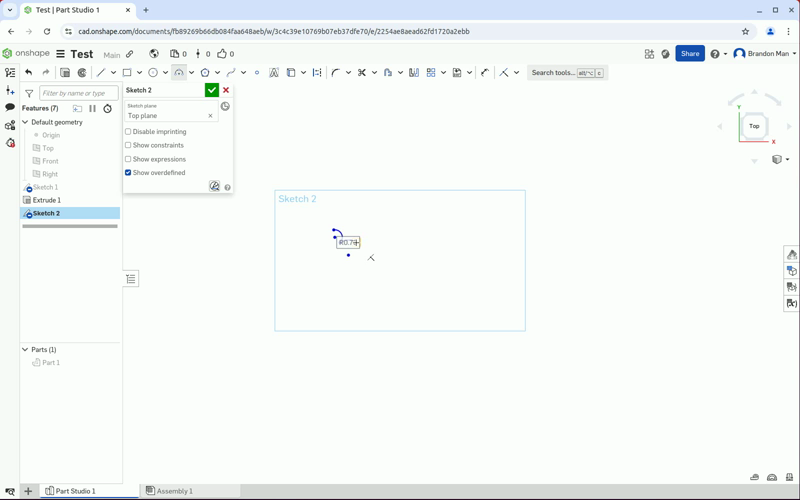
scroll(6)
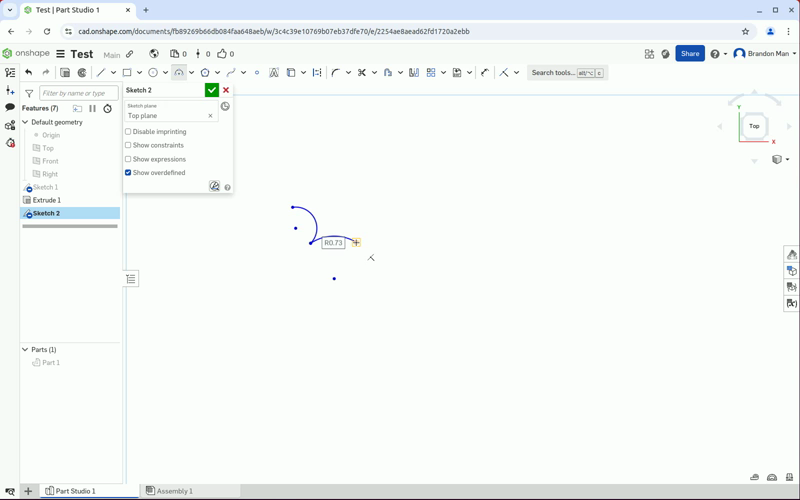
click(356, 242)
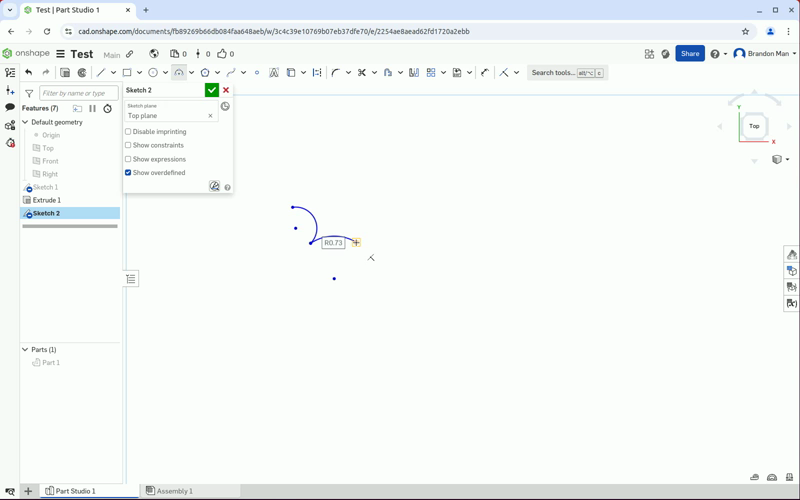
scroll(-6)
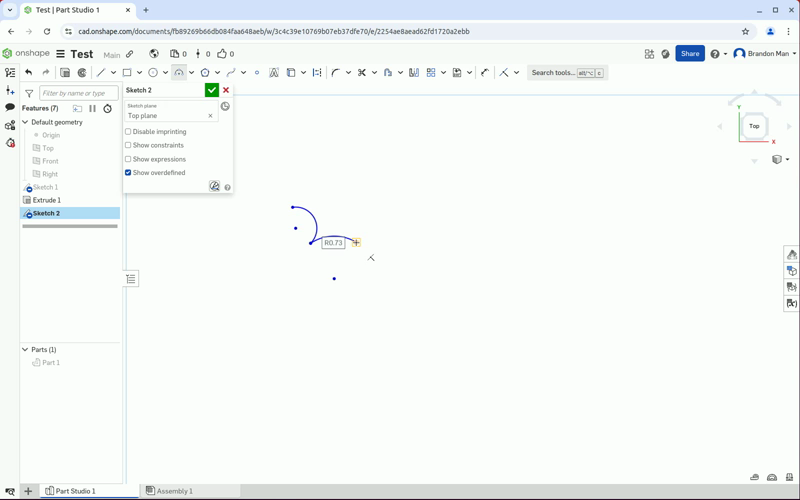
scroll(-6)
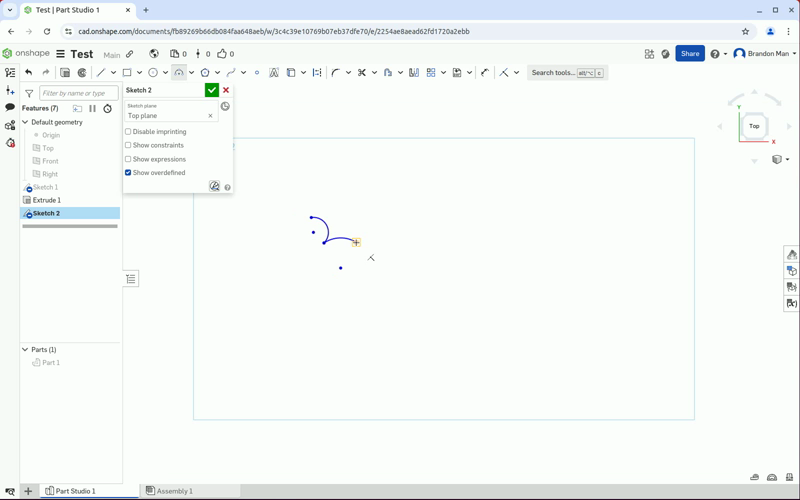
scroll(-6)
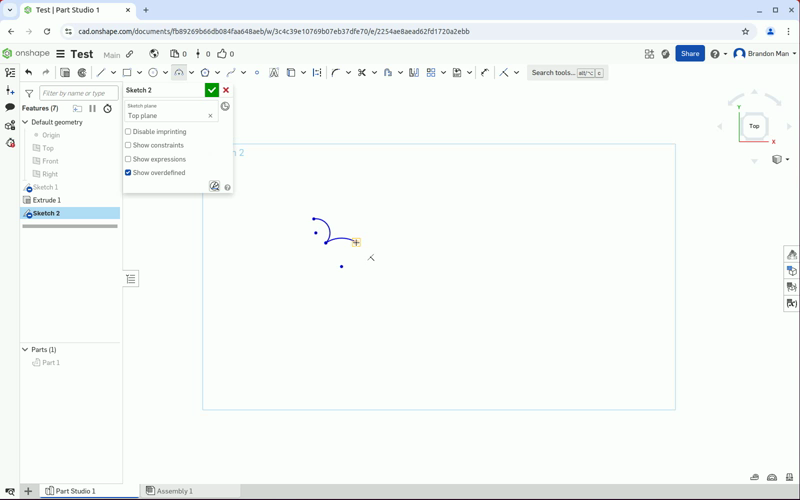
scroll(-6)
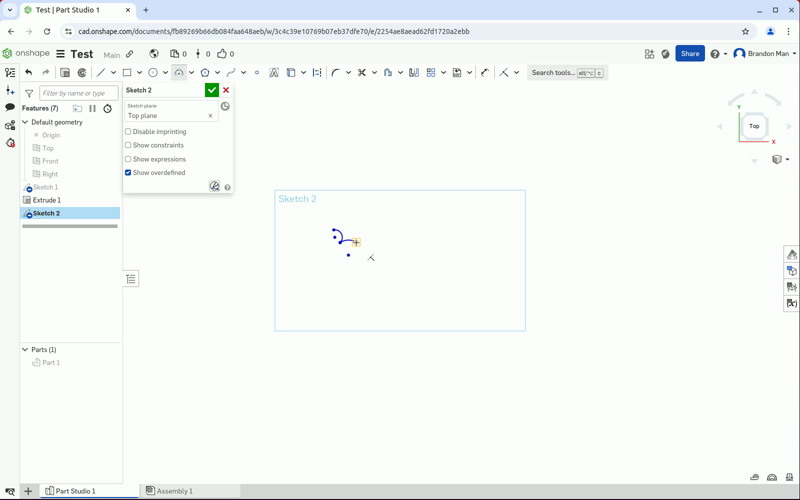
scroll(-6)
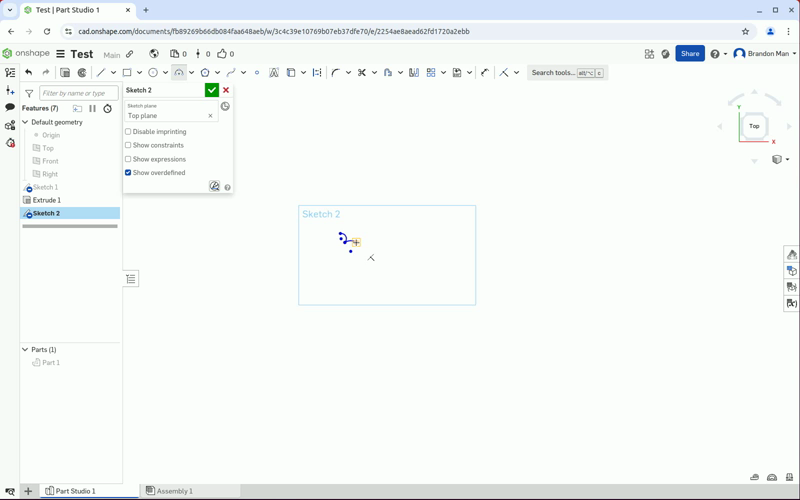
scroll(-6)
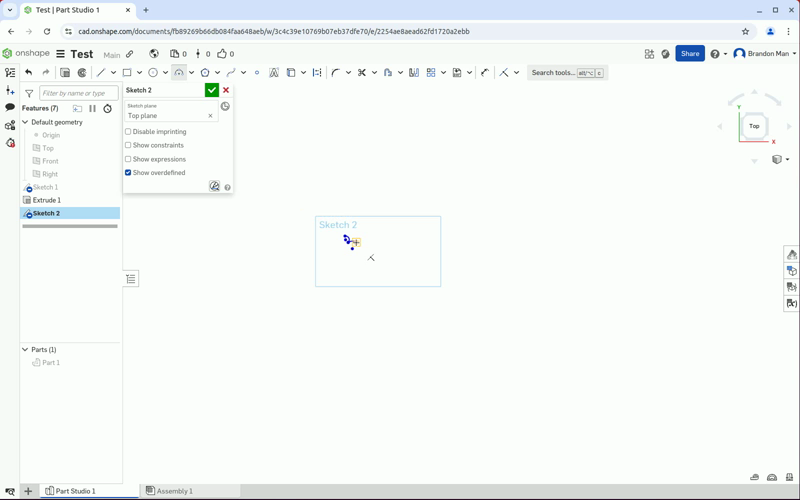
scroll(-6)
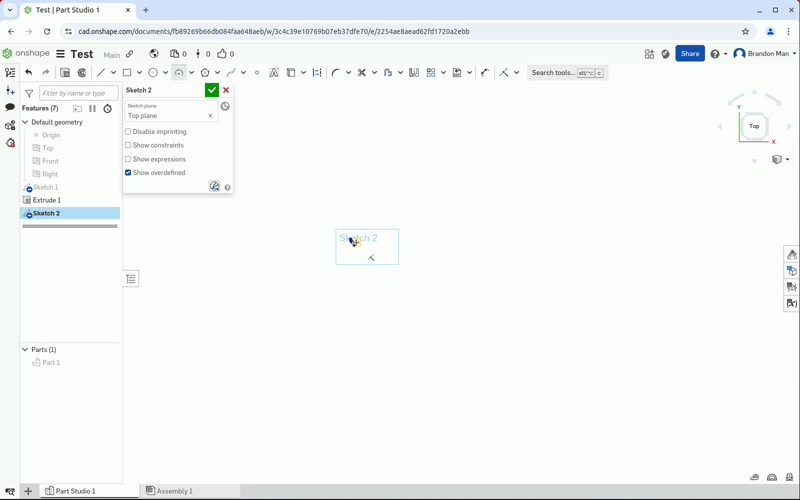
key_down(shift)
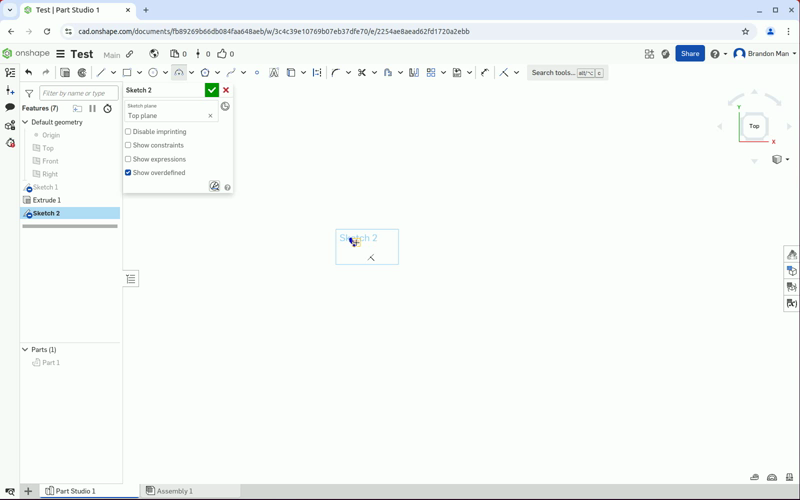
mouse_move(357, 239)
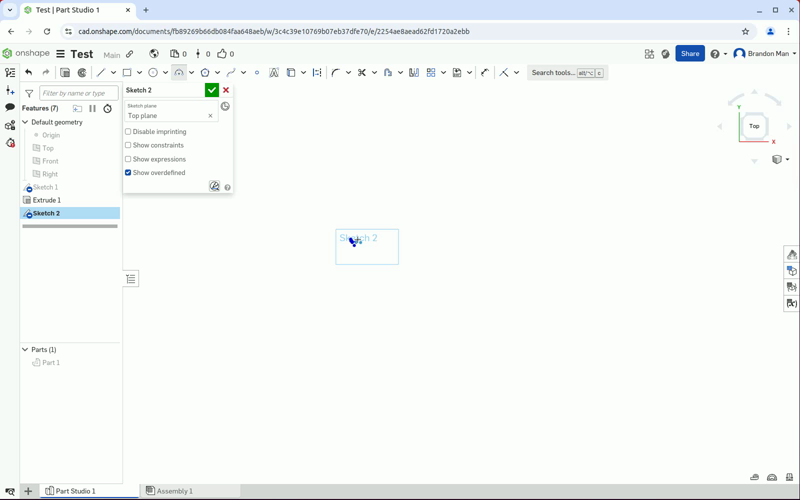
scroll(6)
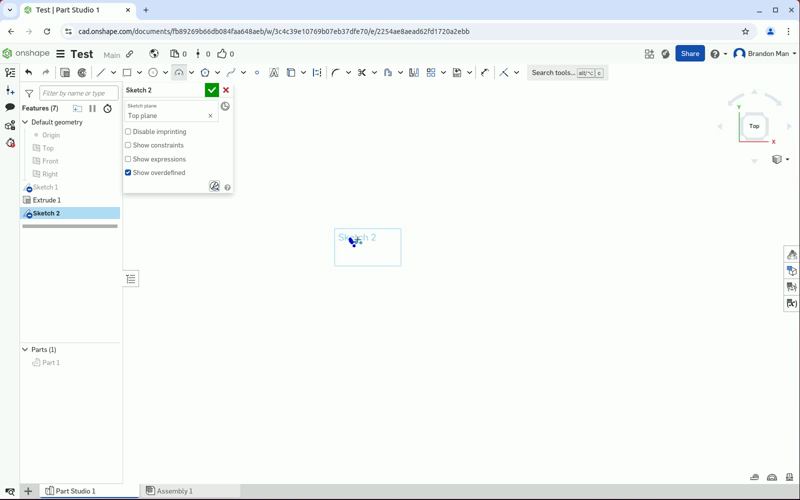
scroll(6)
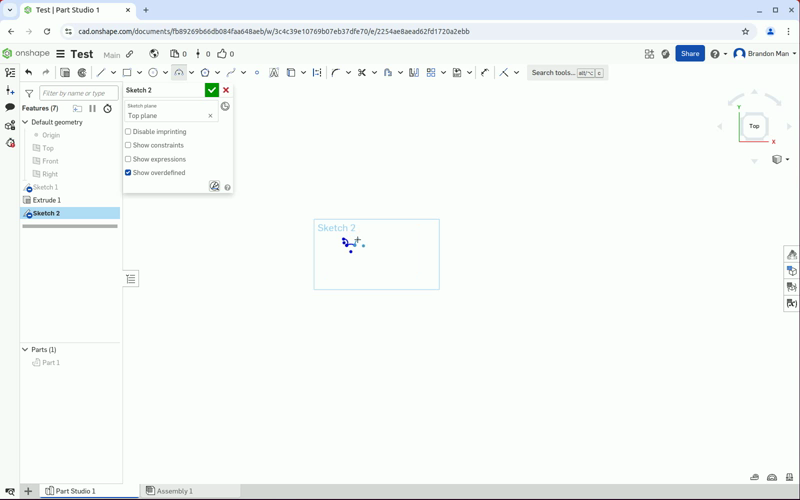
scroll(6)
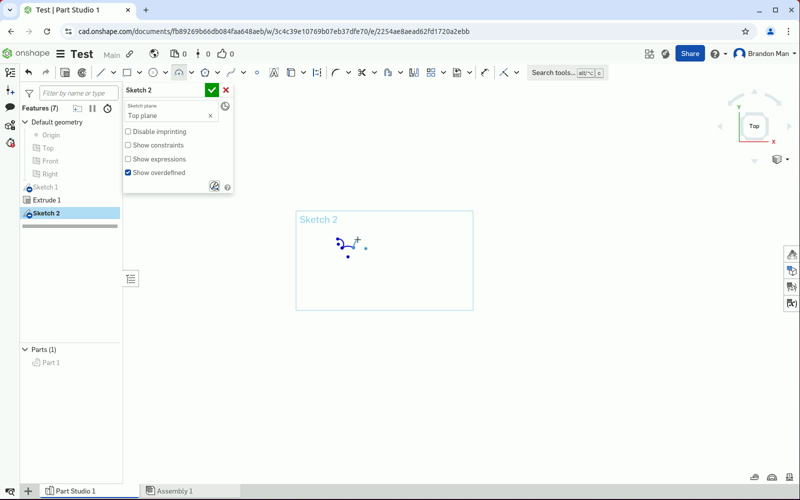
scroll(6)
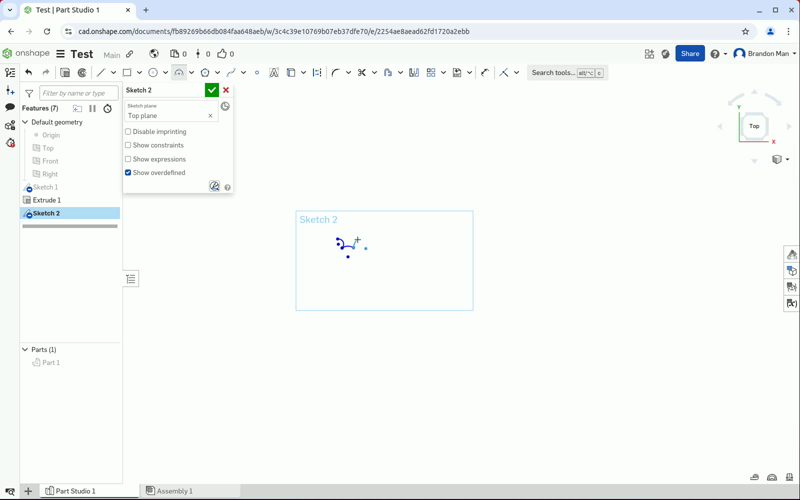
scroll(6)
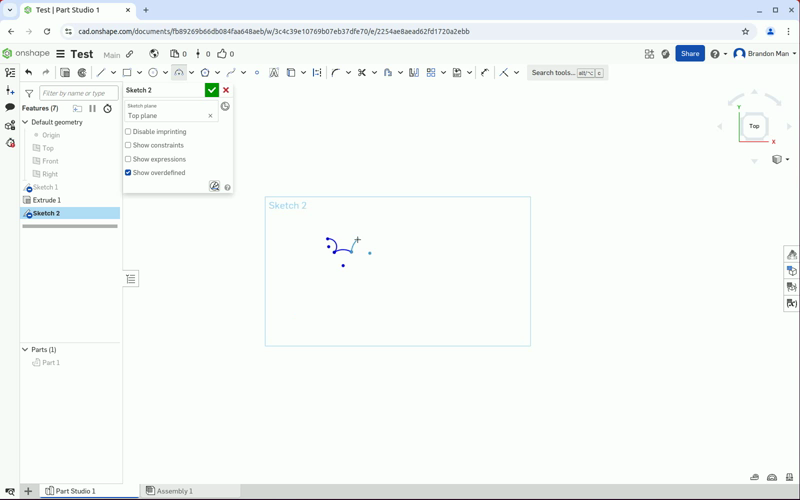
scroll(6)
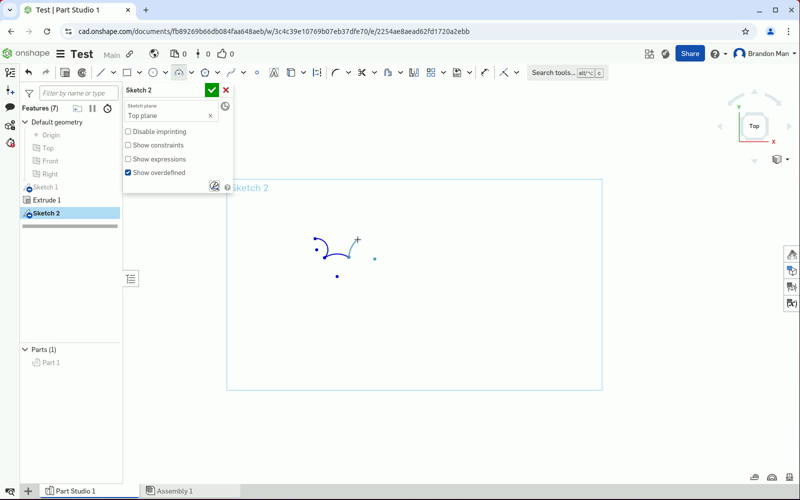
scroll(6)
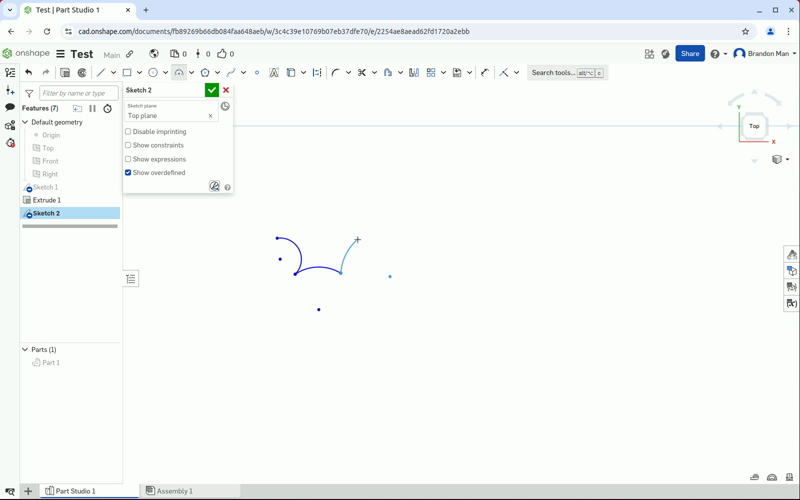
click(357, 239)
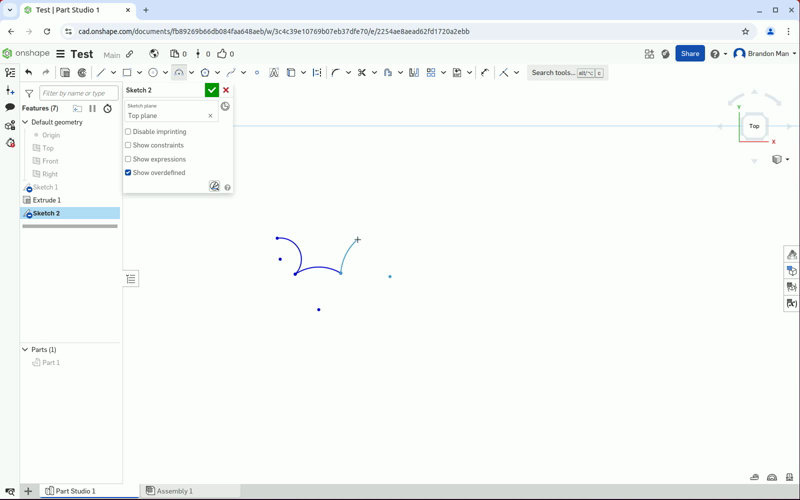
scroll(-6)
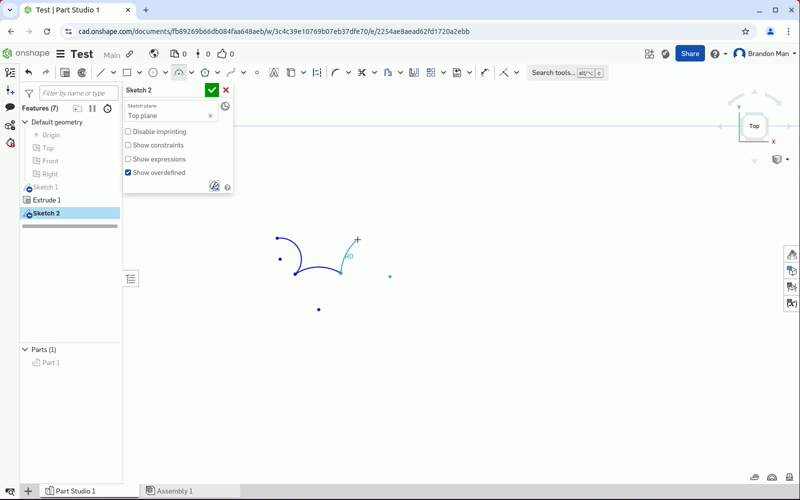
scroll(-6)
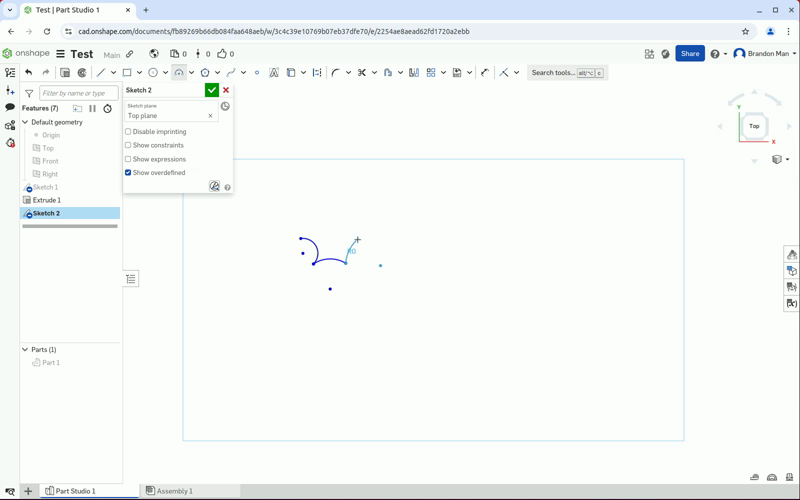
scroll(-6)
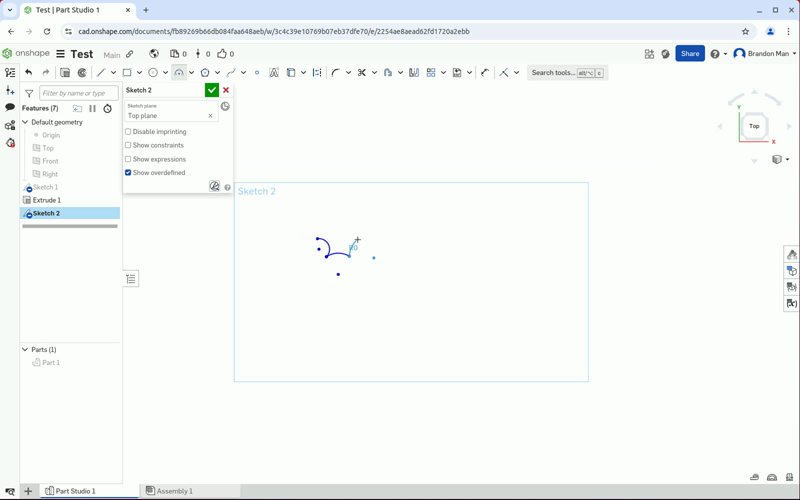
scroll(-6)
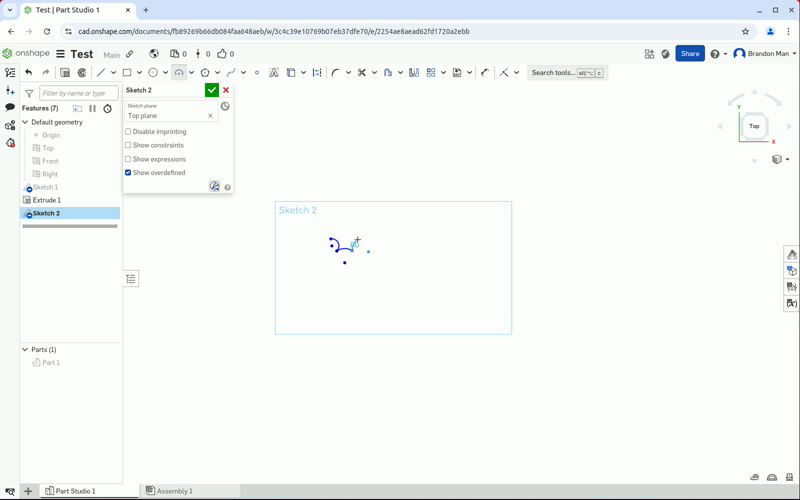
scroll(-6)
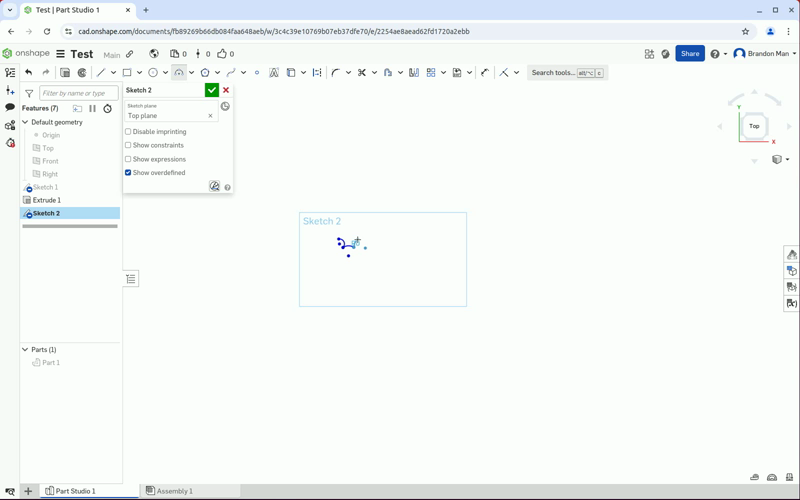
scroll(-6)
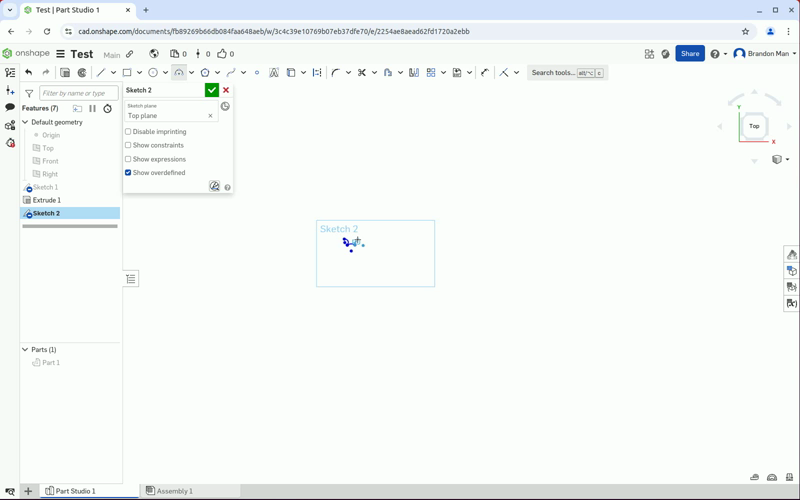
scroll(-6)
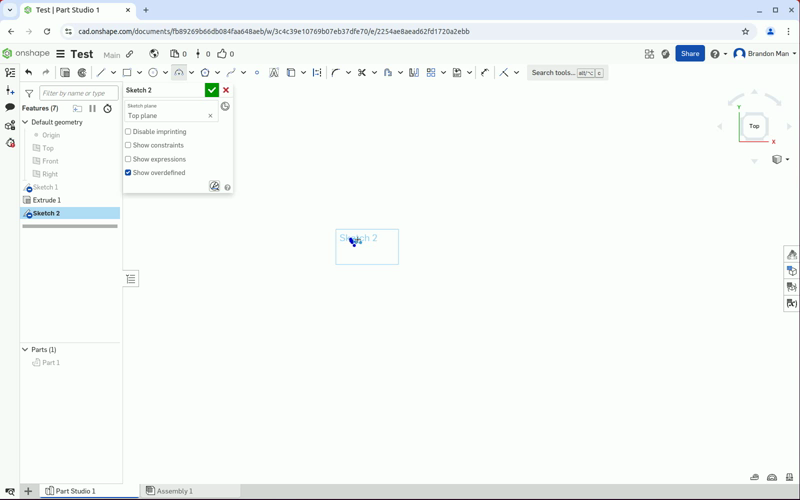
mouse_move(355, 240)
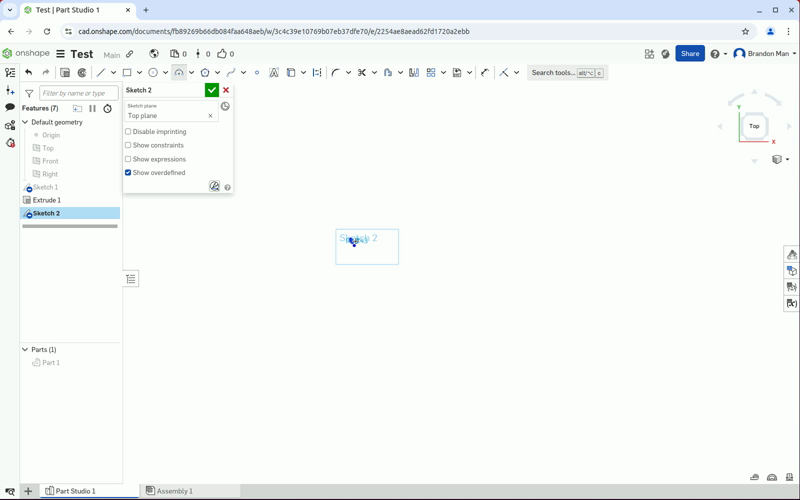
scroll(6)
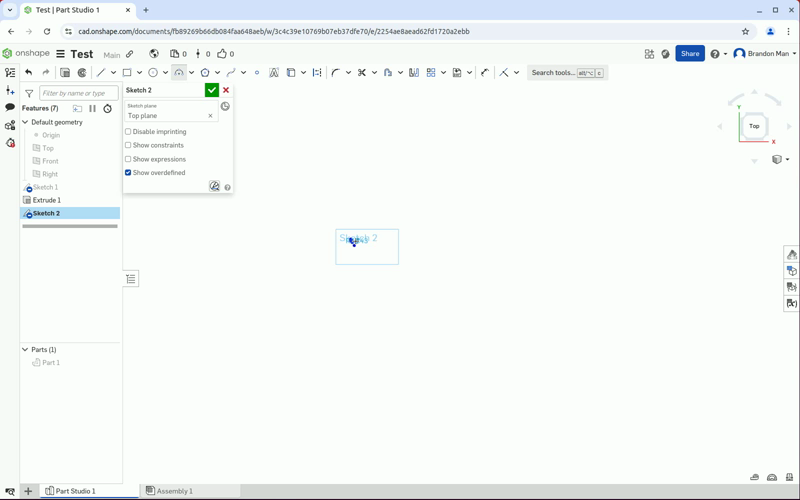
scroll(6)
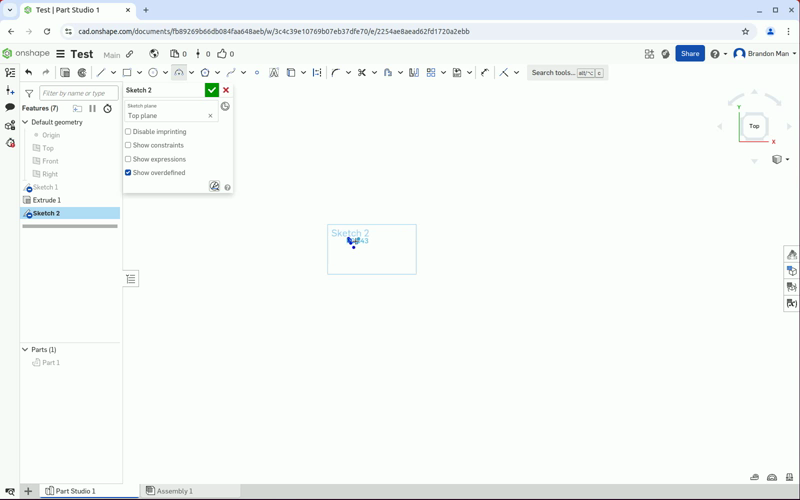
scroll(6)
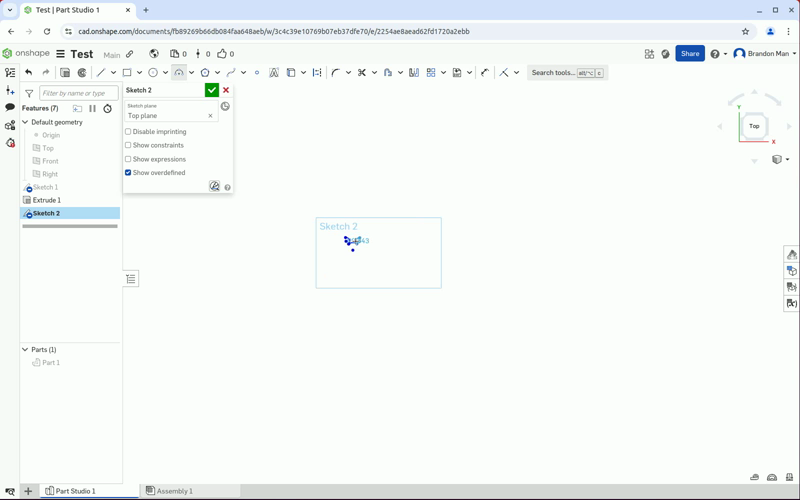
scroll(6)
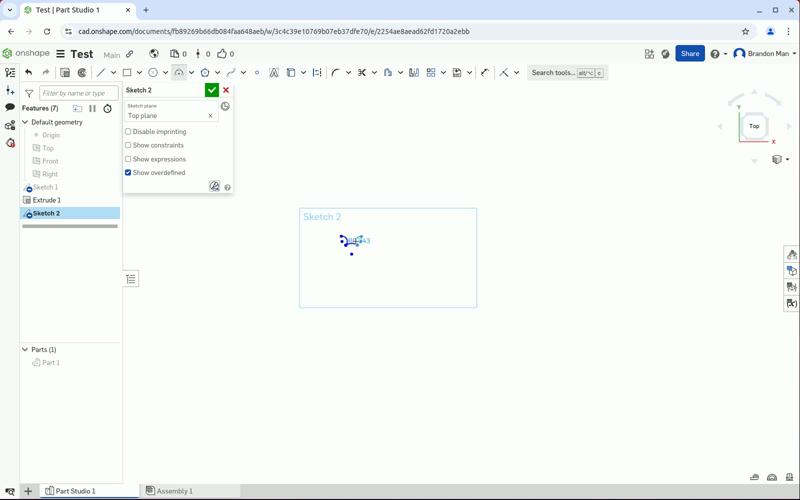
scroll(6)
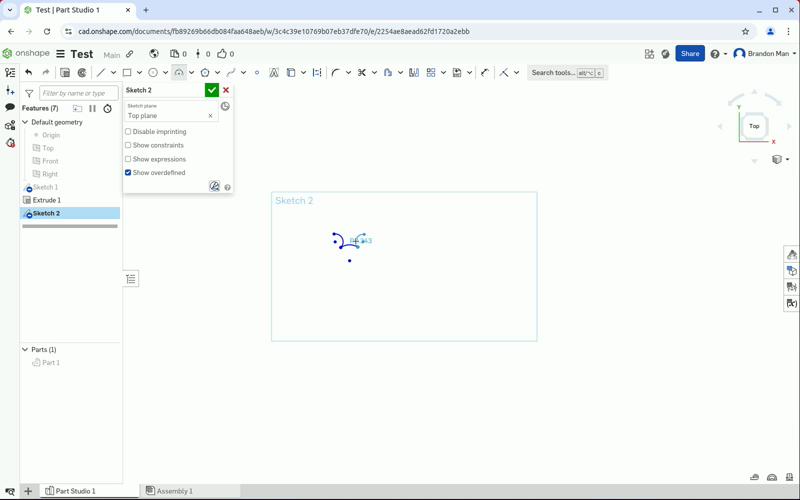
scroll(6)
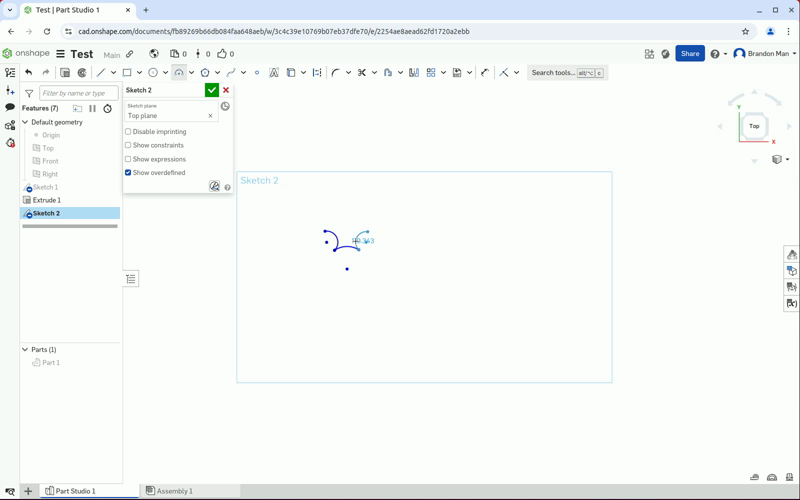
scroll(6)
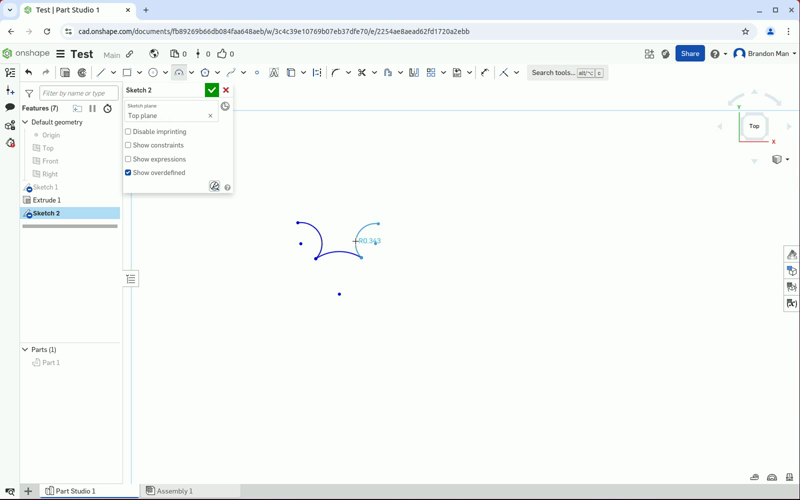
click(355, 240)
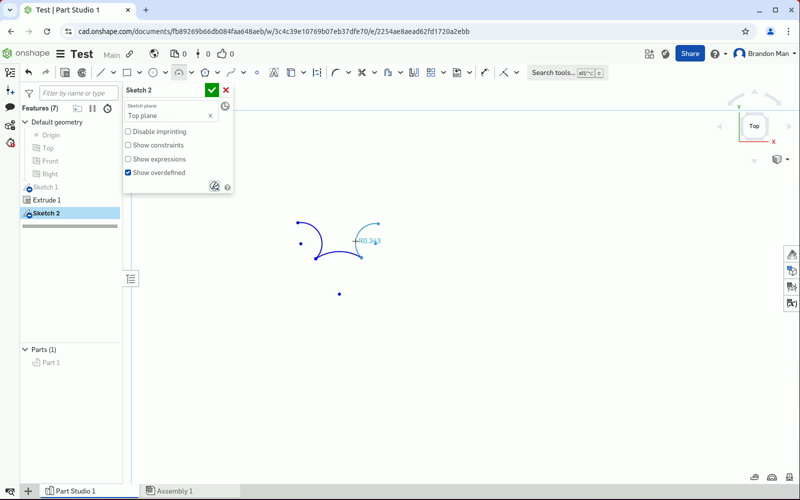
scroll(-6)
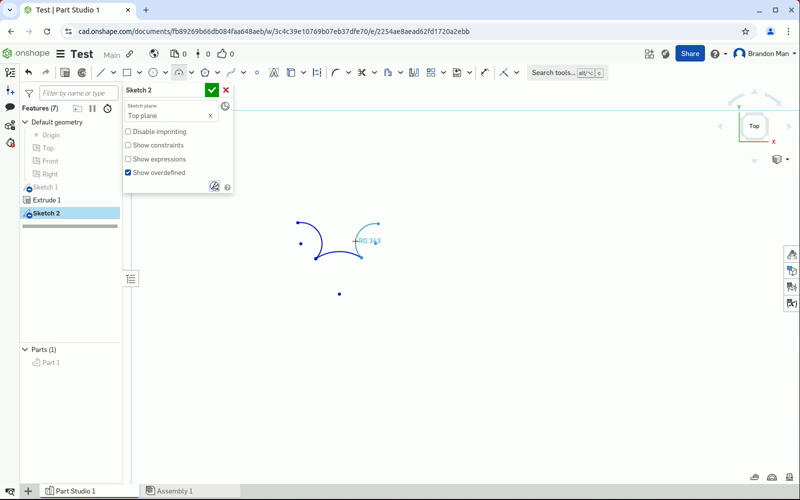
scroll(-6)
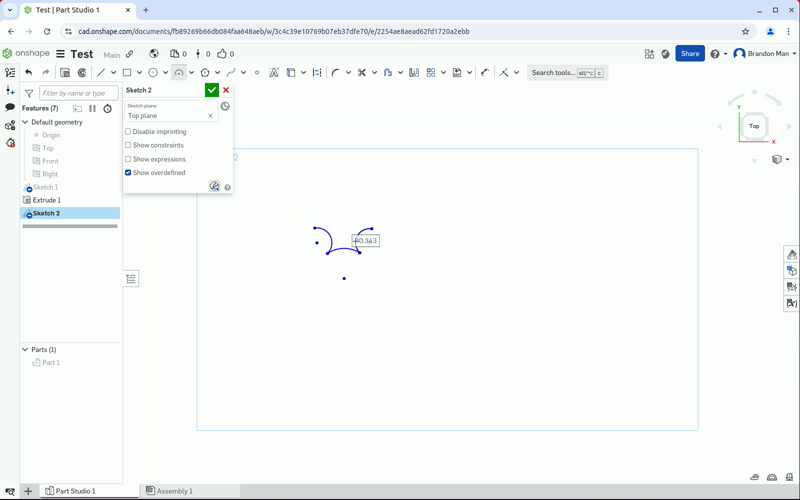
scroll(-6)
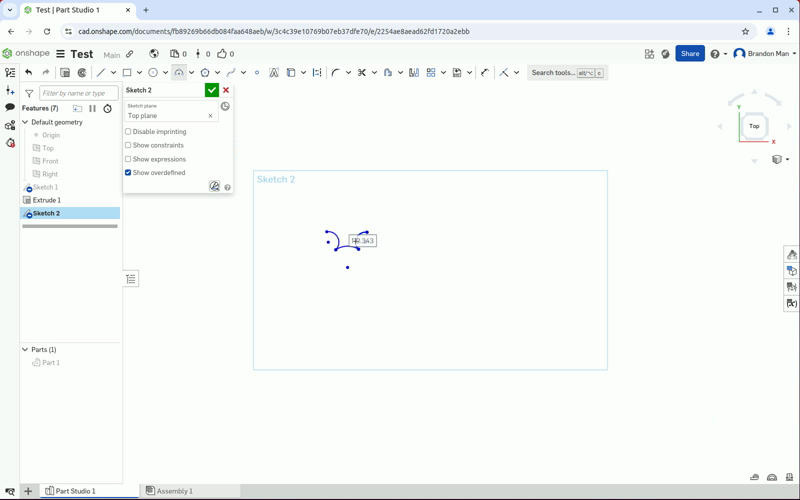
scroll(-6)
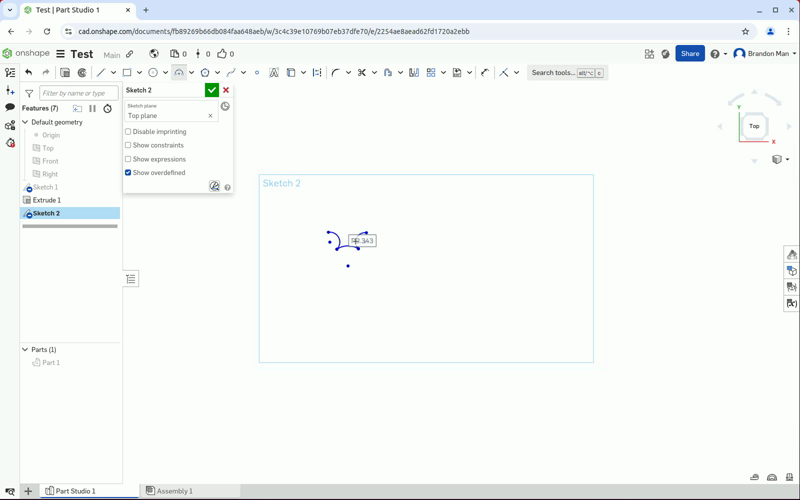
scroll(-6)
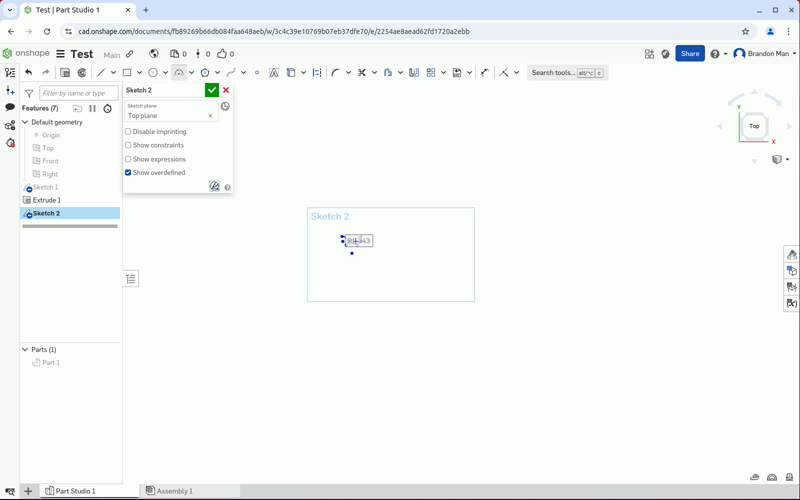
scroll(-6)
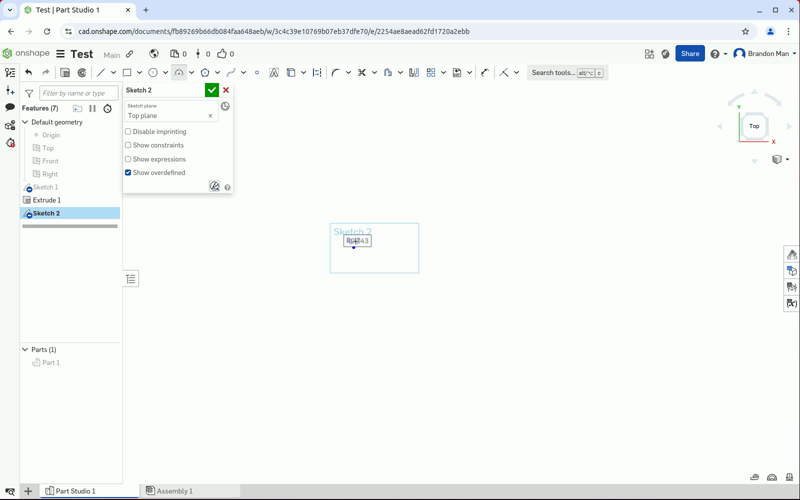
scroll(-6)
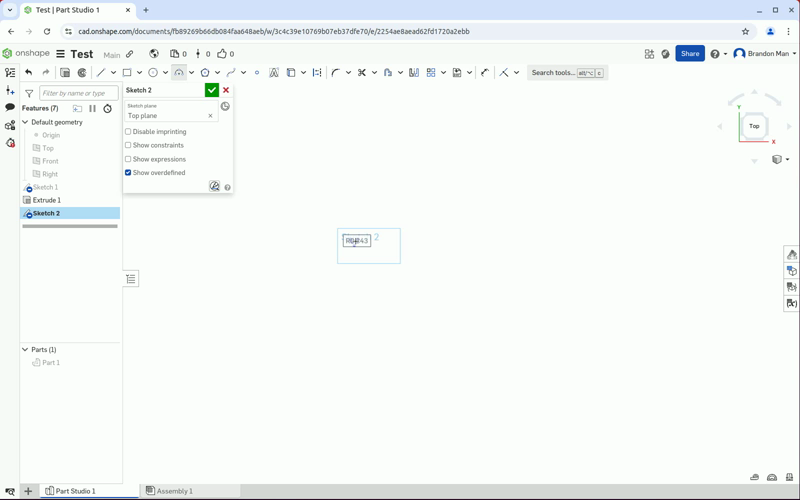
key_up(shift)
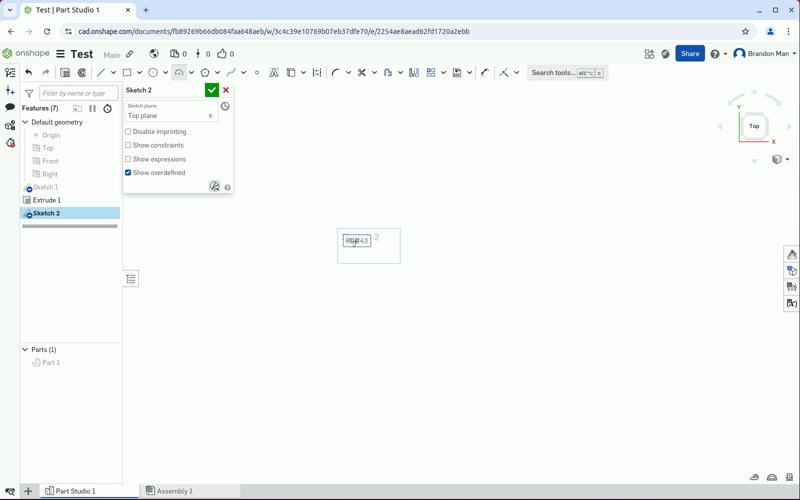
mouse_move(357, 239)
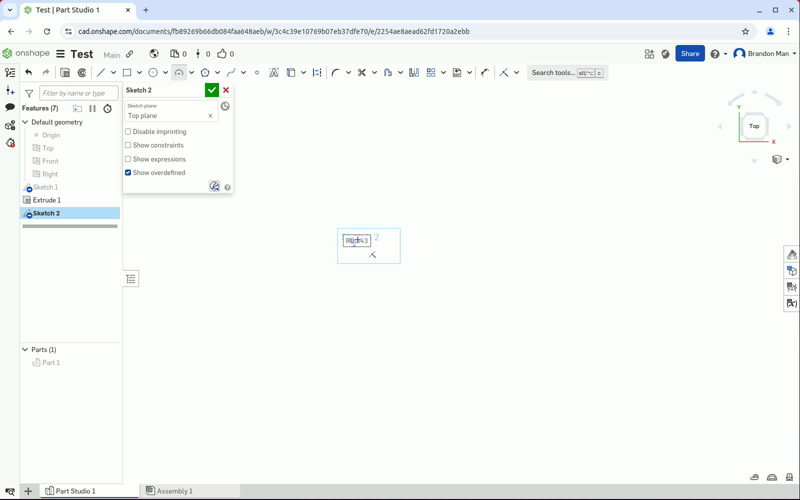
scroll(6)
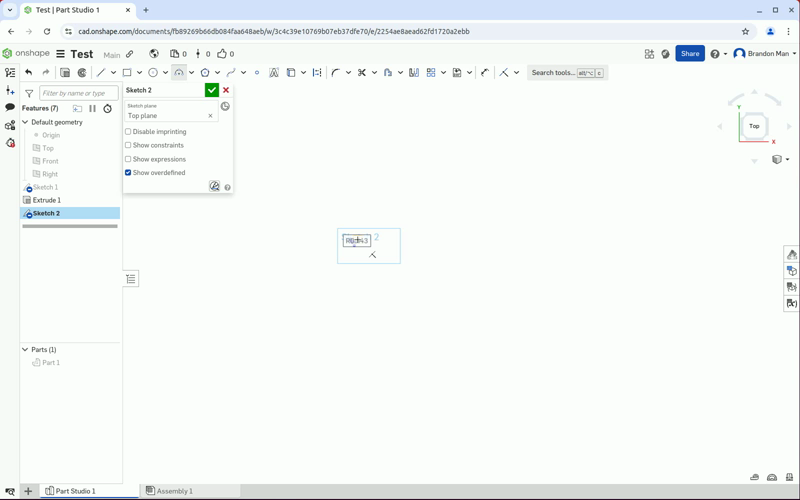
scroll(6)
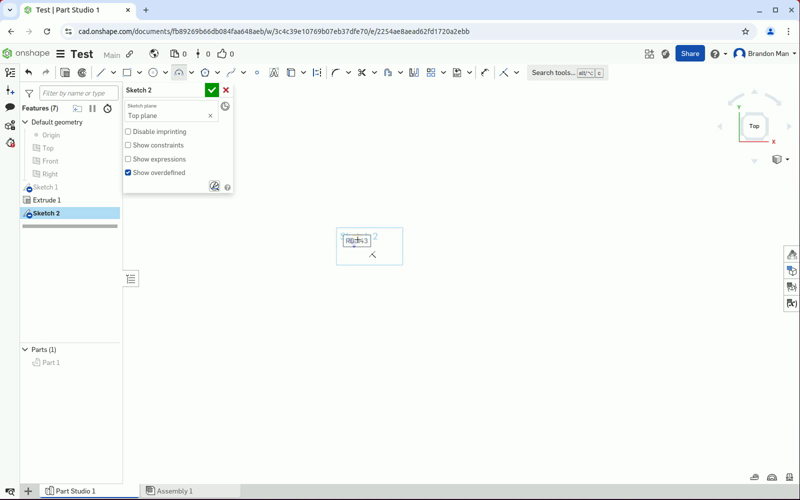
scroll(6)
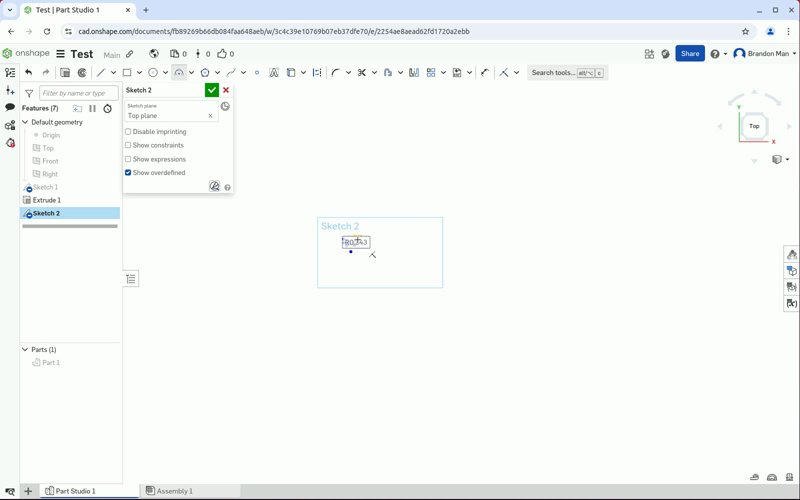
scroll(6)
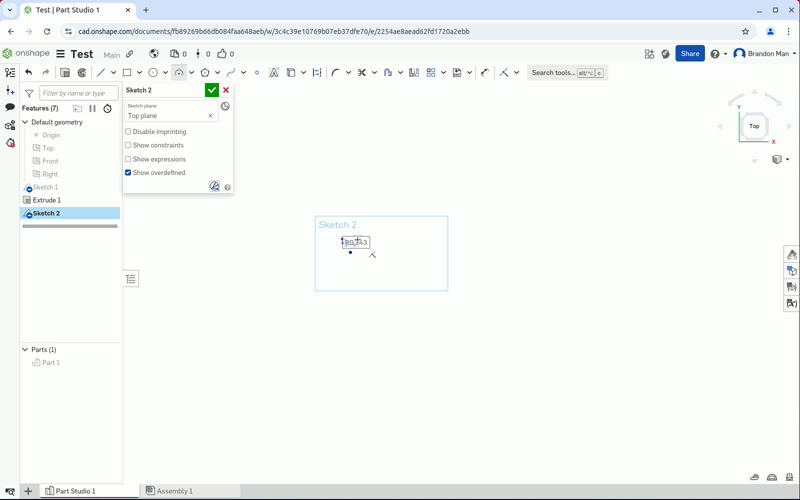
scroll(6)
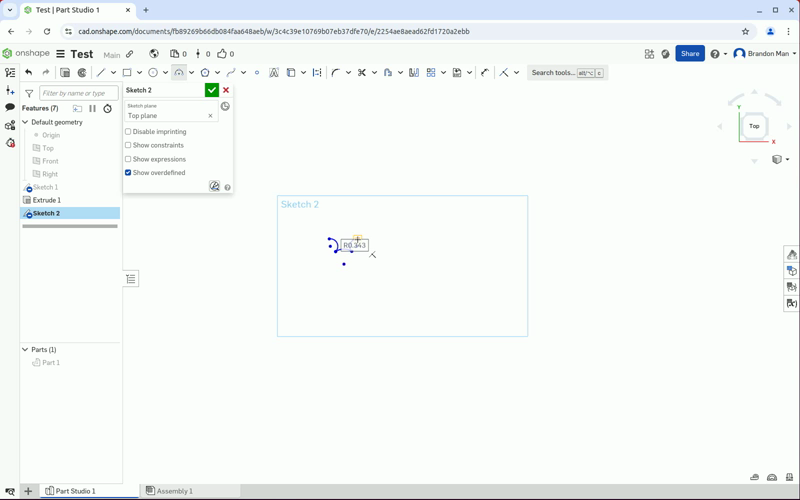
scroll(6)
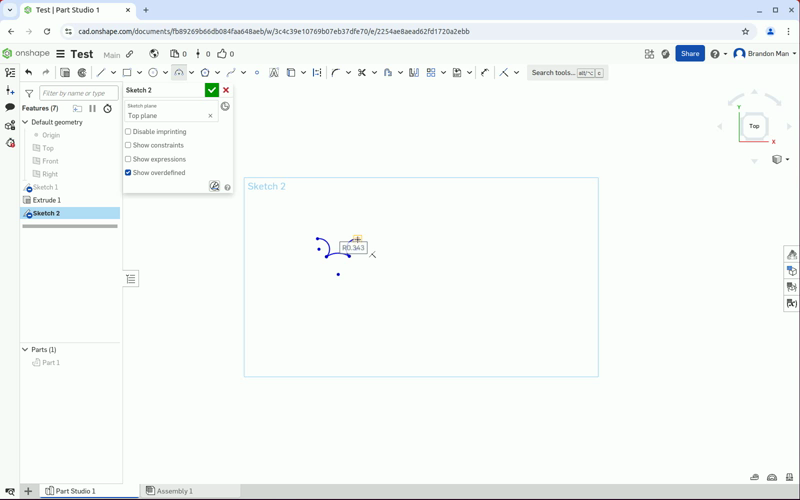
scroll(6)
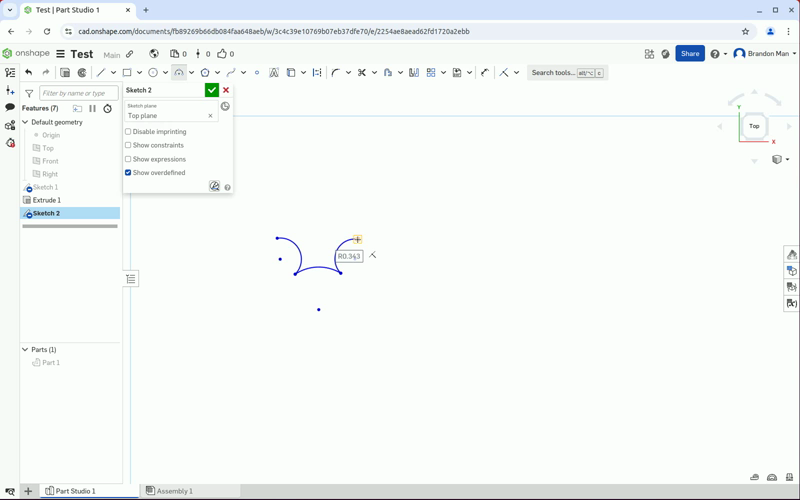
click(357, 239)
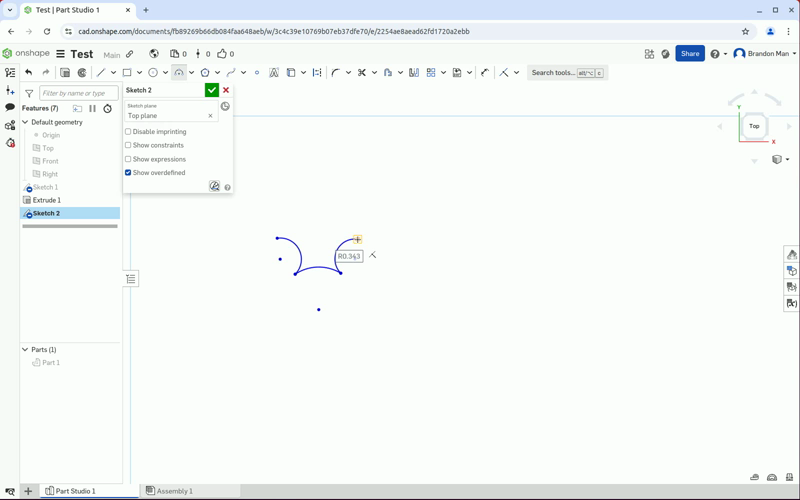
scroll(-6)
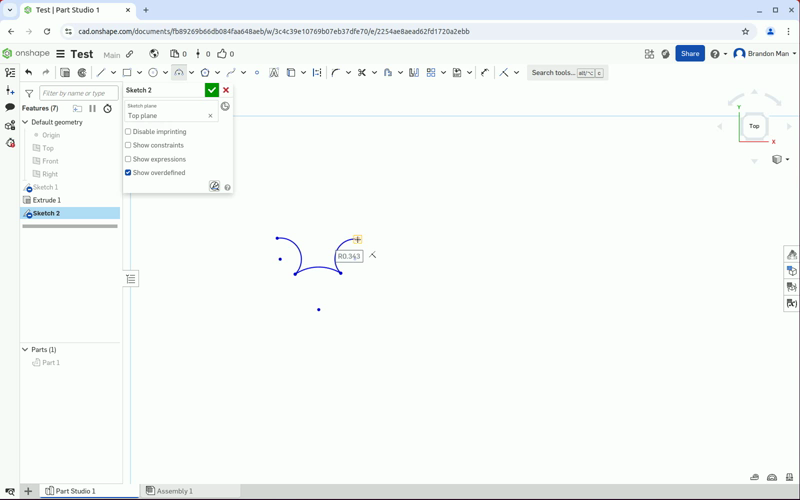
scroll(-6)
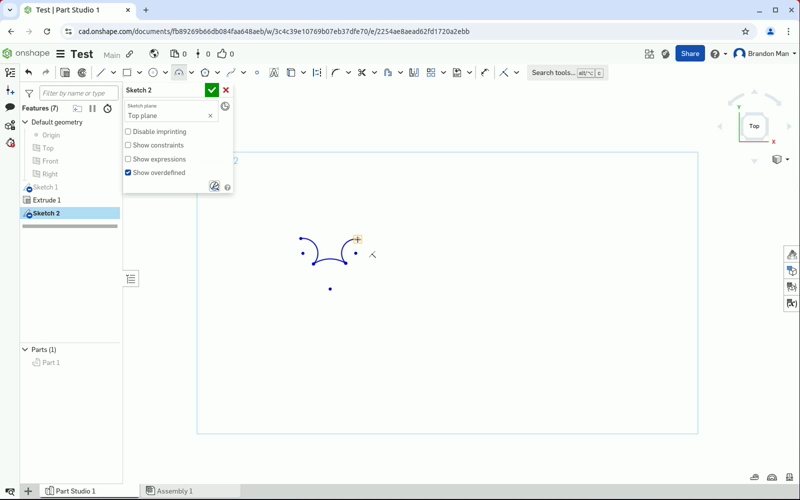
scroll(-6)
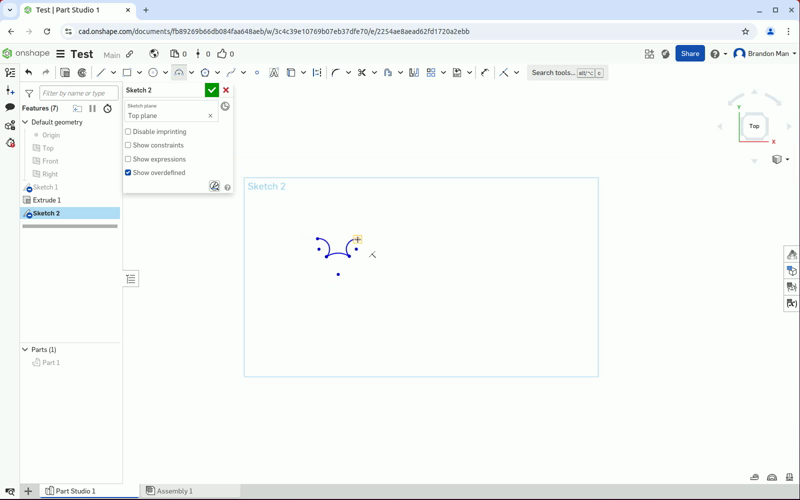
scroll(-6)
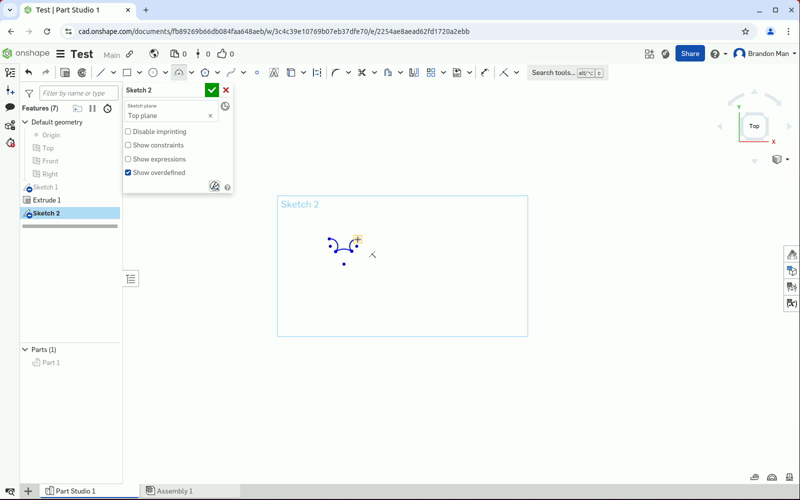
scroll(-6)
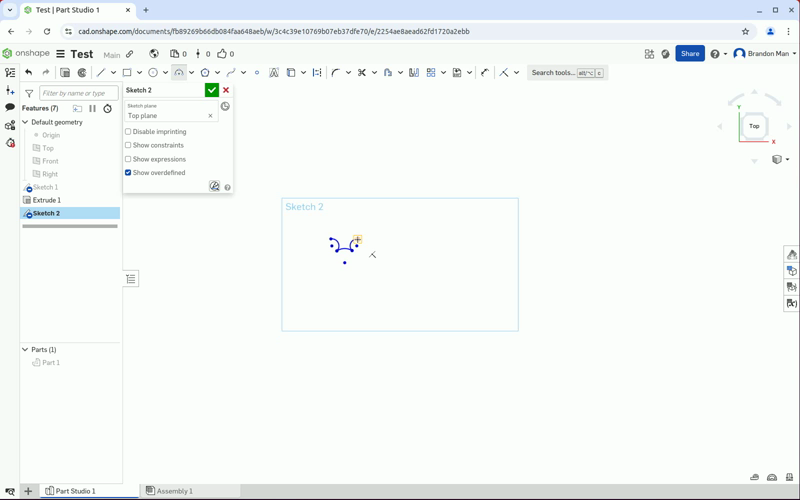
scroll(-6)
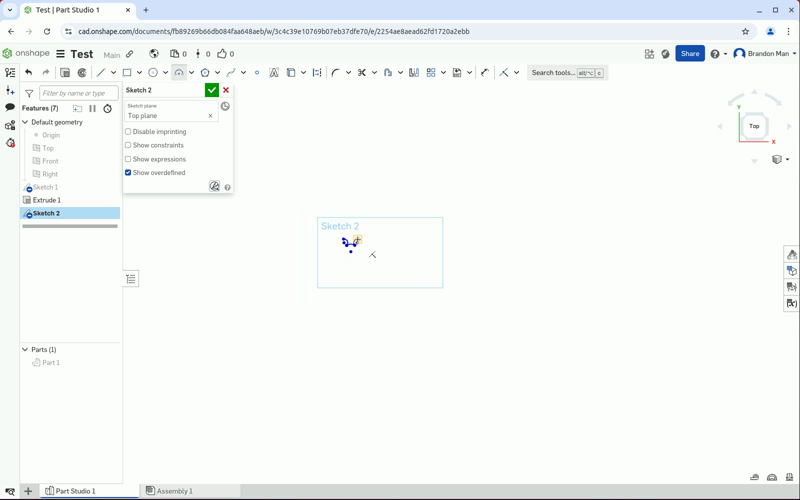
scroll(-6)
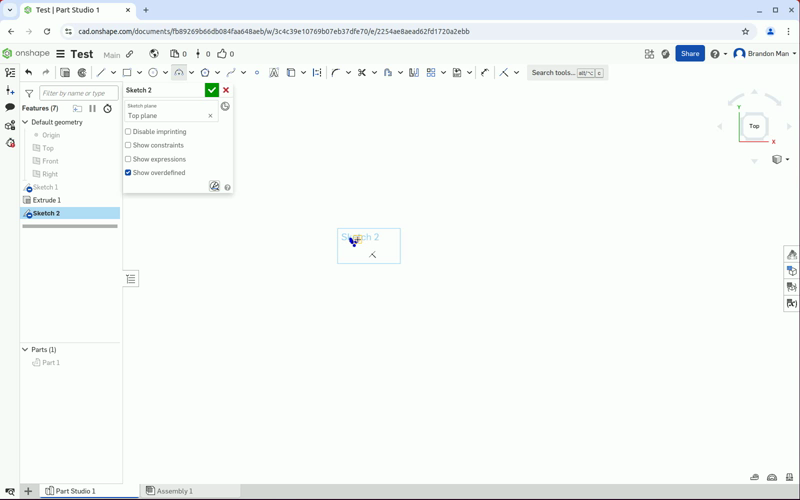
key_down(shift)
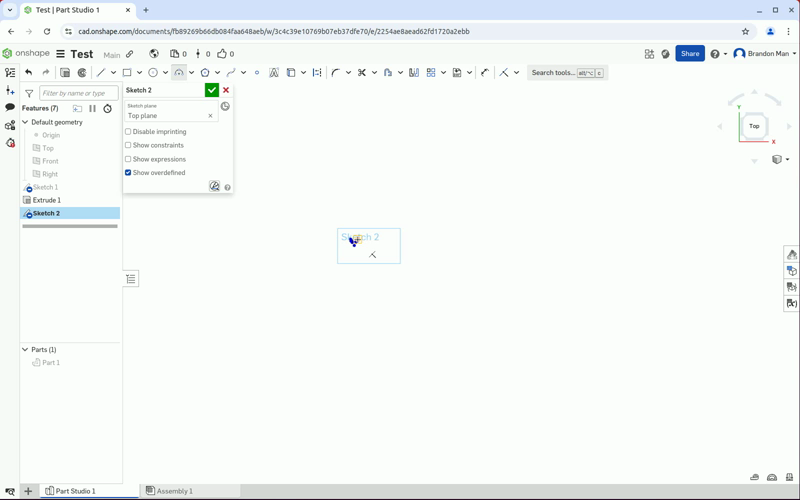
mouse_move(355, 236)
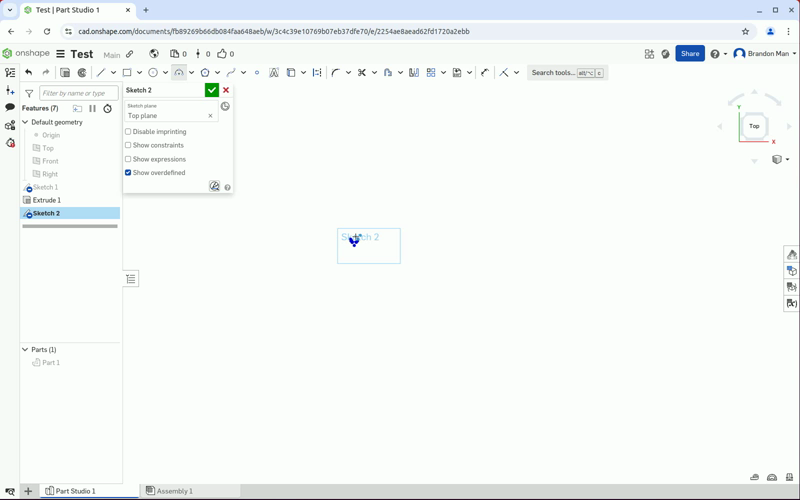
scroll(6)
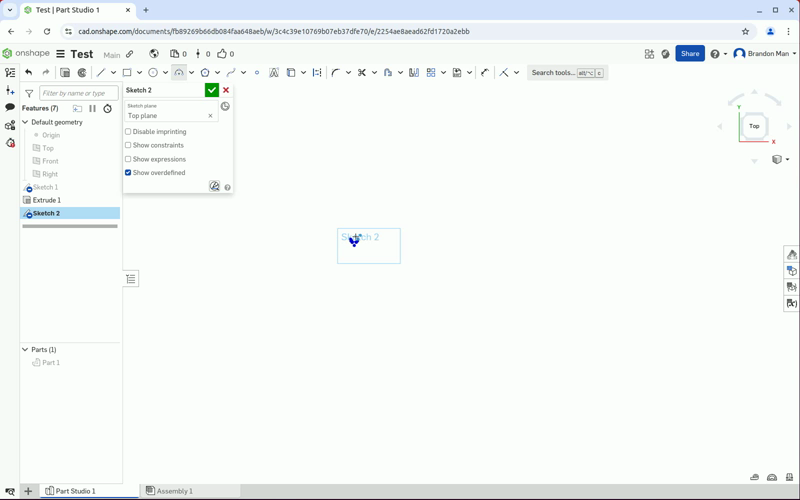
scroll(6)
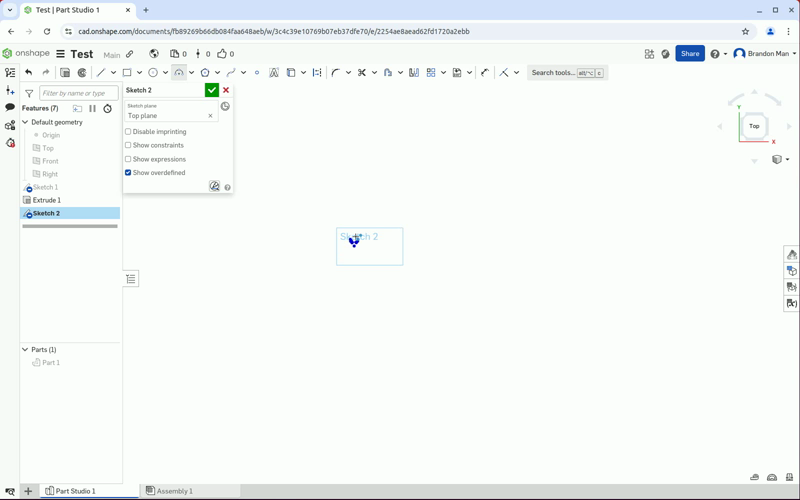
scroll(6)
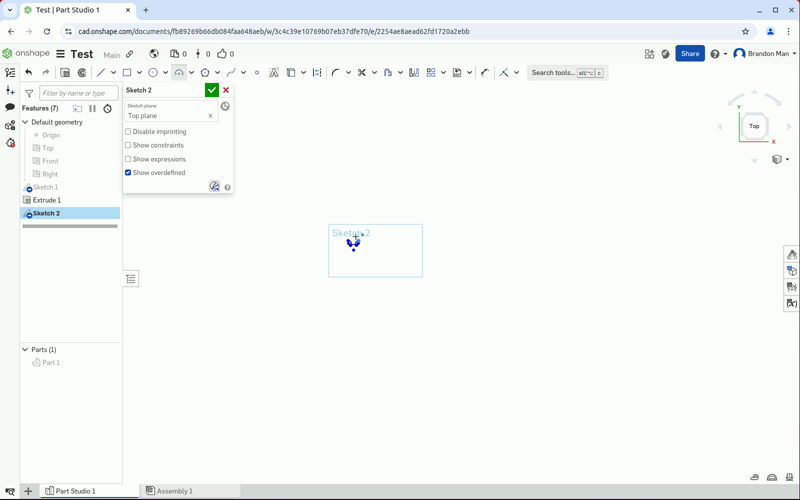
scroll(6)
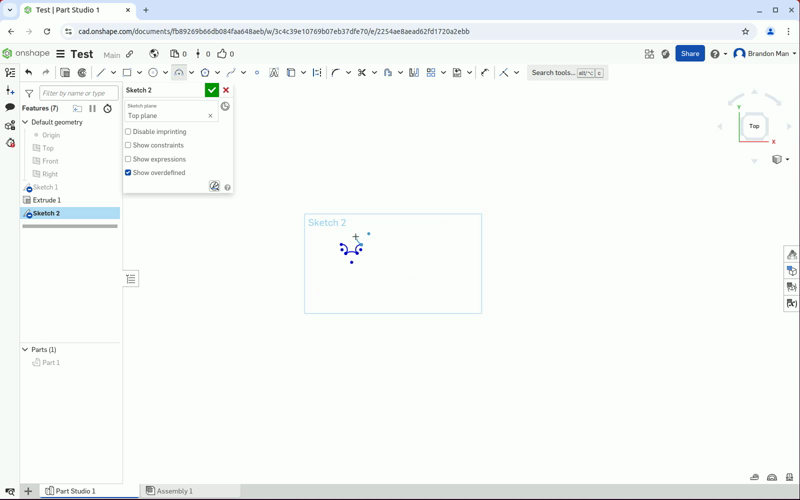
scroll(6)
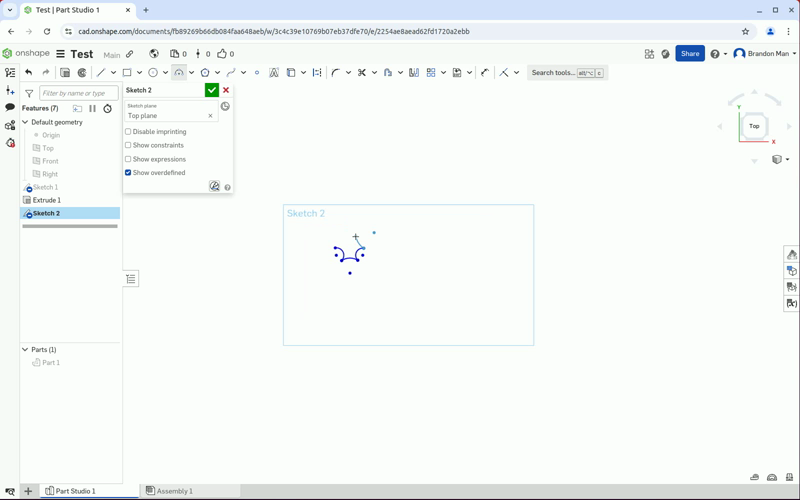
scroll(6)
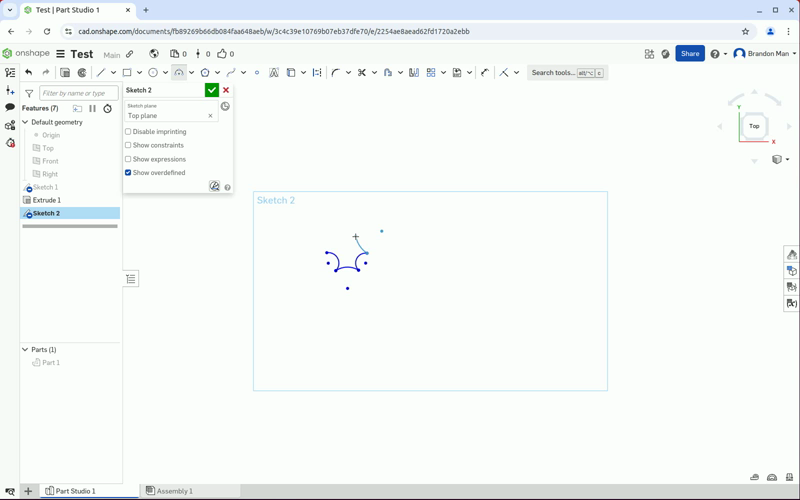
scroll(6)
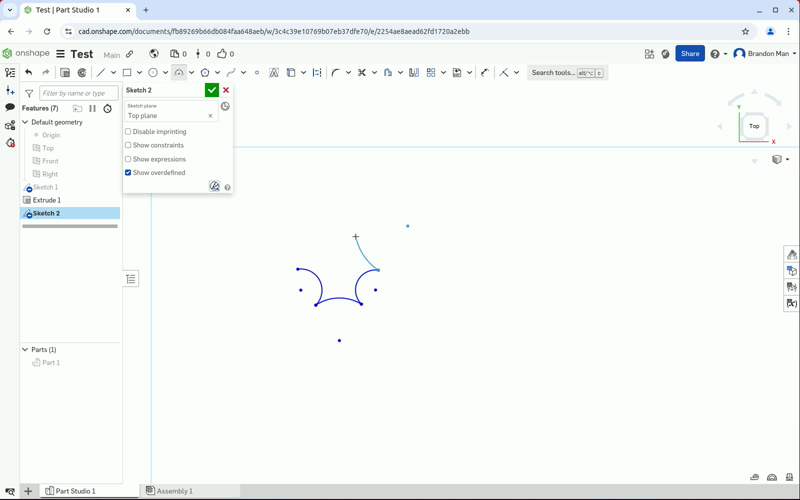
click(355, 236)
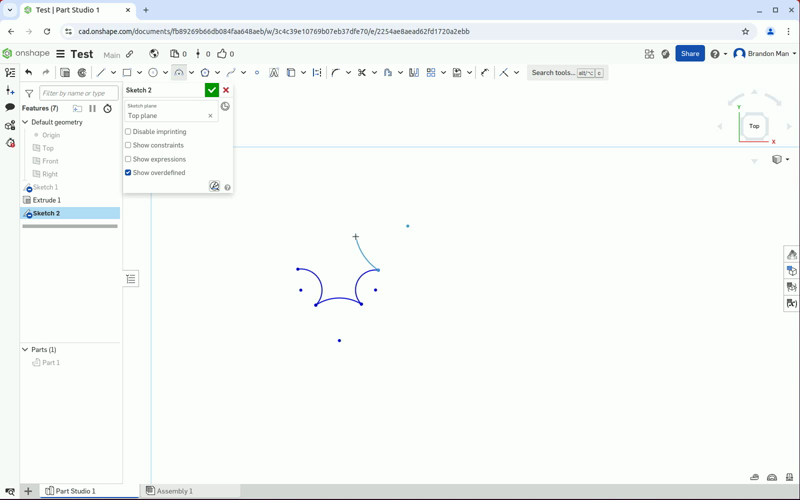
scroll(-6)
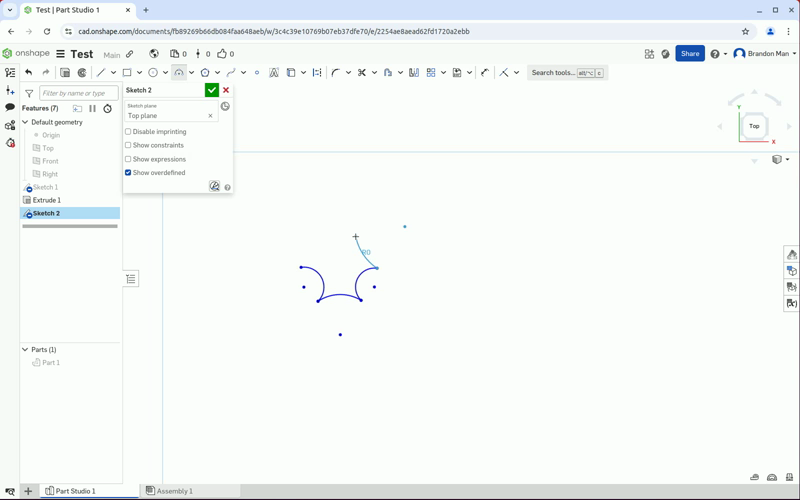
scroll(-6)
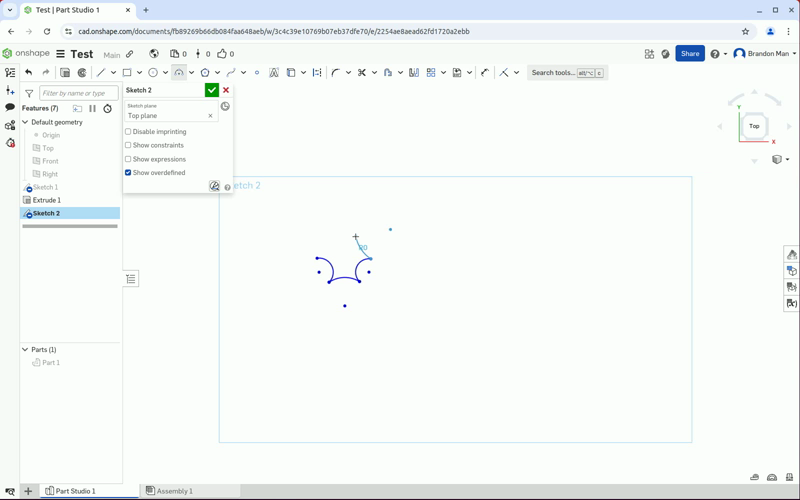
scroll(-6)
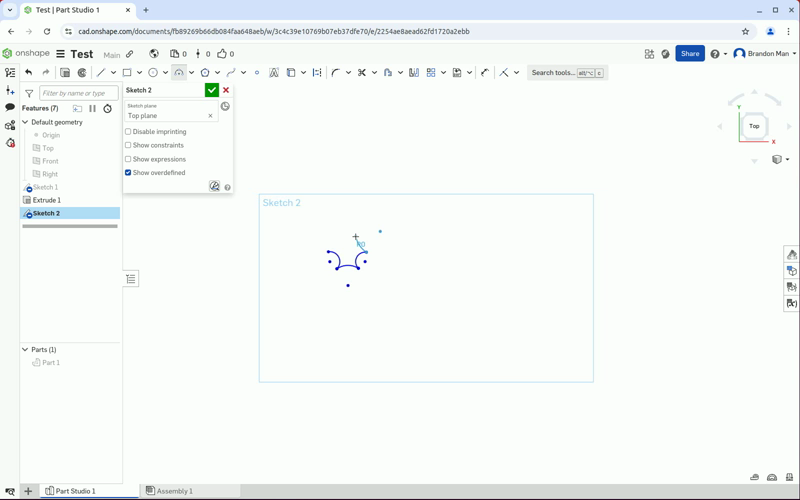
scroll(-6)
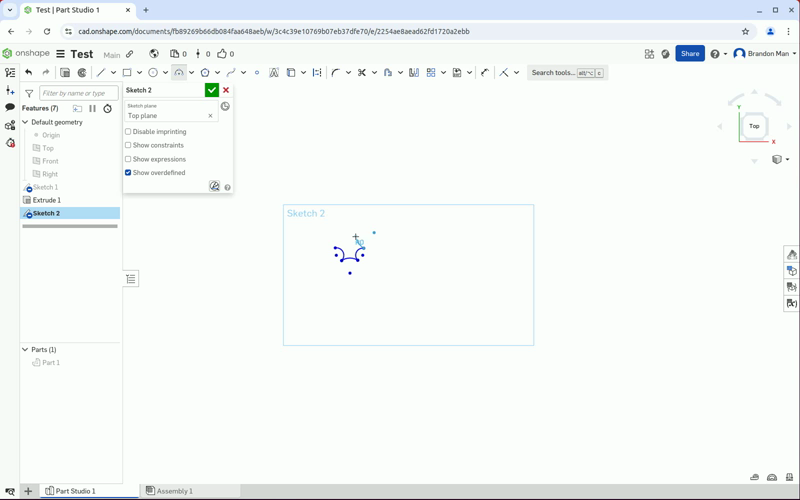
scroll(-6)
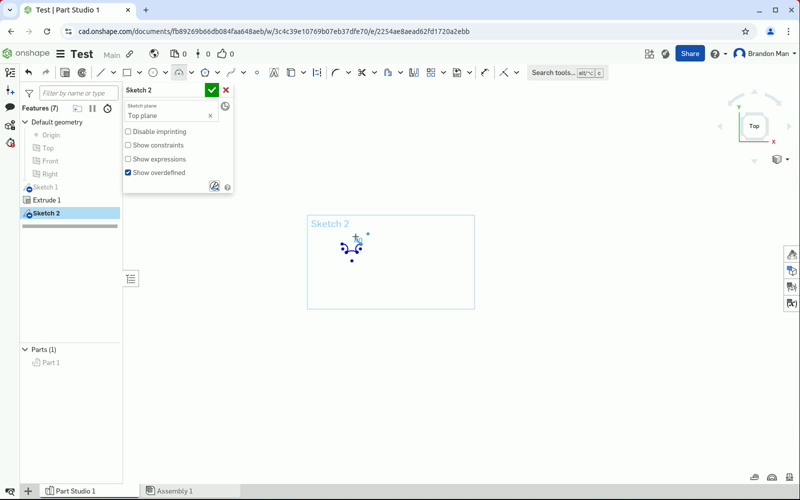
scroll(-6)
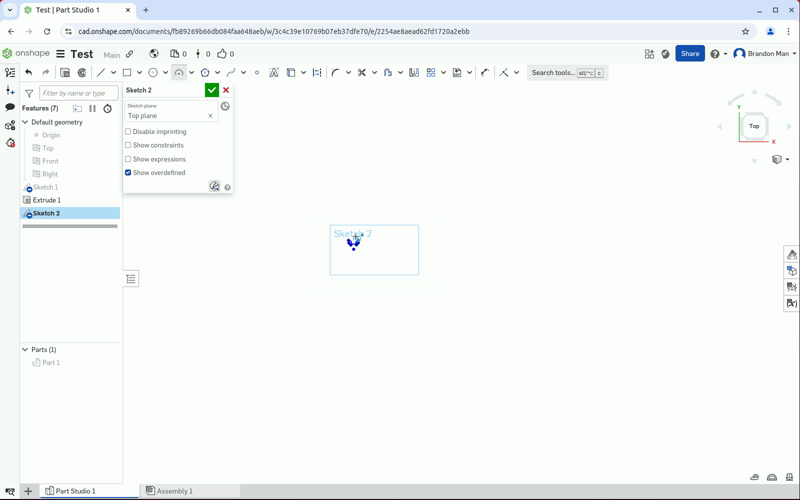
scroll(-6)
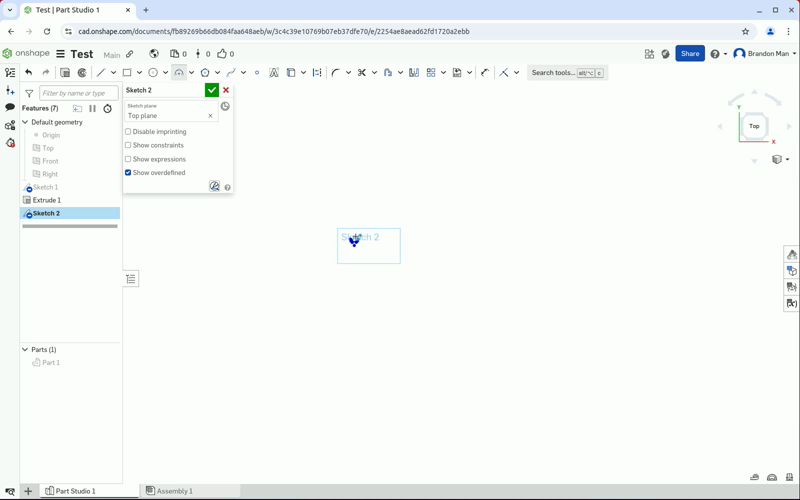
mouse_move(356, 238)
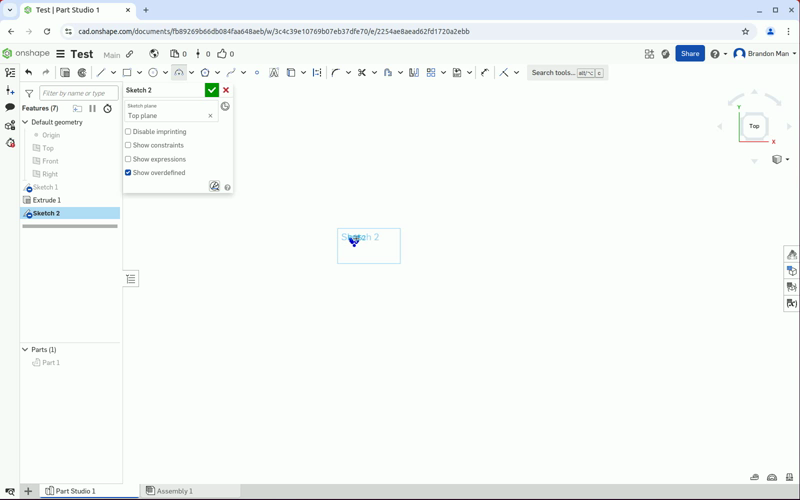
scroll(6)
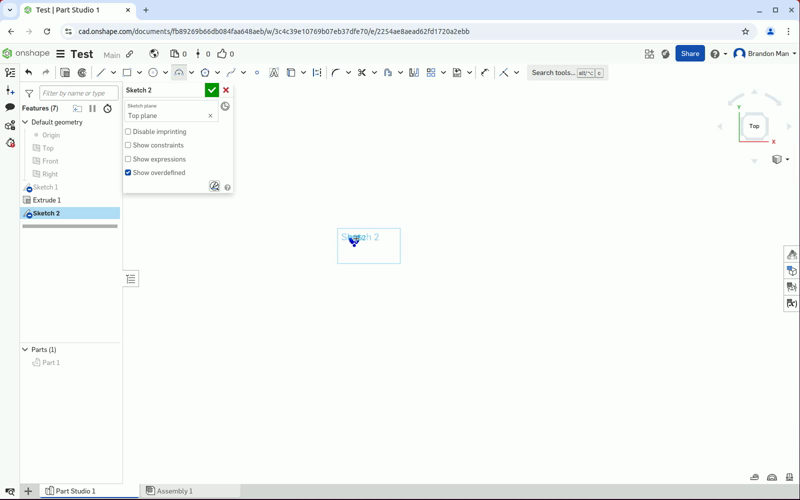
scroll(6)
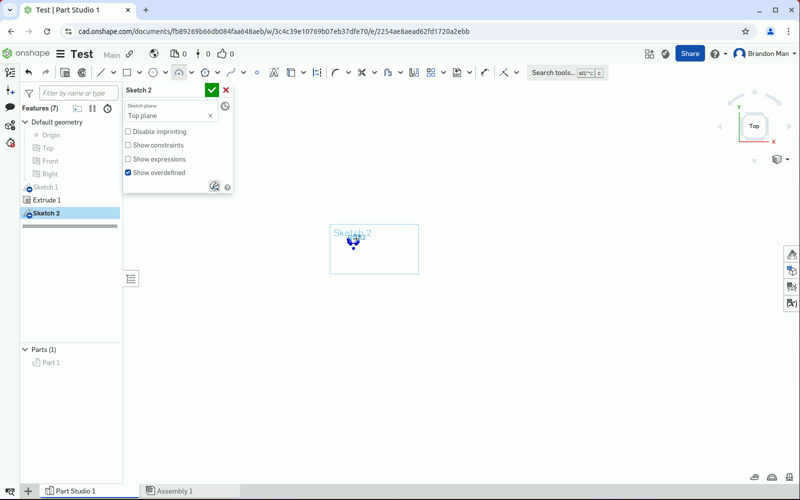
scroll(6)
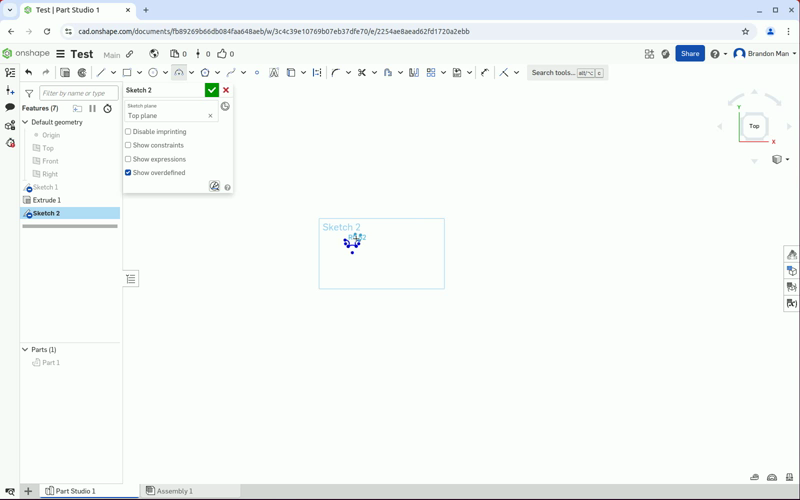
scroll(6)
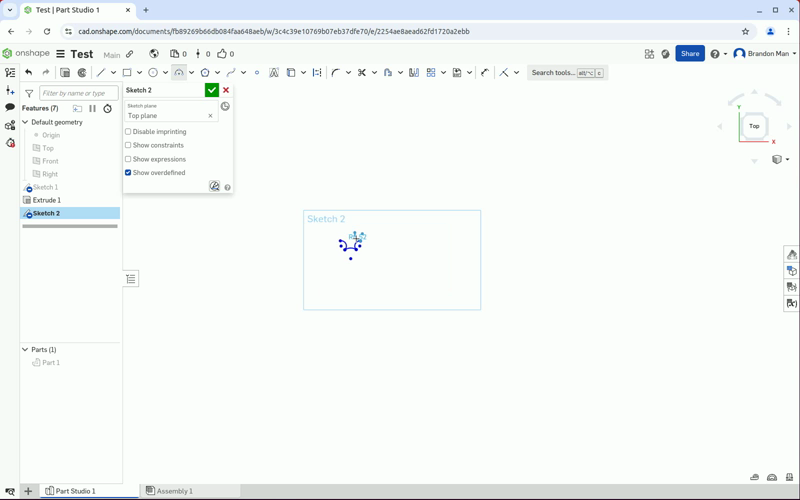
scroll(6)
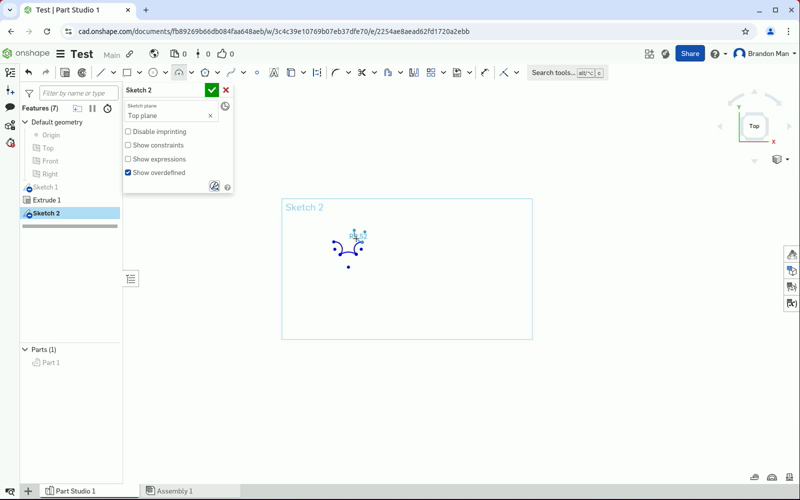
scroll(6)
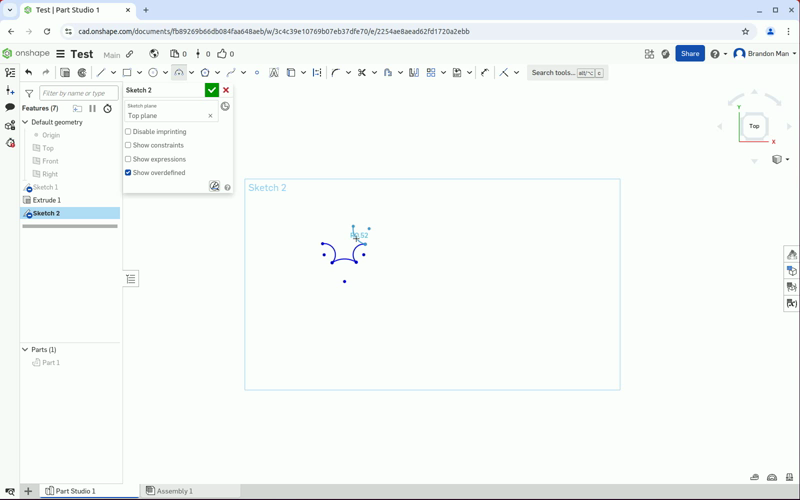
scroll(6)
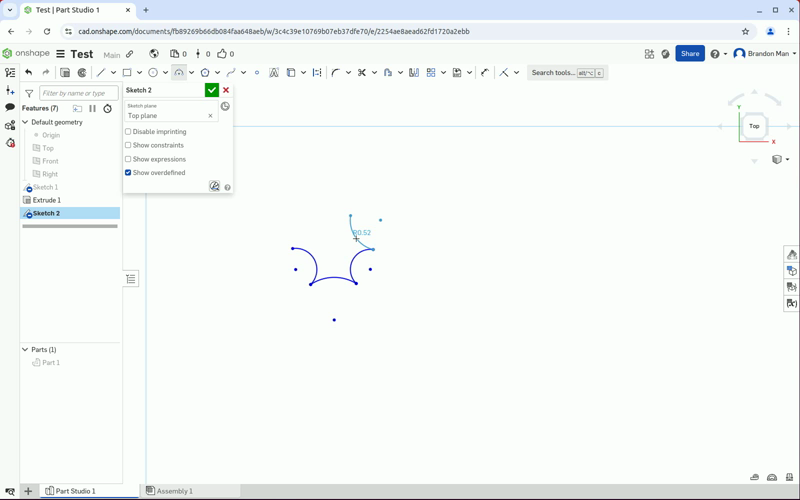
click(356, 238)
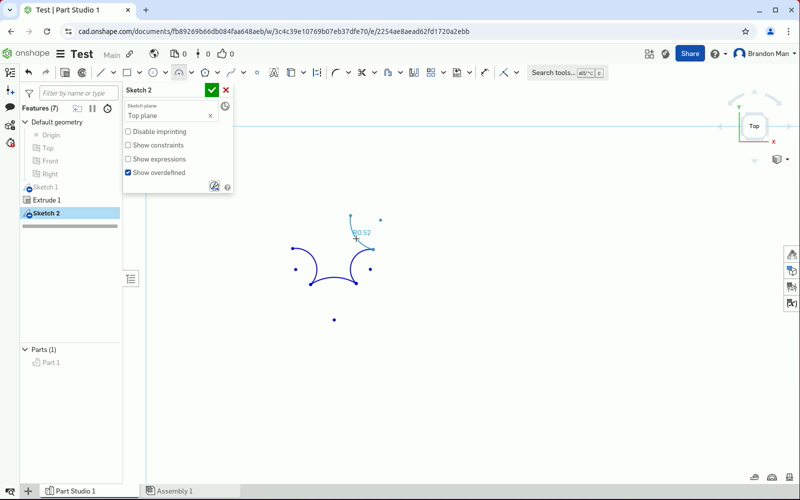
scroll(-6)
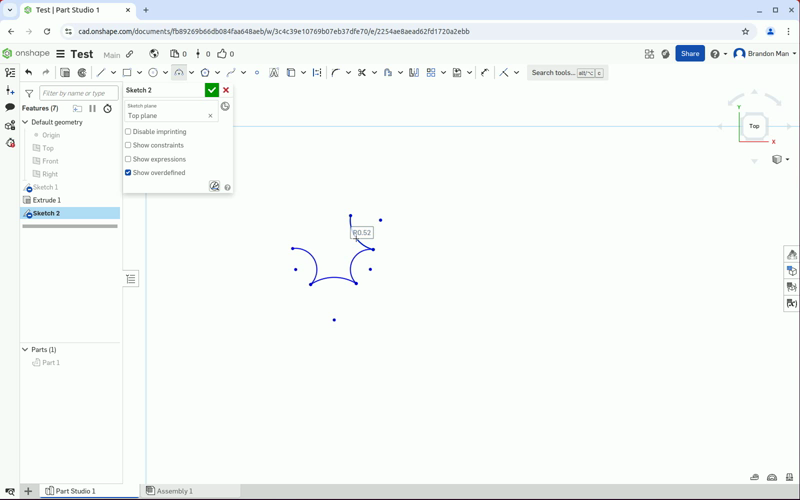
scroll(-6)
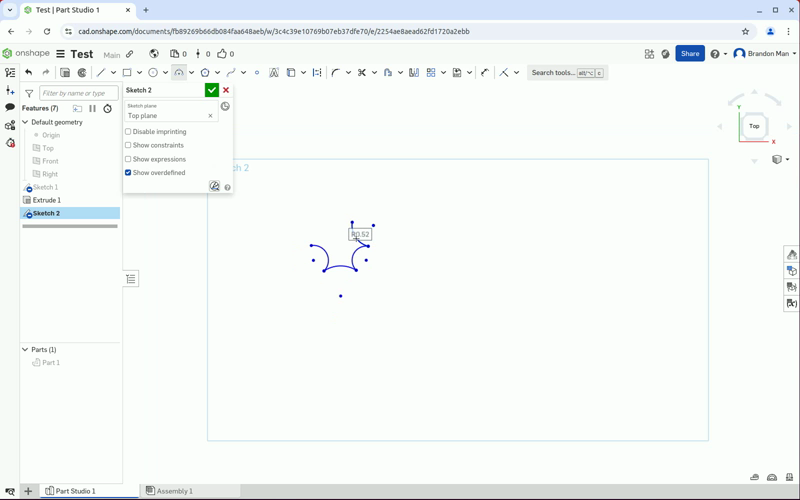
scroll(-6)
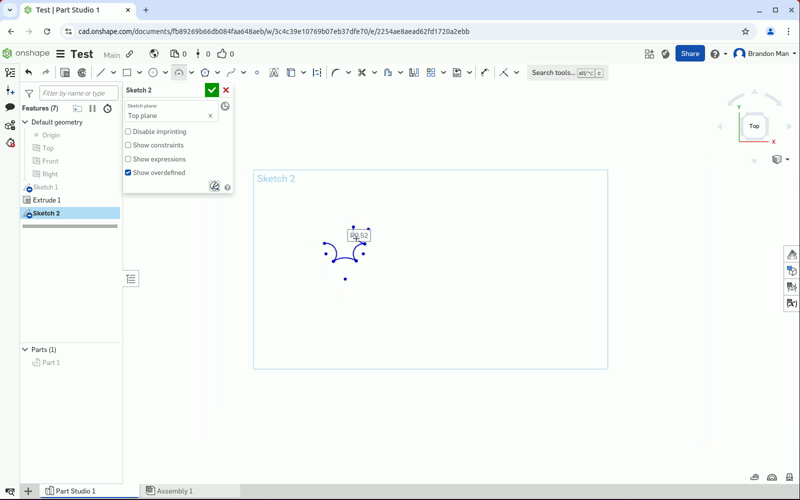
scroll(-6)
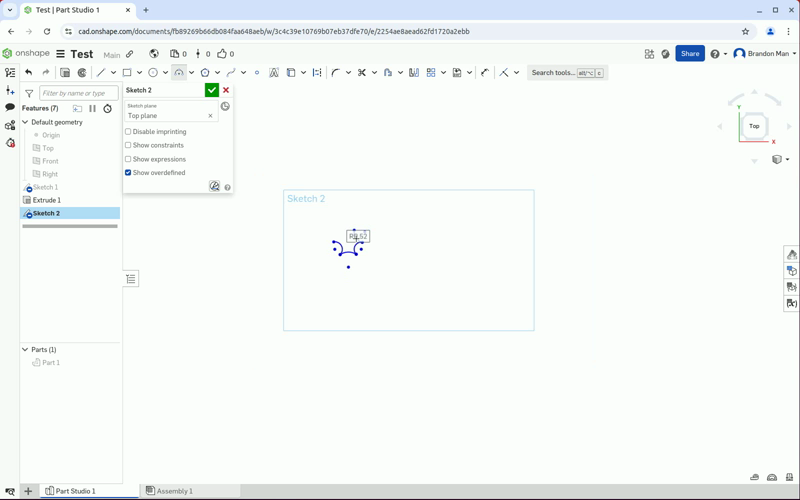
scroll(-6)
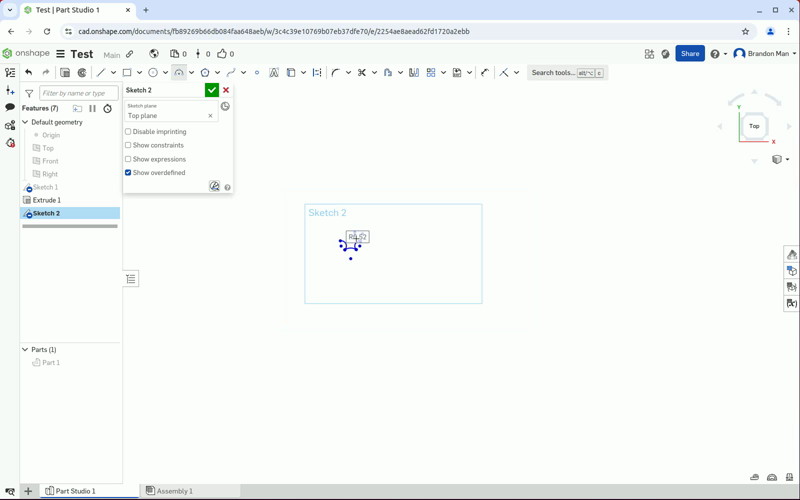
scroll(-6)
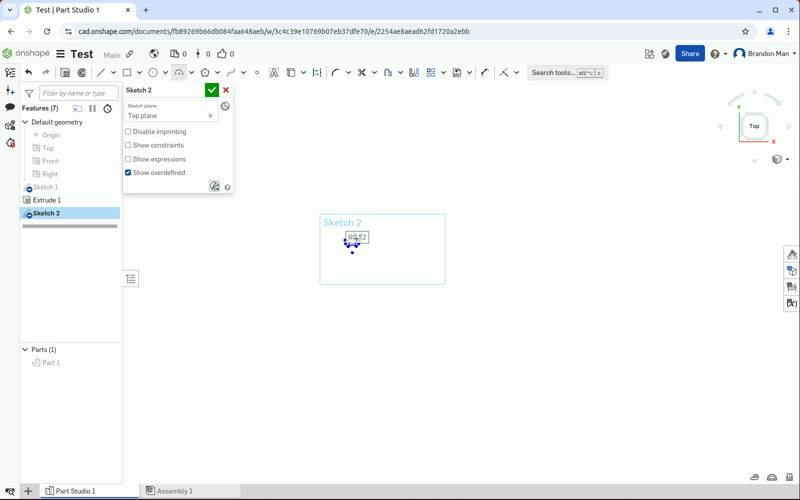
scroll(-6)
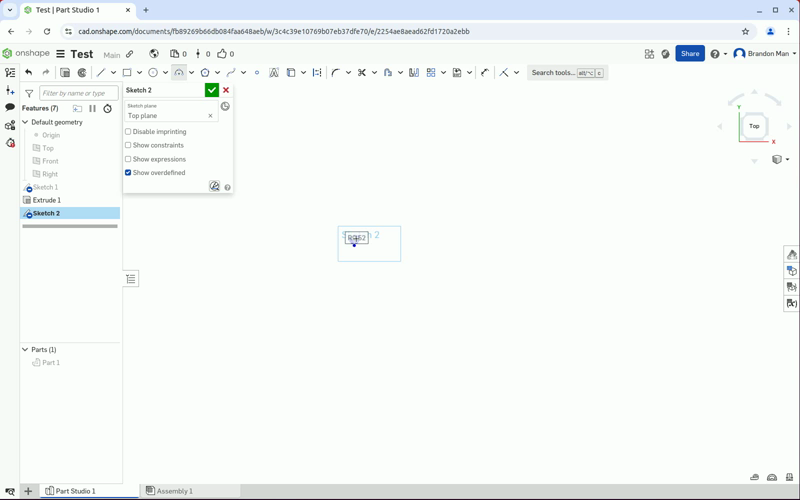
key_up(shift)
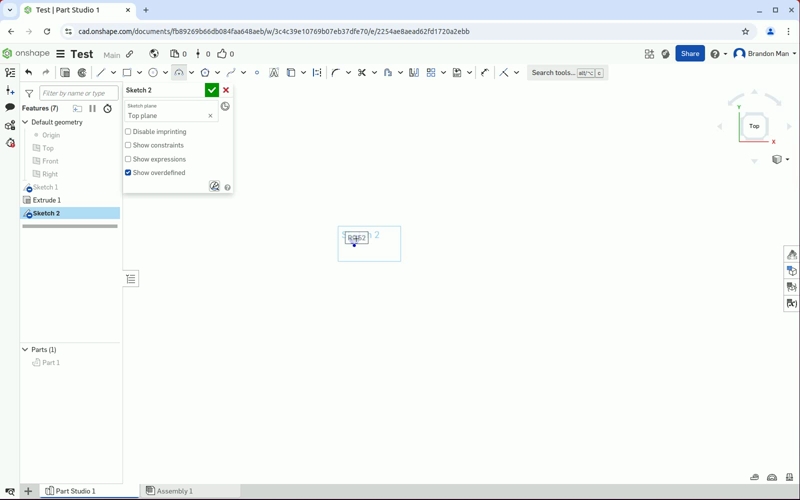
mouse_move(355, 236)
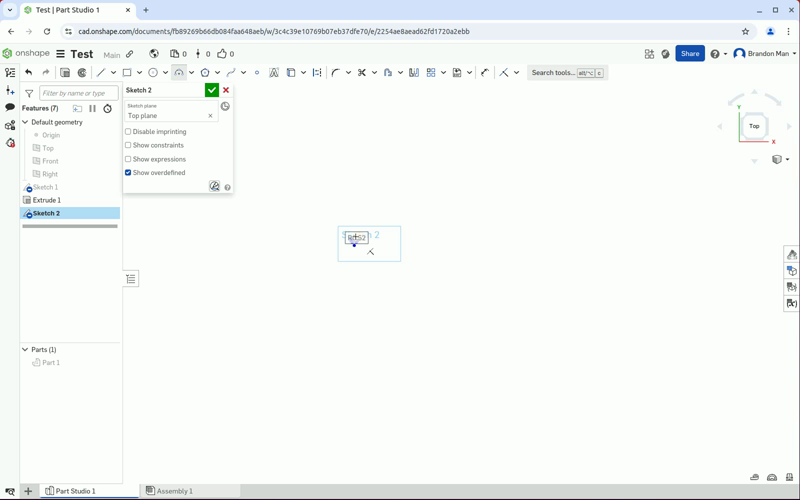
scroll(6)
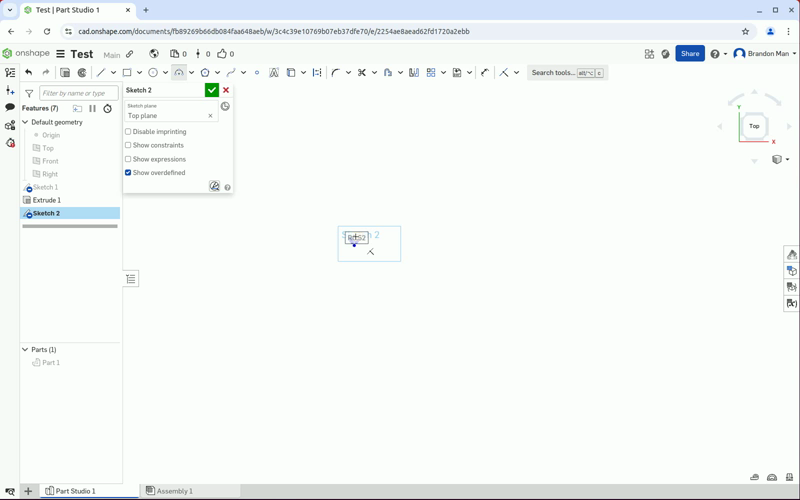
scroll(6)
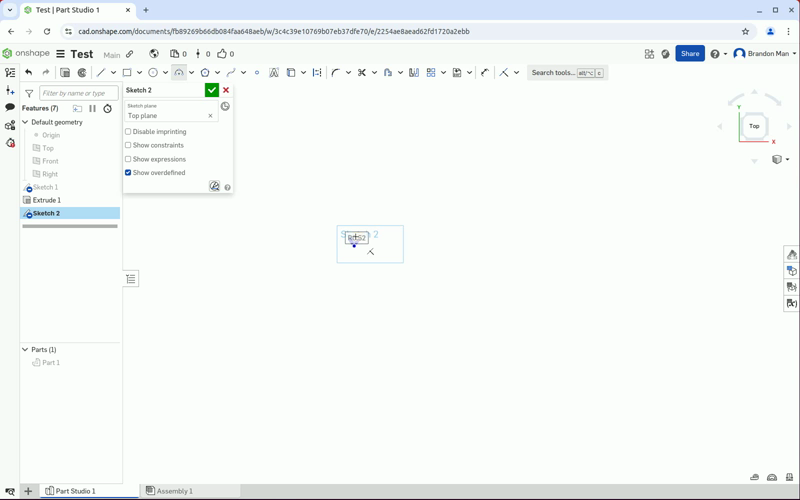
scroll(6)
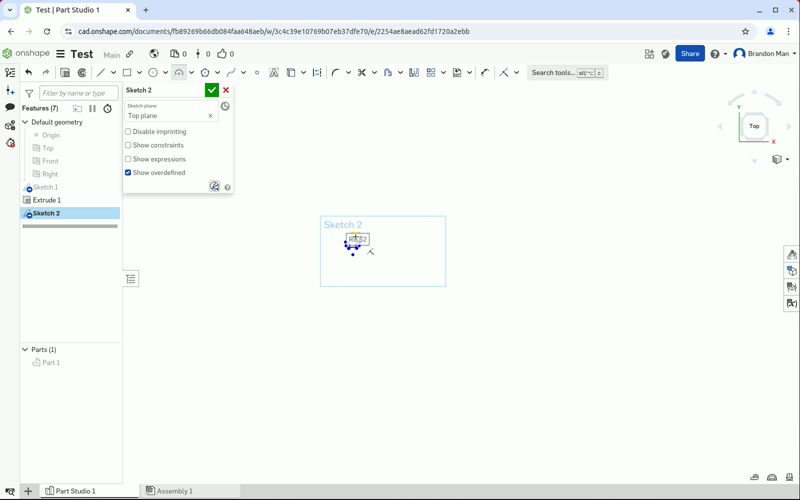
scroll(6)
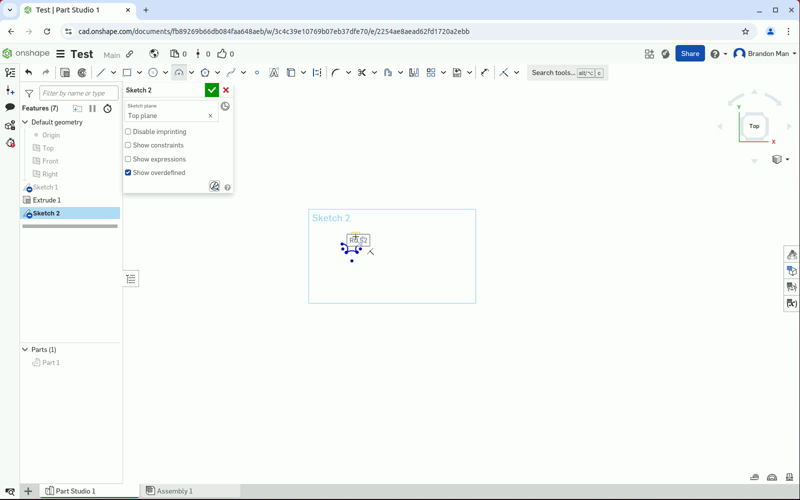
scroll(6)
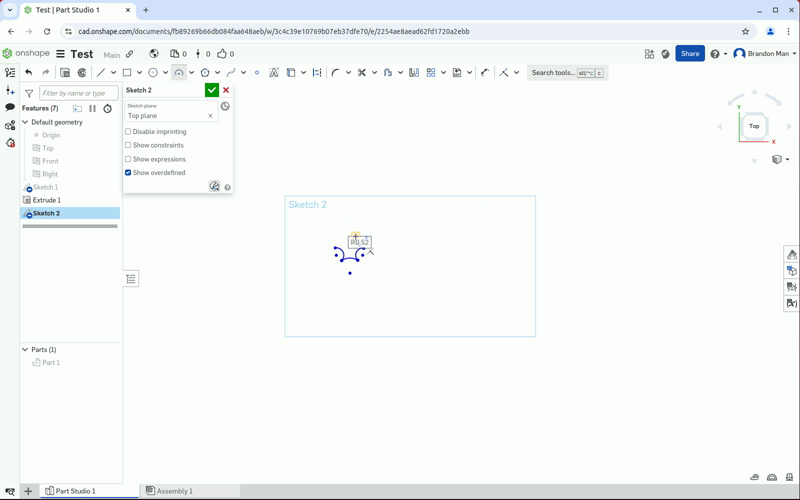
scroll(6)
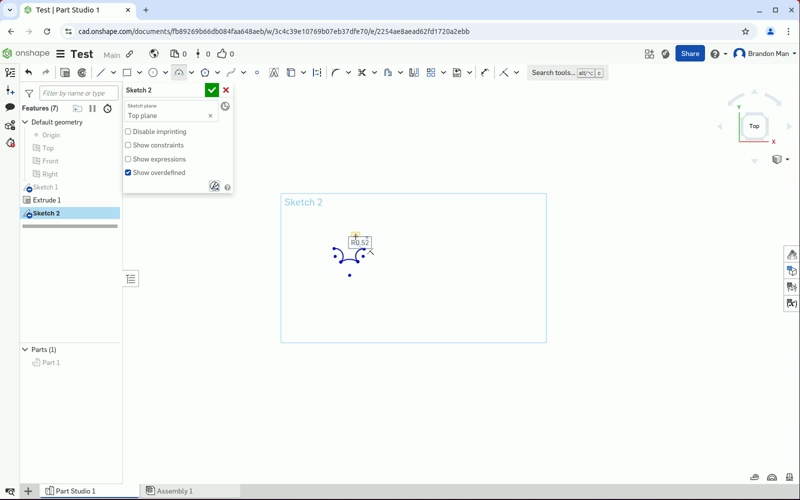
scroll(6)
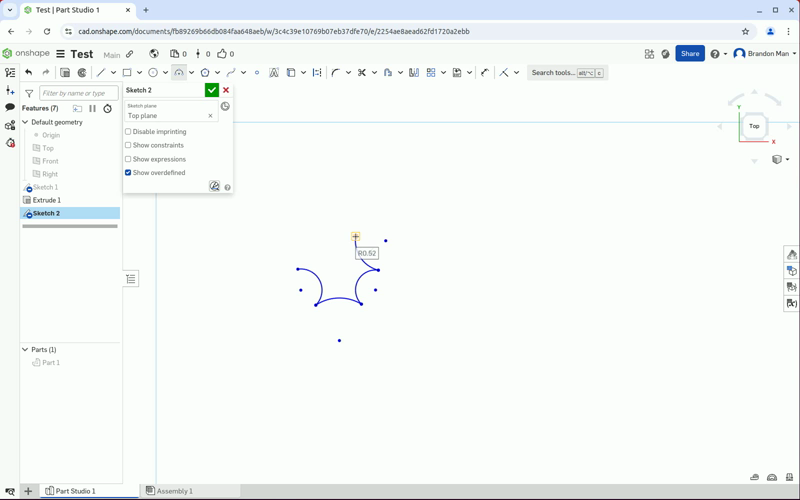
click(355, 236)
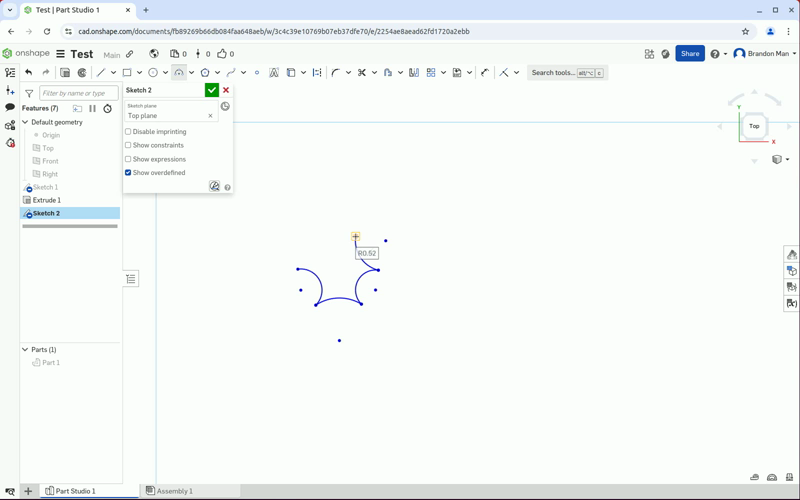
scroll(-6)
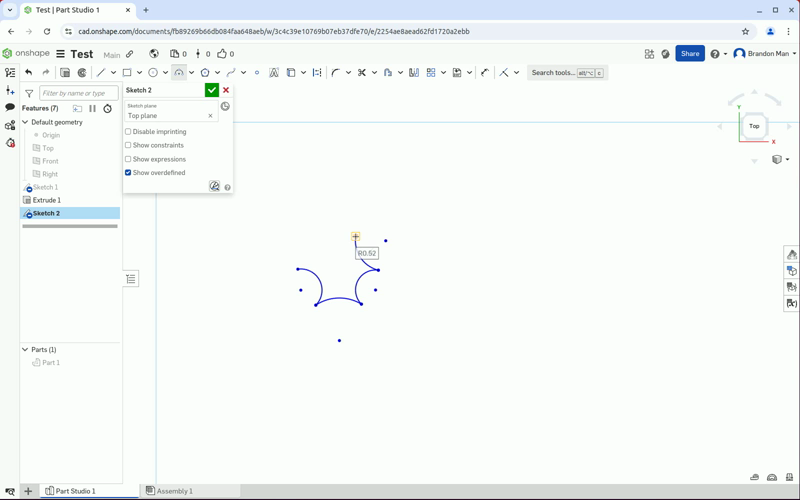
scroll(-6)
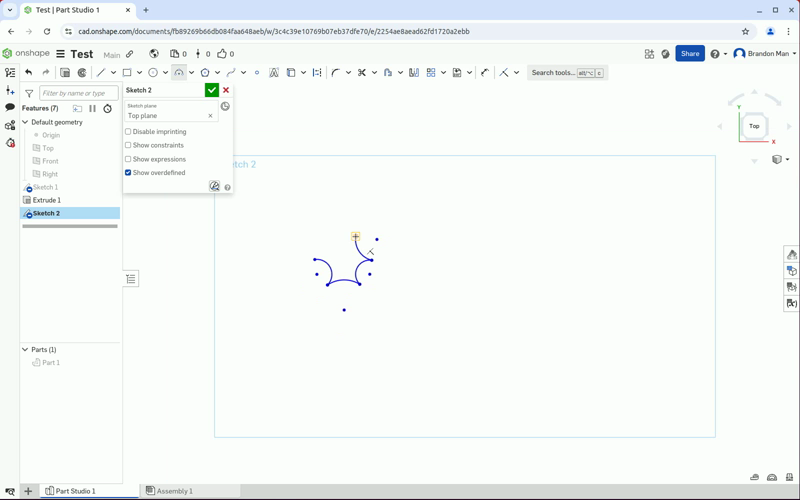
scroll(-6)
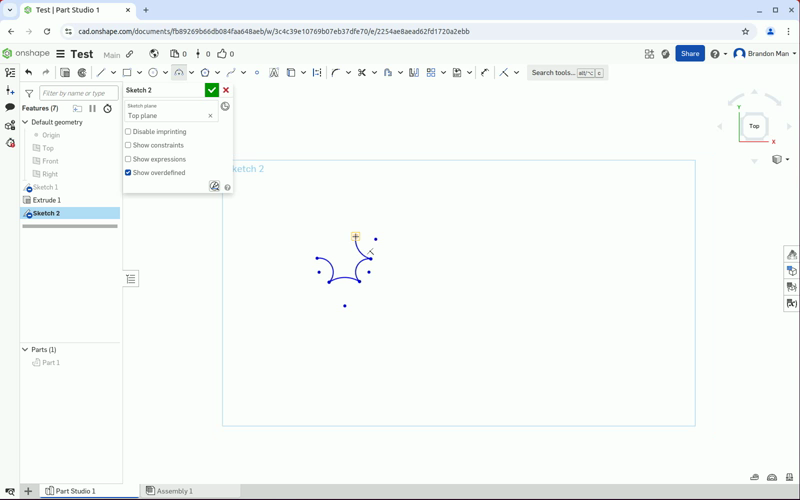
scroll(-6)
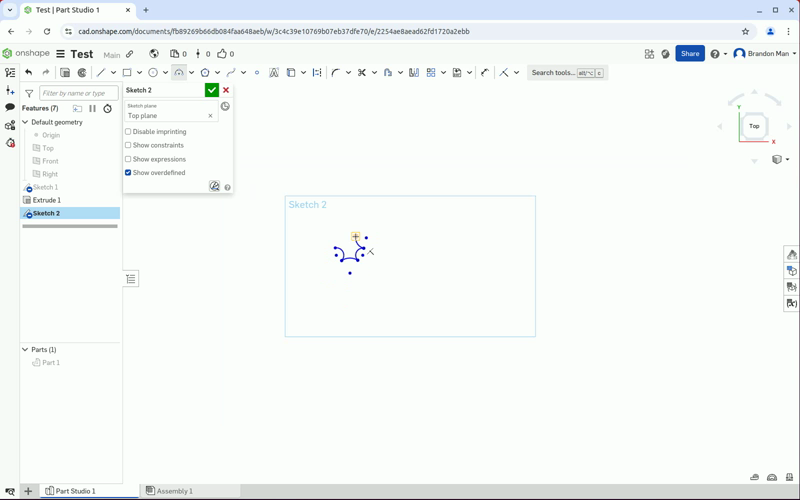
scroll(-6)
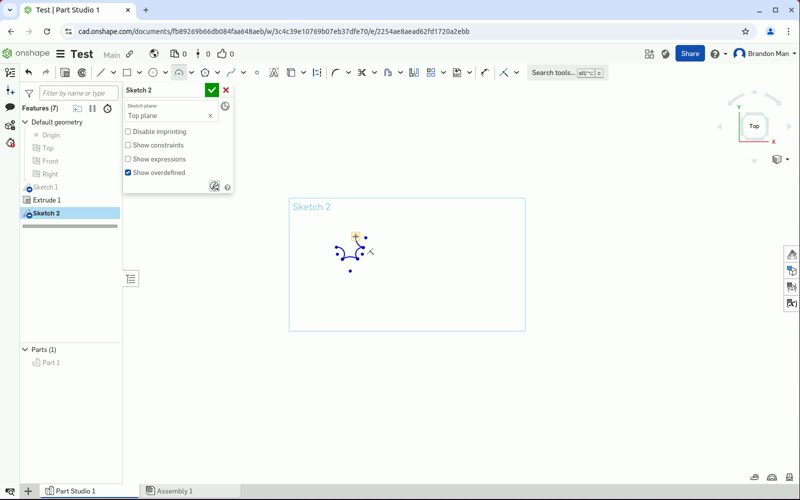
scroll(-6)
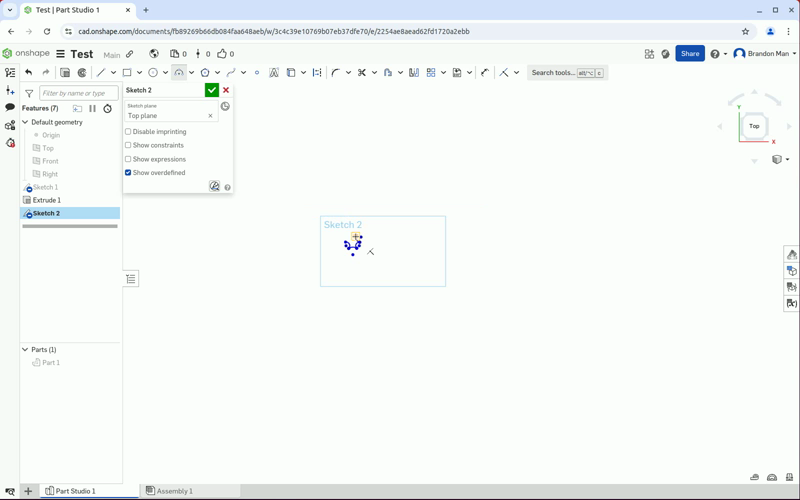
scroll(-6)
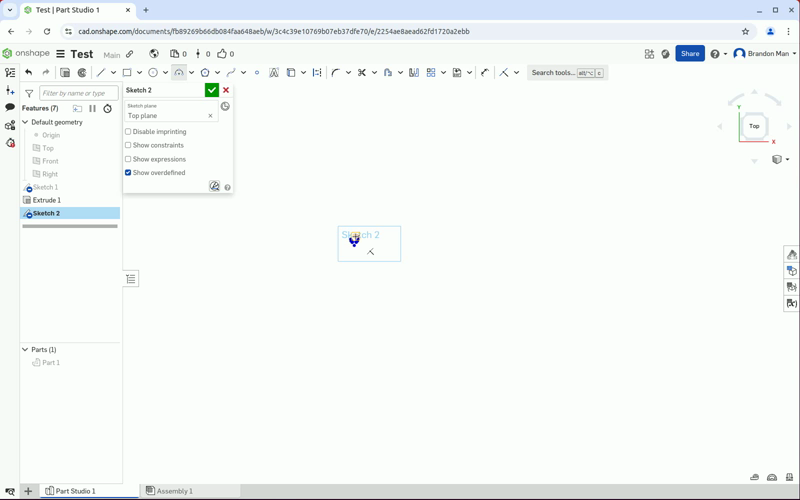
key_down(shift)
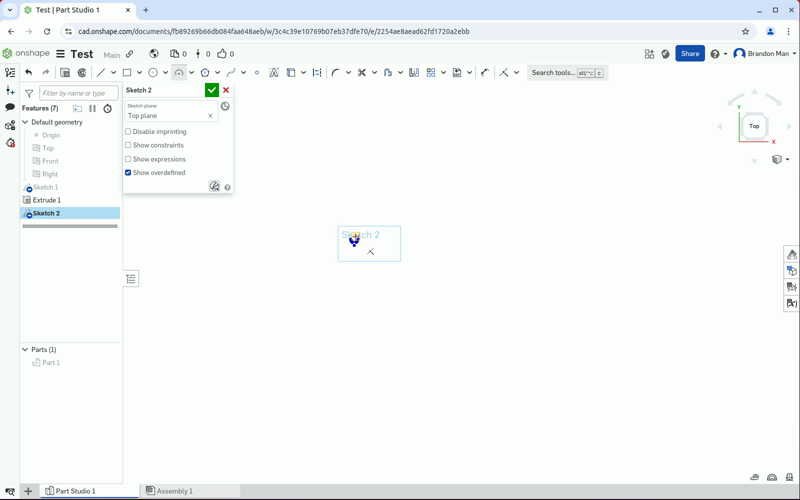
mouse_move(352, 236)
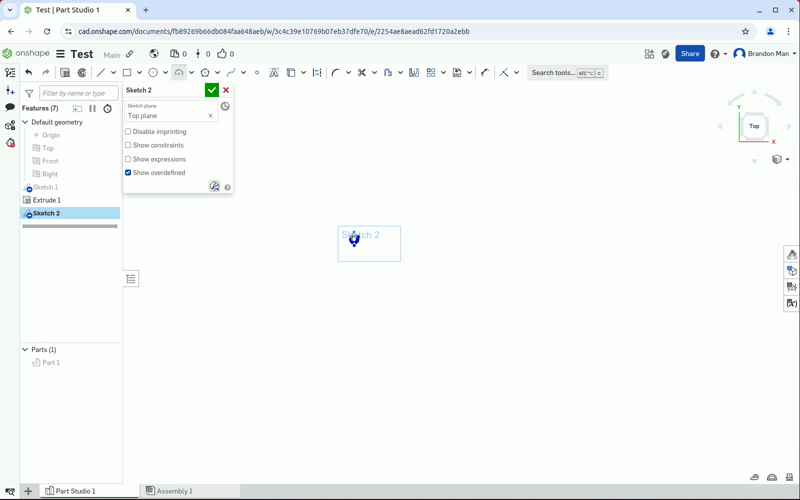
scroll(6)
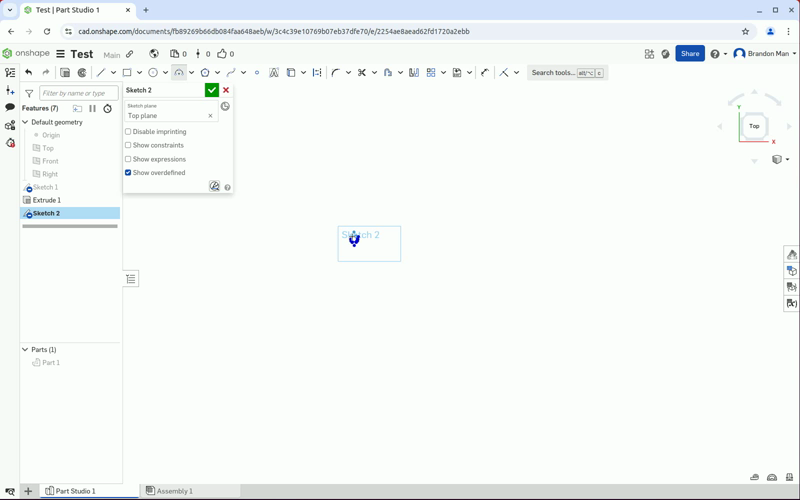
scroll(6)
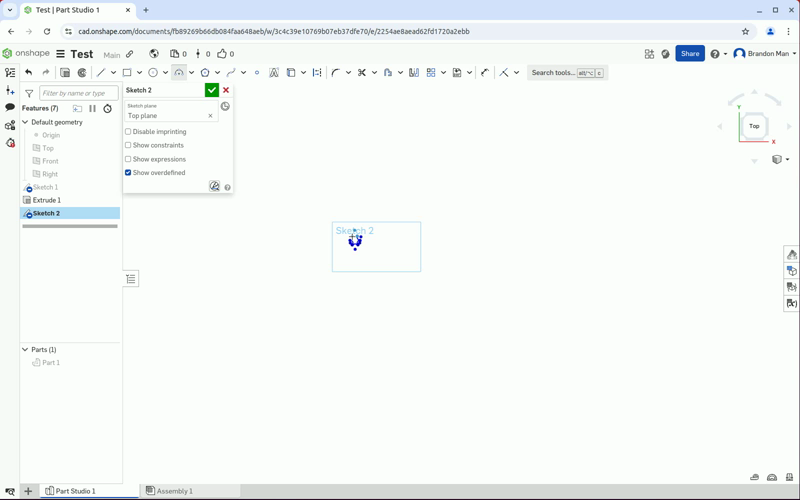
scroll(6)
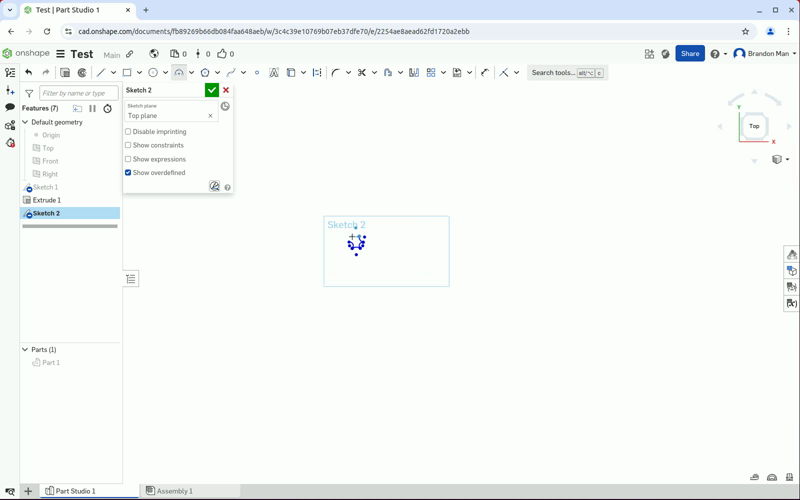
scroll(6)
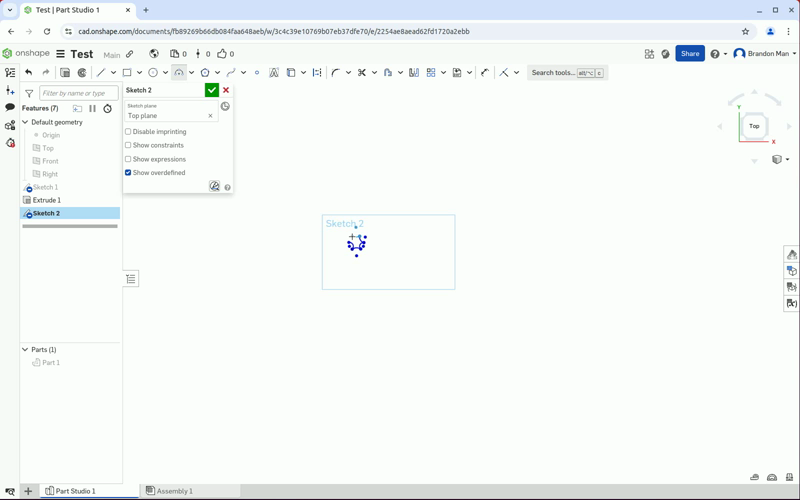
scroll(6)
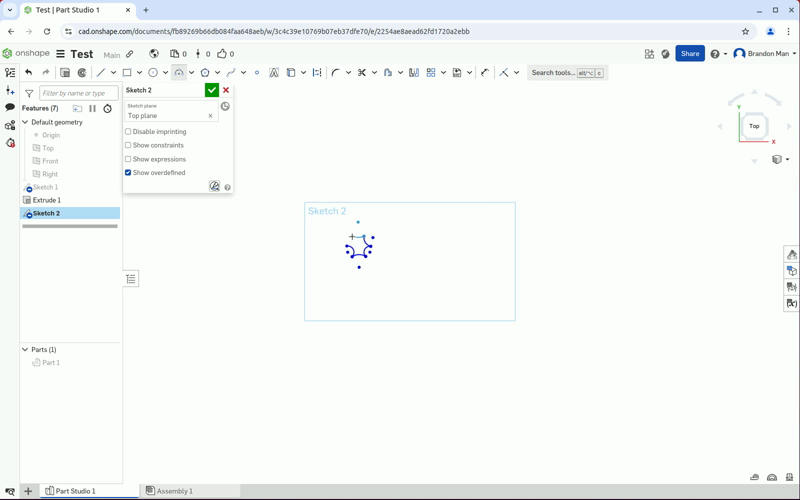
scroll(6)
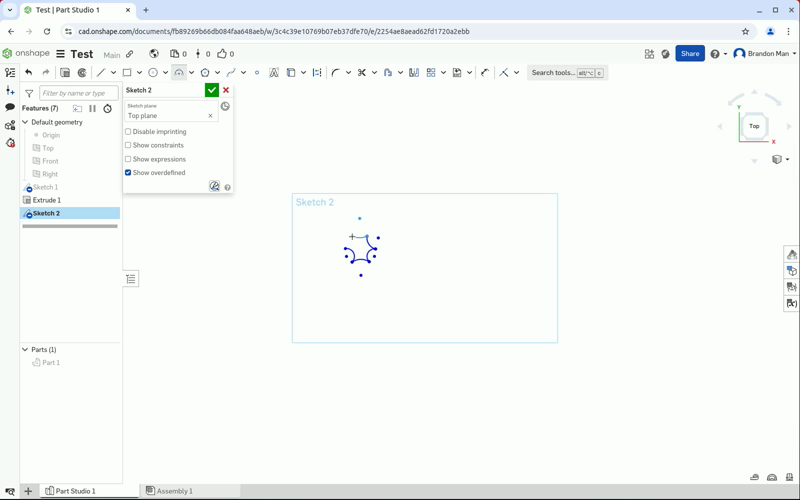
scroll(6)
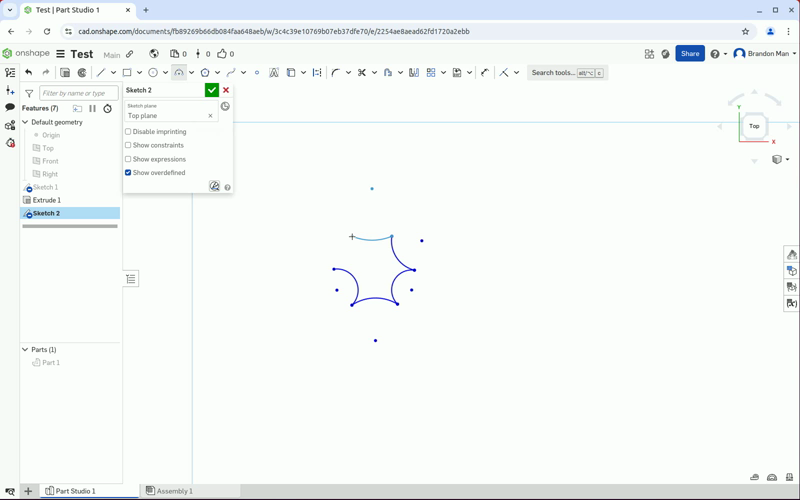
click(352, 236)
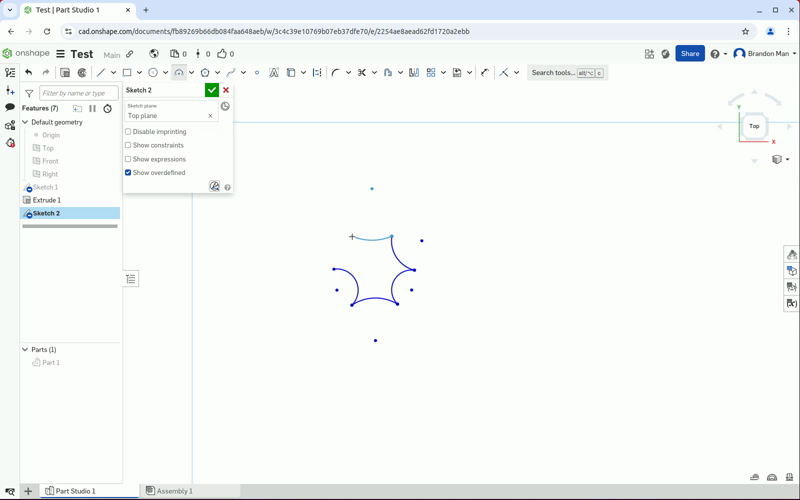
scroll(-6)
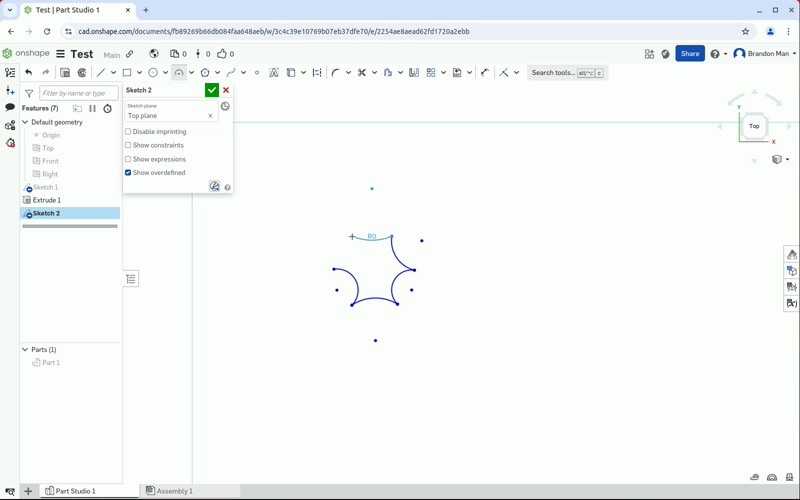
scroll(-6)
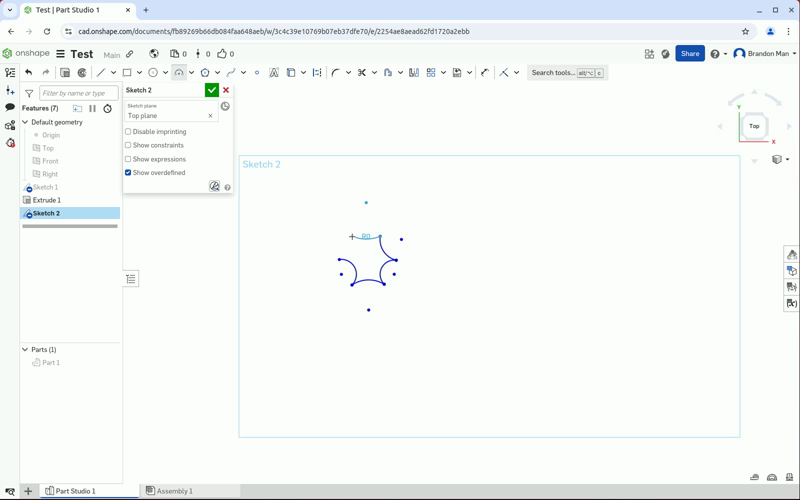
scroll(-6)
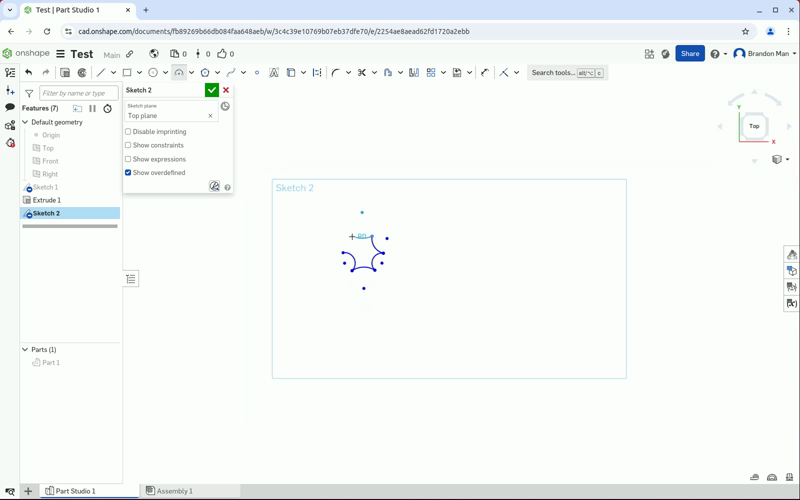
scroll(-6)
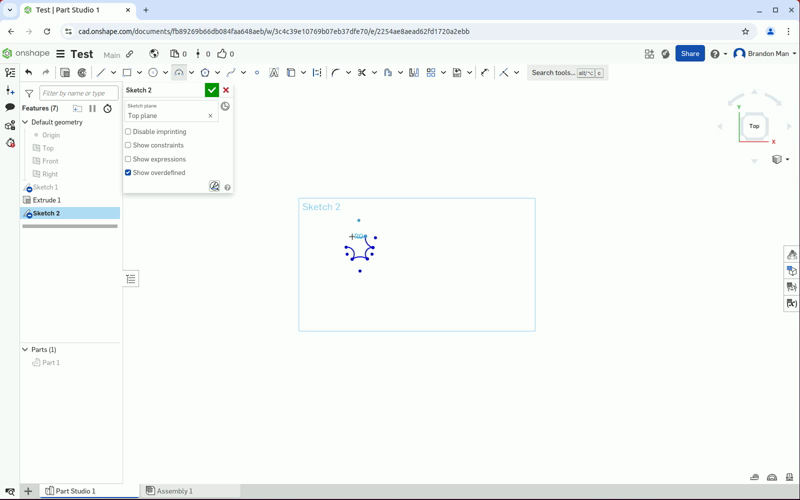
scroll(-6)
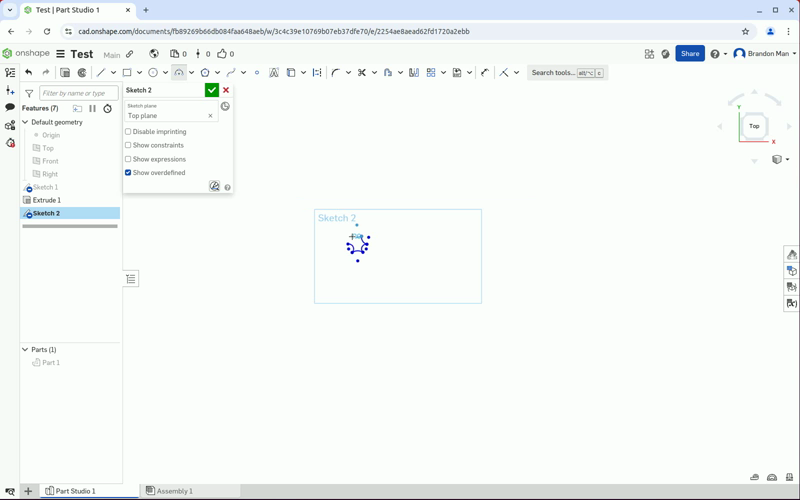
scroll(-6)
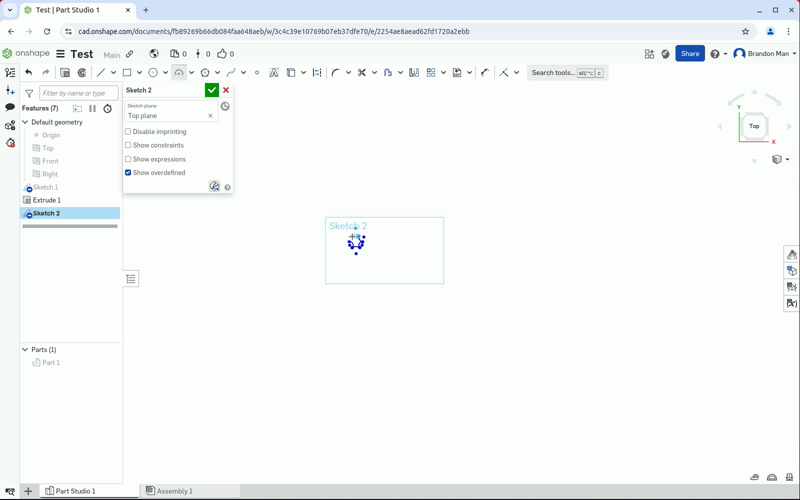
scroll(-6)
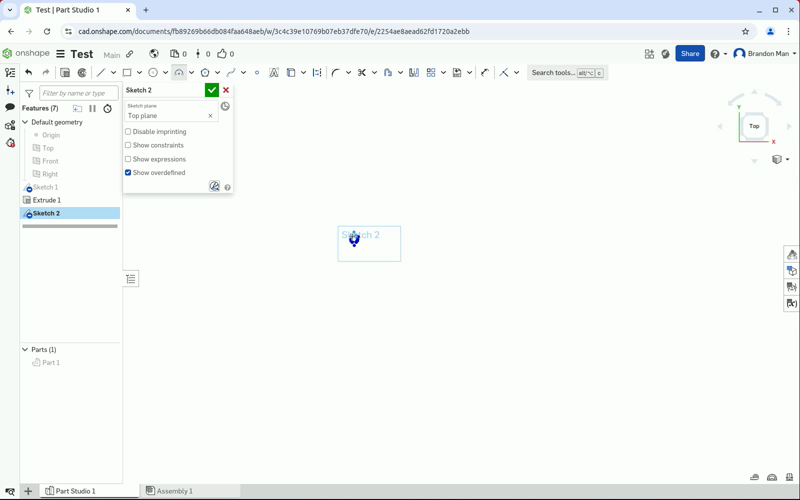
mouse_move(353, 237)
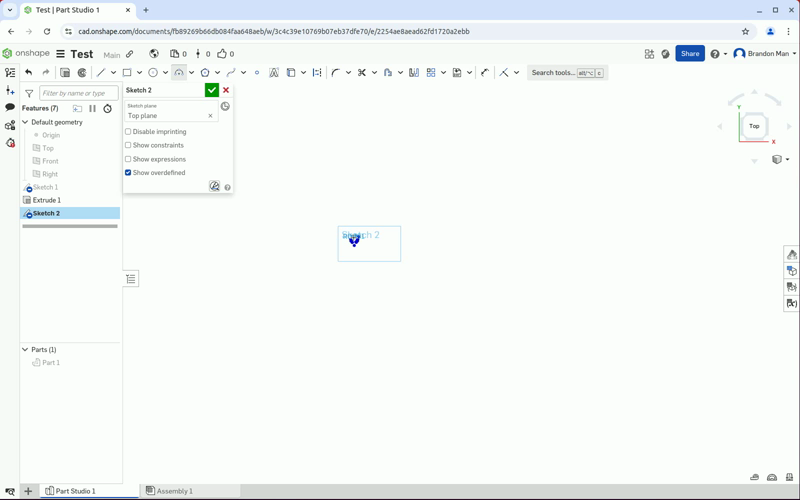
scroll(6)
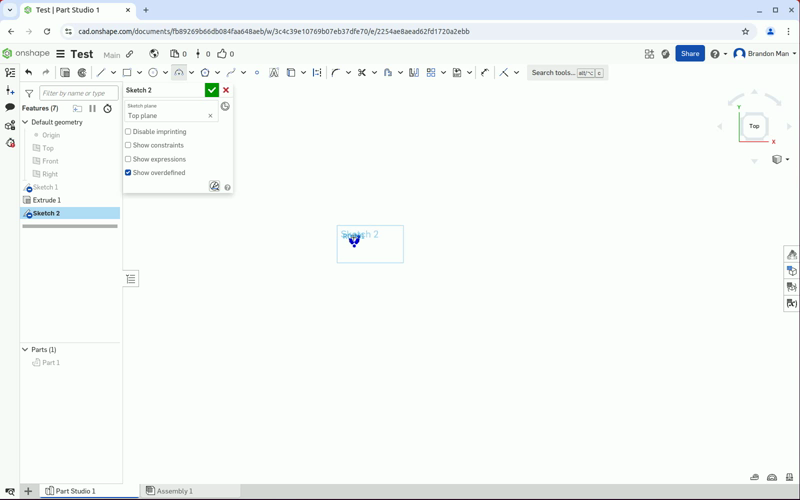
scroll(6)
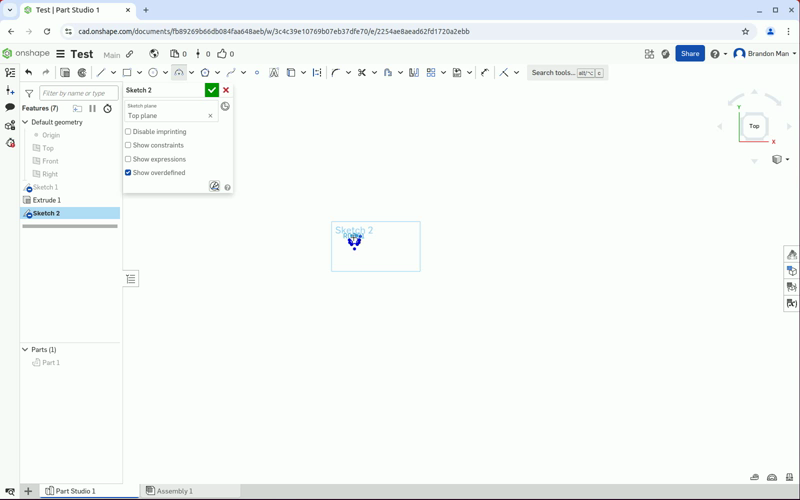
scroll(6)
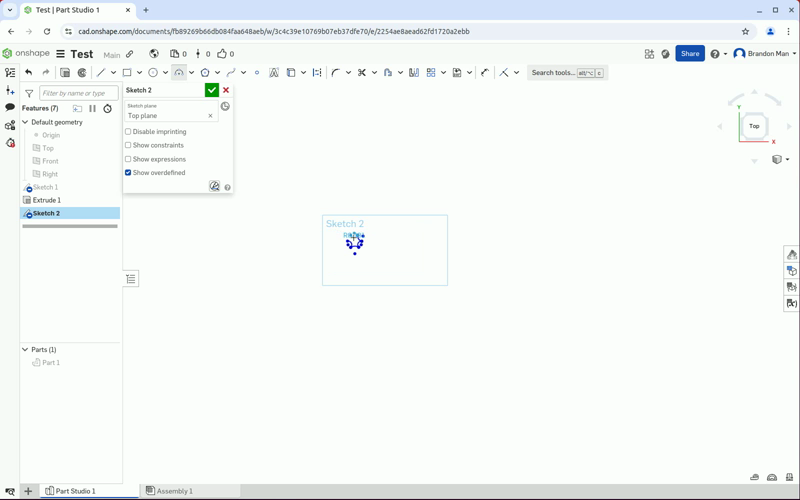
scroll(6)
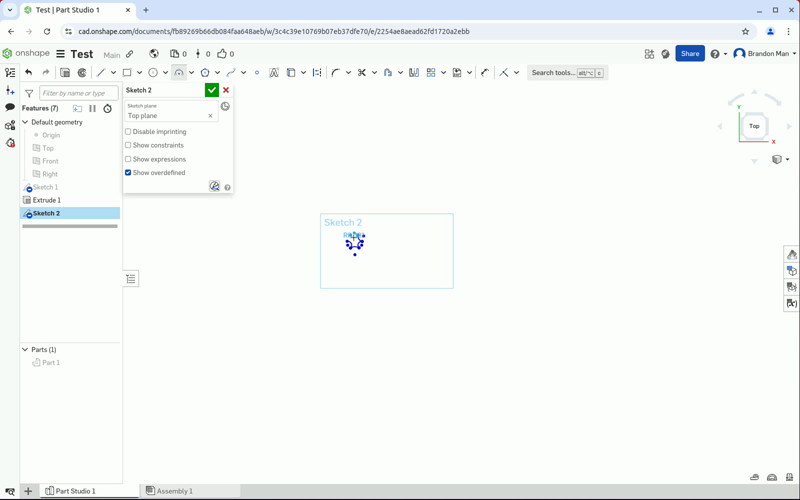
scroll(6)
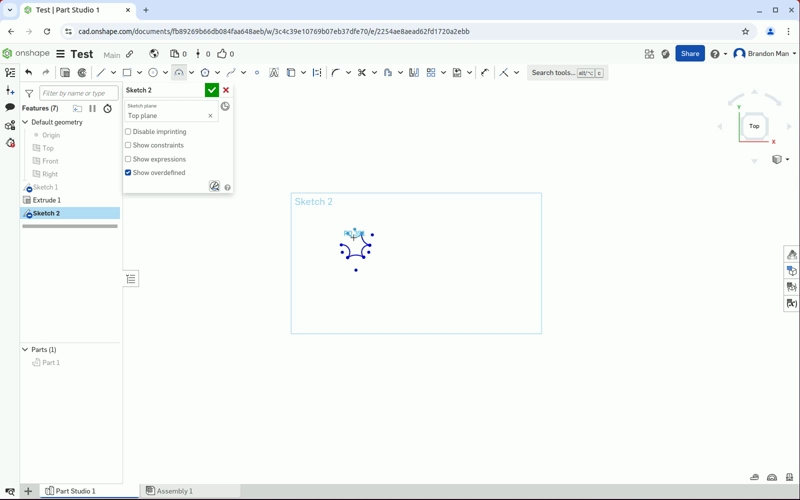
scroll(6)
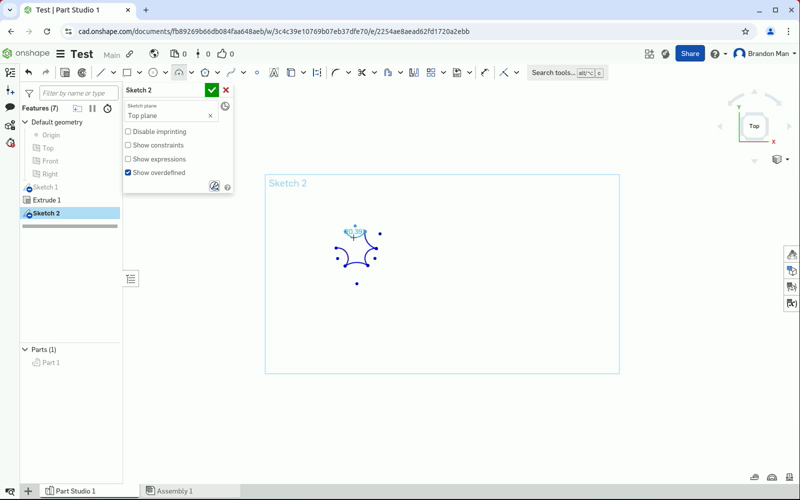
scroll(6)
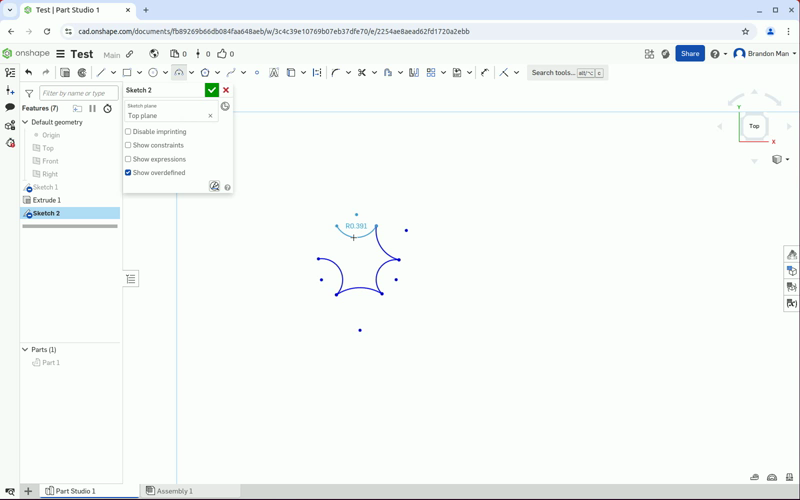
click(353, 237)
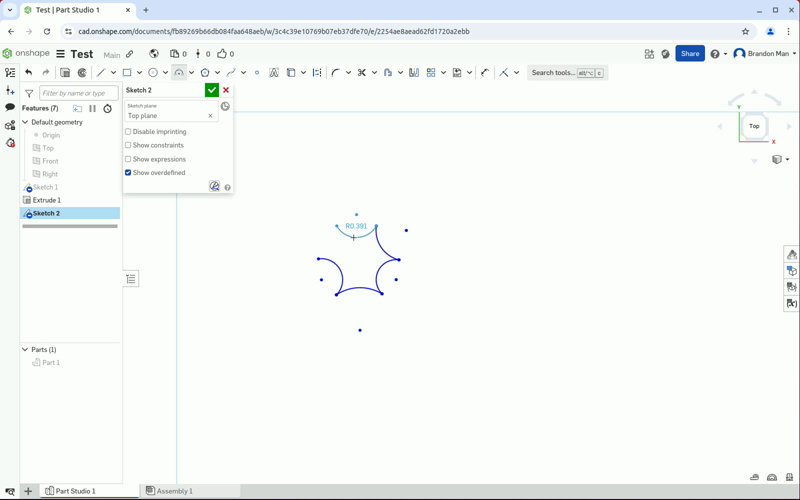
scroll(-6)
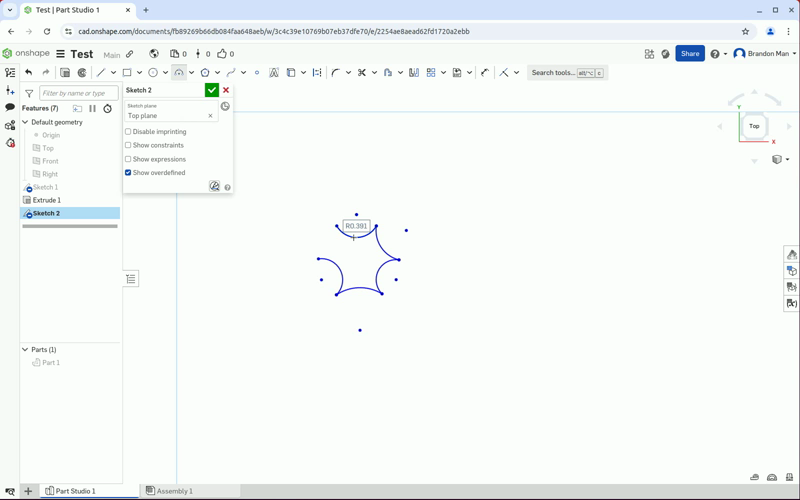
scroll(-6)
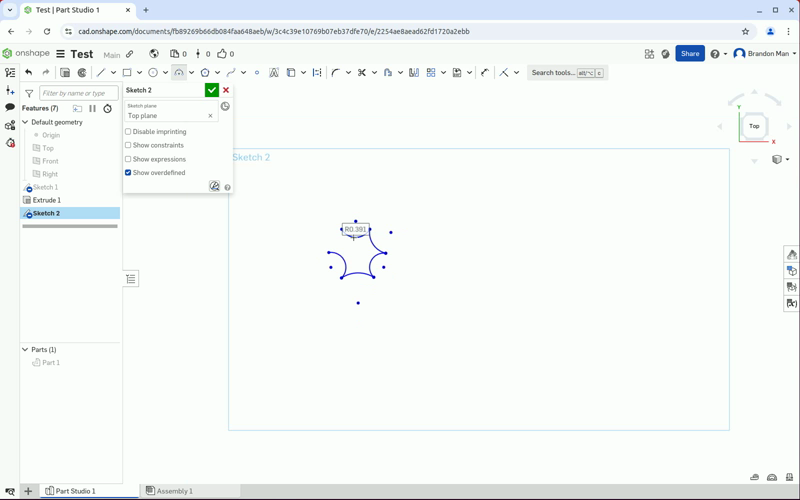
scroll(-6)
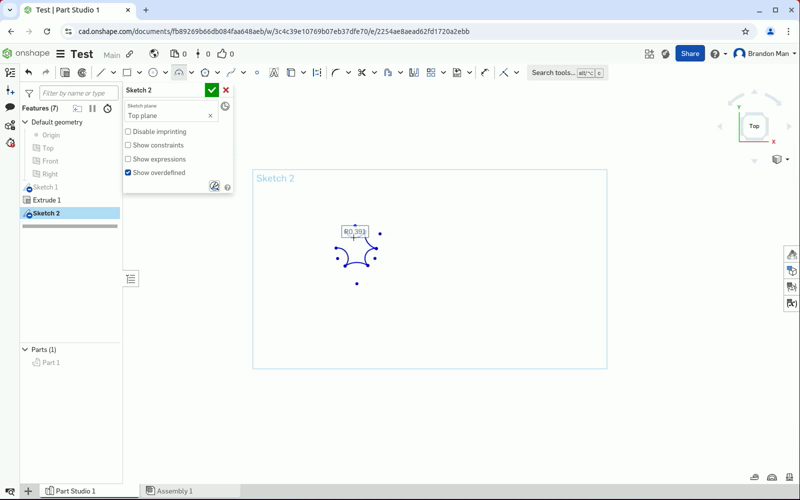
scroll(-6)
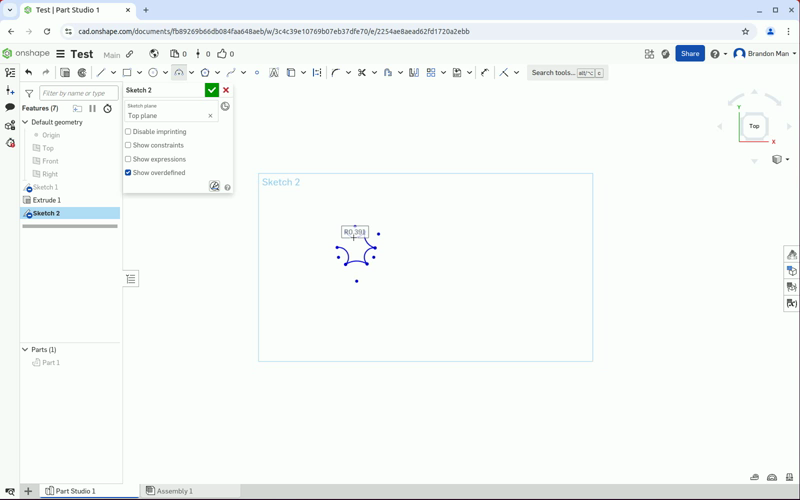
scroll(-6)
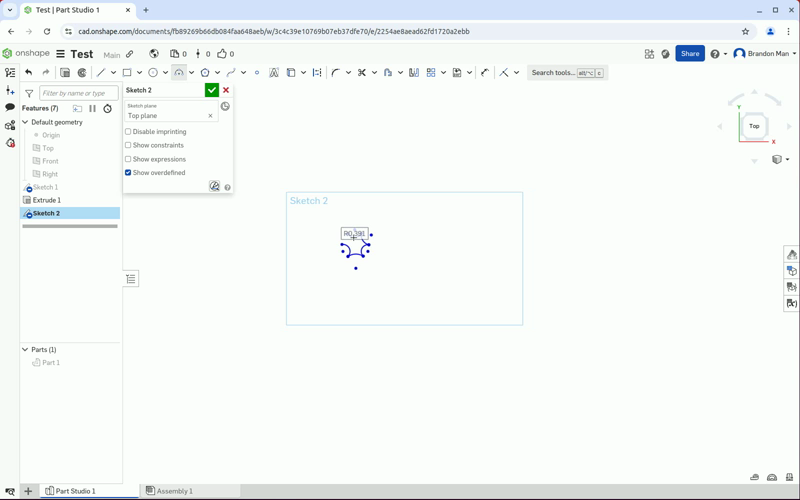
scroll(-6)
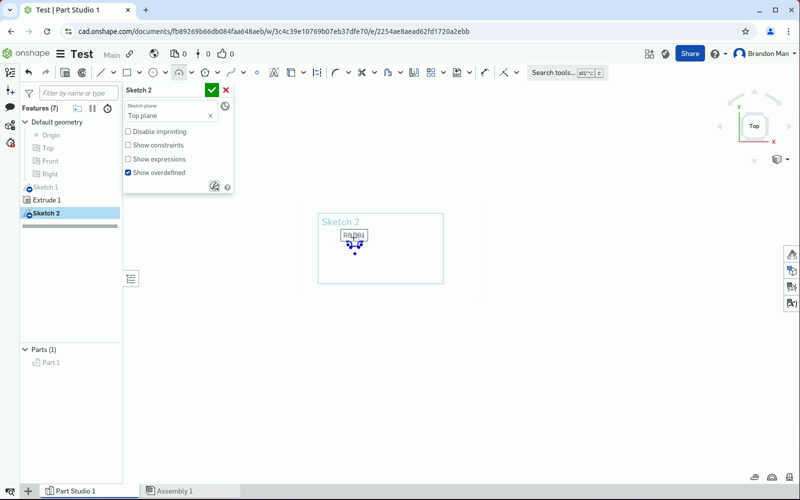
scroll(-6)
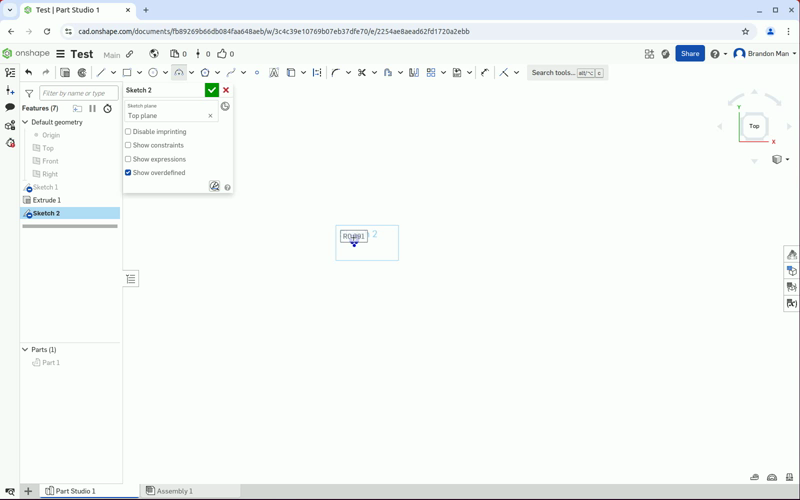
key_up(shift)
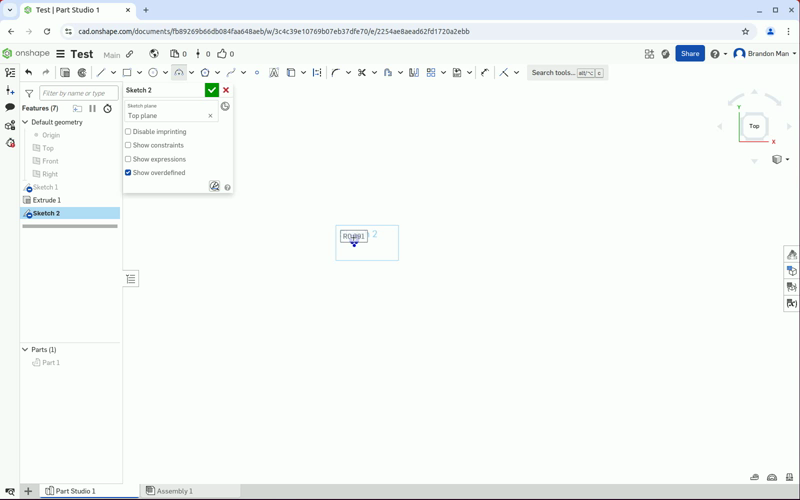
mouse_move(352, 236)
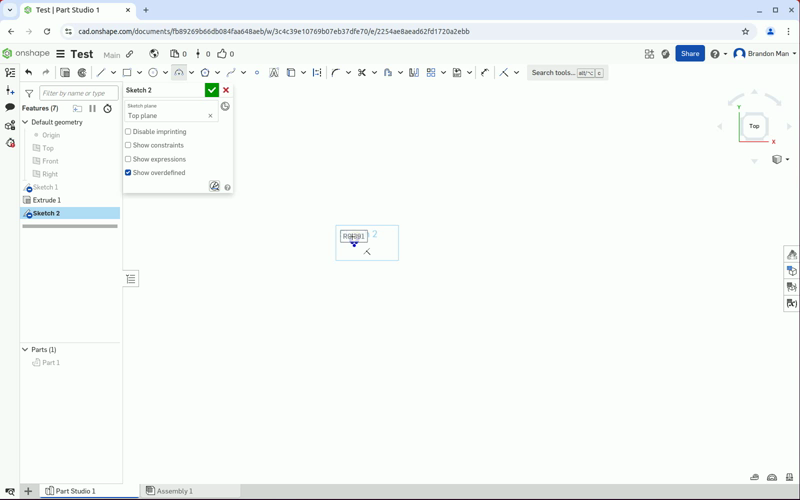
scroll(6)
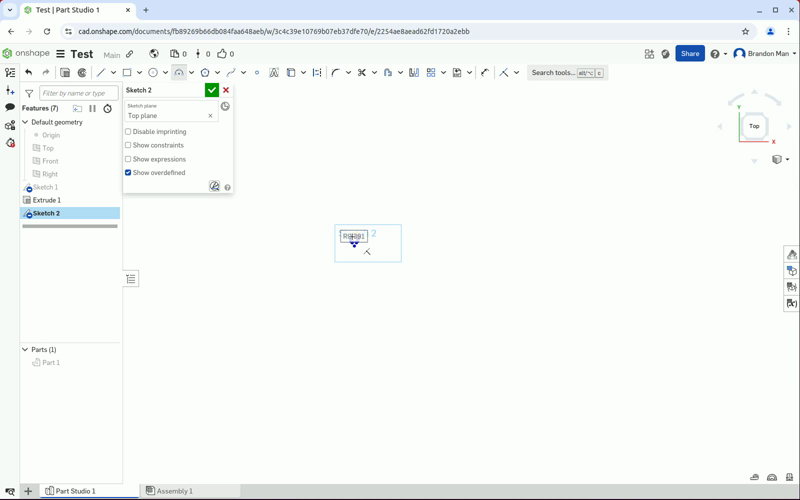
scroll(6)
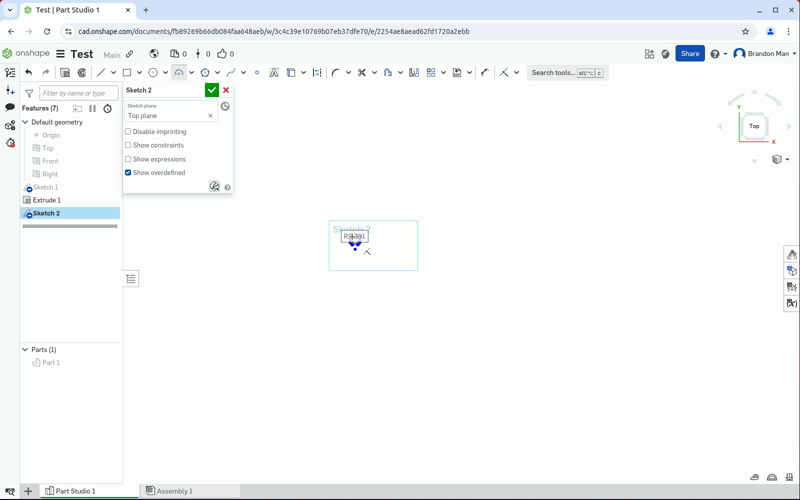
scroll(6)
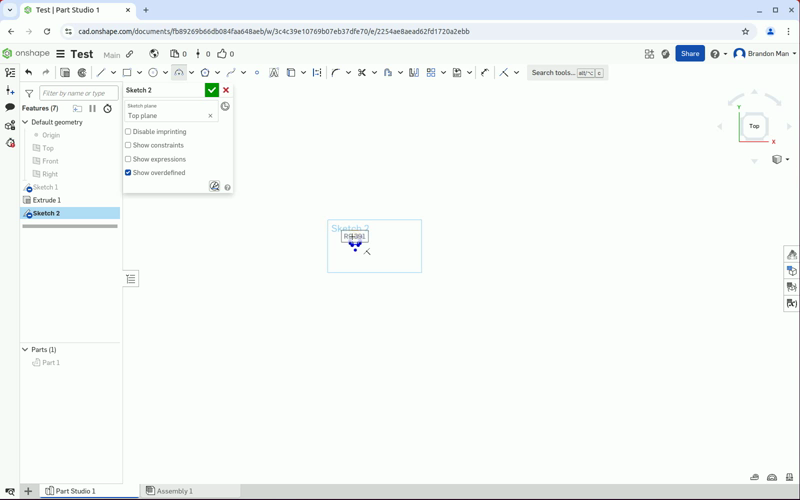
scroll(6)
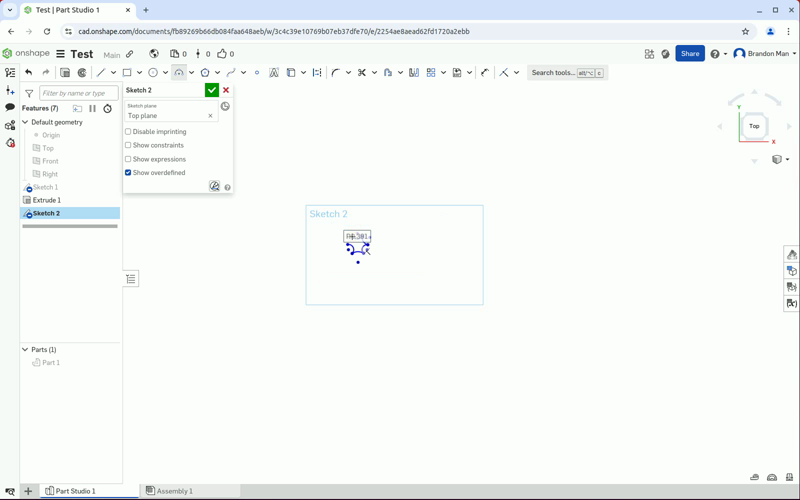
scroll(6)
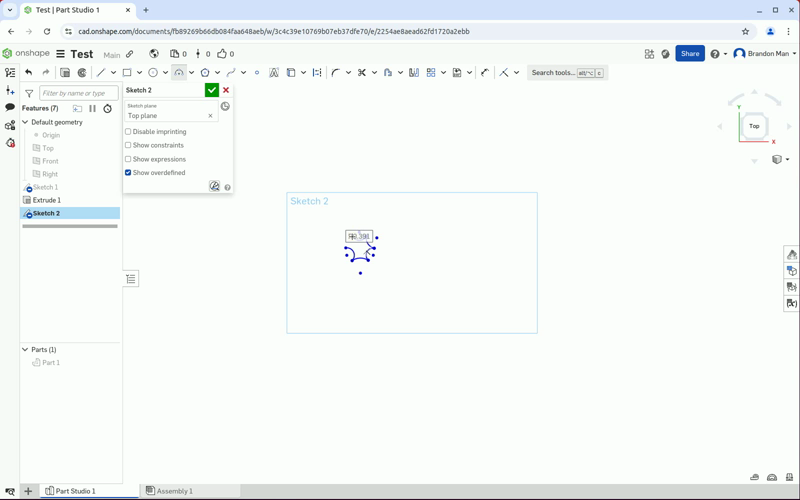
scroll(6)
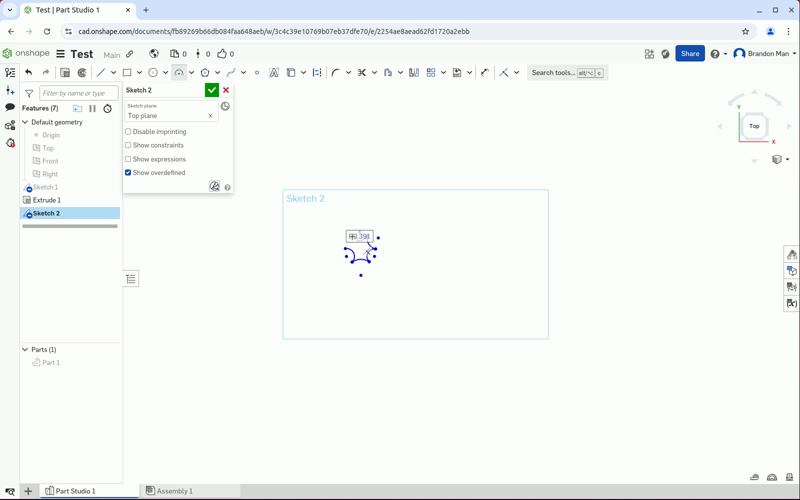
scroll(6)
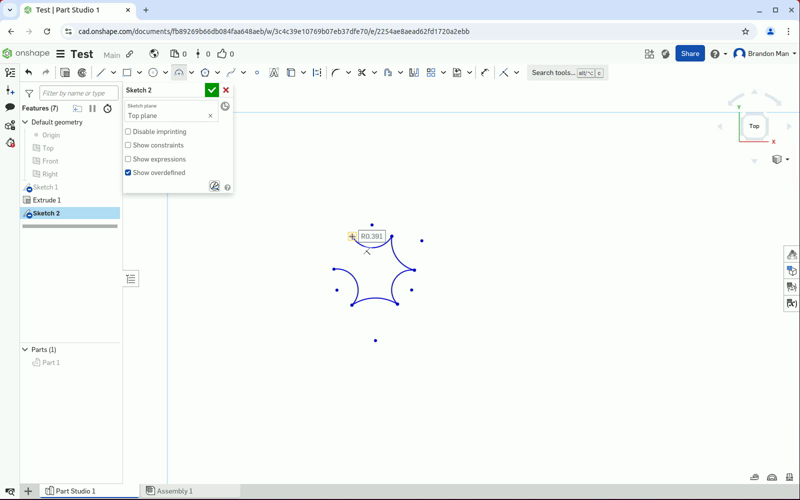
click(352, 236)
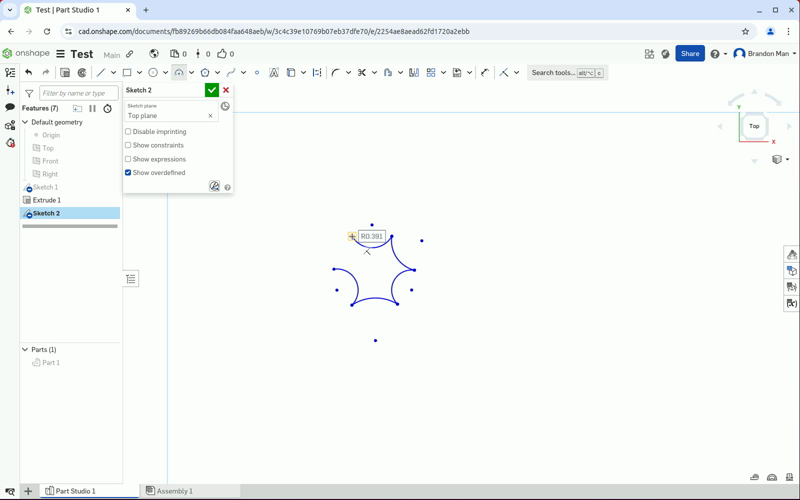
scroll(-6)
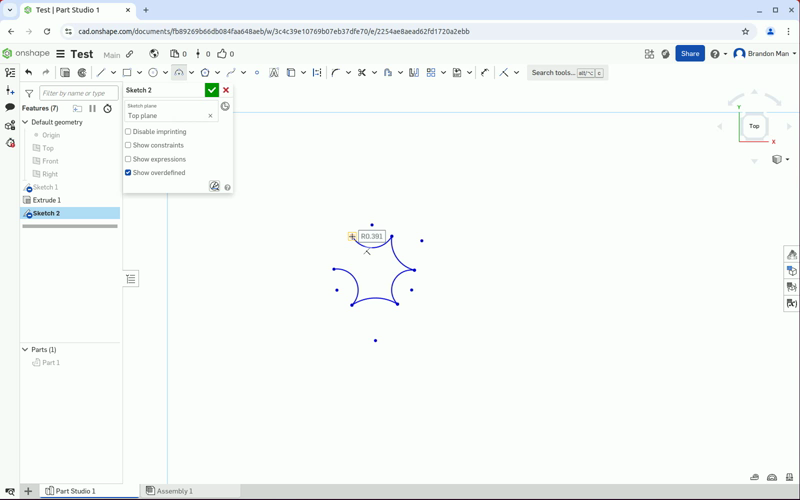
scroll(-6)
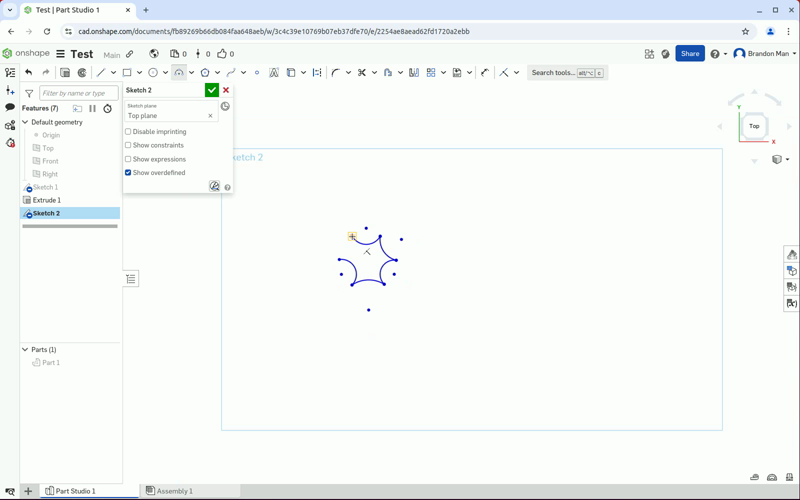
scroll(-6)
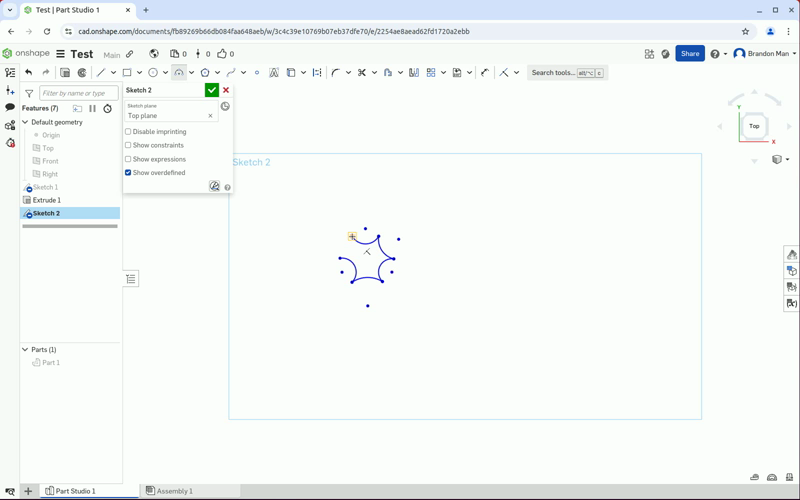
scroll(-6)
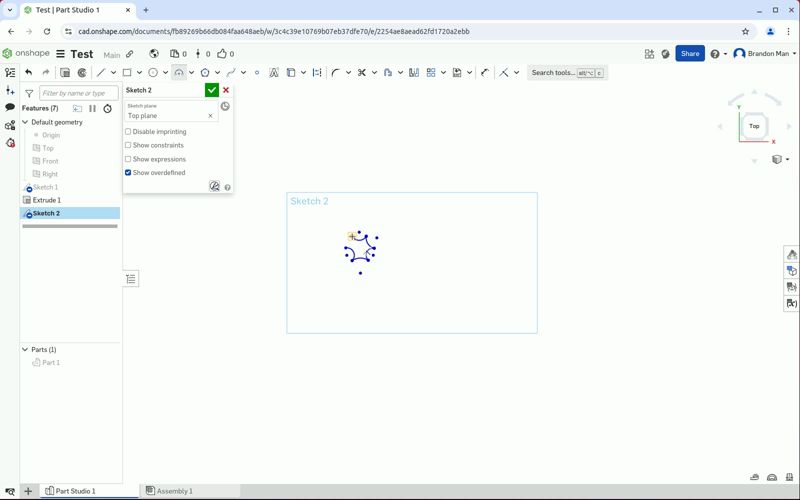
scroll(-6)
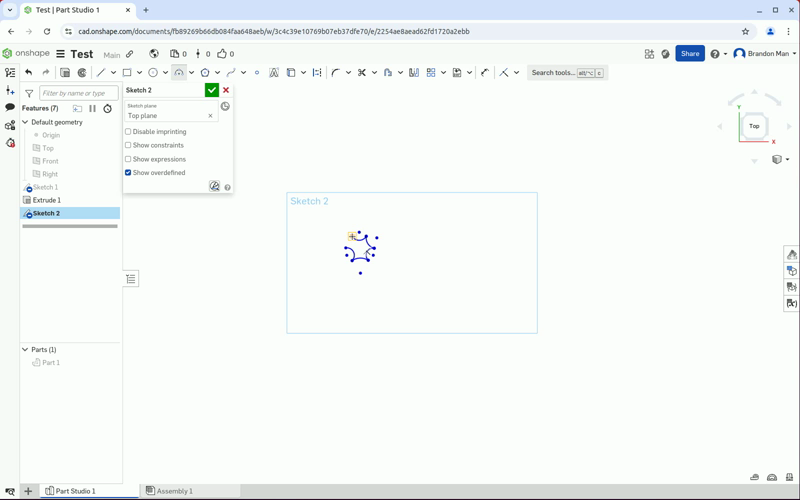
scroll(-6)
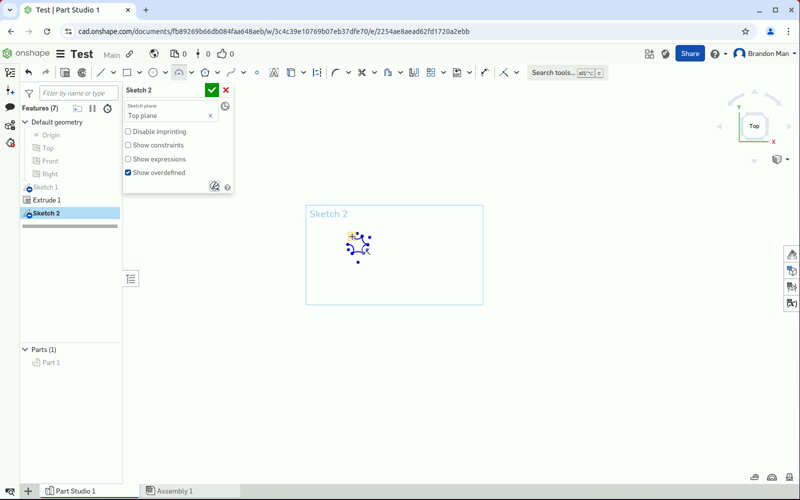
scroll(-6)
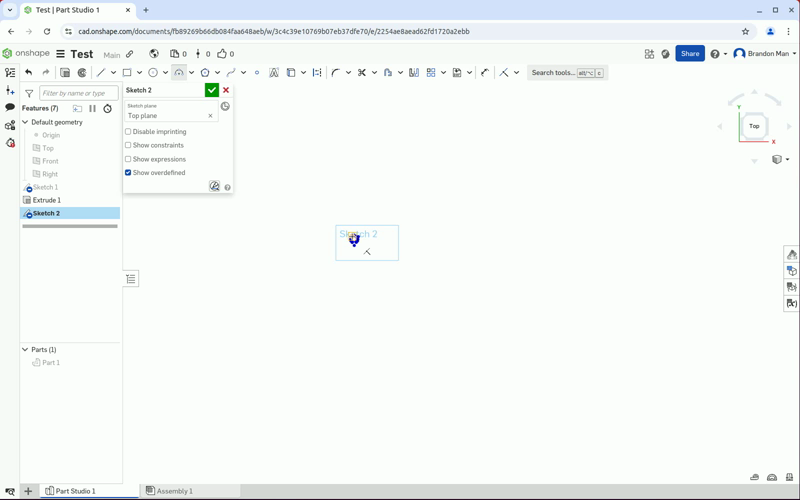
mouse_move(350, 239)
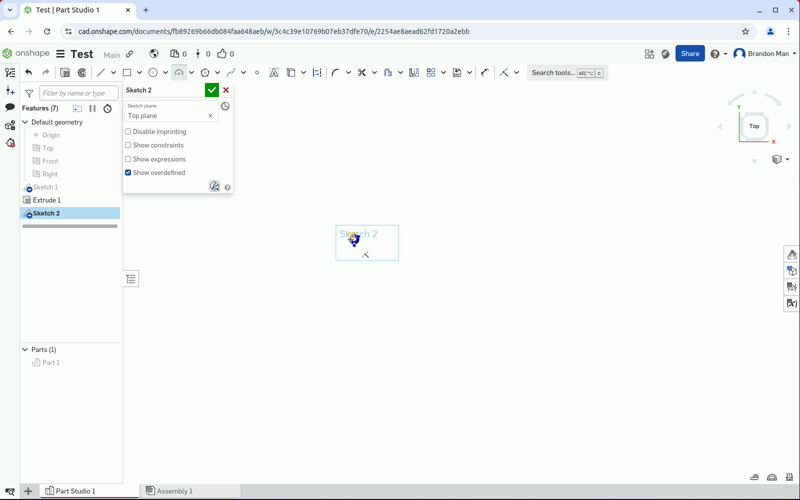
scroll(6)
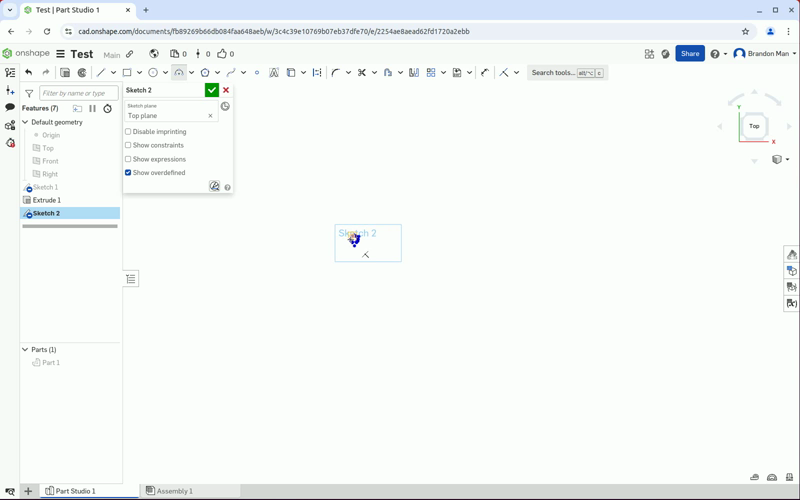
scroll(6)
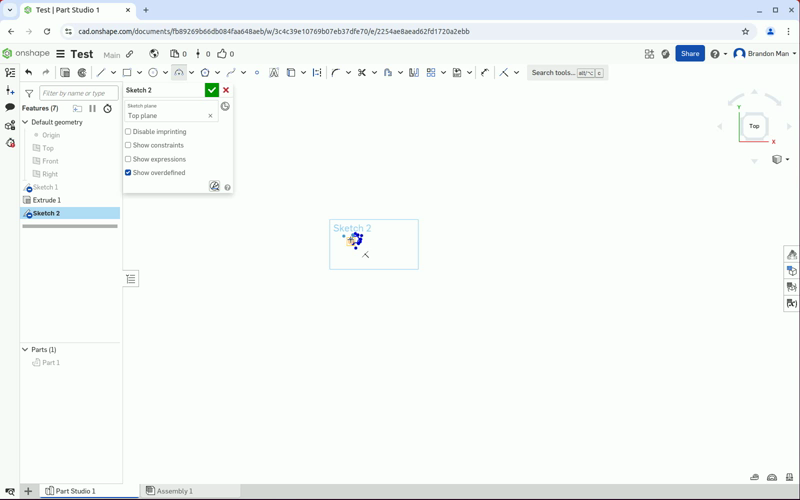
scroll(6)
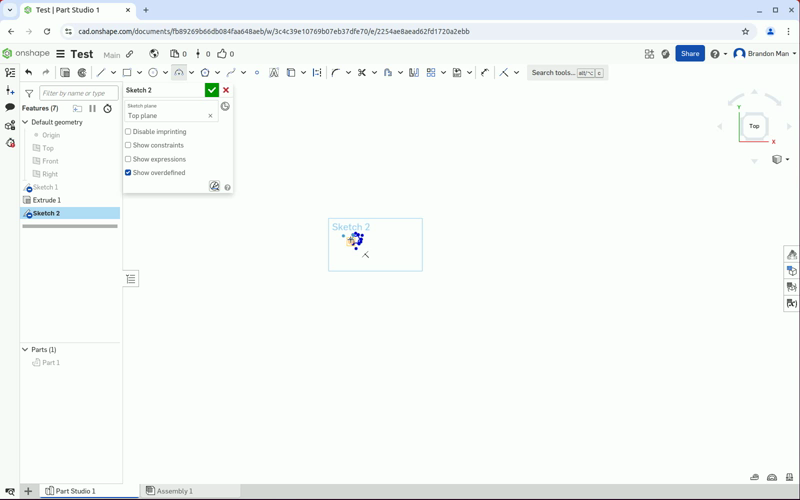
scroll(6)
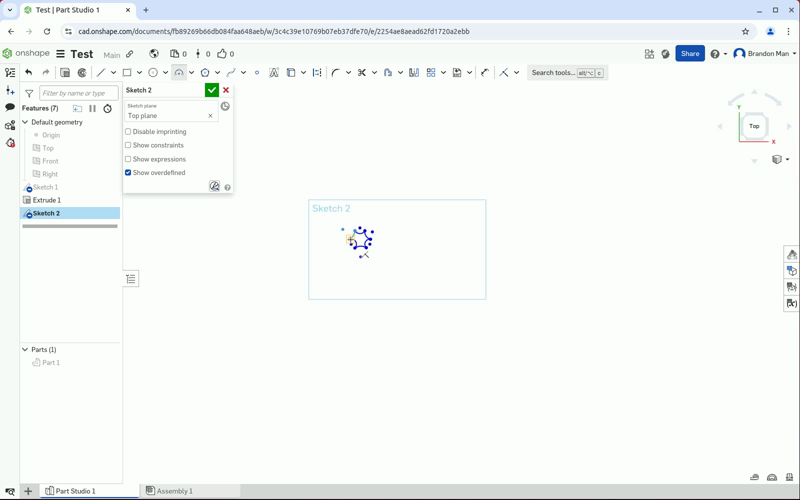
scroll(6)
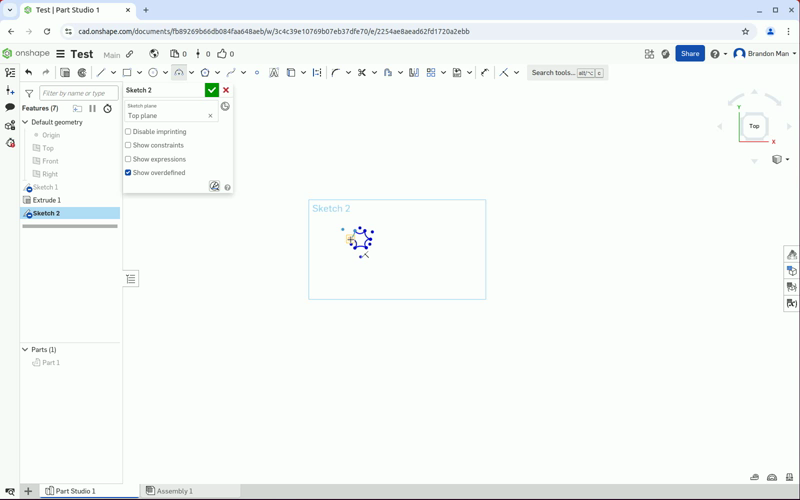
scroll(6)
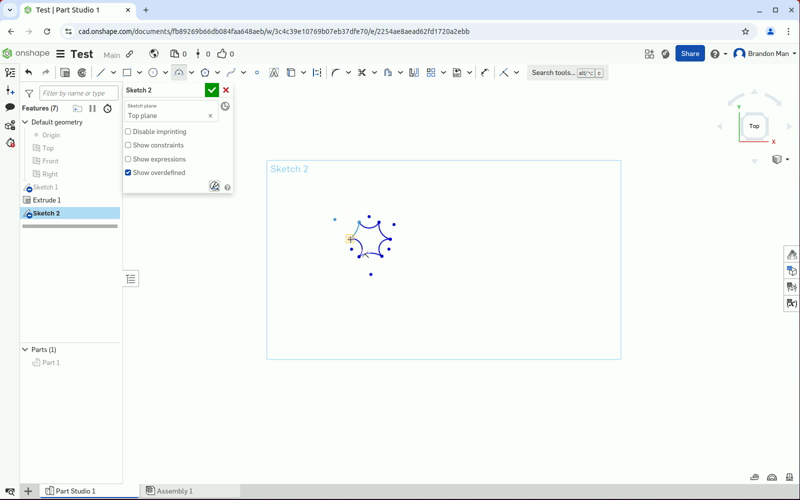
scroll(6)
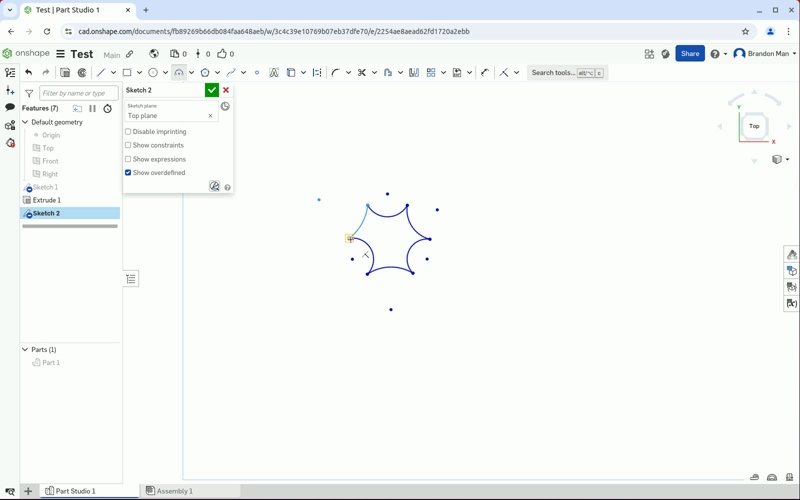
click(350, 239)
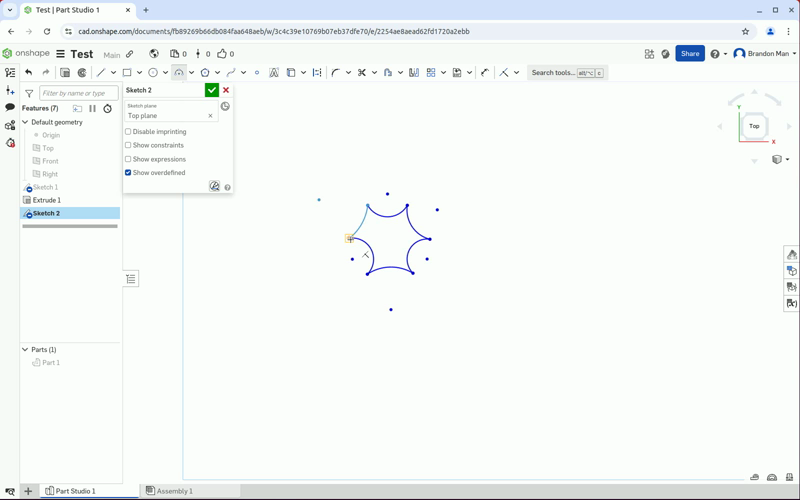
scroll(-6)
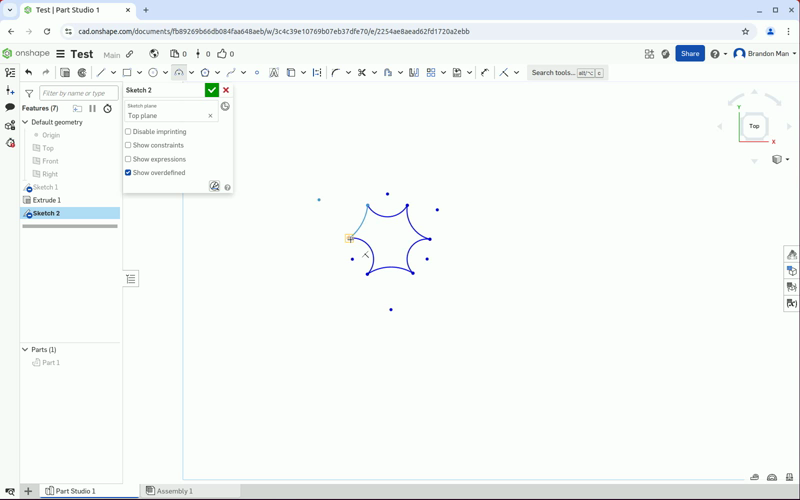
scroll(-6)
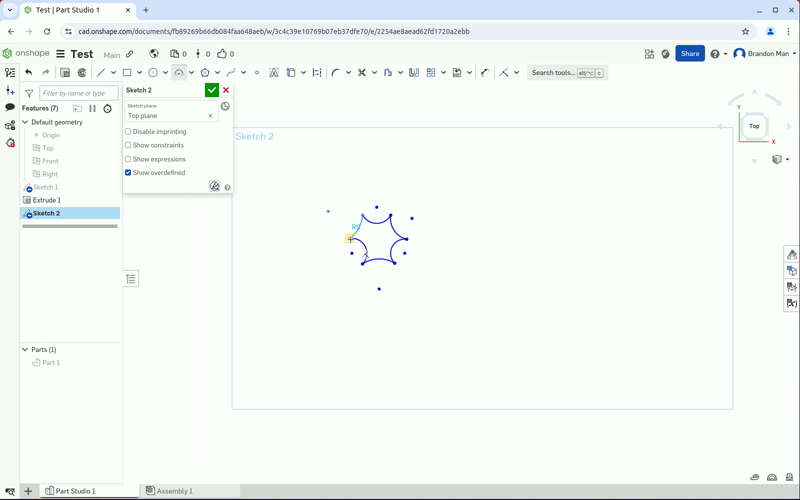
scroll(-6)
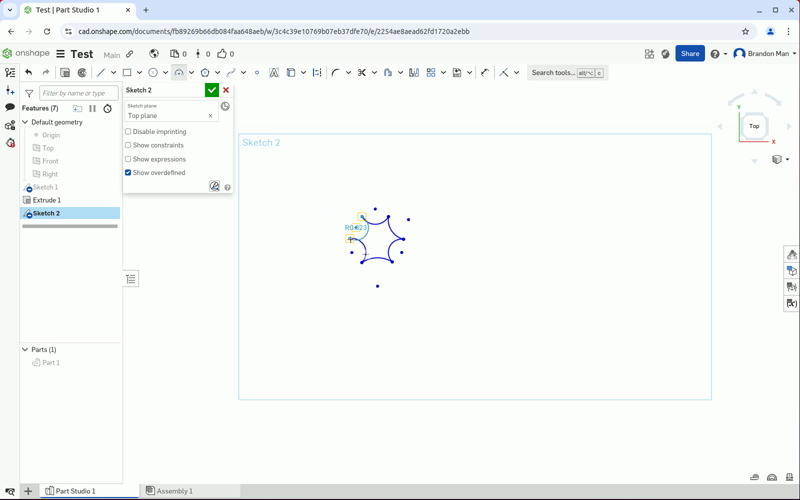
scroll(-6)
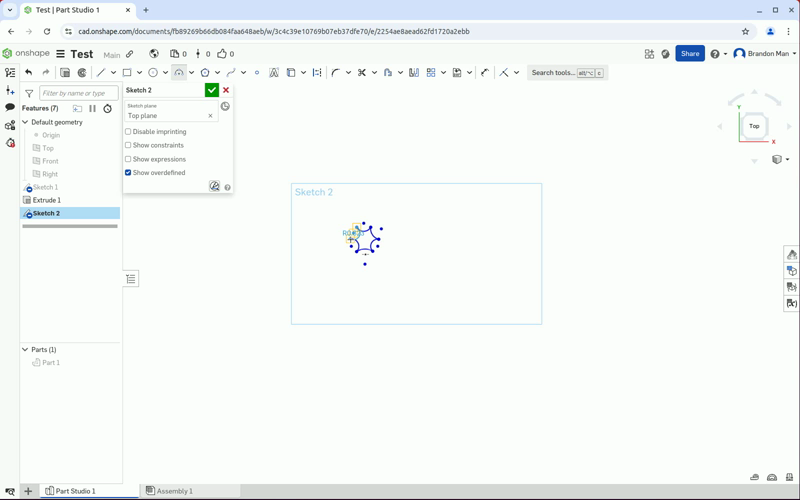
scroll(-6)
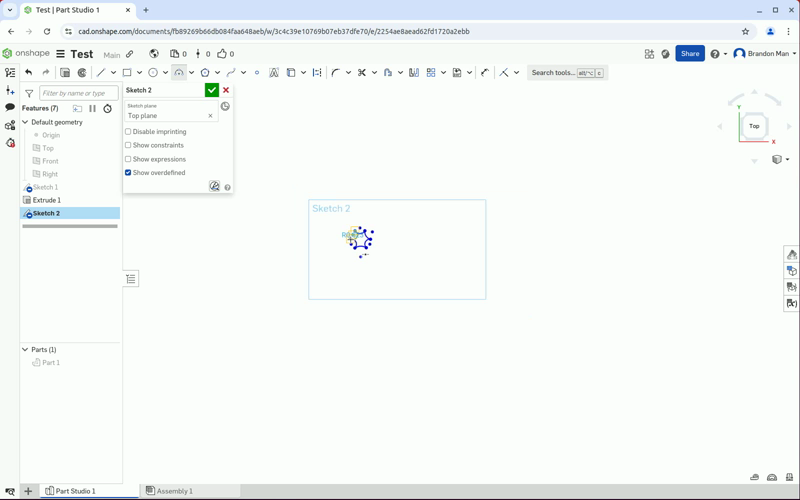
scroll(-6)
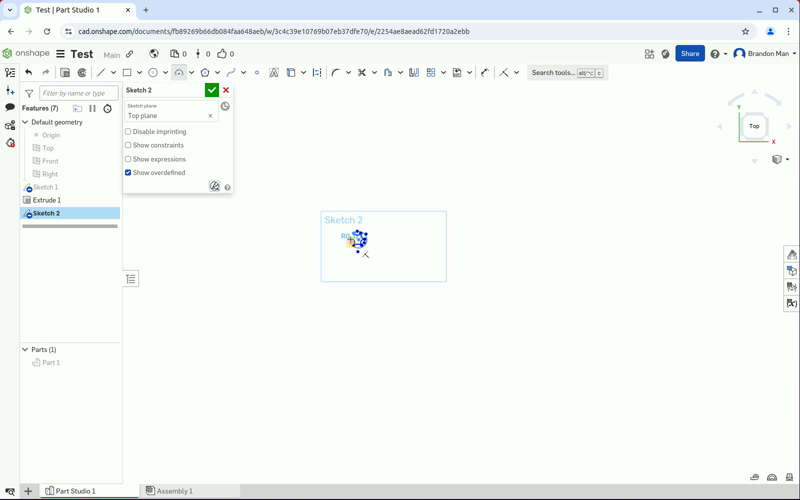
scroll(-6)
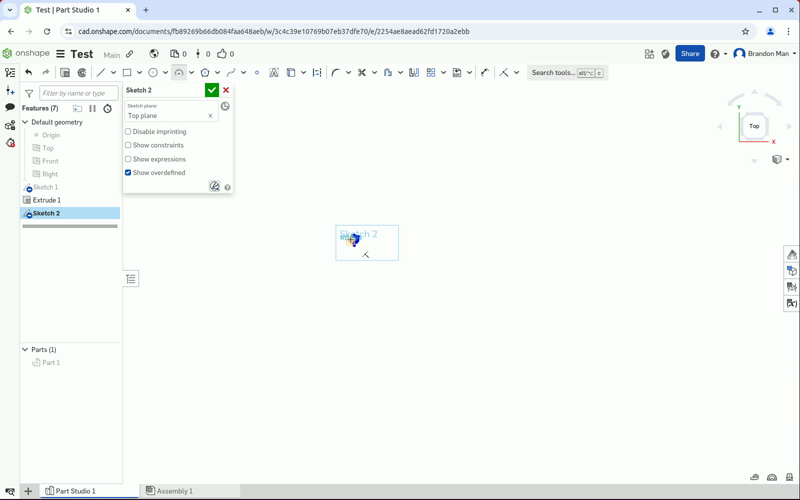
key_down(shift)
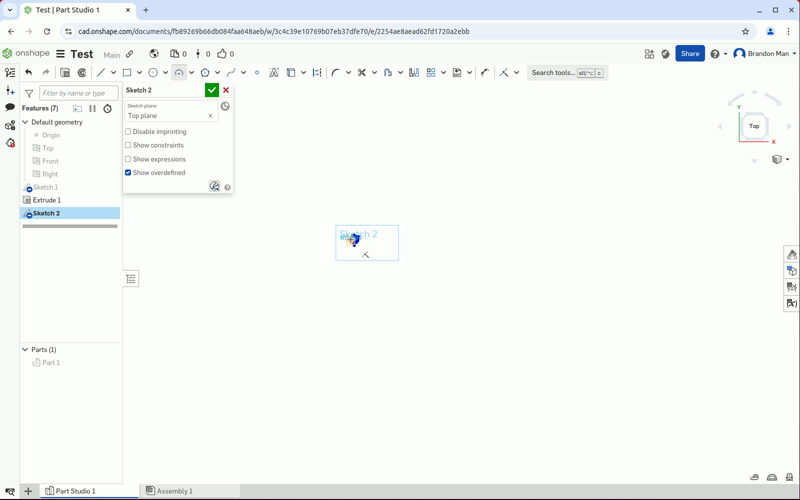
mouse_move(352, 238)
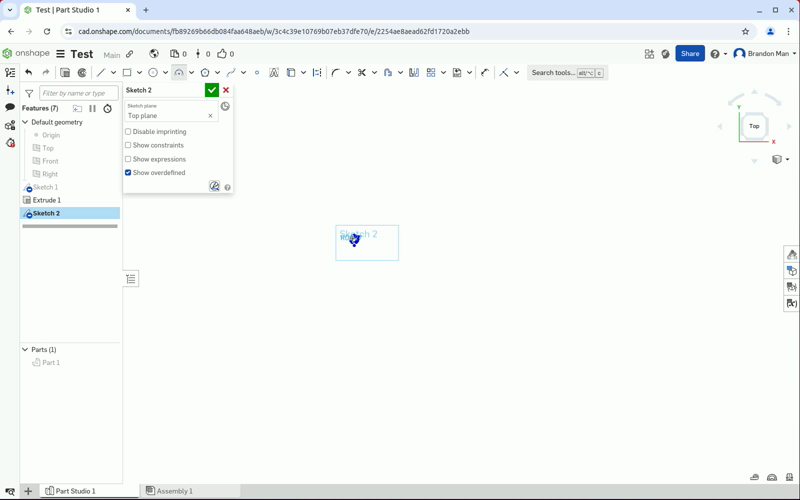
scroll(6)
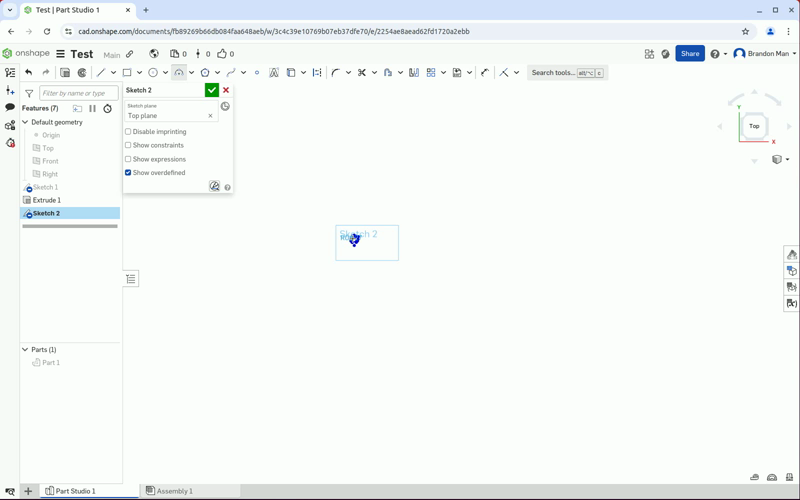
scroll(6)
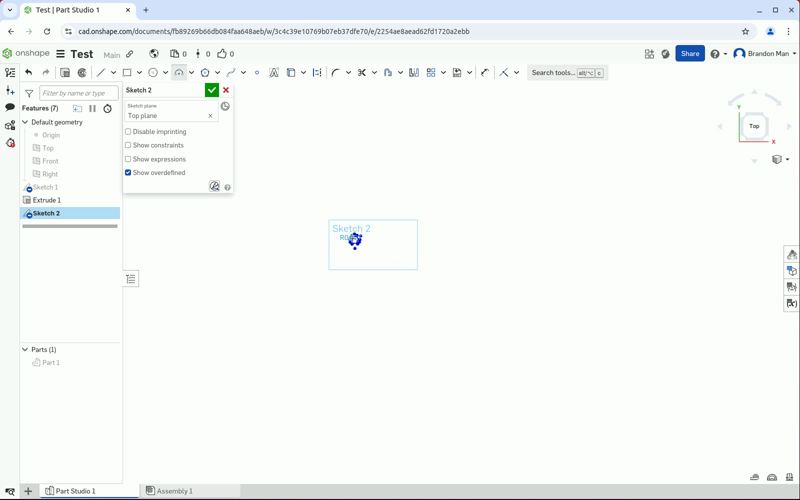
scroll(6)
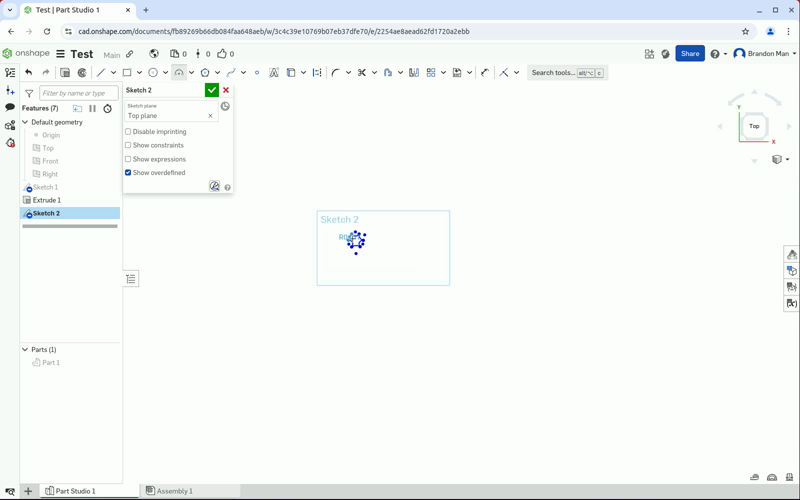
scroll(6)
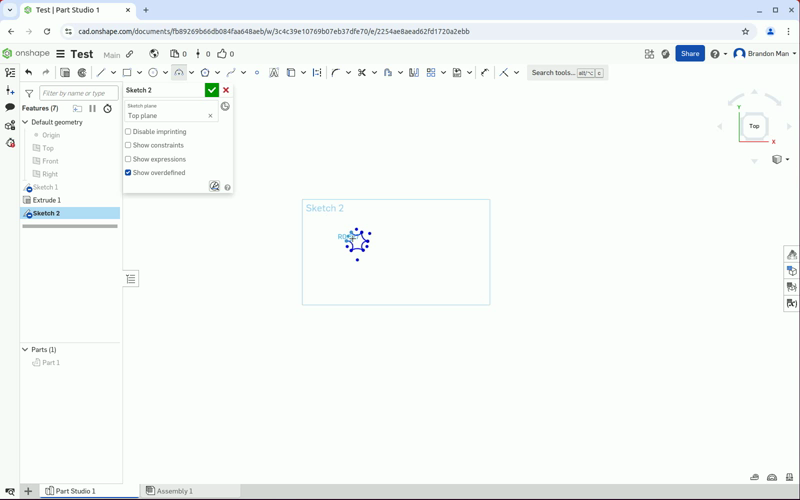
scroll(6)
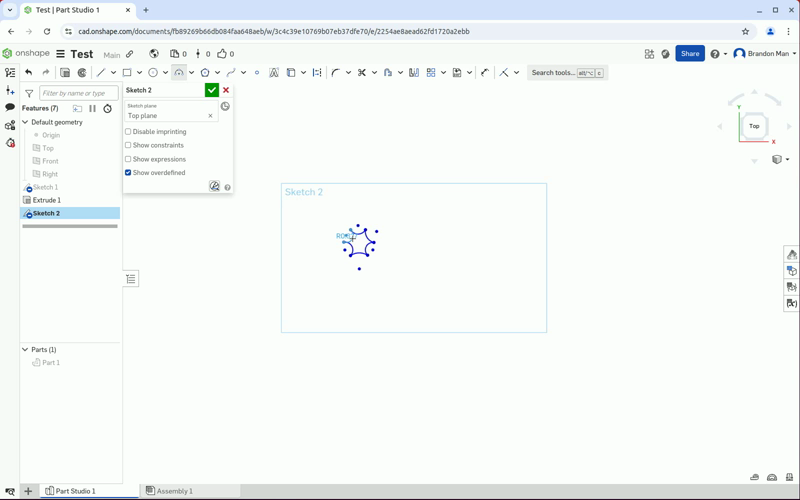
scroll(6)
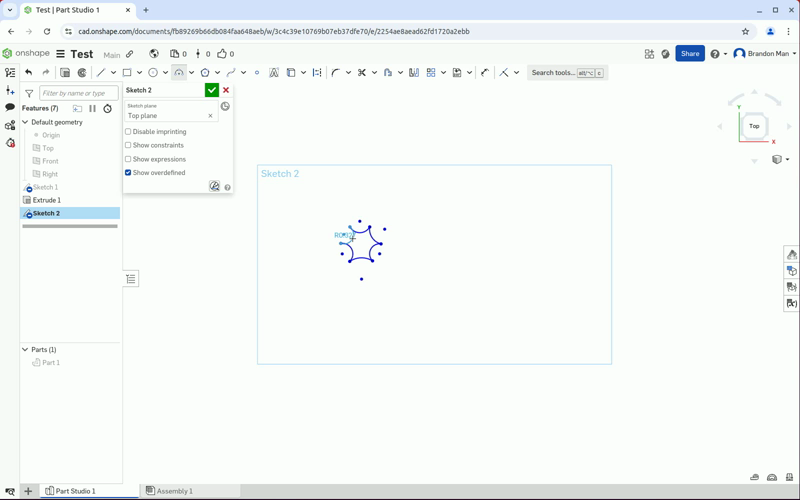
scroll(6)
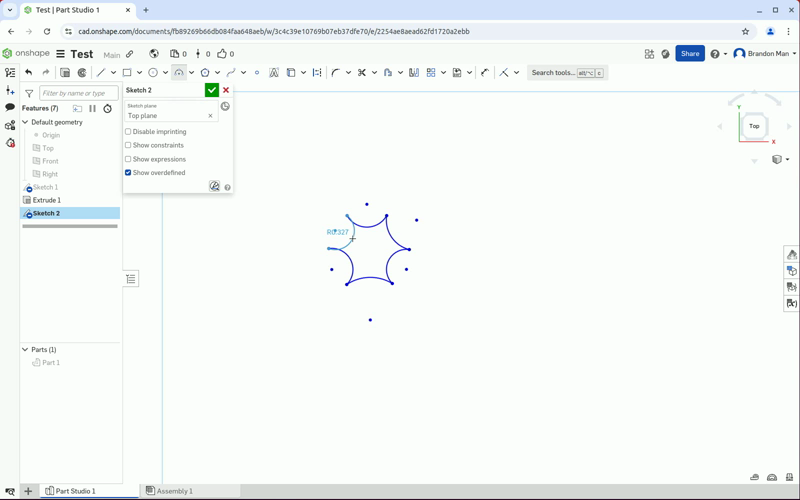
click(352, 238)
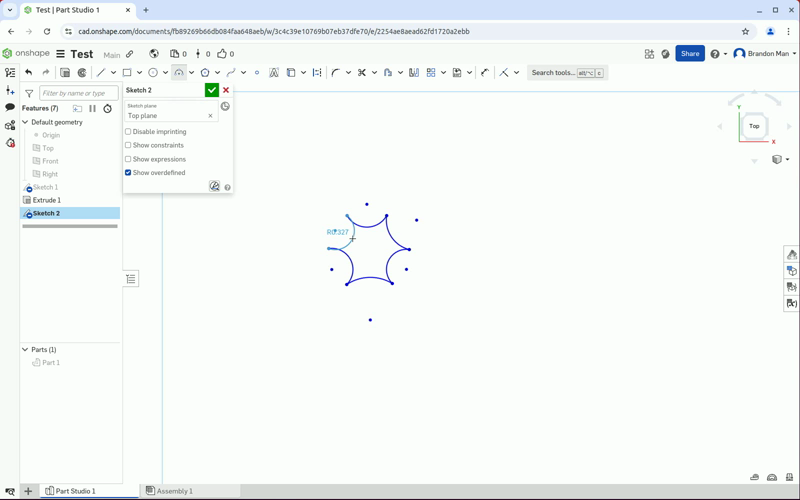
scroll(-6)
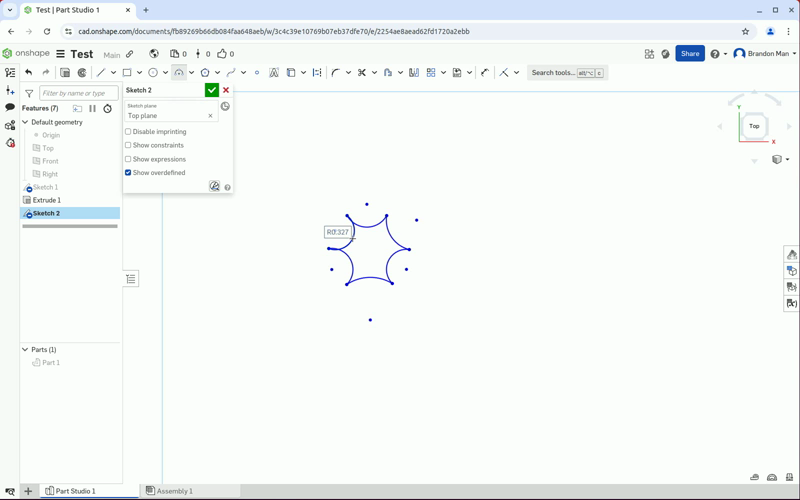
scroll(-6)
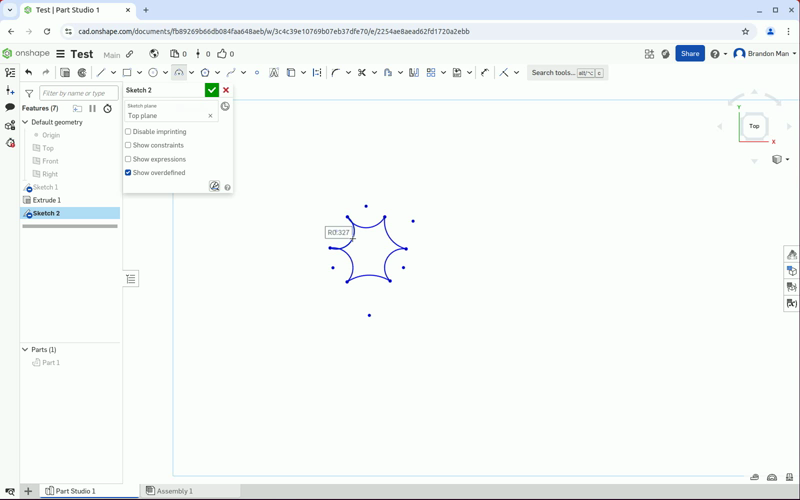
scroll(-6)
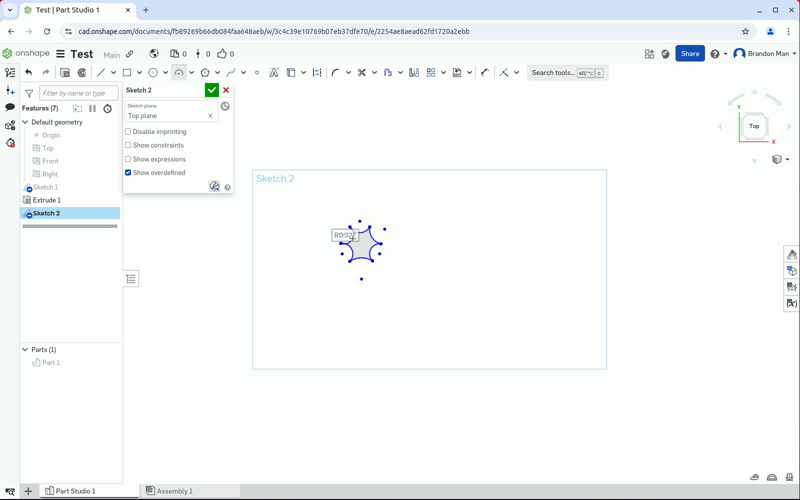
scroll(-6)
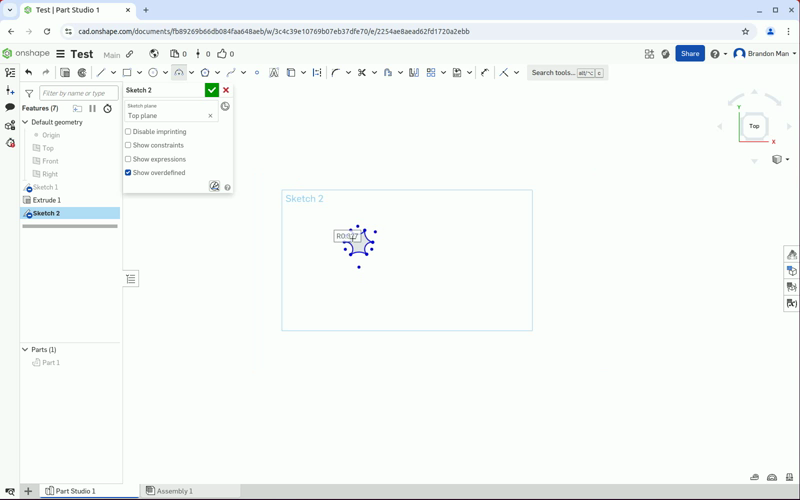
scroll(-6)
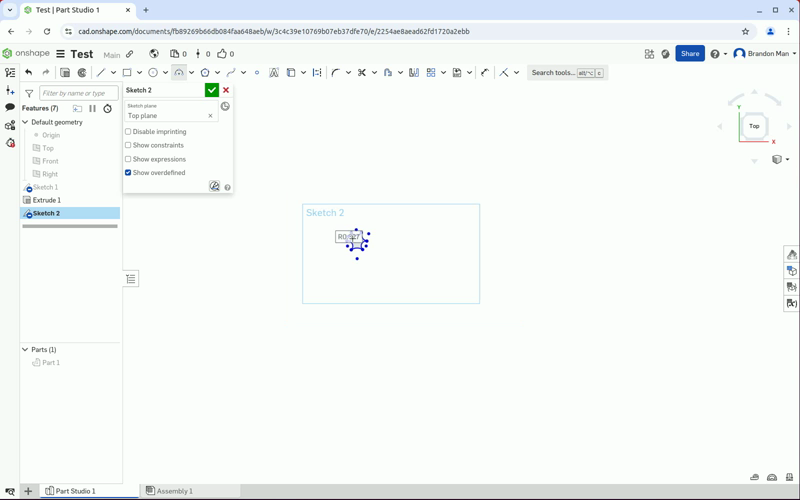
scroll(-6)
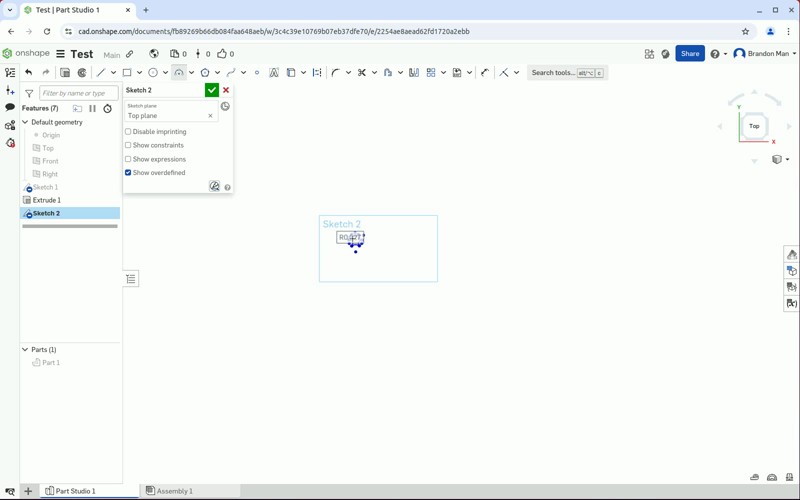
scroll(-6)
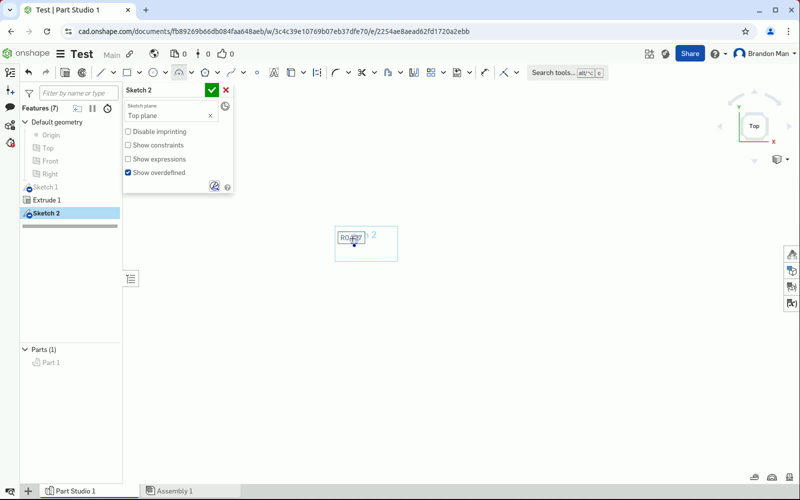
key_up(shift)
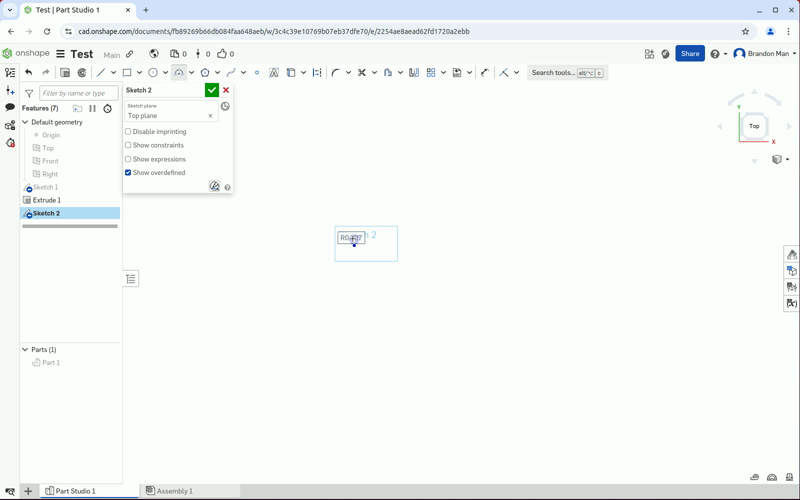
key(esc)
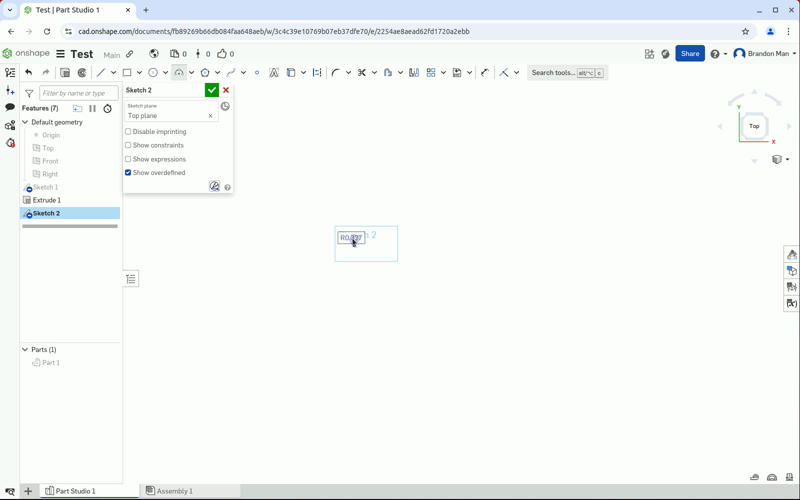
key(c)
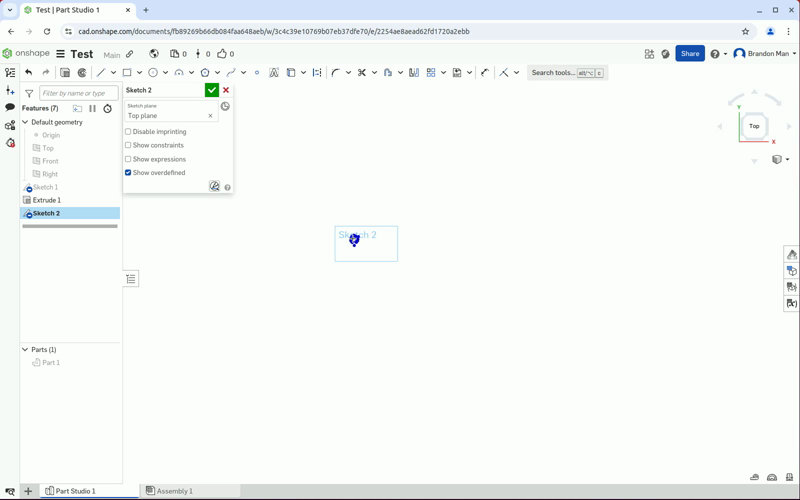
key_down(shift)
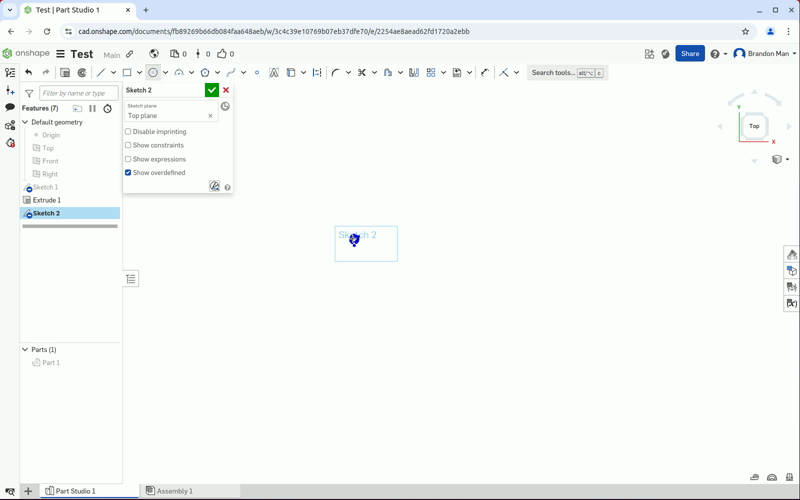
mouse_move(353, 239)
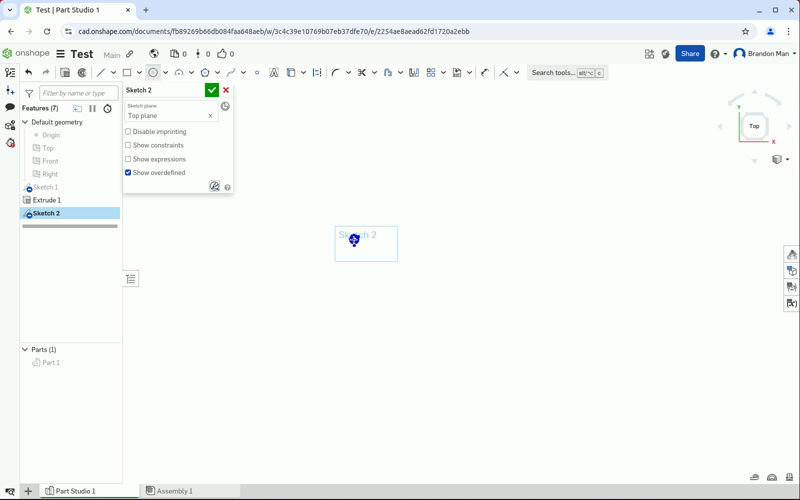
scroll(6)
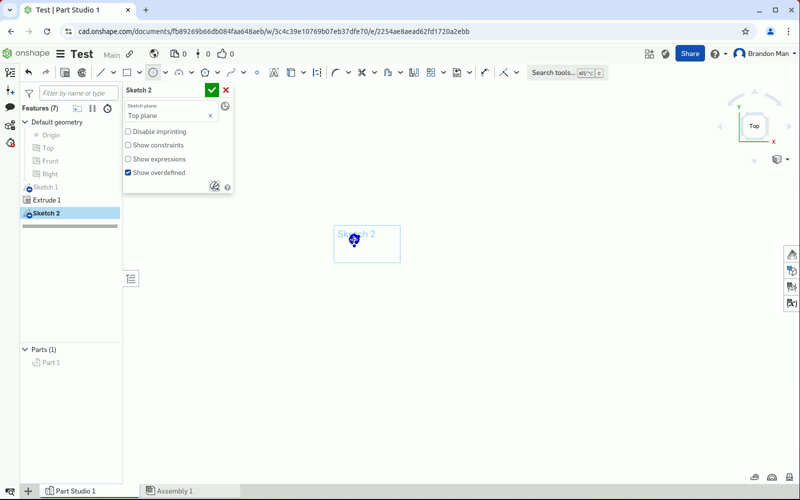
scroll(6)
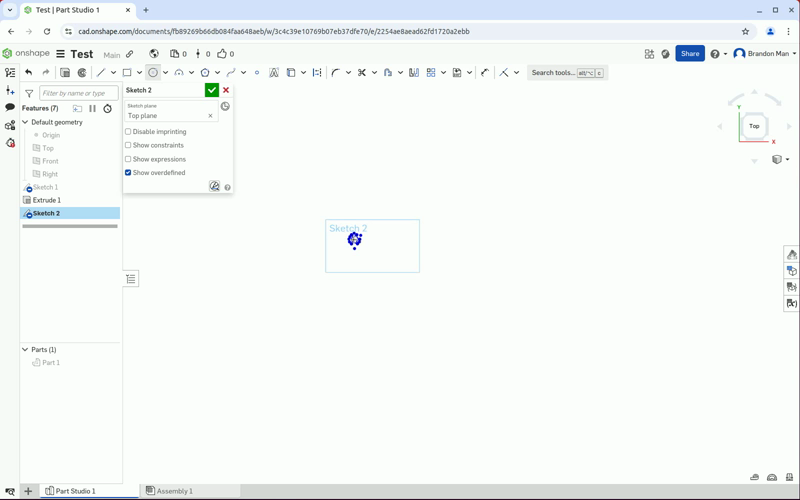
scroll(6)
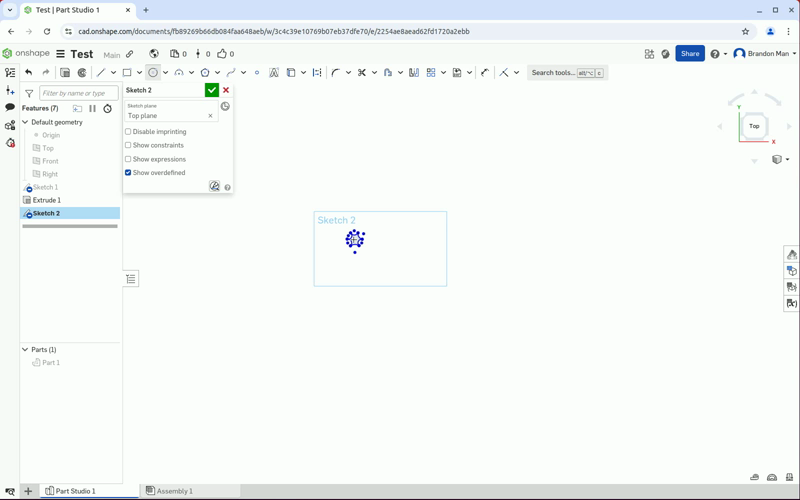
scroll(6)
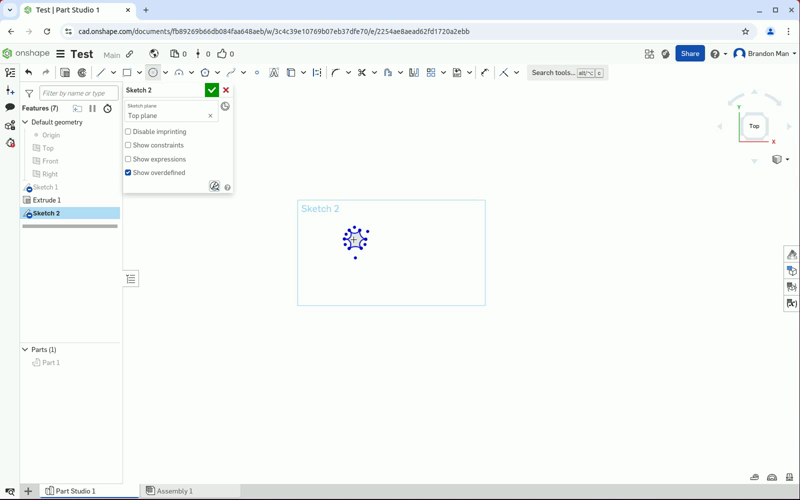
scroll(6)
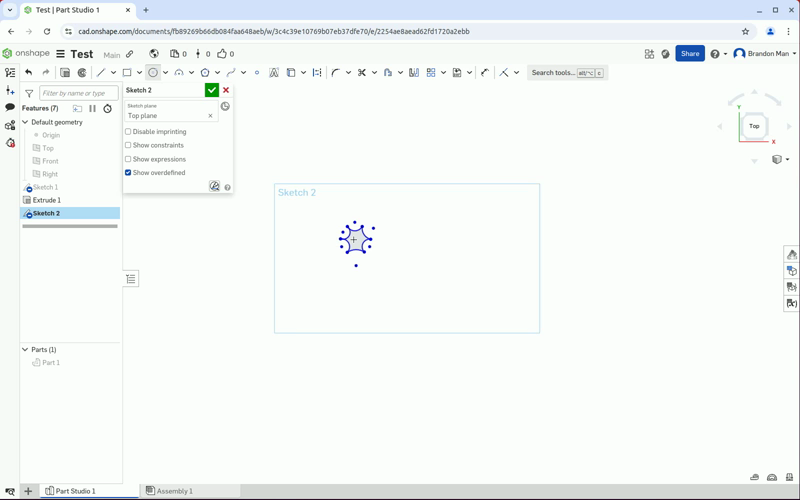
scroll(6)
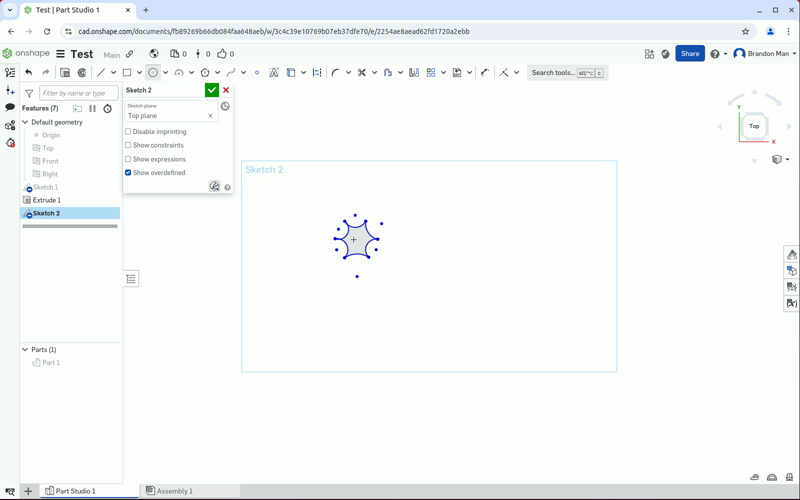
scroll(6)
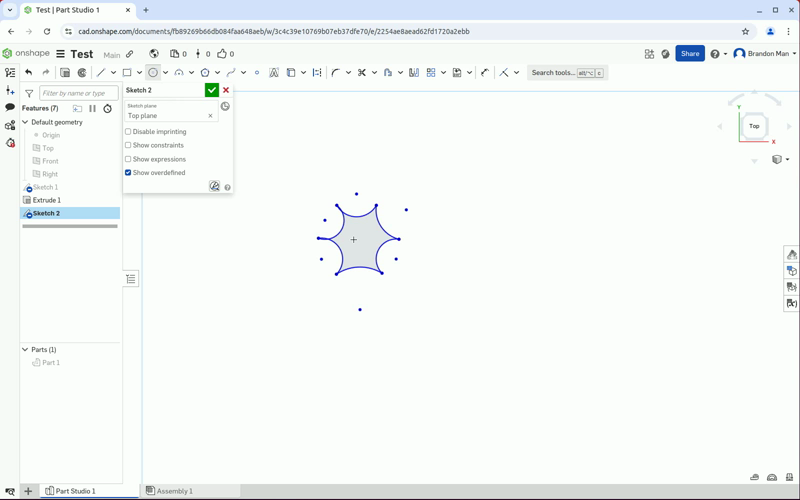
click(353, 239)
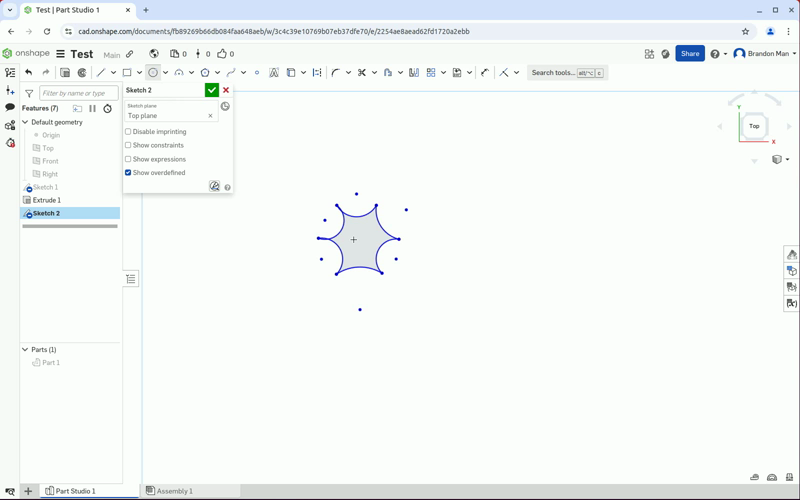
scroll(-6)
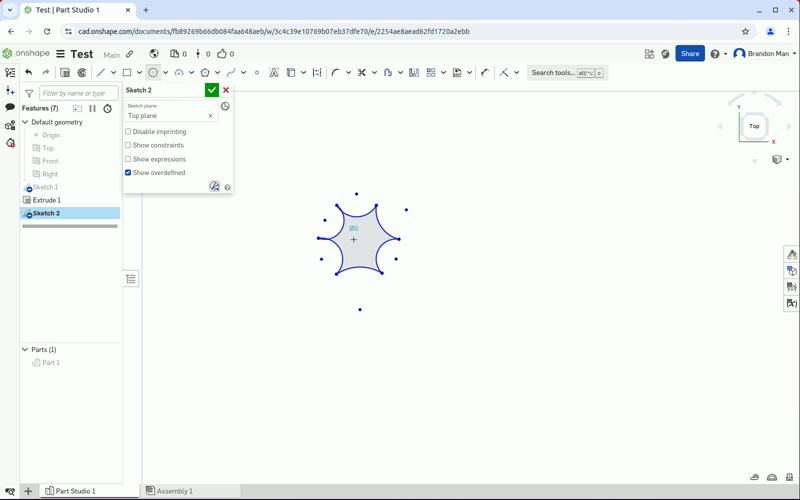
scroll(-6)
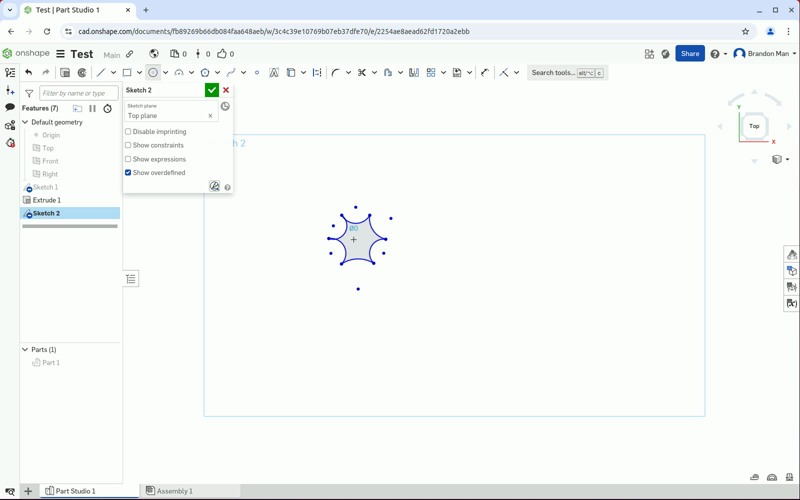
scroll(-6)
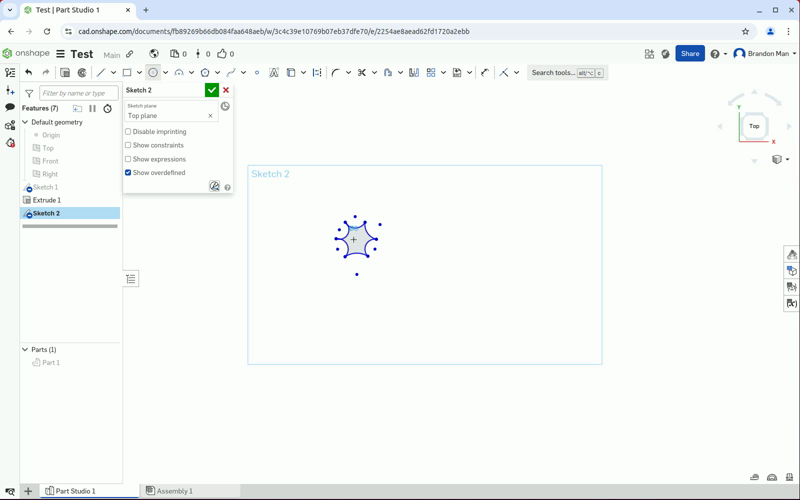
scroll(-6)
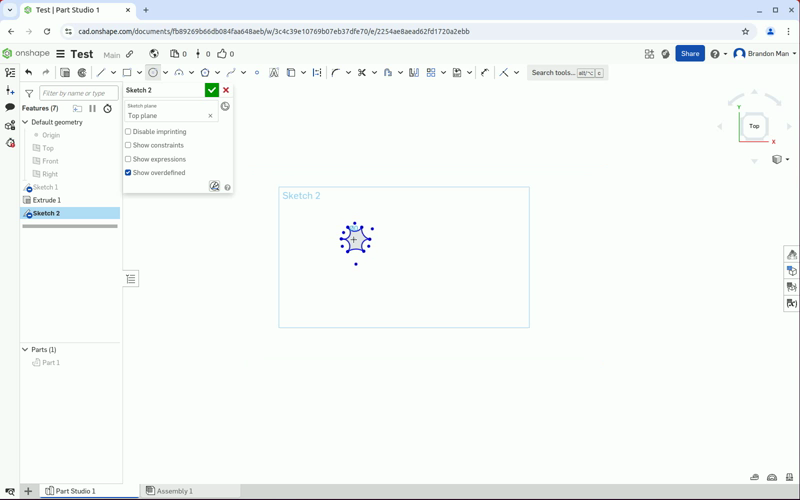
scroll(-6)
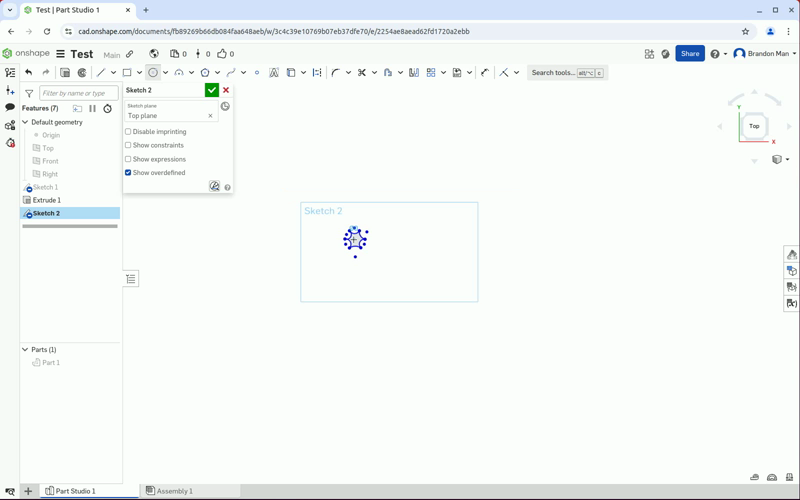
scroll(-6)
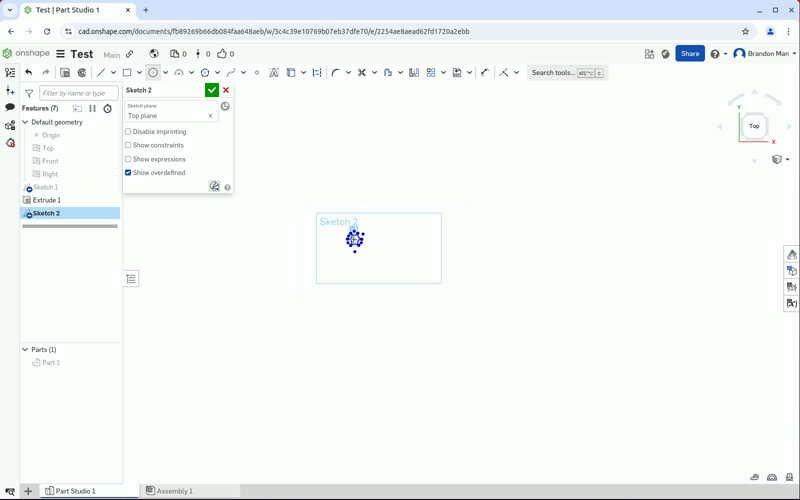
scroll(-6)
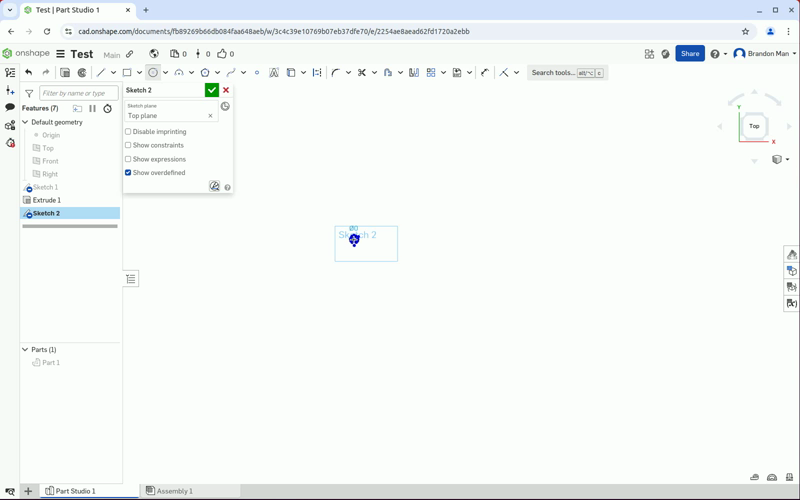
key_up(shift)
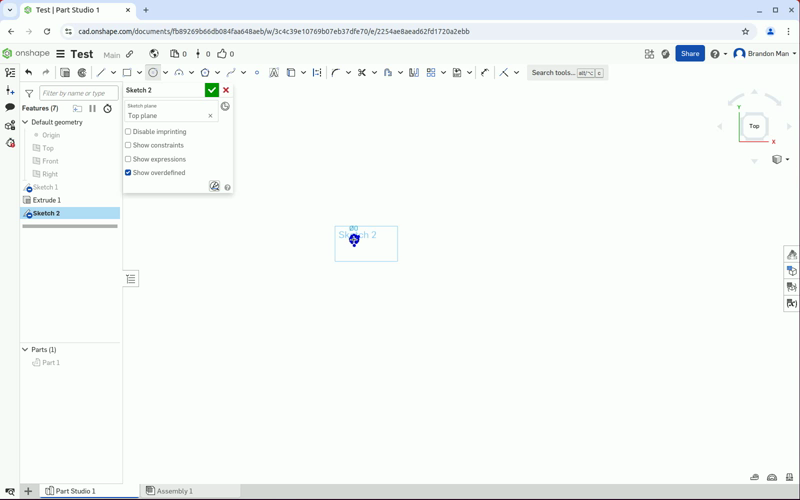
mouse_move(355, 239)
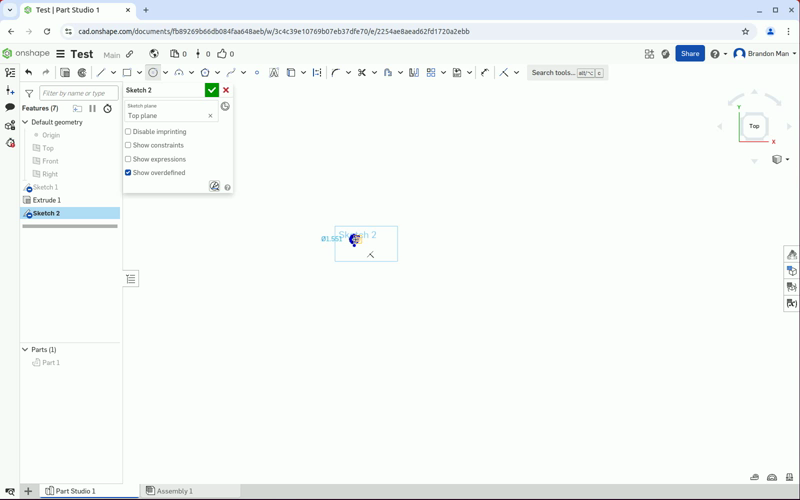
scroll(6)
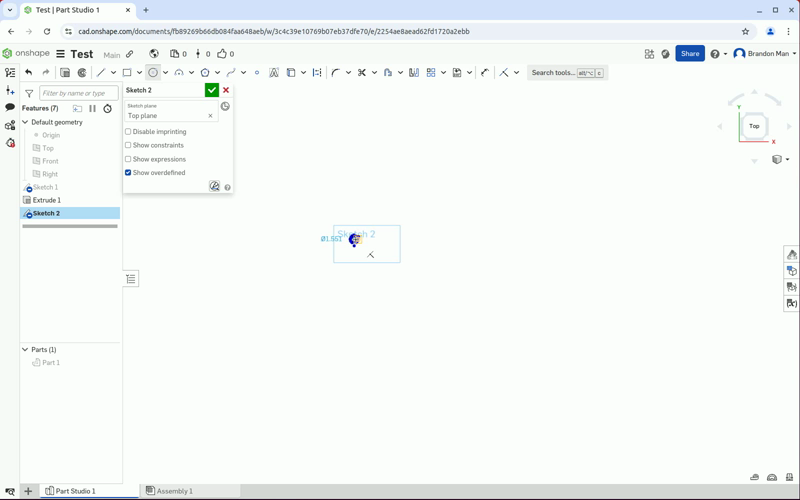
scroll(6)
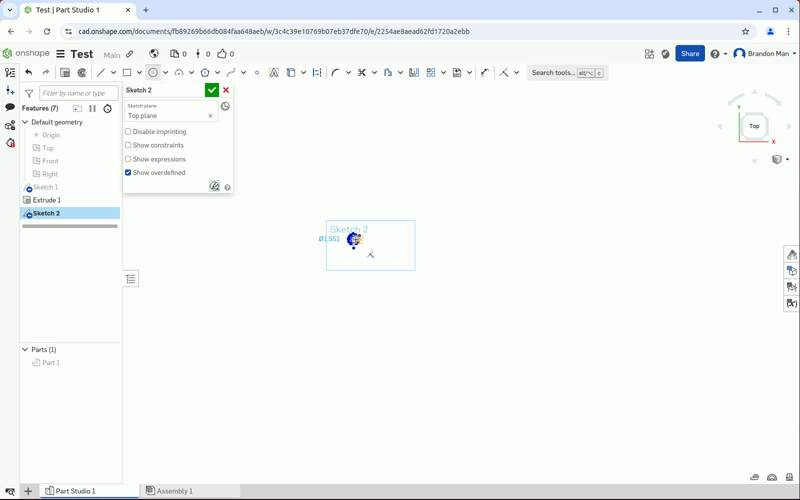
scroll(6)
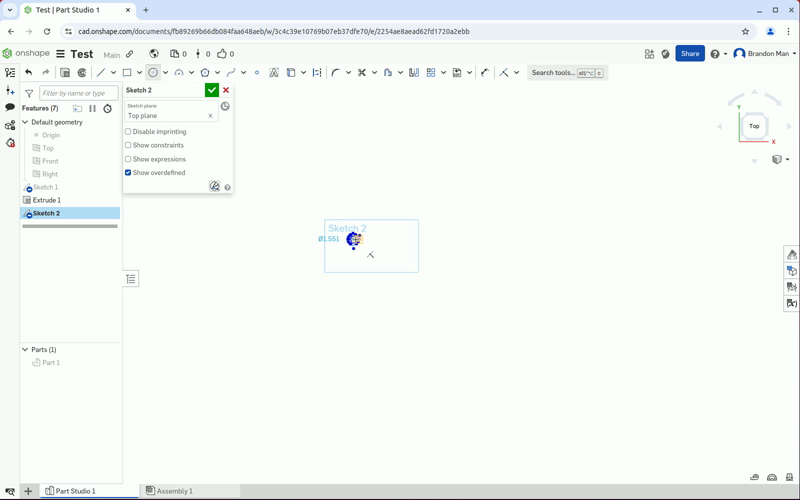
scroll(6)
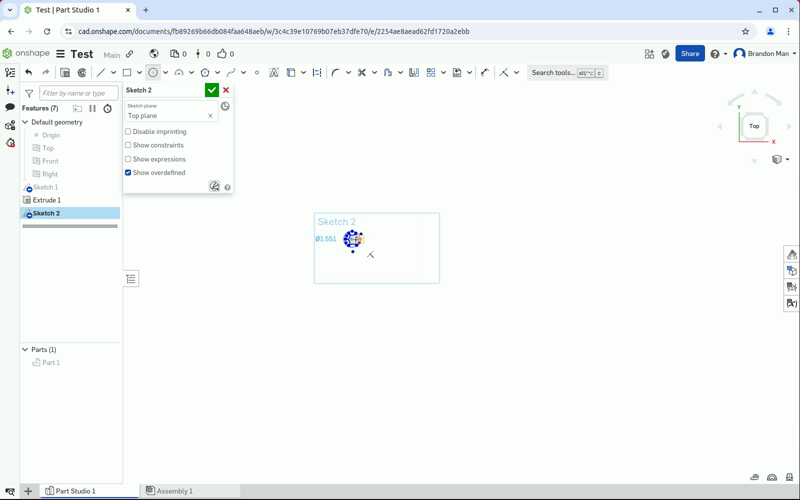
scroll(6)
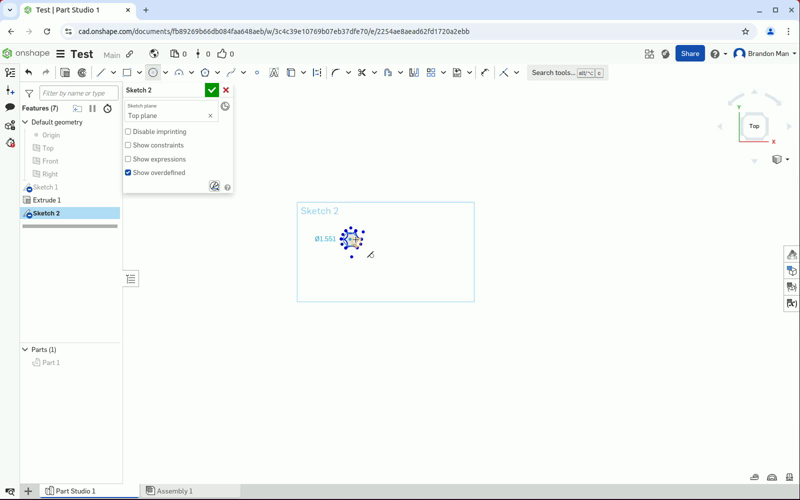
scroll(6)
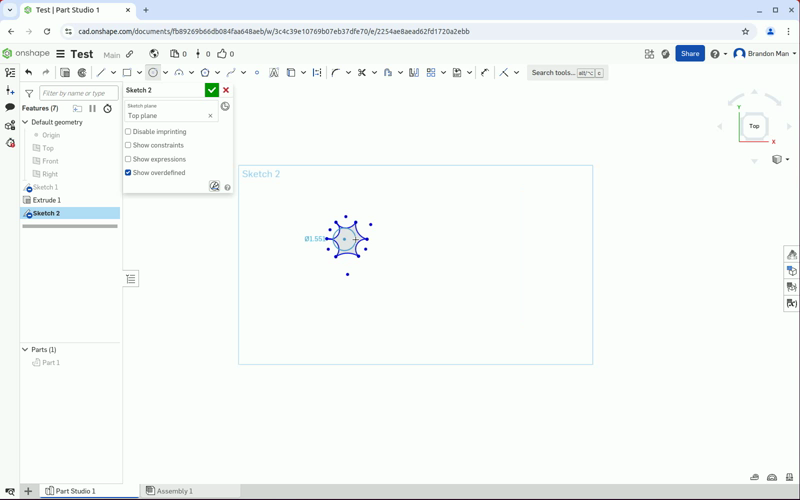
scroll(6)
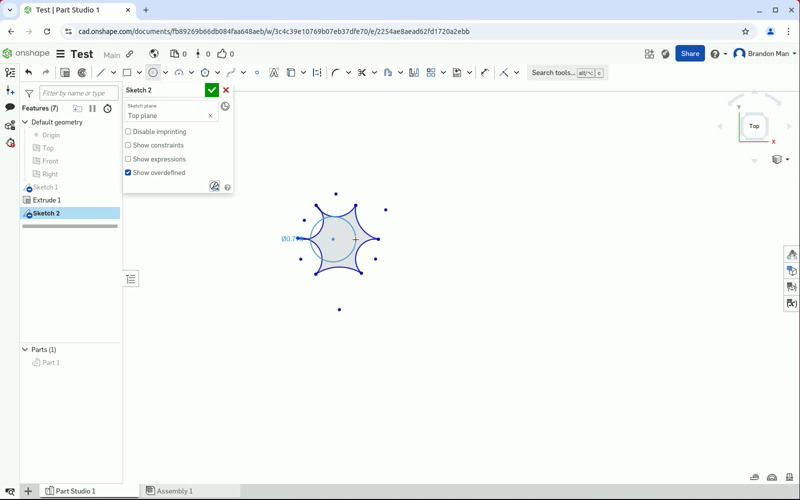
click(355, 239)
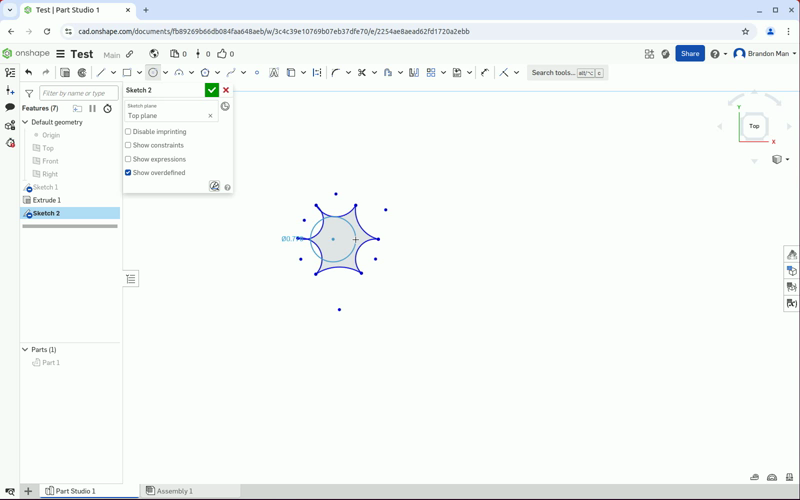
scroll(-6)
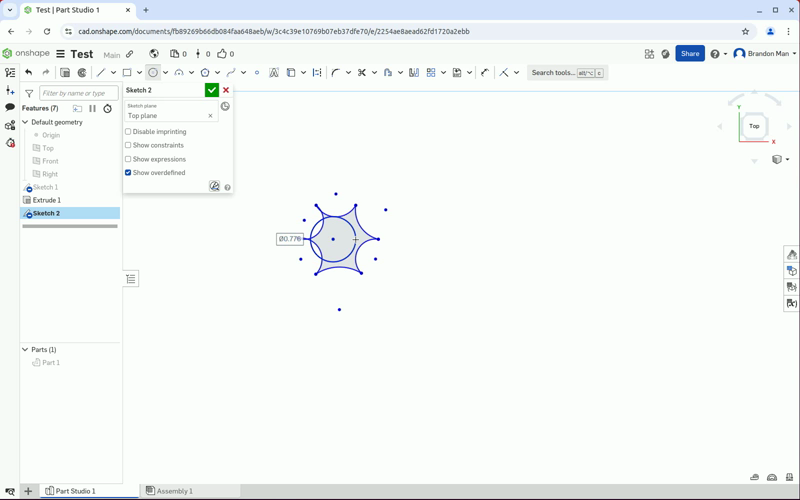
scroll(-6)
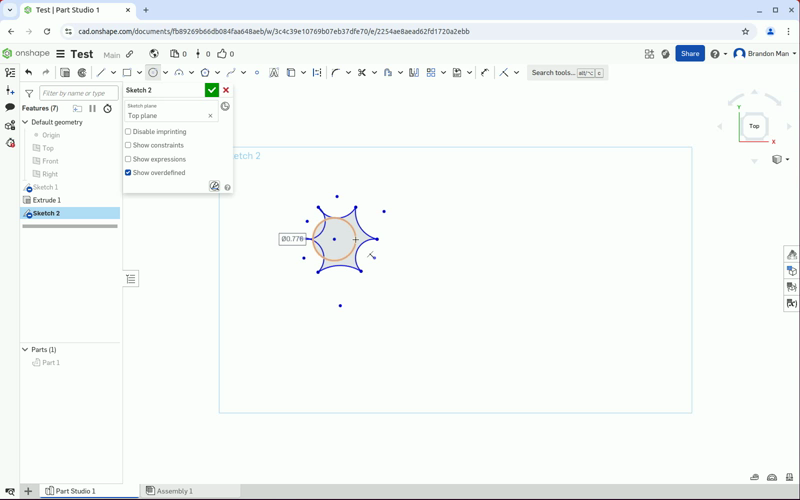
scroll(-6)
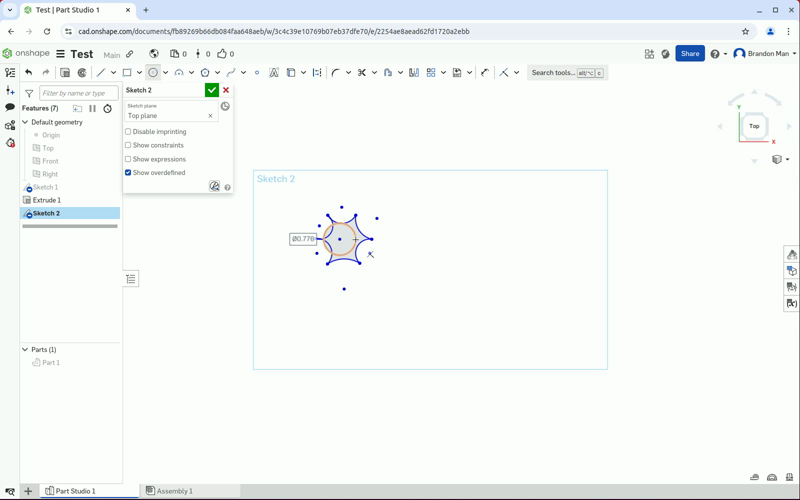
scroll(-6)
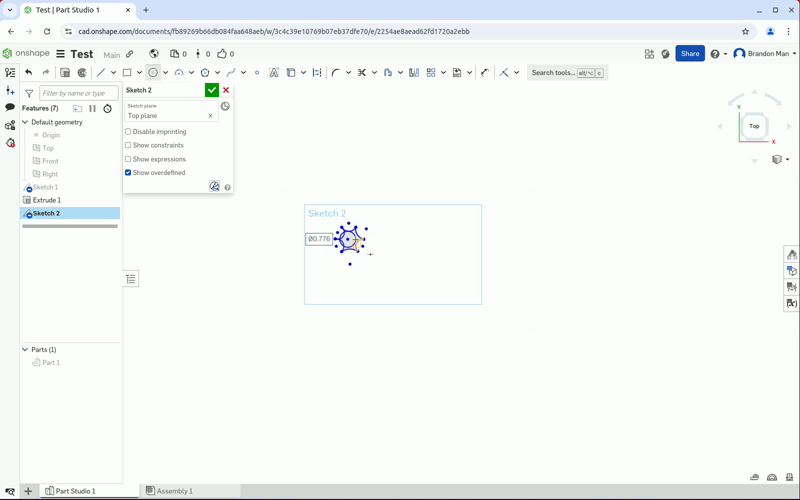
scroll(-6)
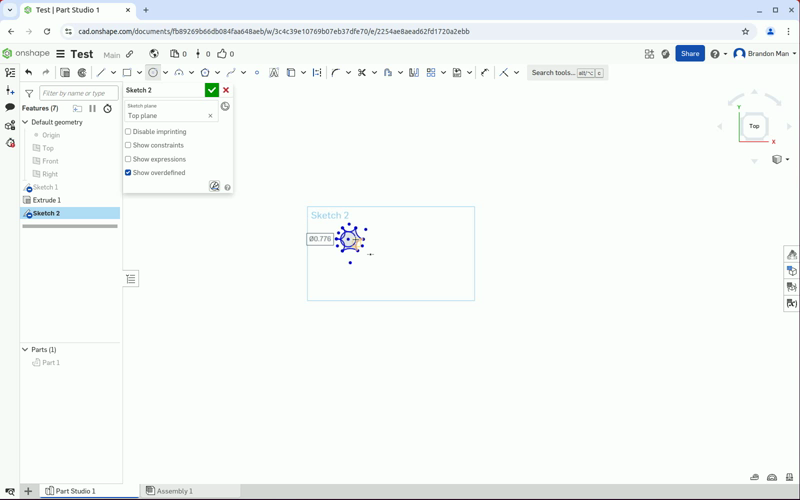
scroll(-6)
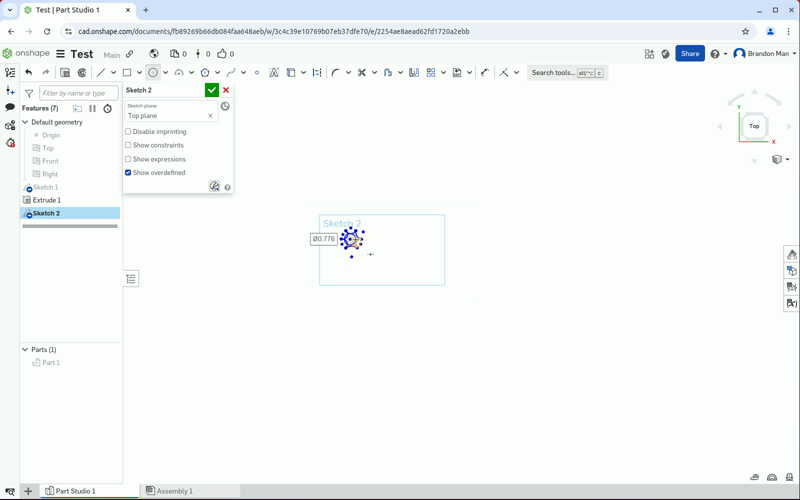
scroll(-6)
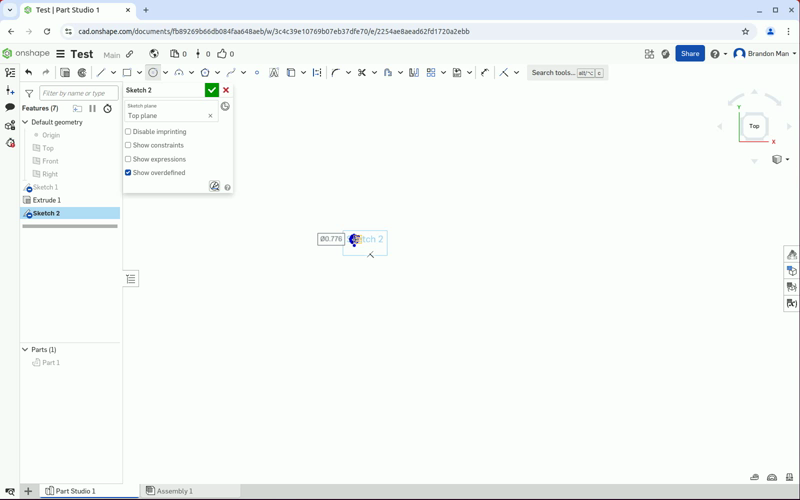
key(esc)
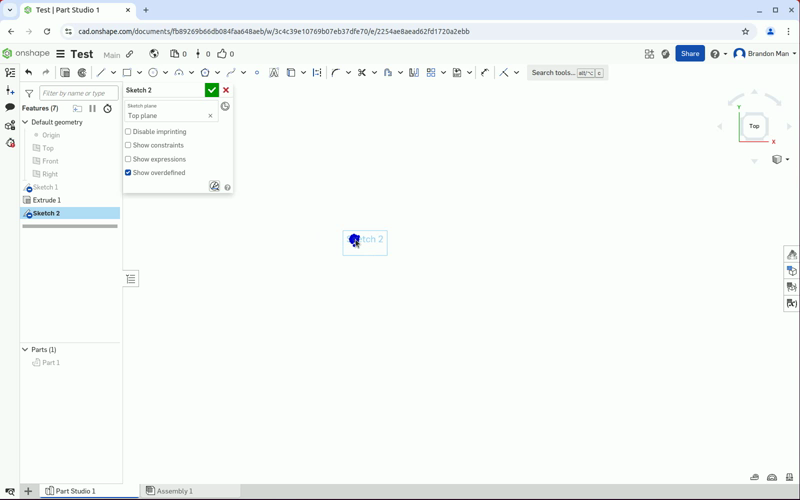
mouse_move(352, 237)
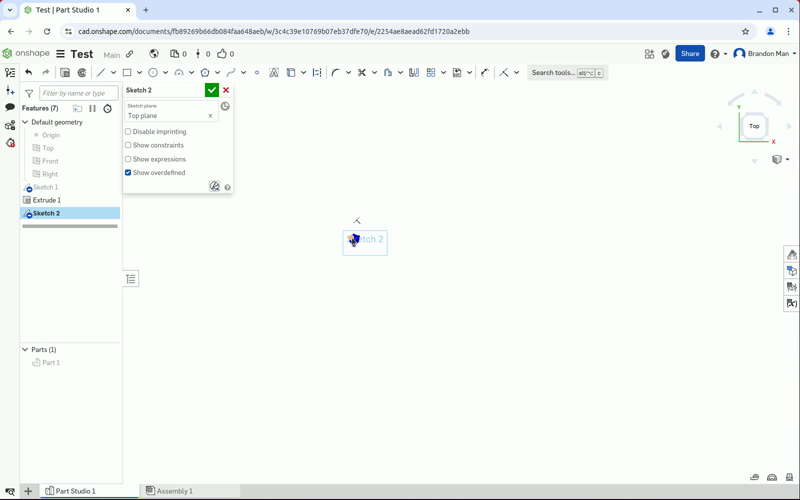
scroll(6)
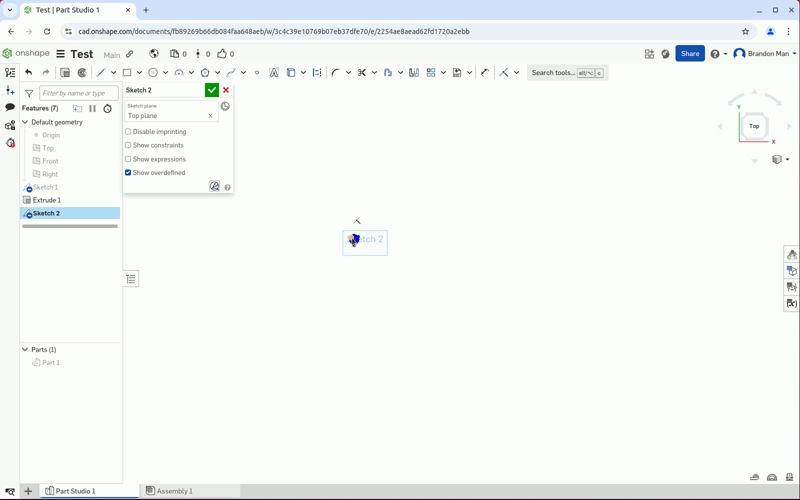
scroll(6)
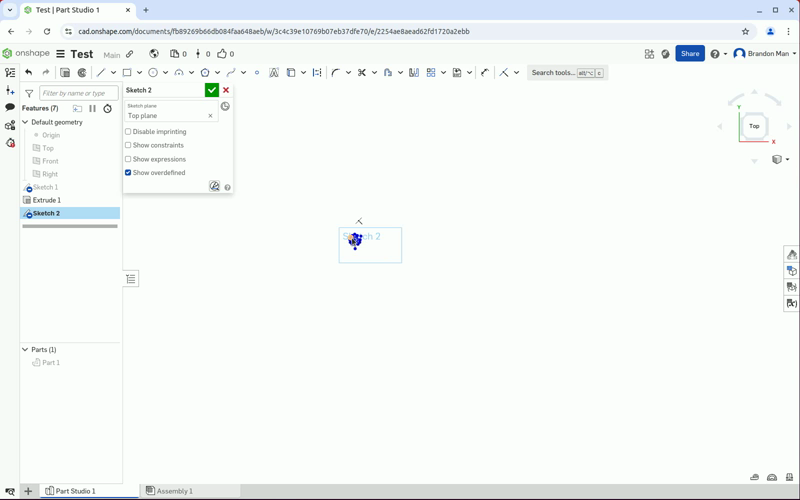
scroll(6)
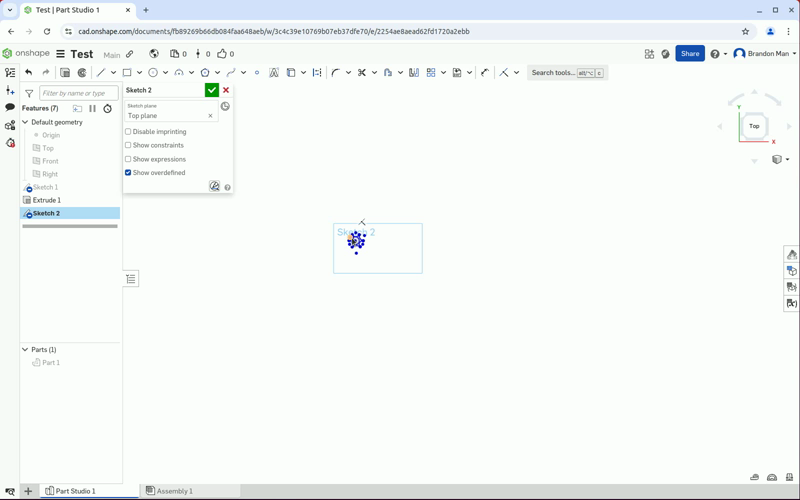
scroll(6)
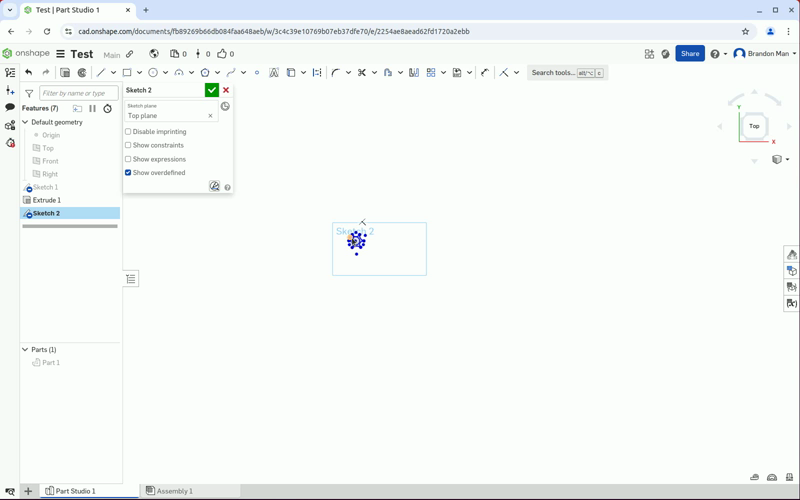
scroll(6)
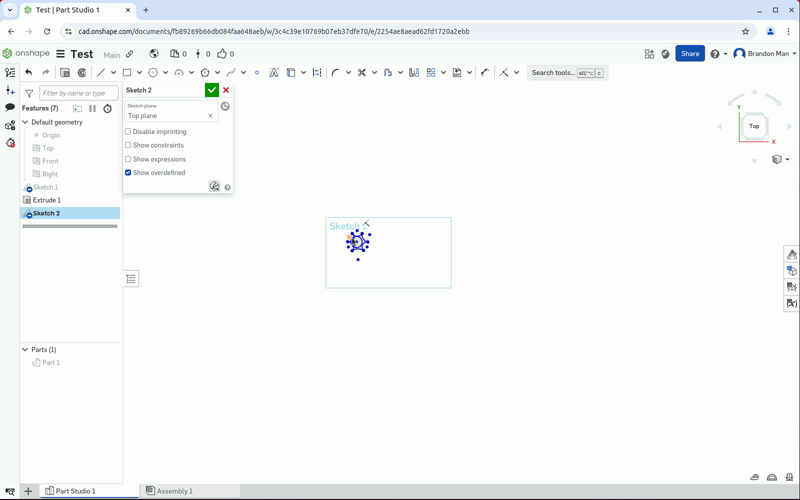
scroll(6)
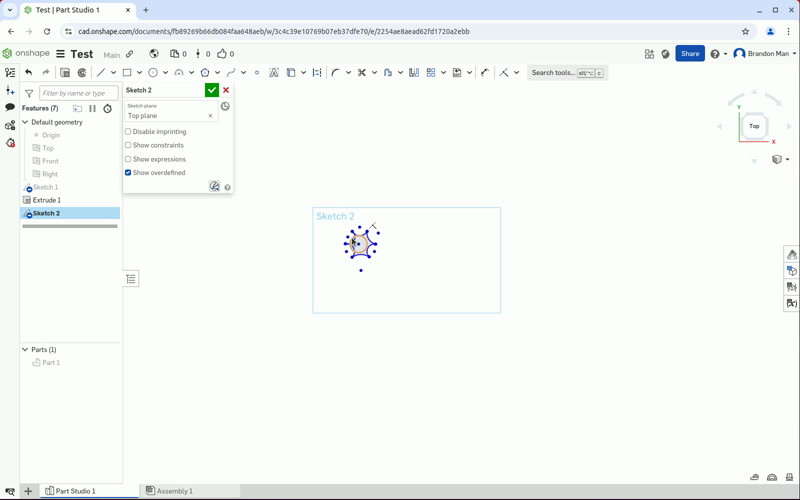
scroll(6)
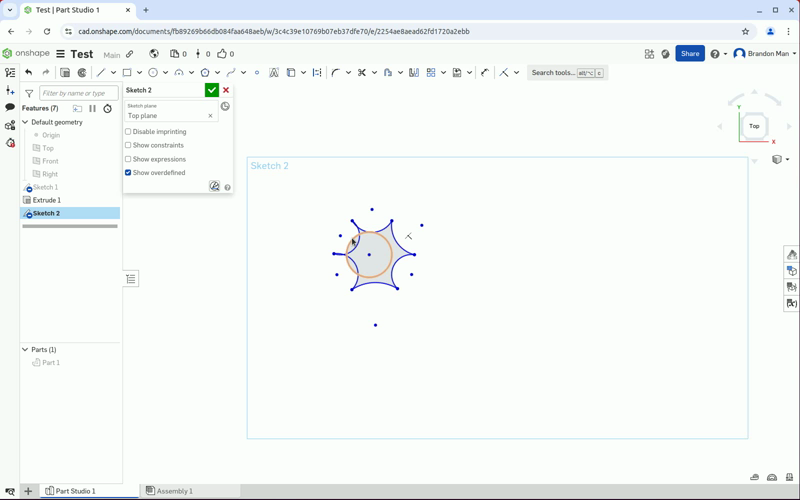
click(352, 237)
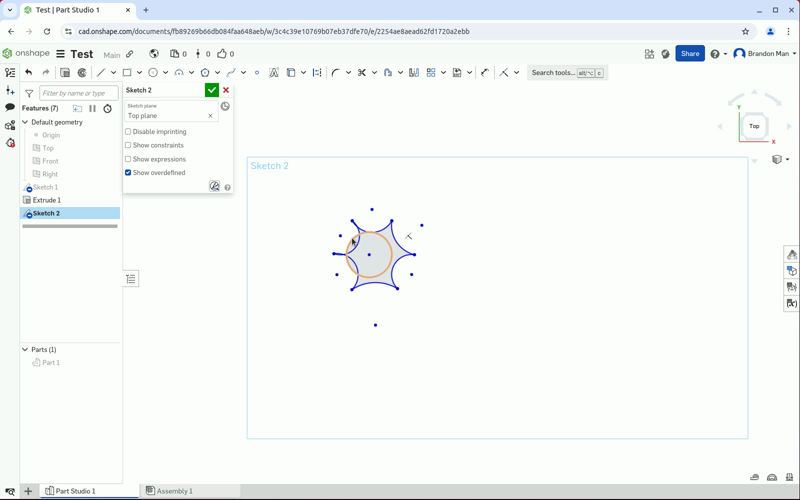
scroll(-6)
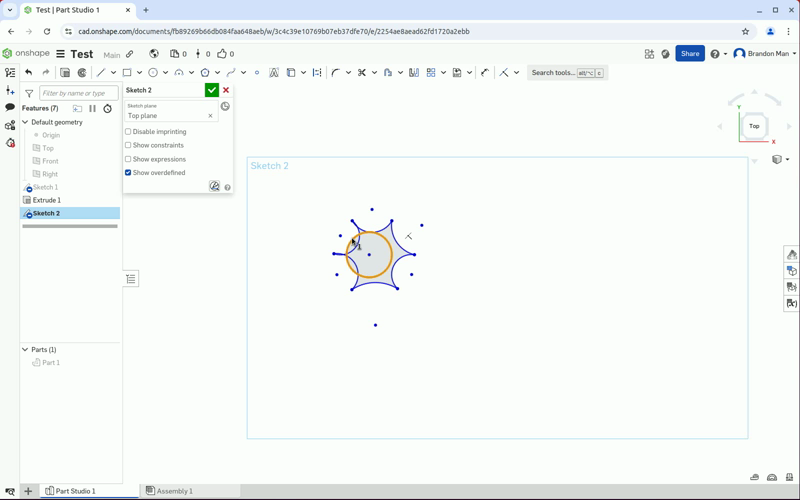
scroll(-6)
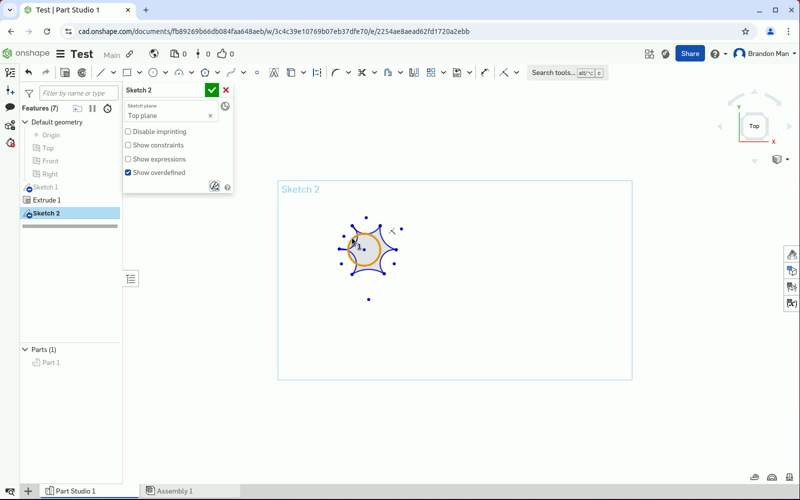
scroll(-6)
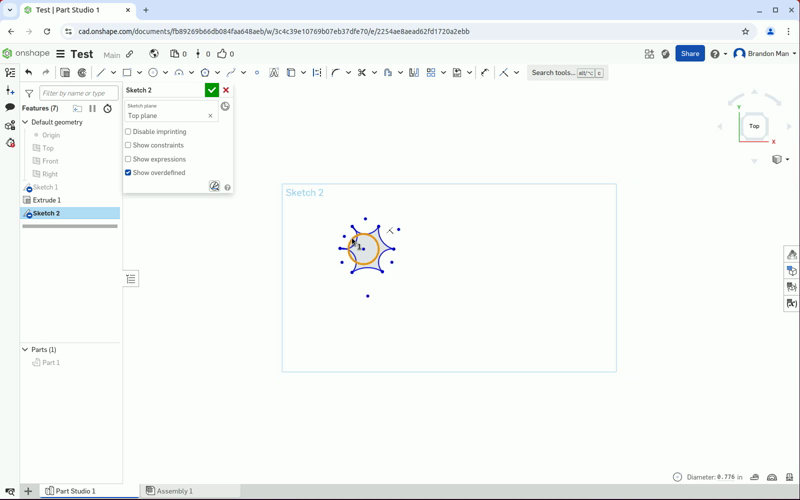
scroll(-6)
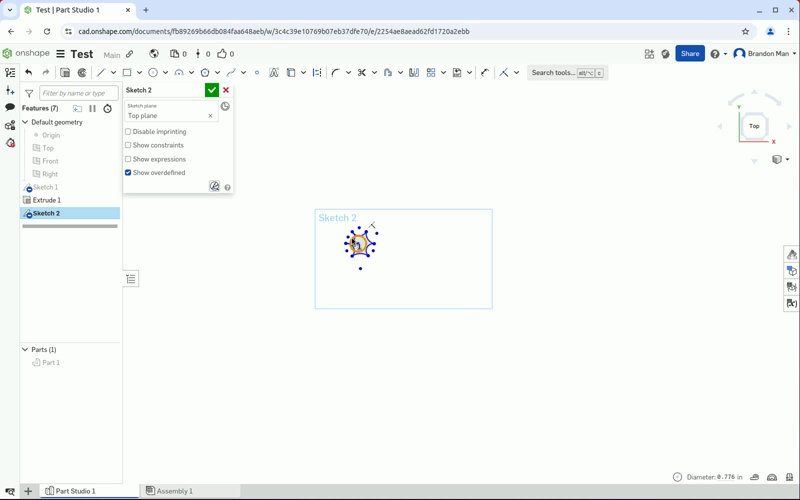
scroll(-6)
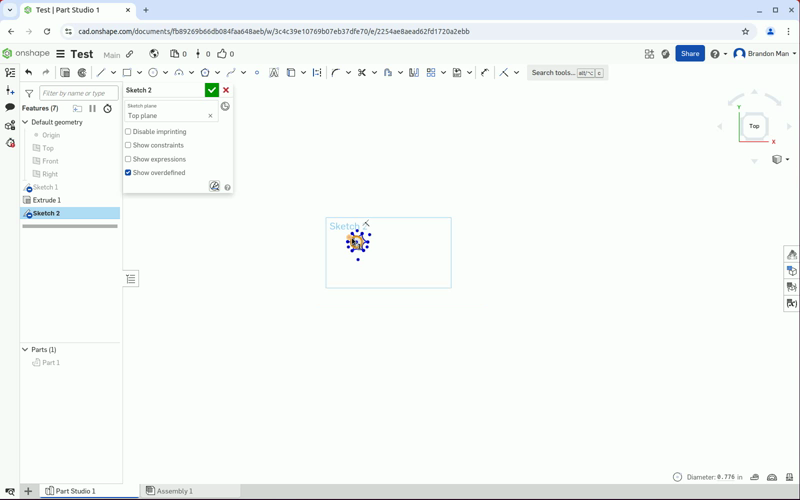
scroll(-6)
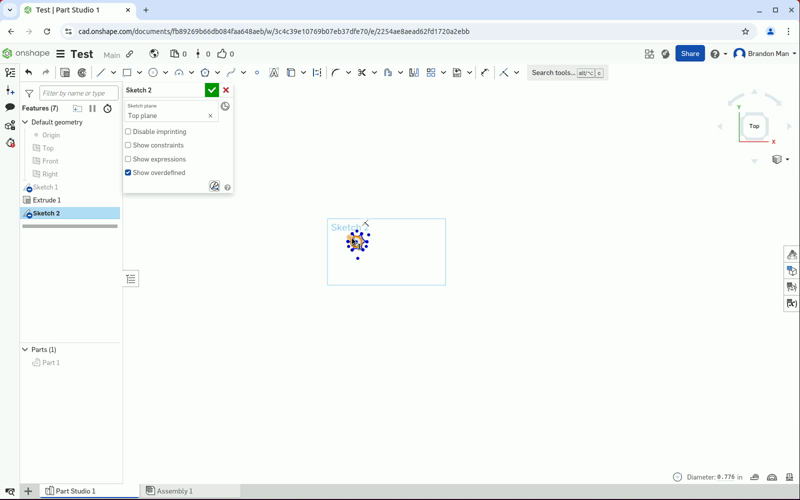
scroll(-6)
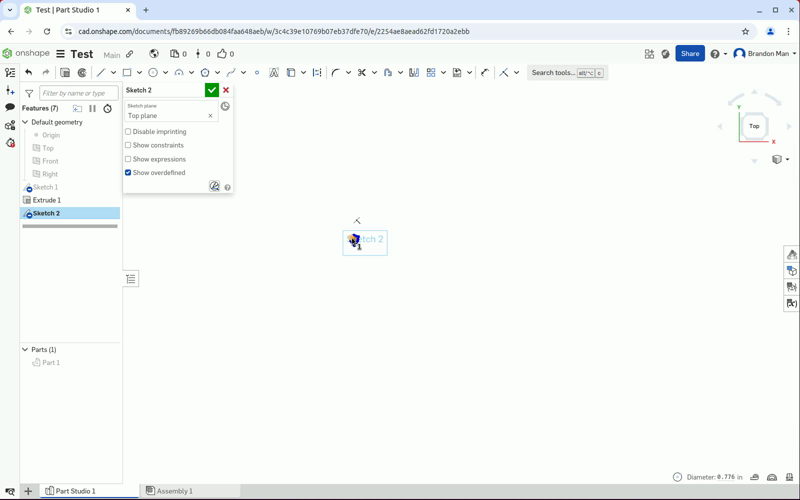
mouse_move(73, 352)
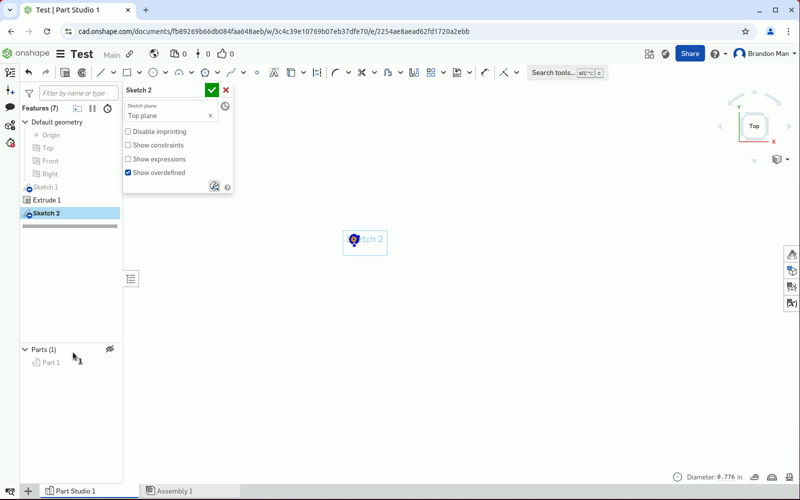
key(shift+y)
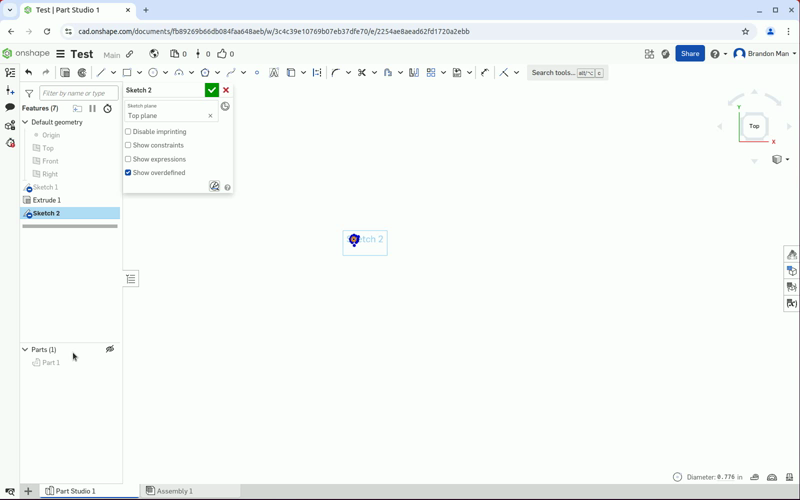
key(shift+e)
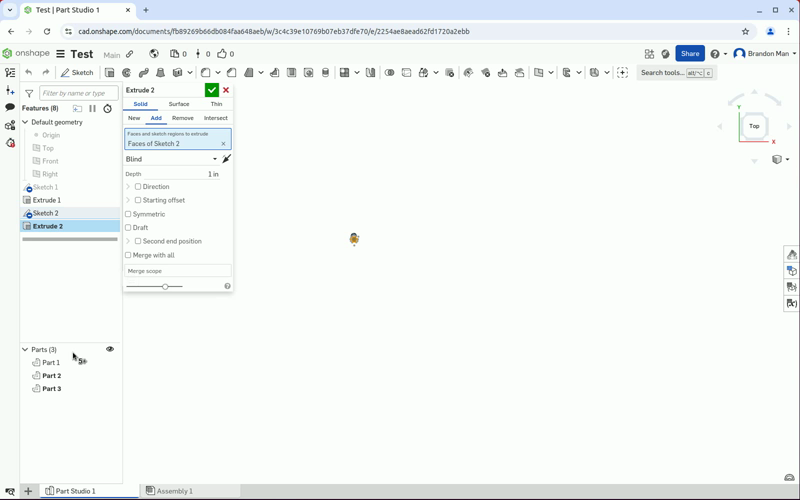
mouse_move(143, 106)
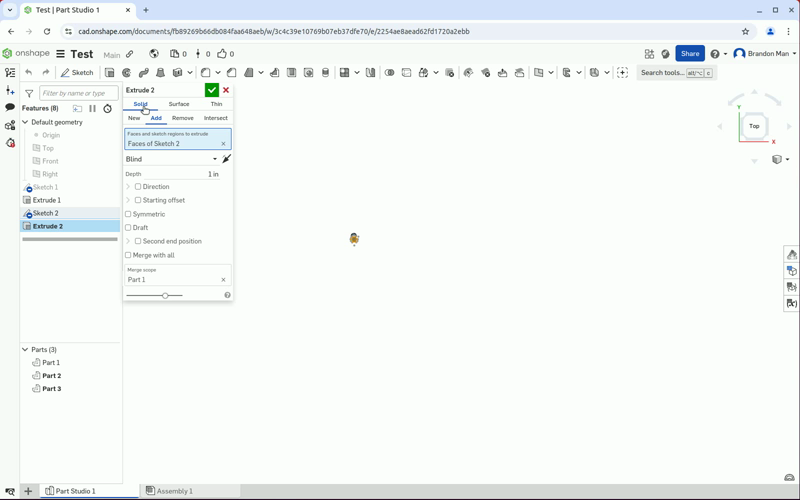
click(143, 106)
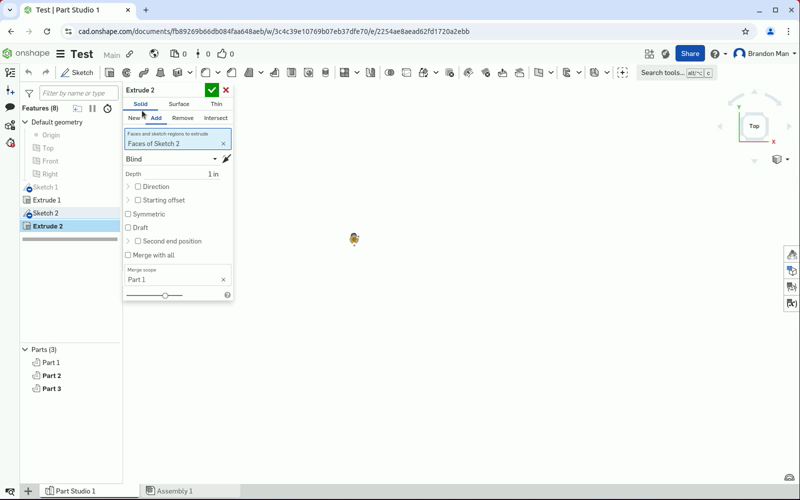
mouse_move(137, 120)
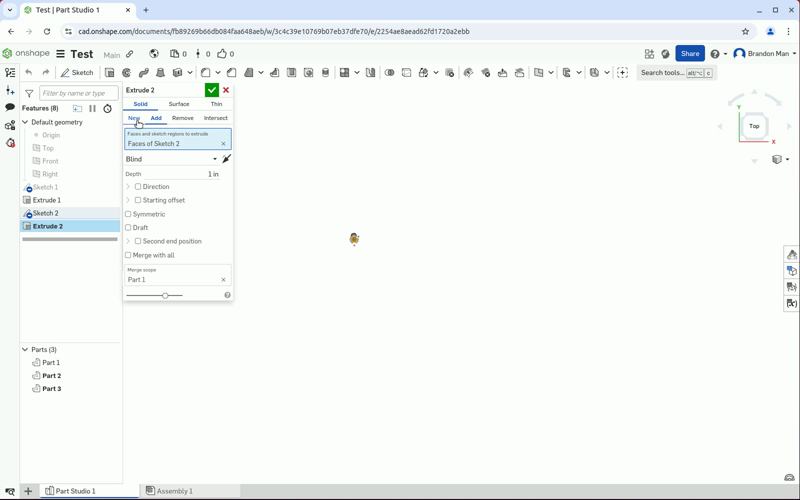
click(137, 120)
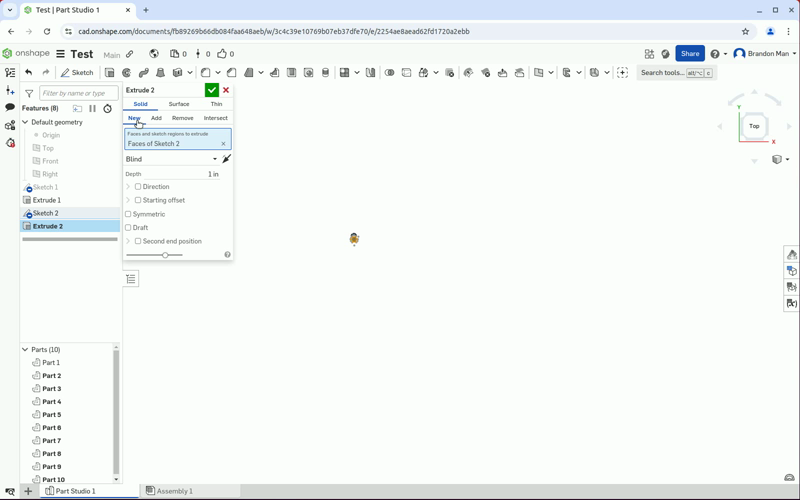
key(tab, 4)
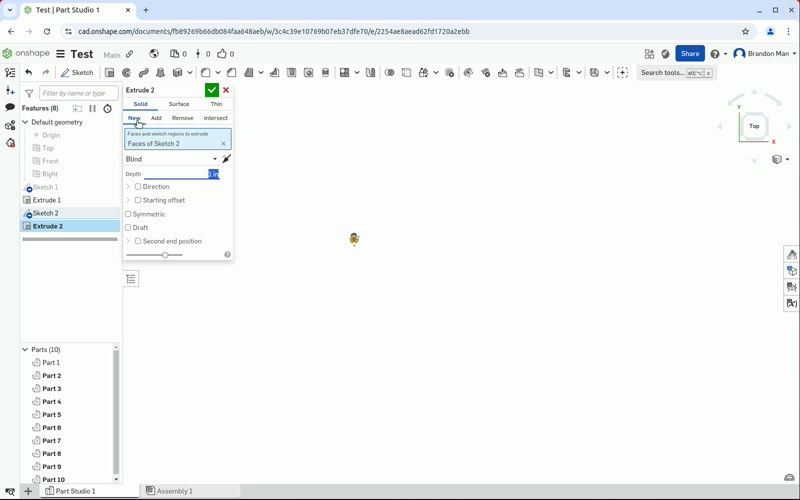
text(0.241)
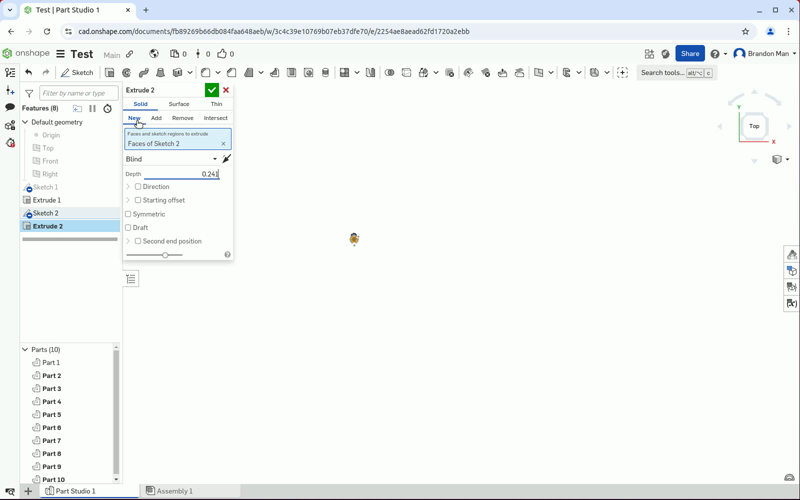
key(enter)
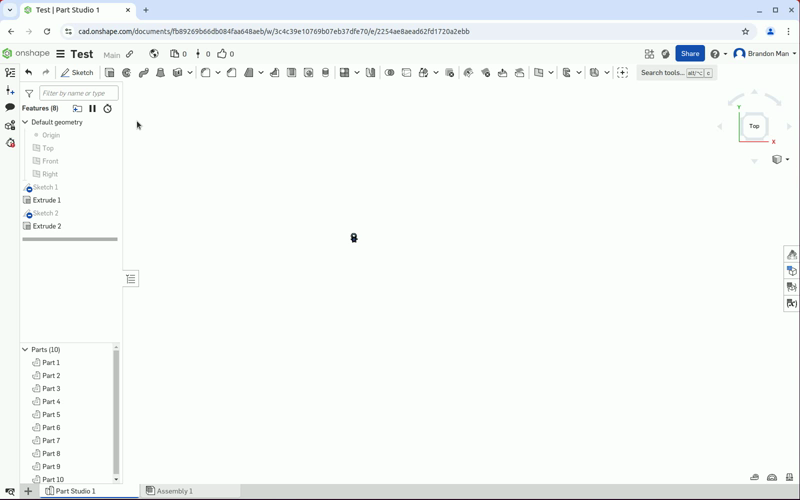
key(shift+h)
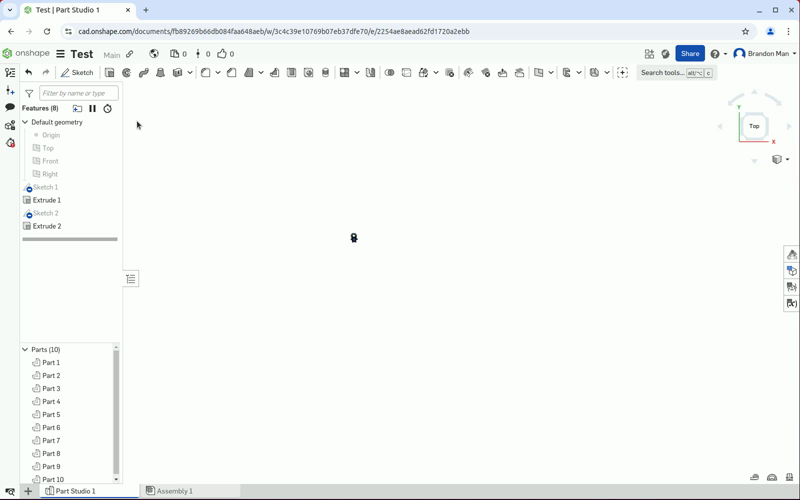
key(shift+h)
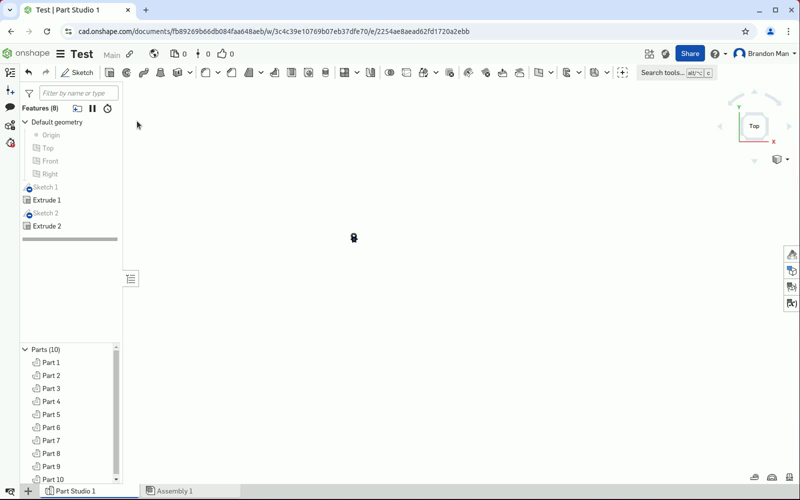
mouse_move(73, 189)
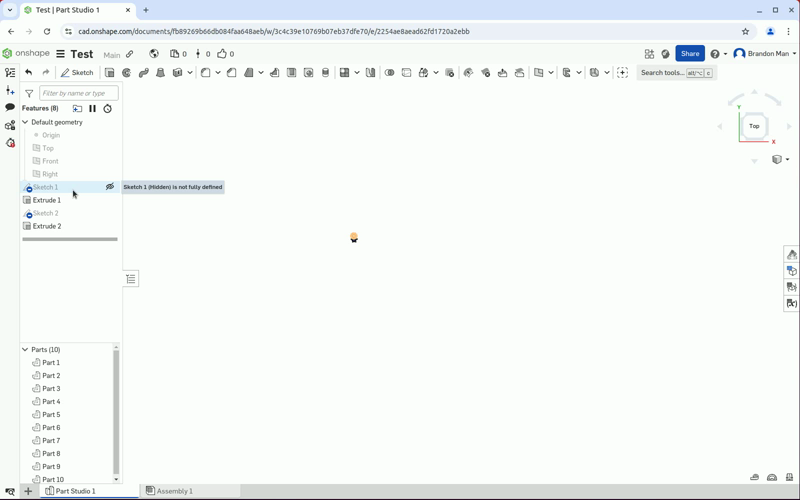
click(73, 189)
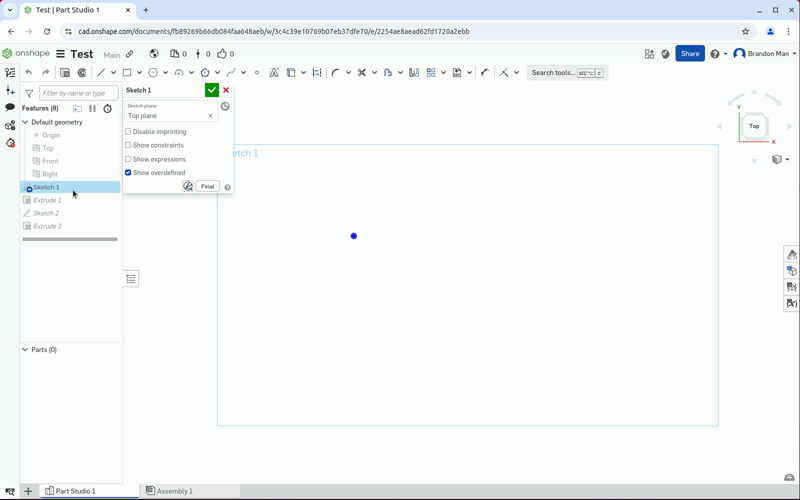
mouse_move(229, 92)
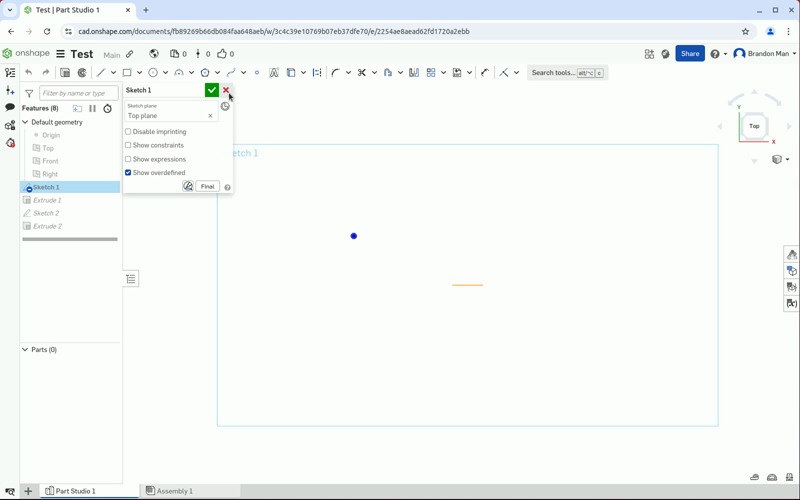
click(229, 92)
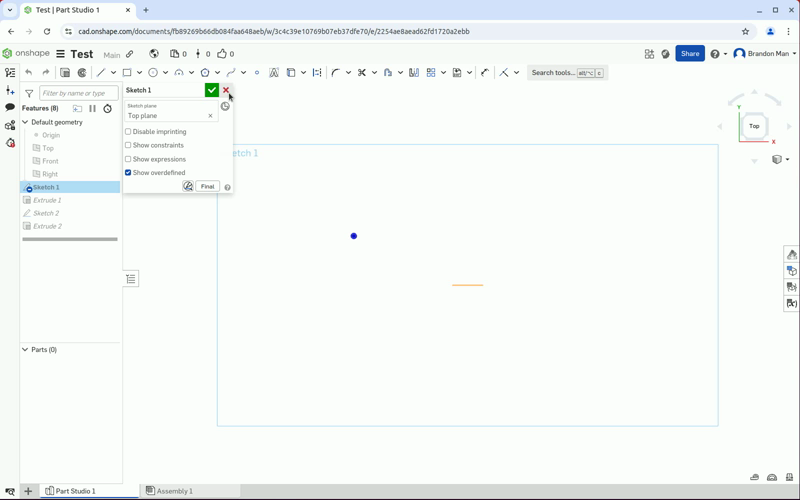
key(shift+s)
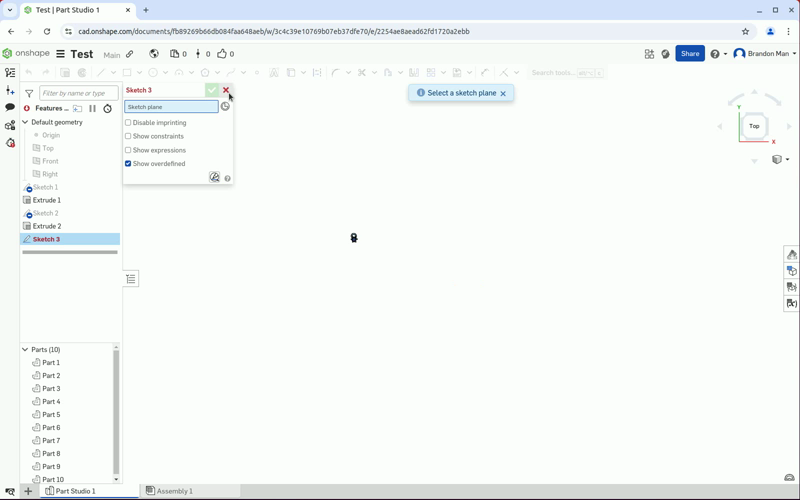
mouse_move(73, 150)
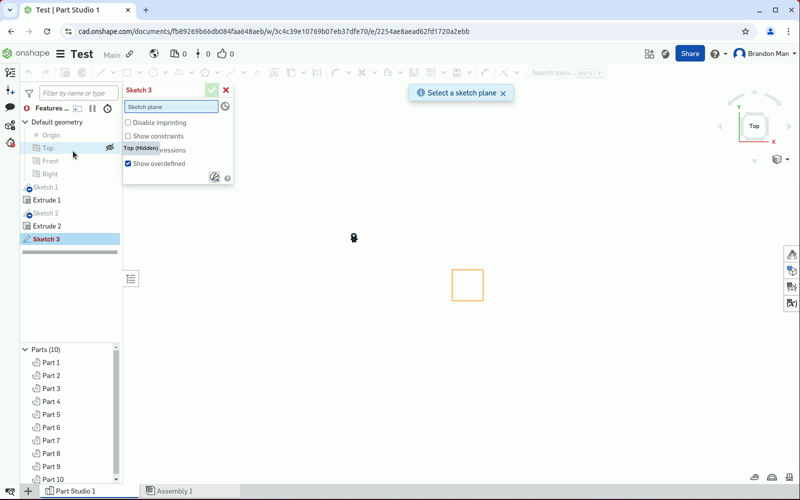
click(73, 150)
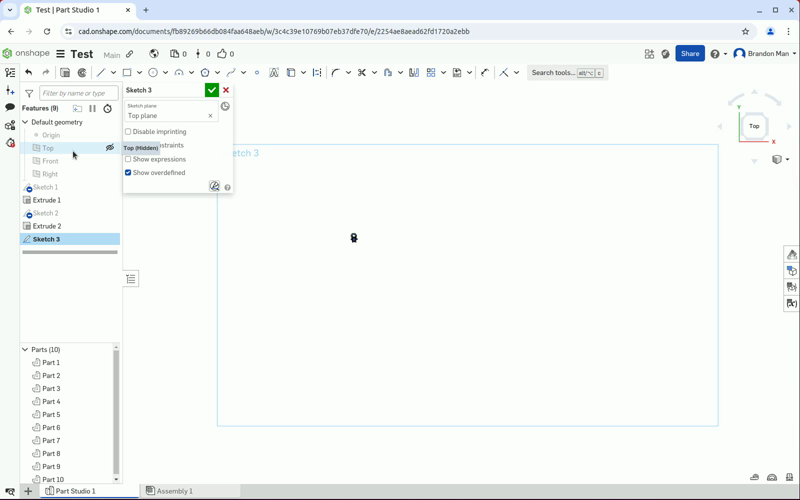
mouse_move(69, 352)
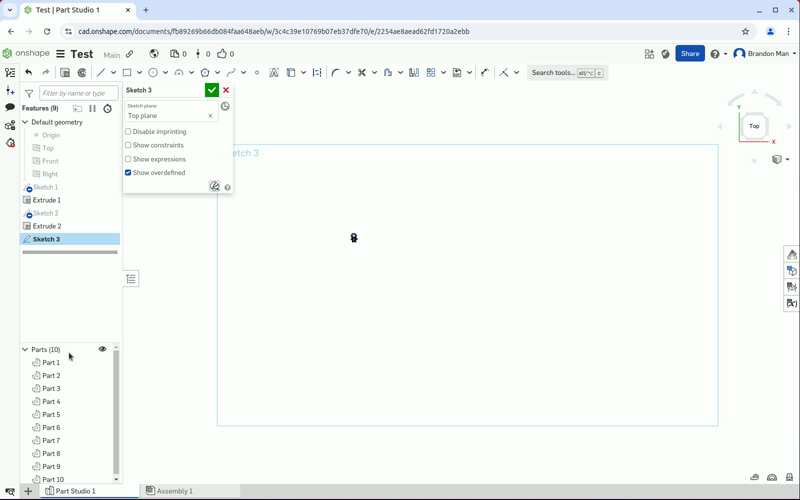
key(y)
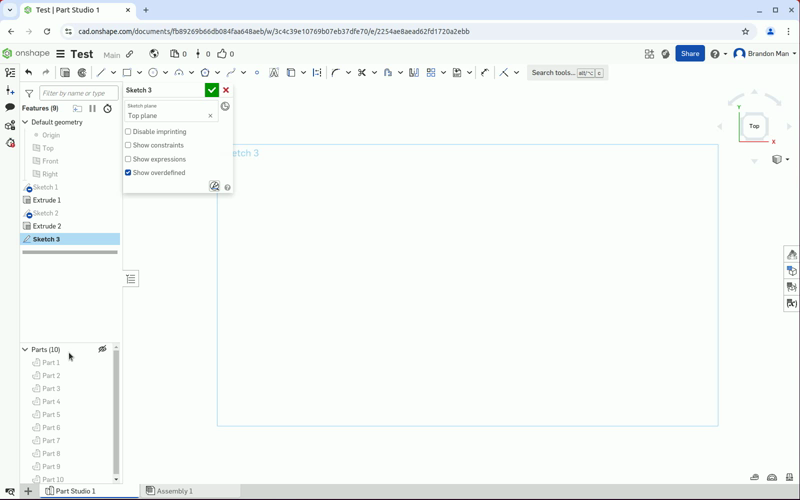
key(c)
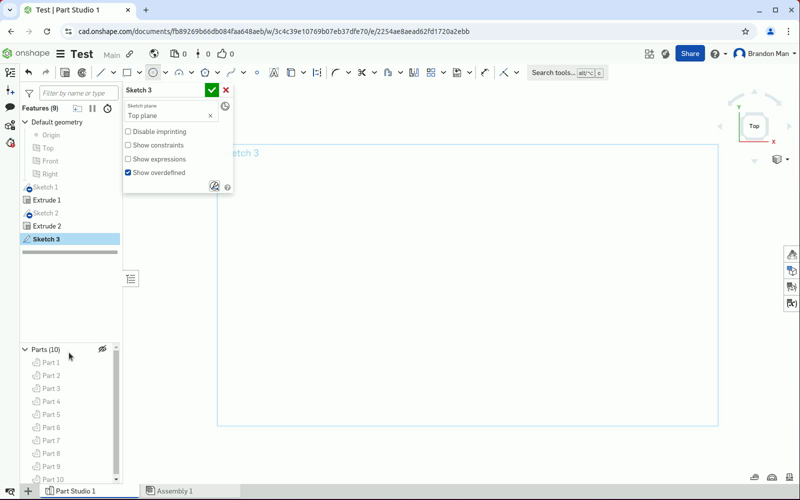
key_down(shift)
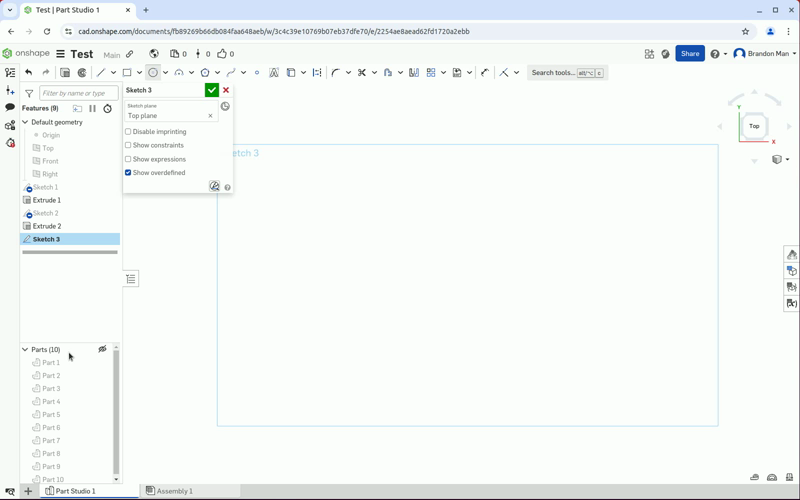
mouse_move(356, 241)
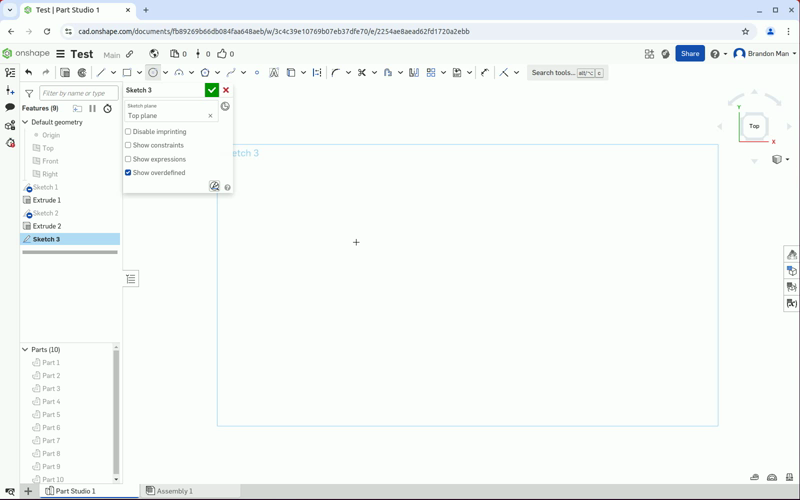
click(356, 241)
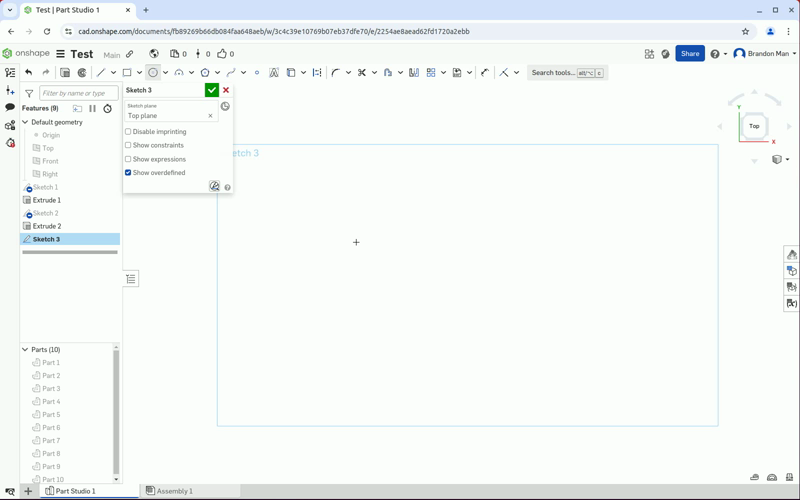
key_up(shift)
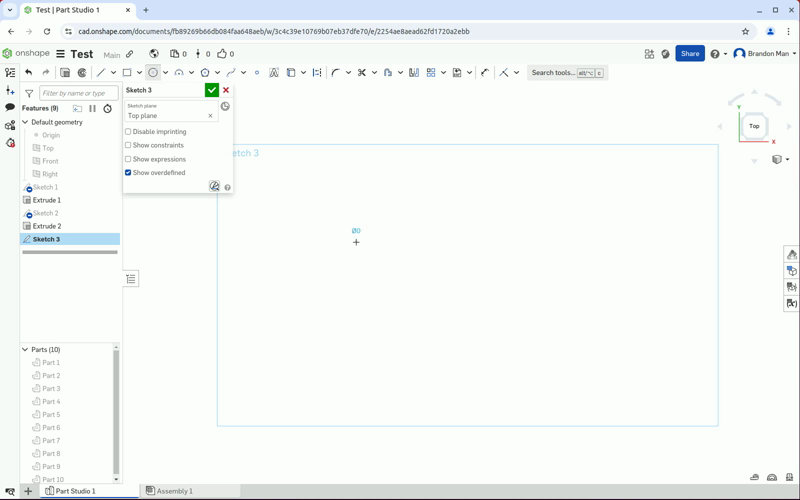
mouse_move(358, 241)
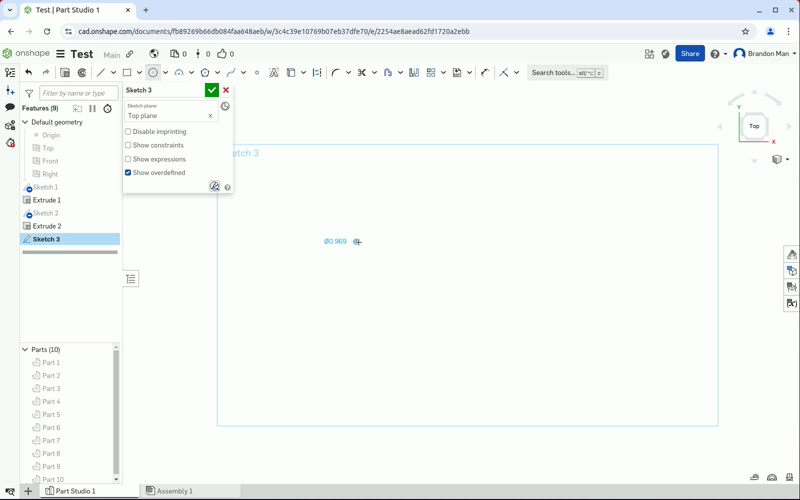
scroll(6)
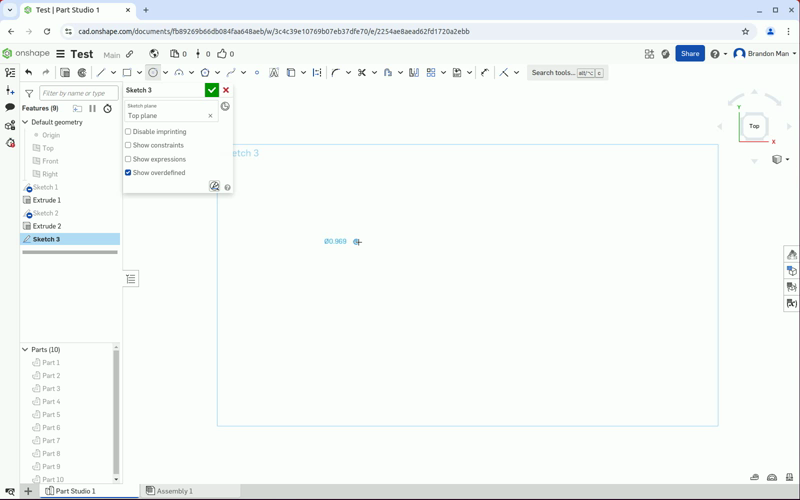
scroll(6)
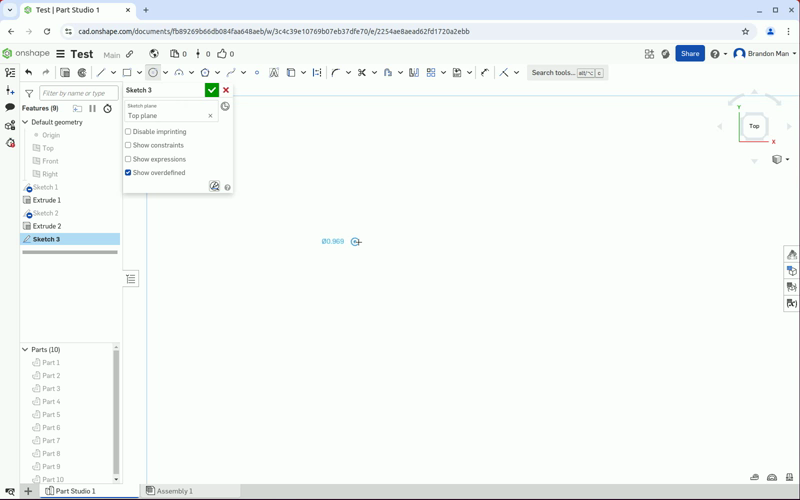
scroll(6)
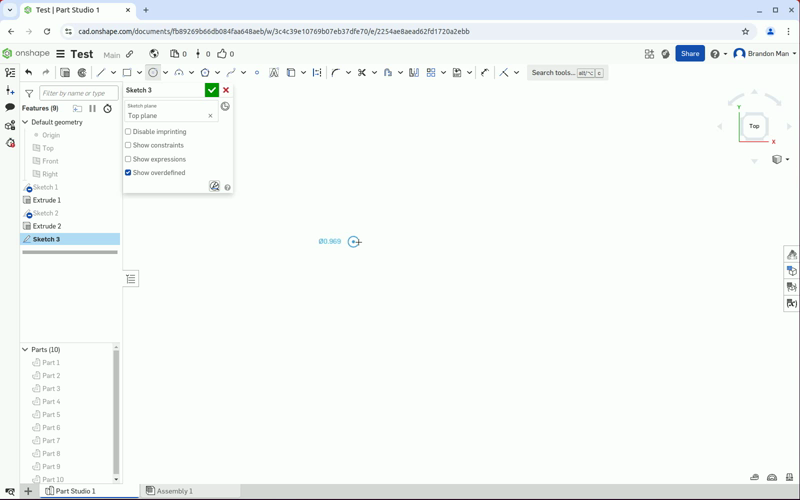
scroll(6)
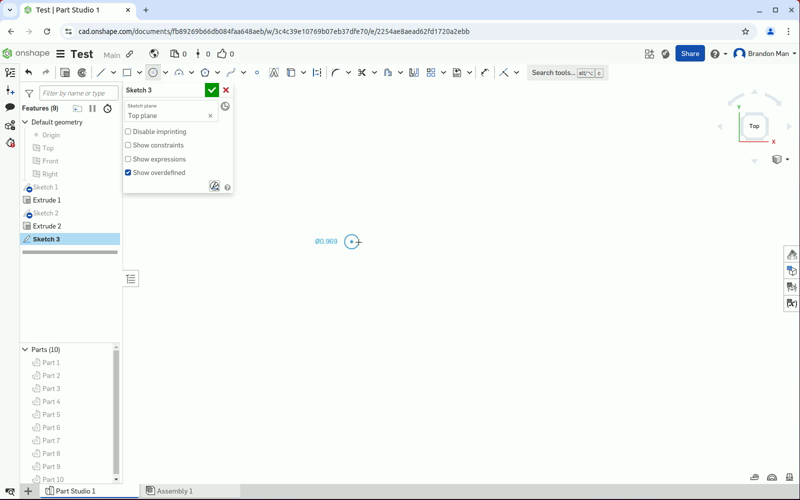
scroll(6)
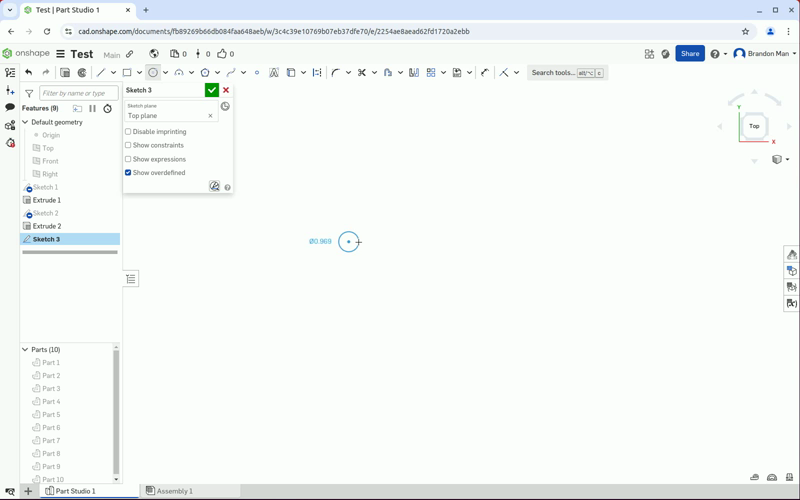
scroll(6)
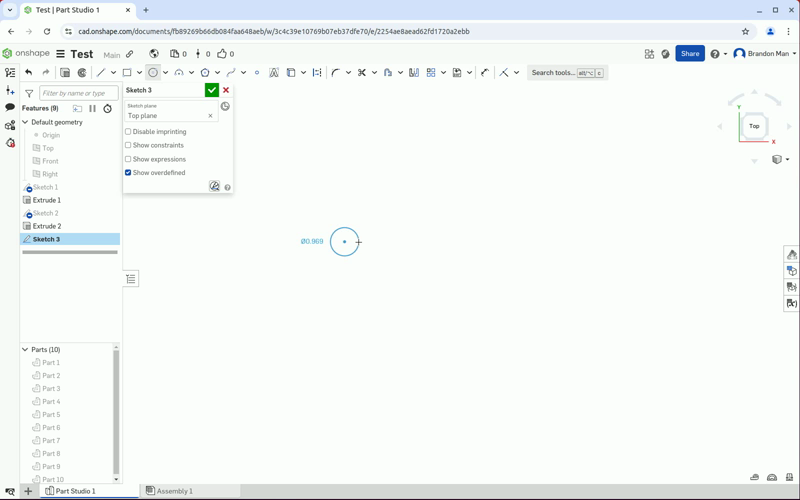
scroll(6)
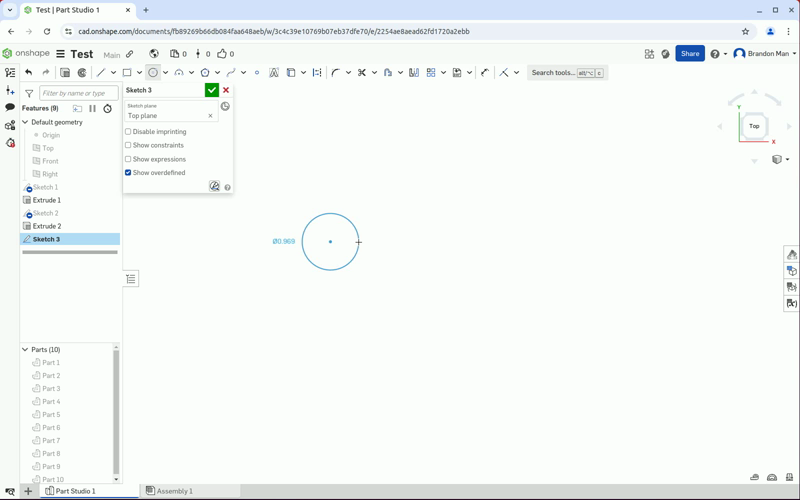
click(358, 241)
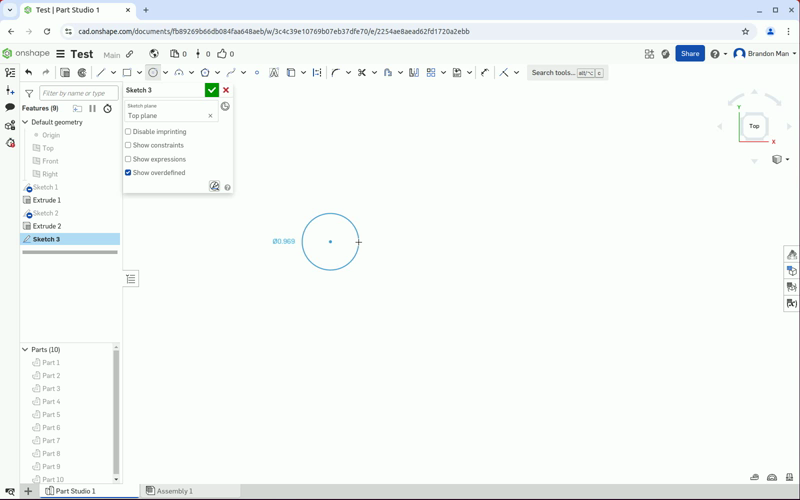
scroll(-6)
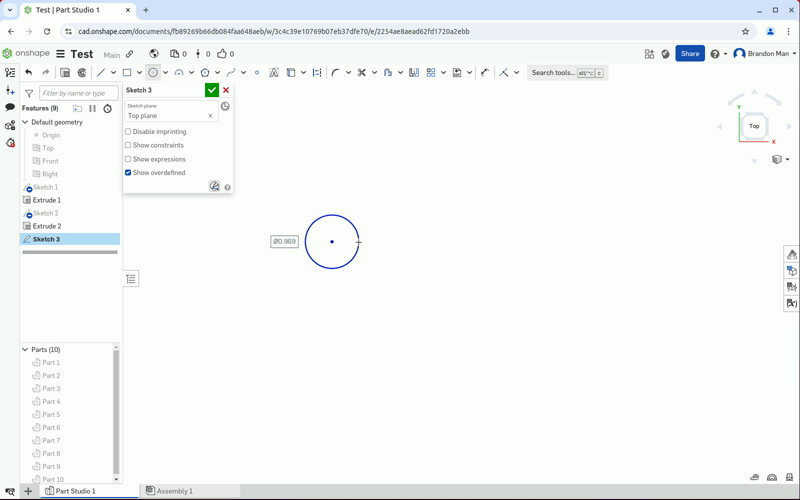
scroll(-6)
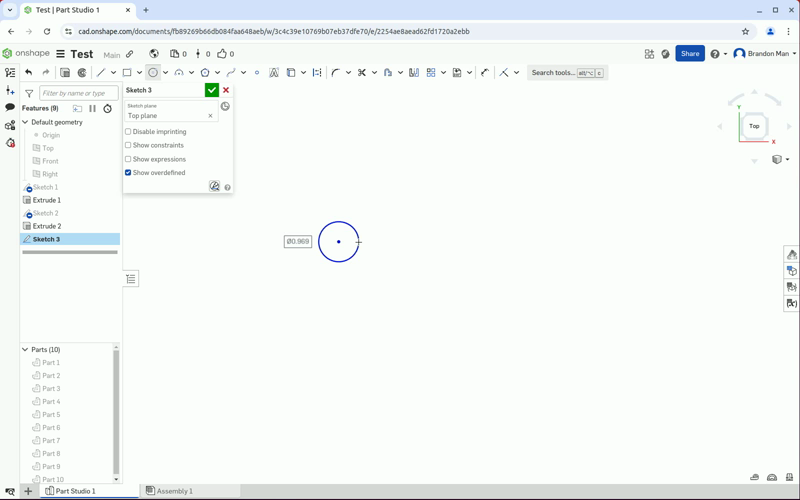
scroll(-6)
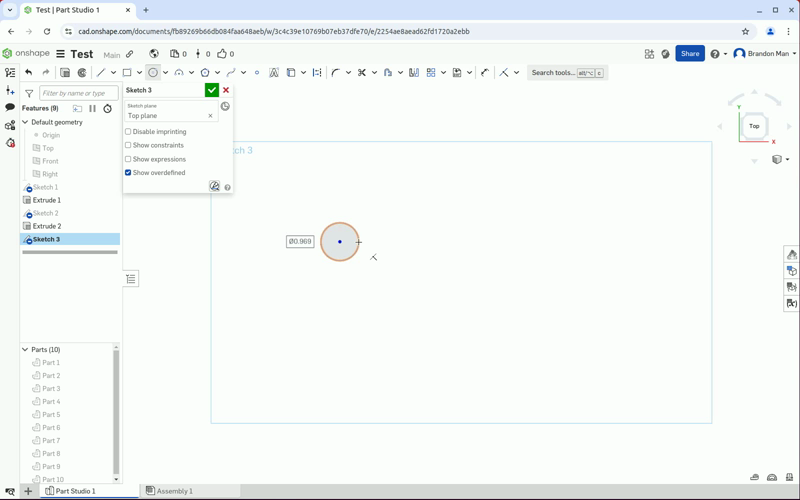
scroll(-6)
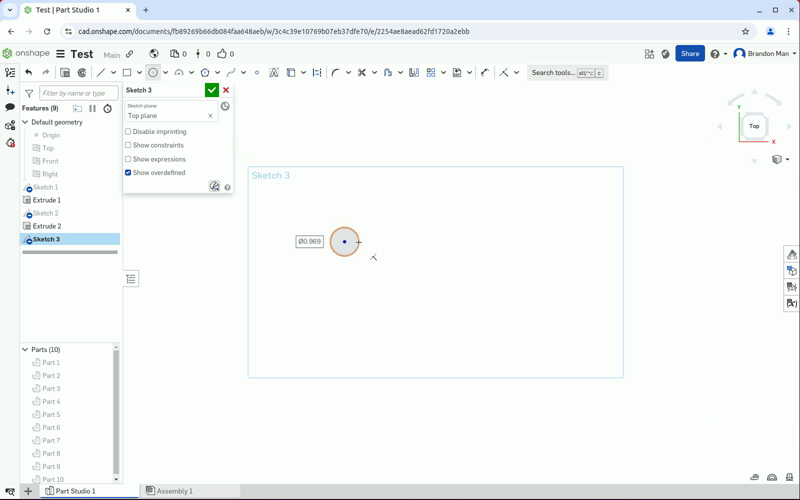
scroll(-6)
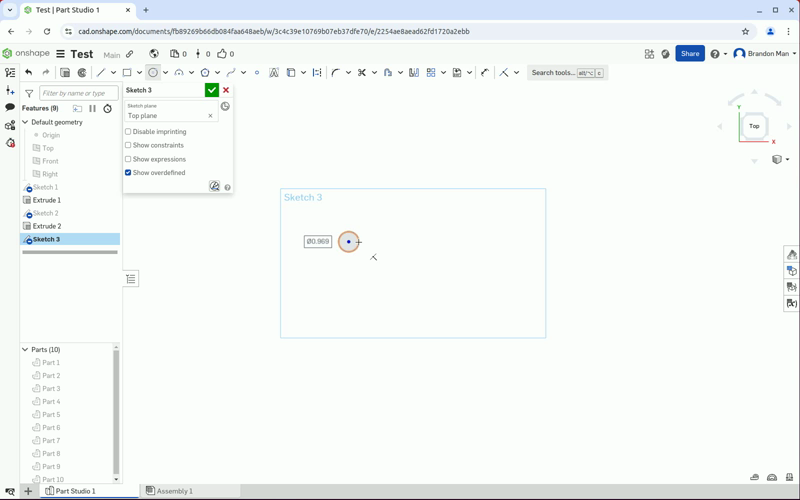
scroll(-6)
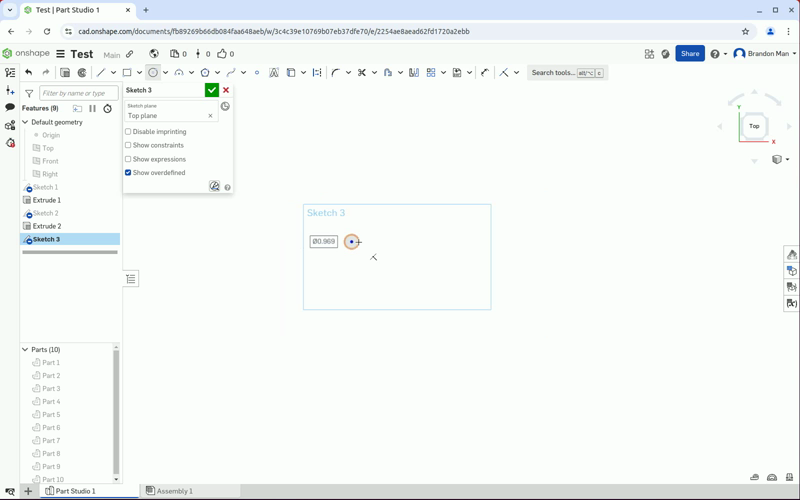
scroll(-6)
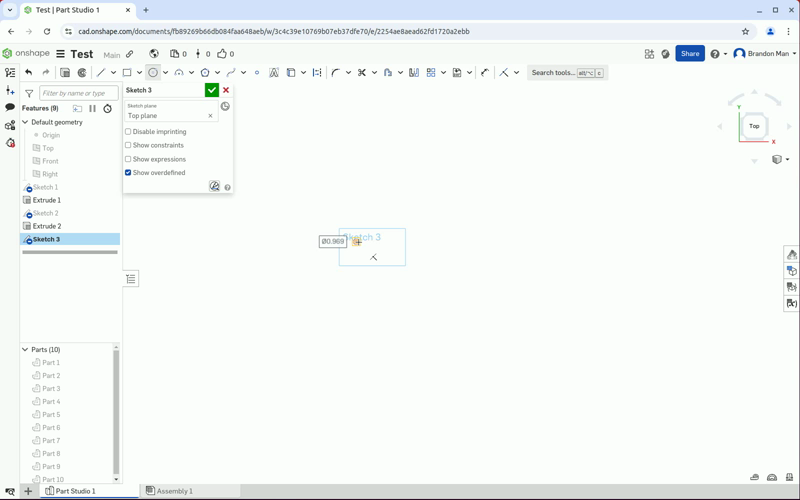
key(esc)
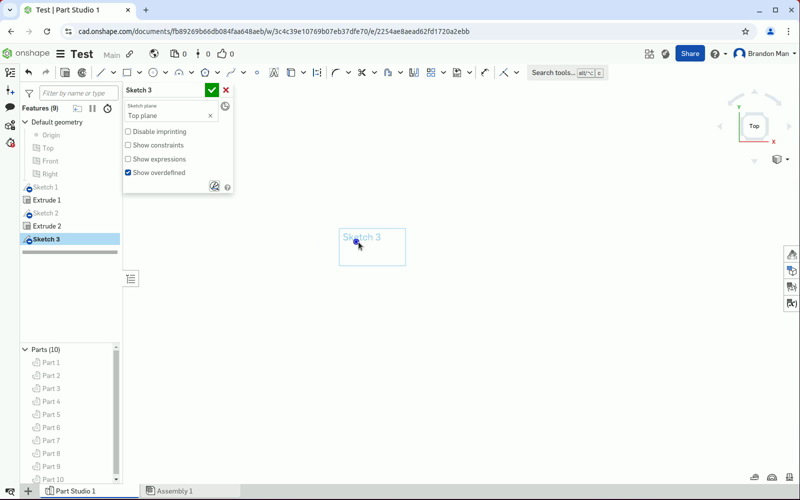
key(c)
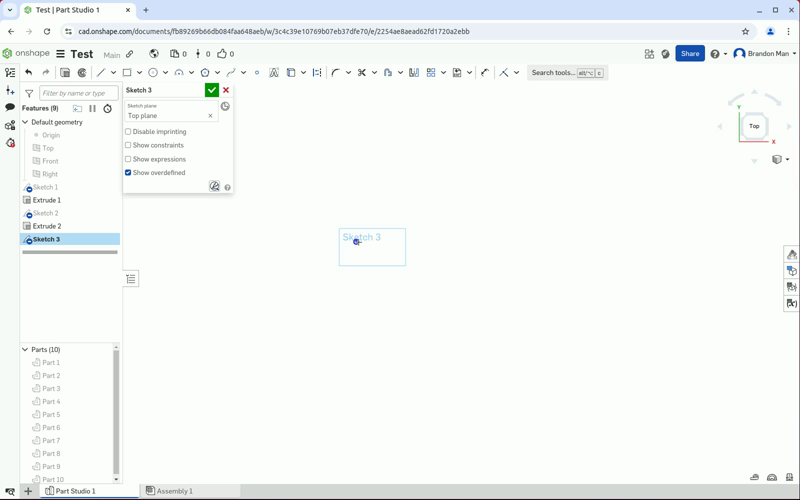
key_down(shift)
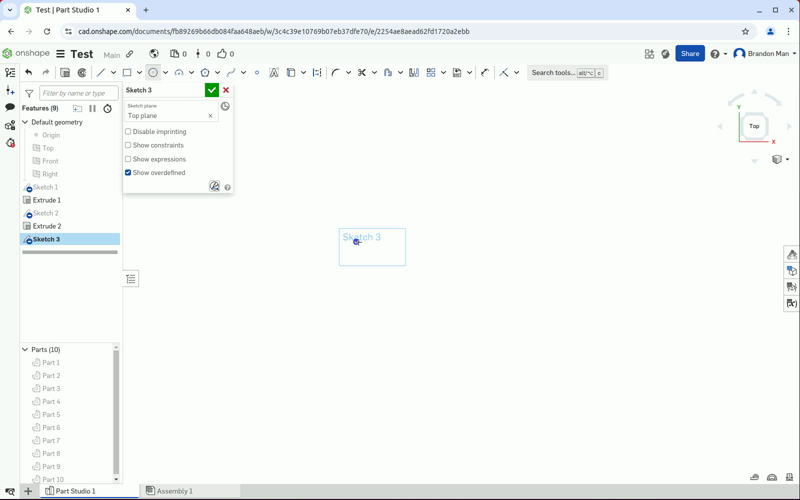
mouse_move(356, 241)
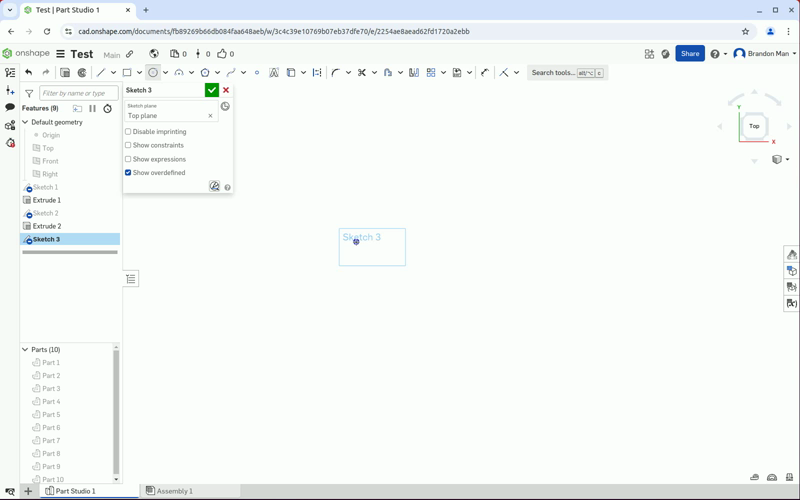
scroll(6)
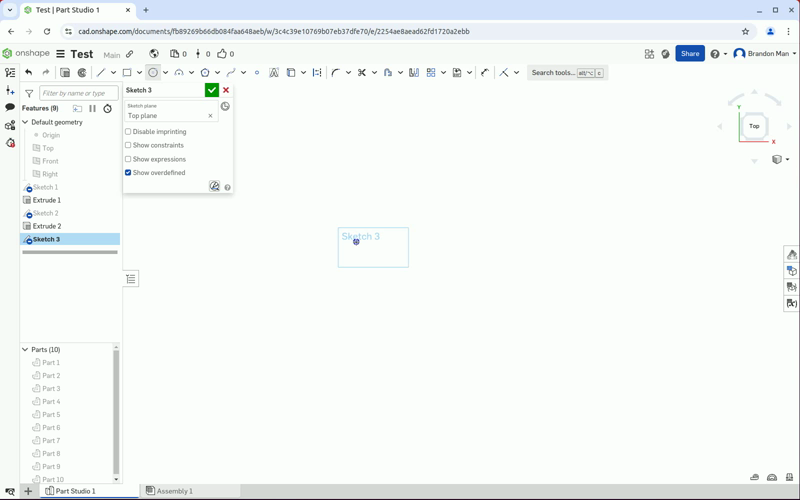
scroll(6)
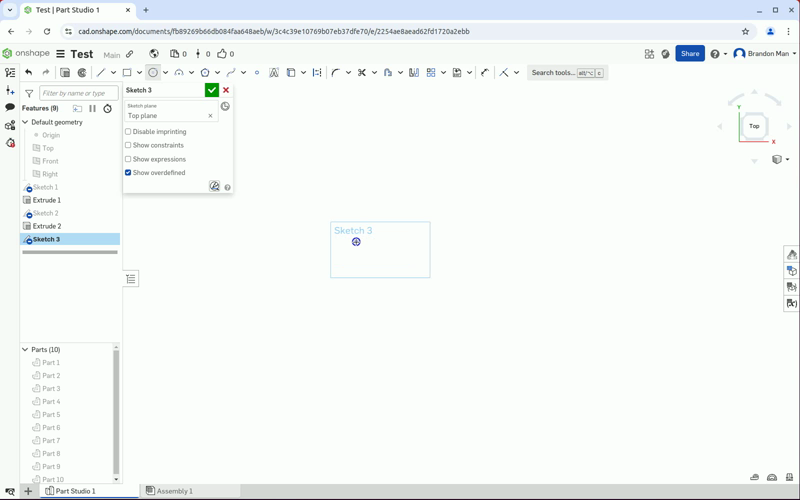
scroll(6)
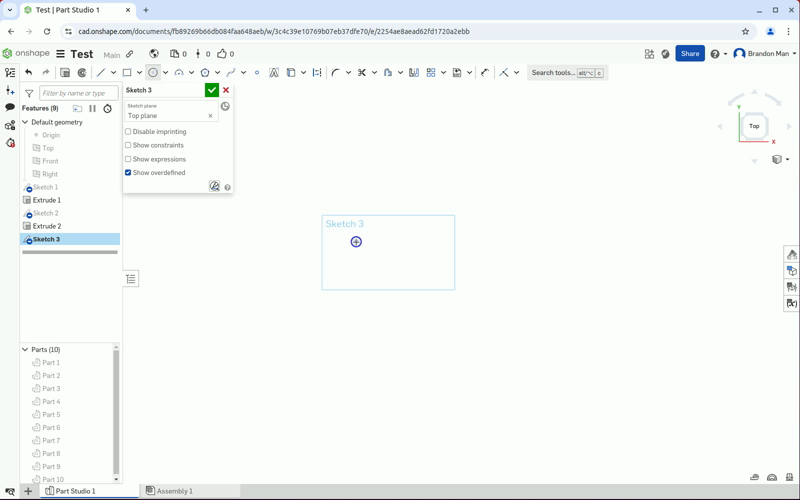
scroll(6)
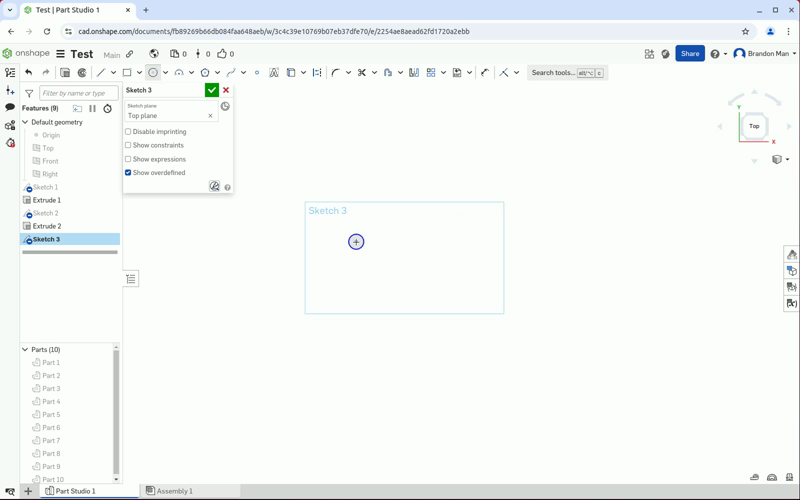
scroll(6)
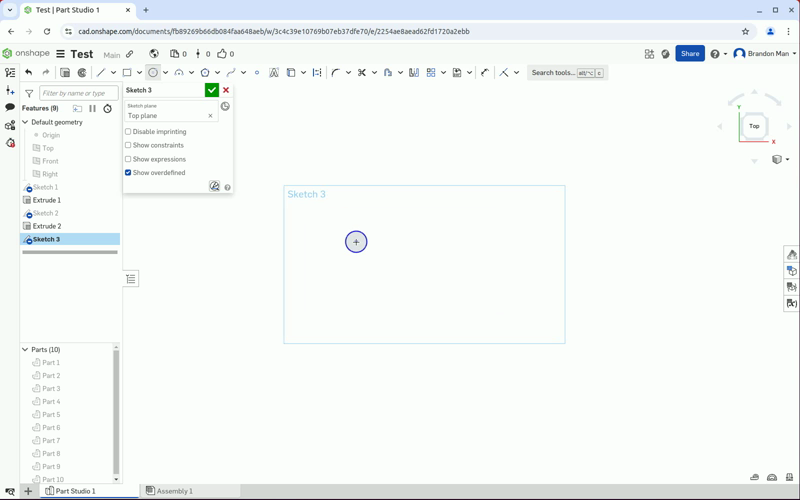
scroll(6)
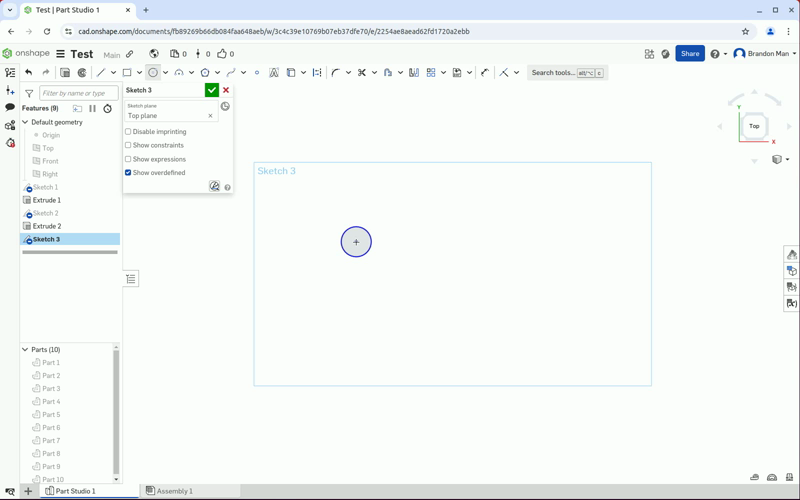
scroll(6)
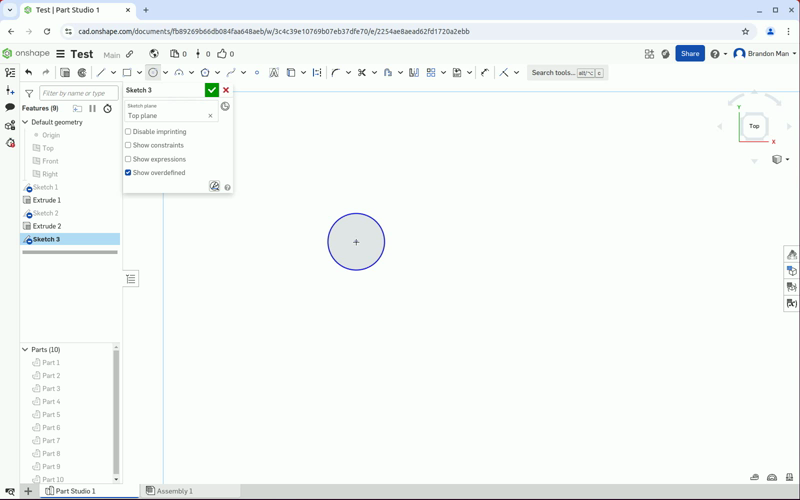
click(356, 241)
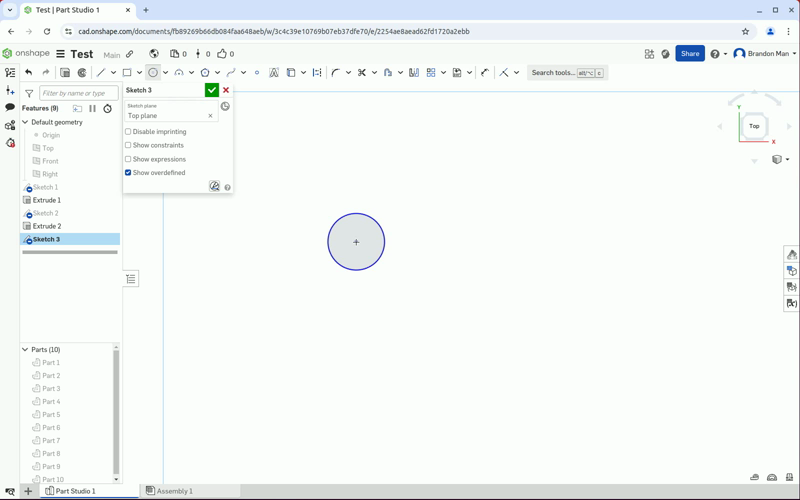
scroll(-6)
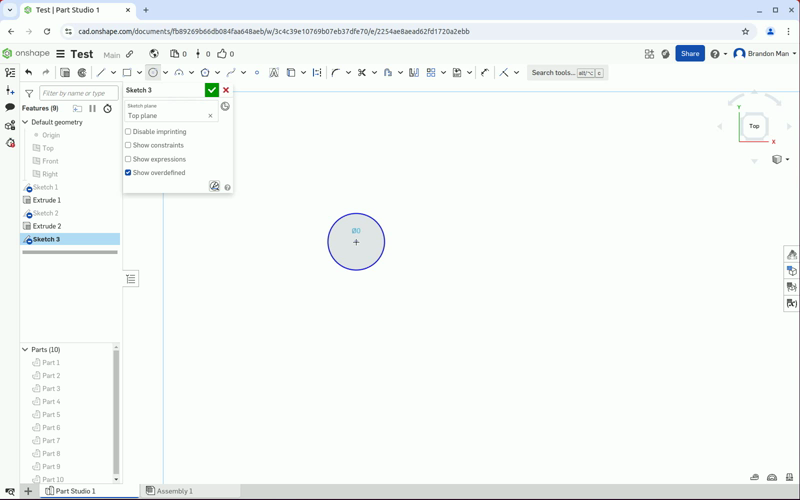
scroll(-6)
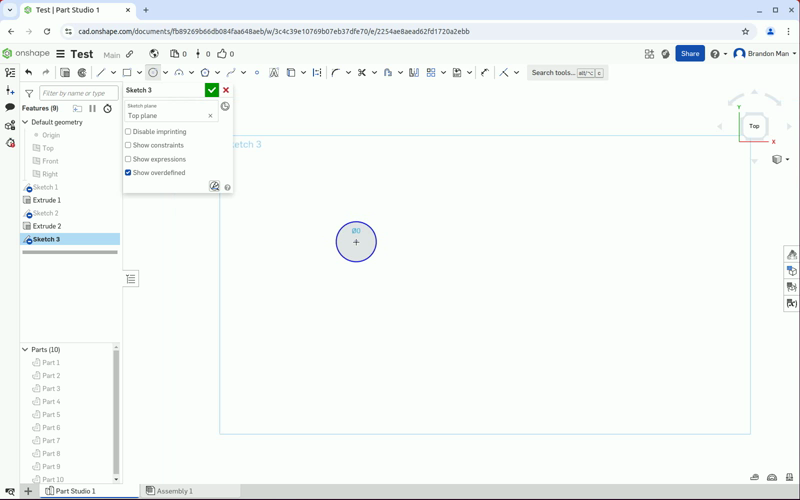
scroll(-6)
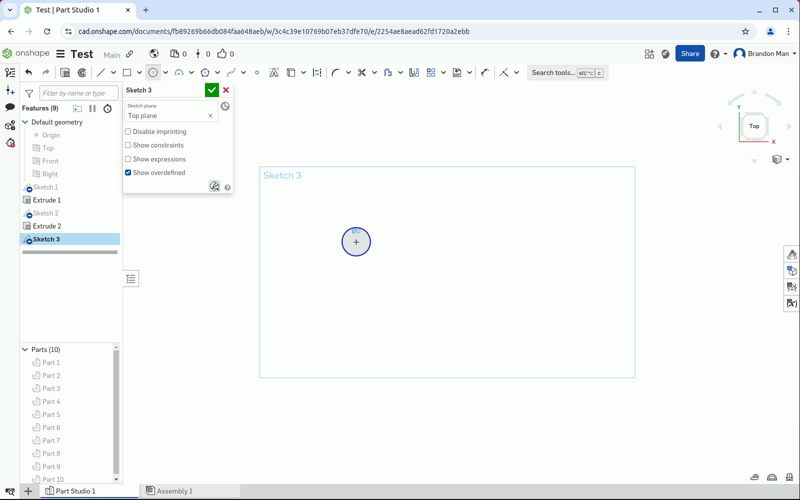
scroll(-6)
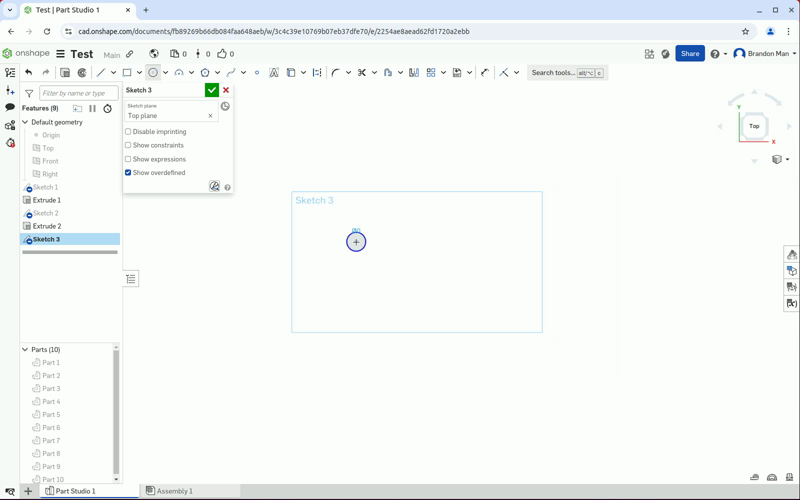
scroll(-6)
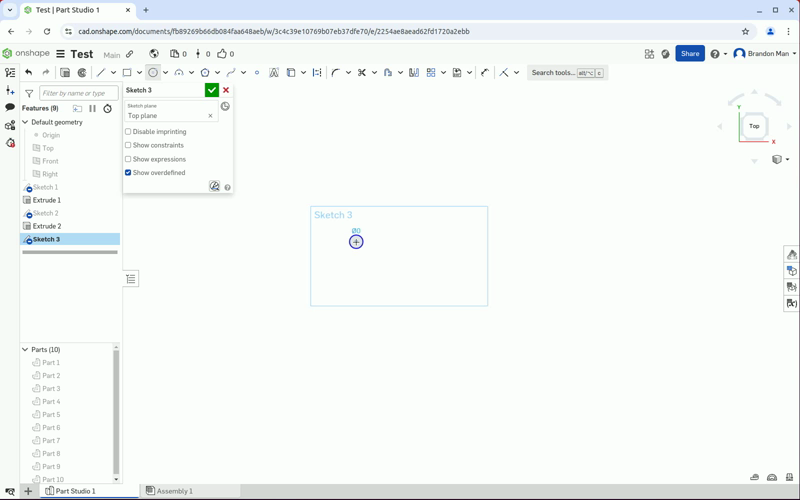
scroll(-6)
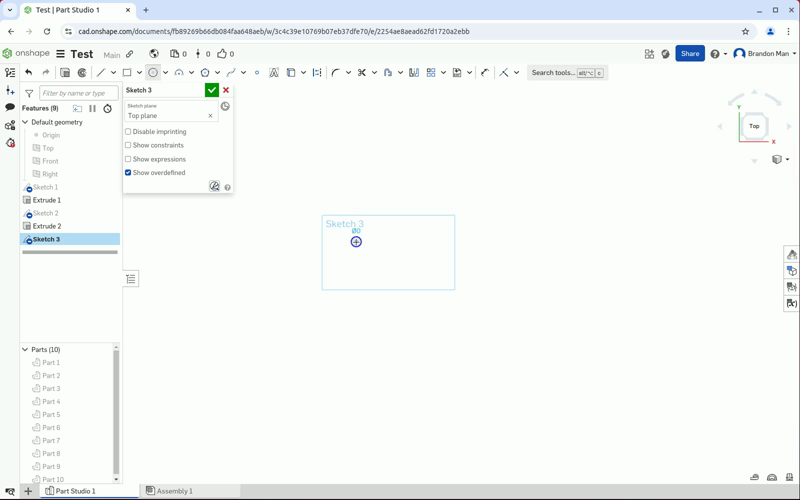
scroll(-6)
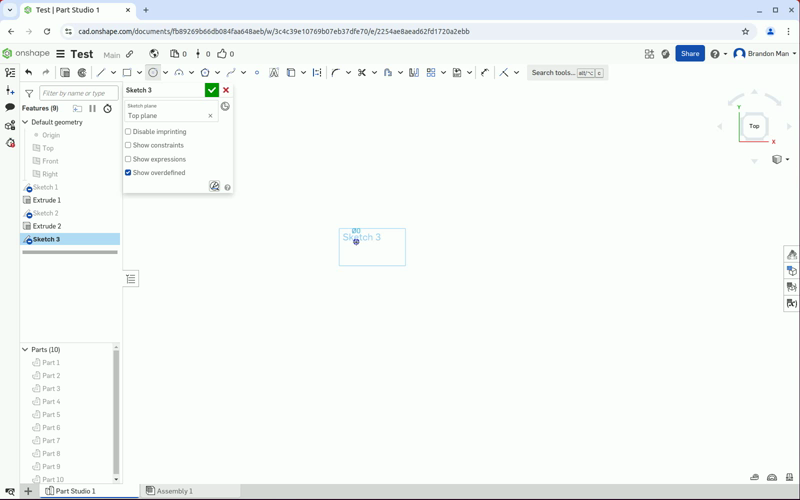
key_up(shift)
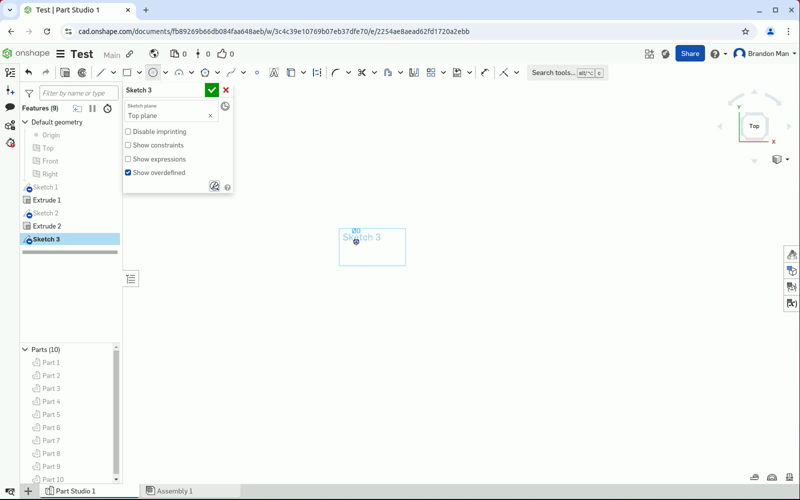
mouse_move(357, 241)
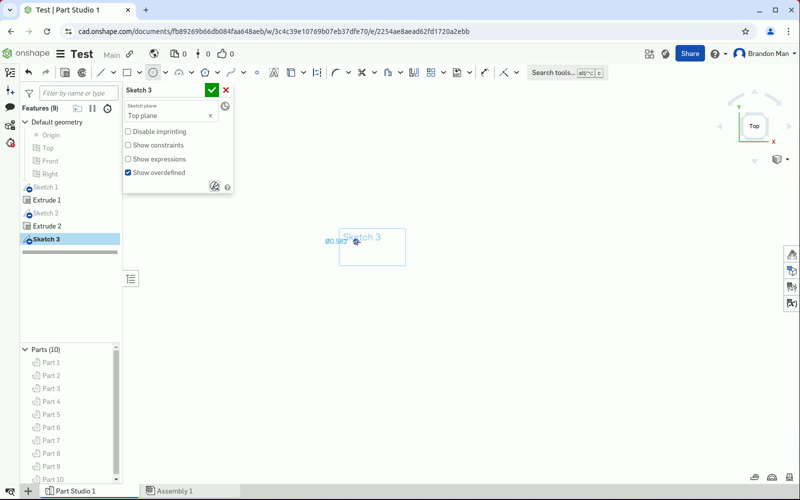
scroll(6)
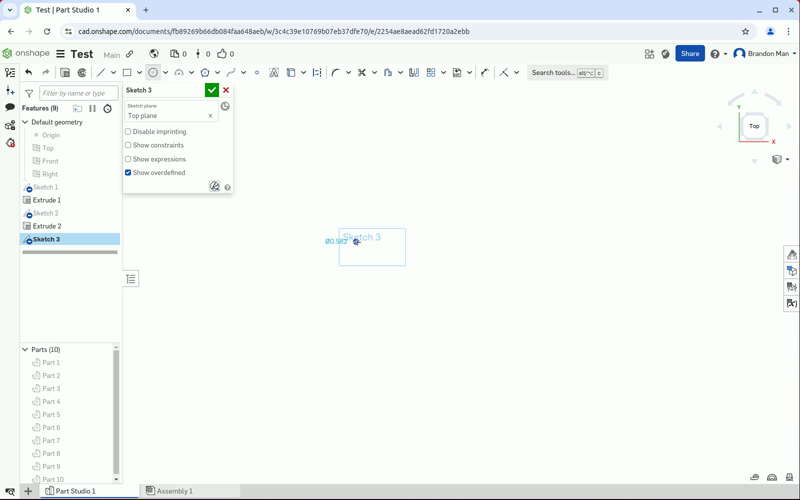
scroll(6)
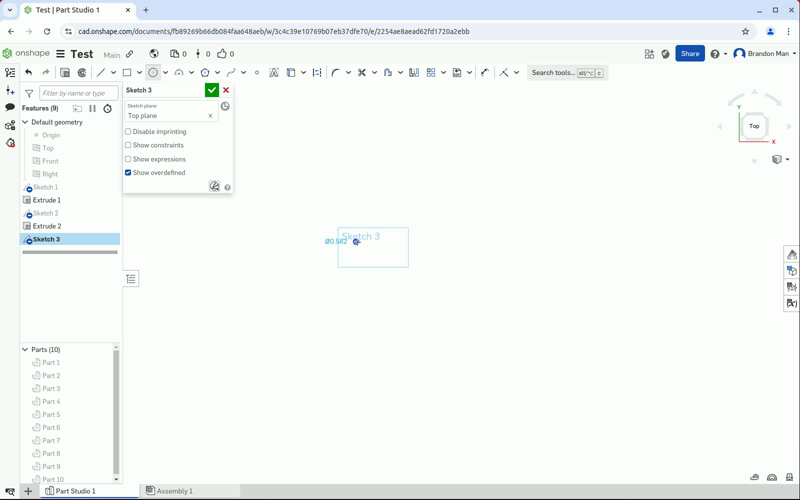
scroll(6)
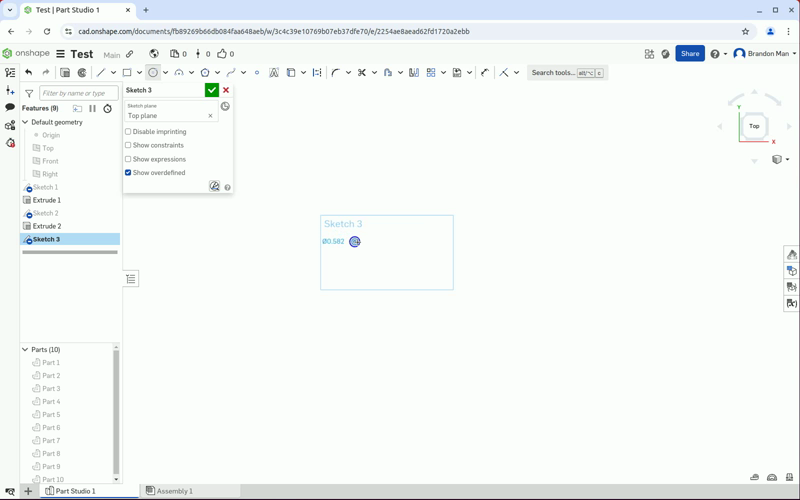
scroll(6)
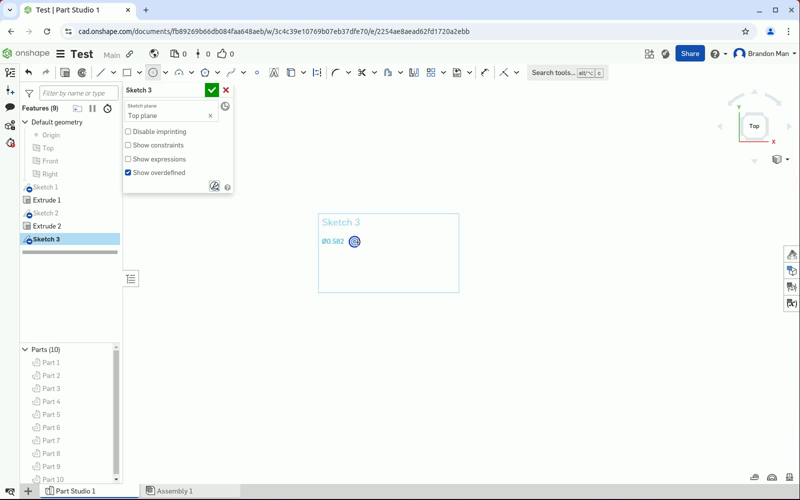
scroll(6)
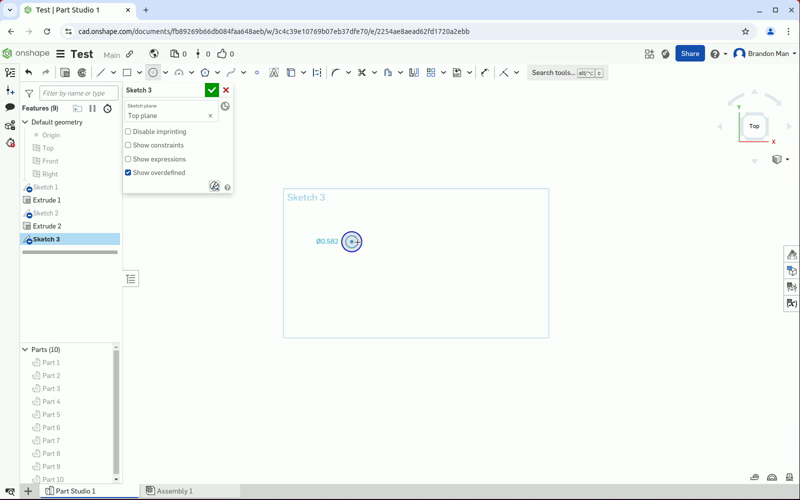
scroll(6)
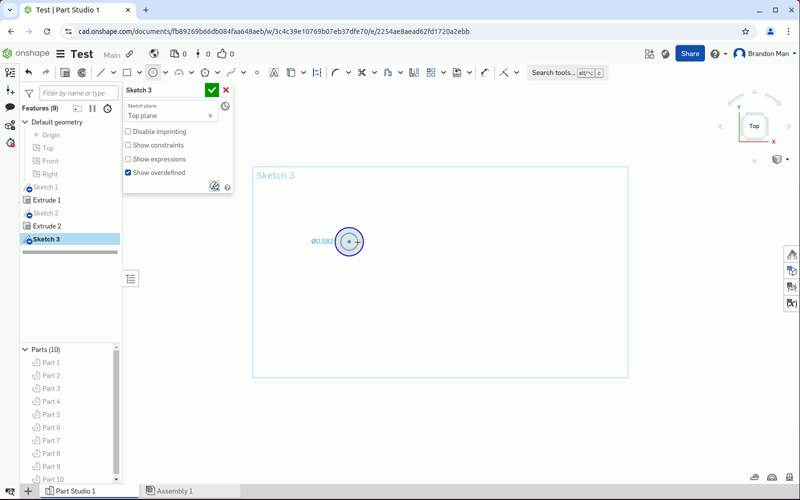
scroll(6)
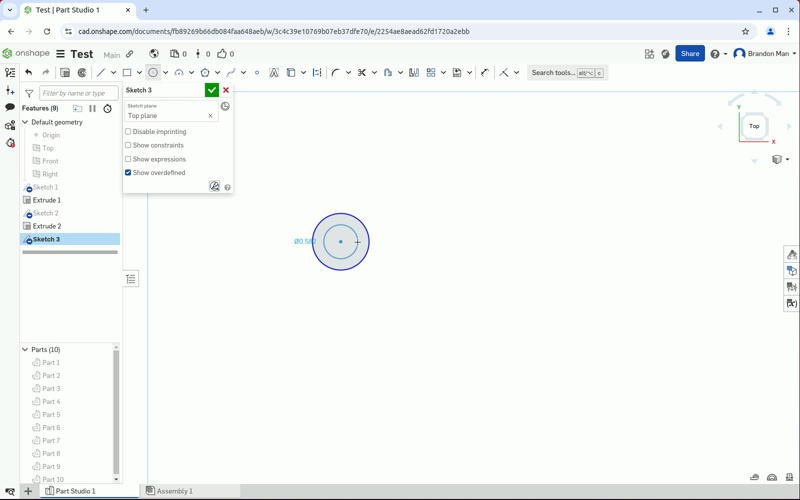
click(357, 241)
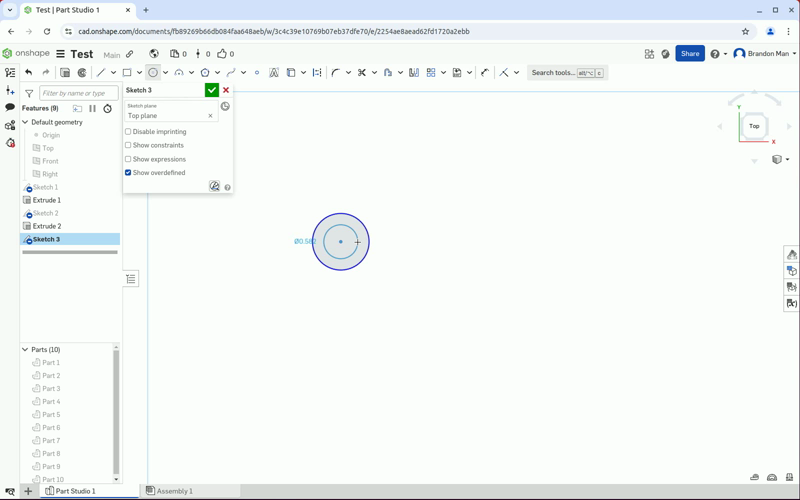
scroll(-6)
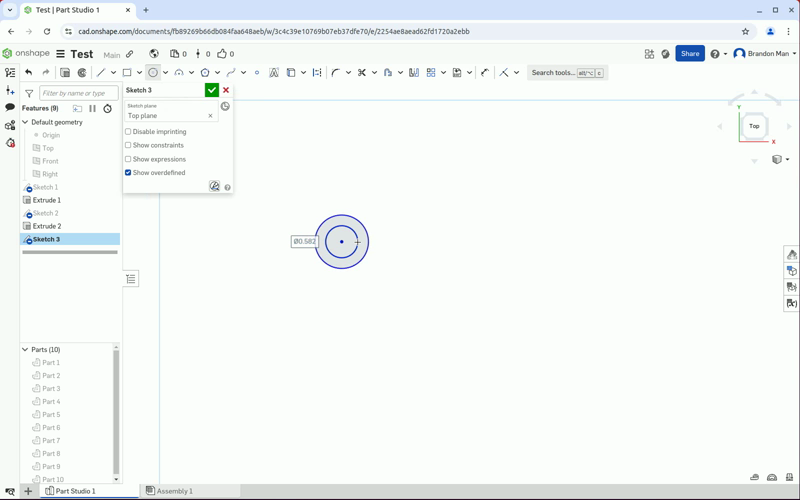
scroll(-6)
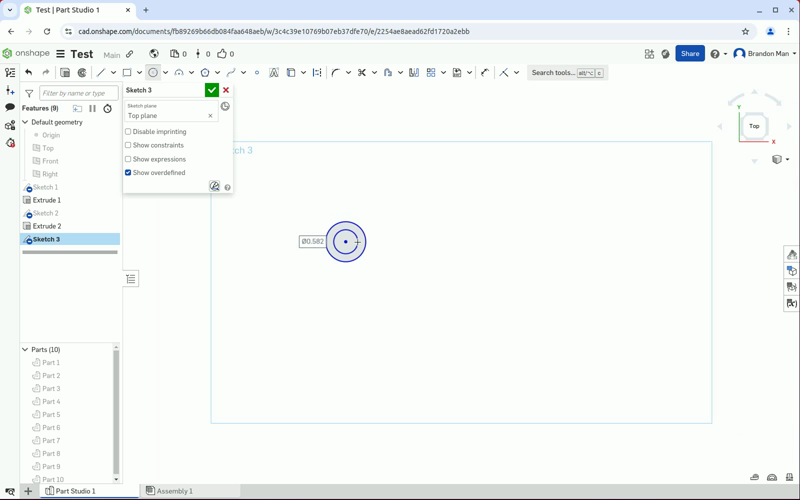
scroll(-6)
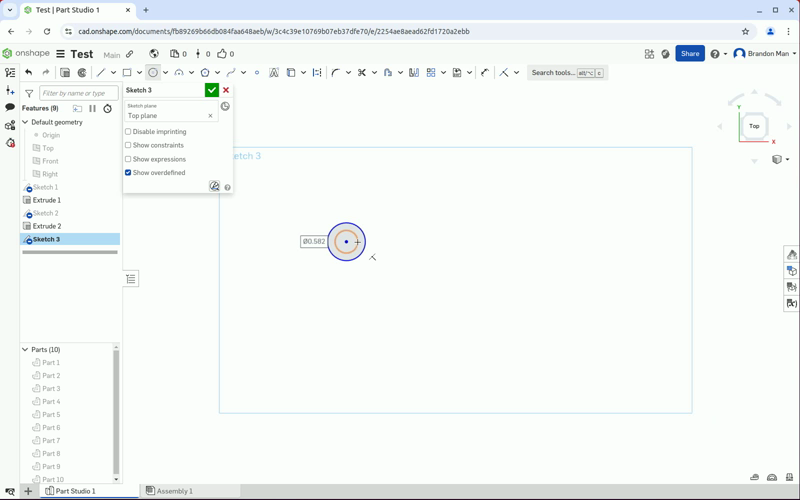
scroll(-6)
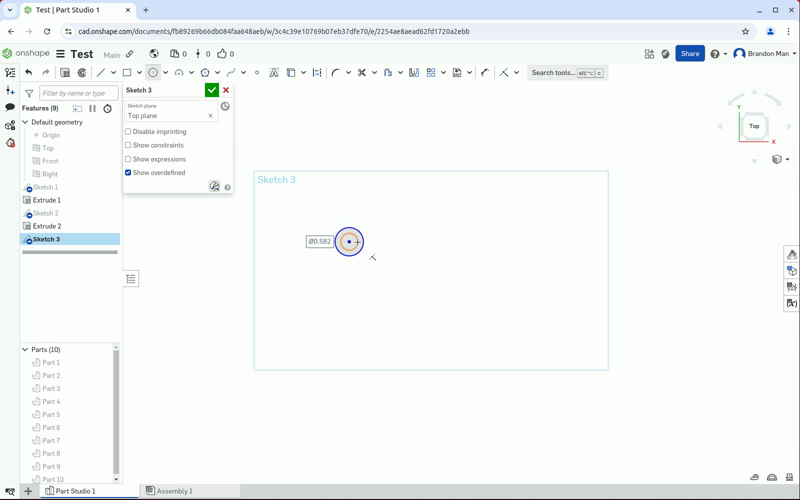
scroll(-6)
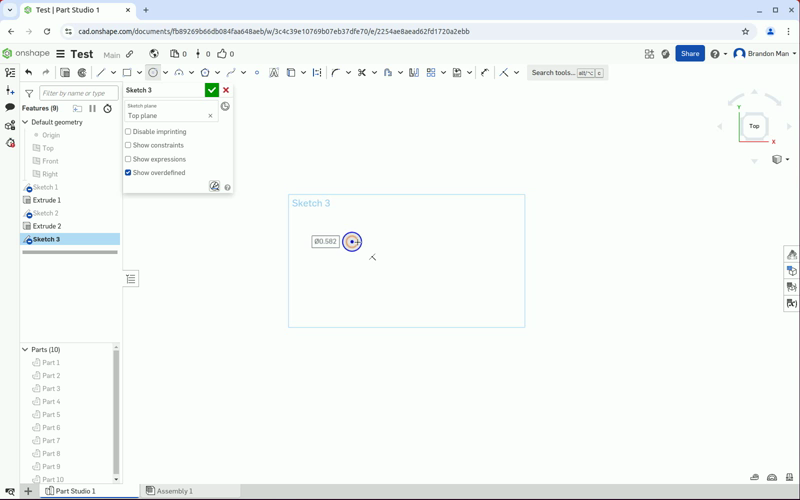
scroll(-6)
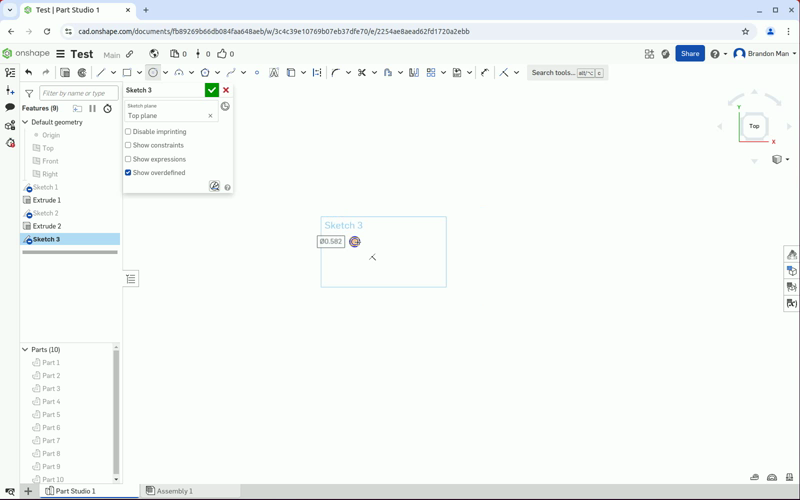
scroll(-6)
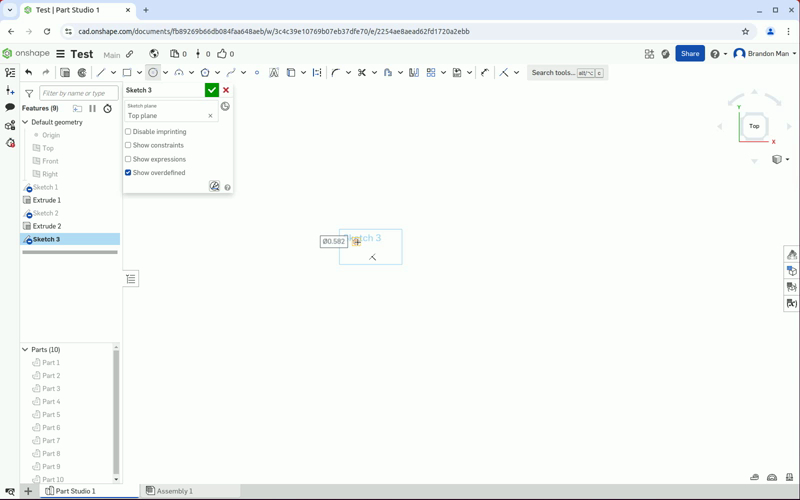
key(esc)
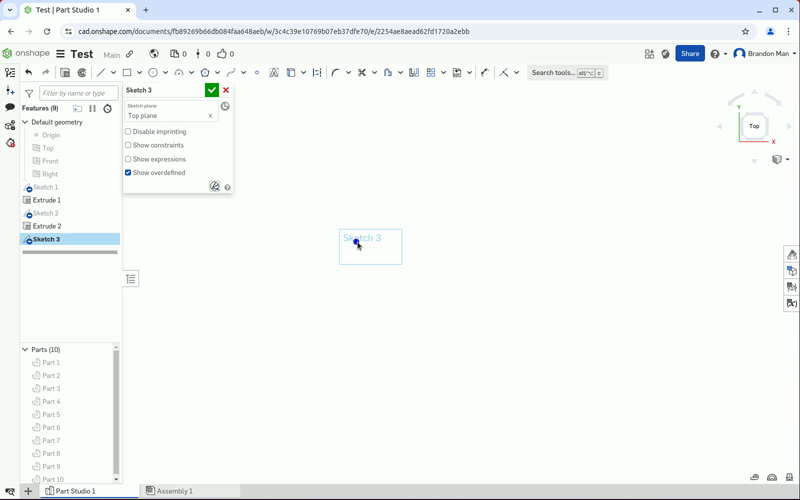
mouse_move(358, 240)
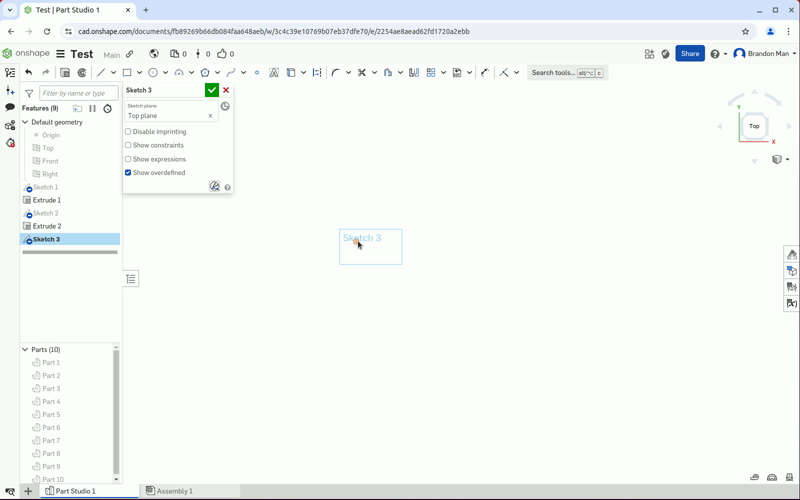
scroll(6)
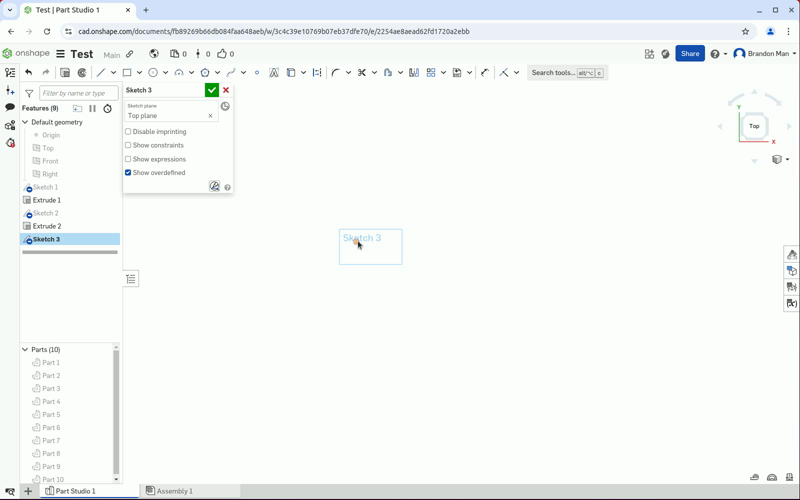
scroll(6)
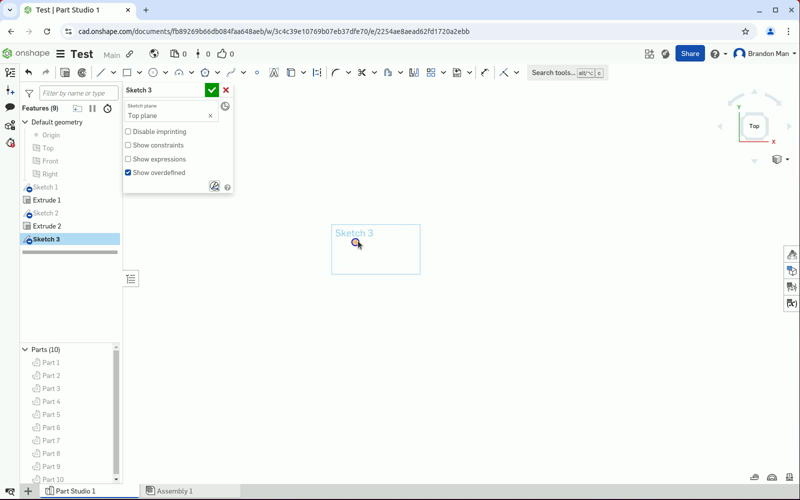
scroll(6)
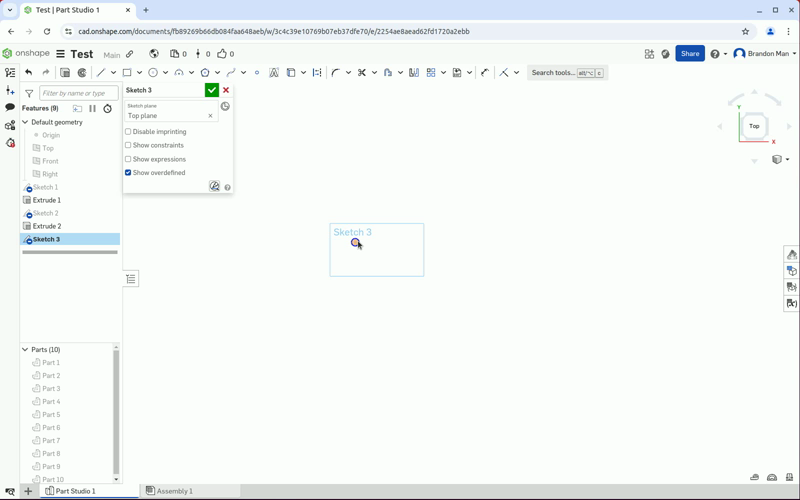
scroll(6)
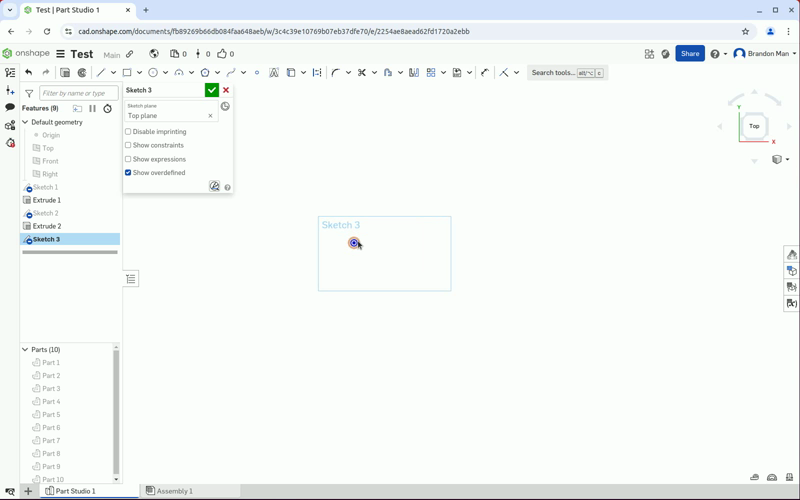
scroll(6)
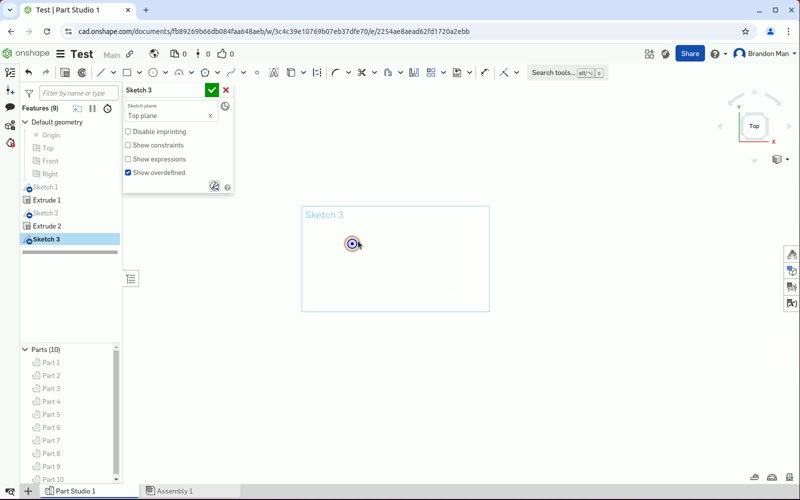
scroll(6)
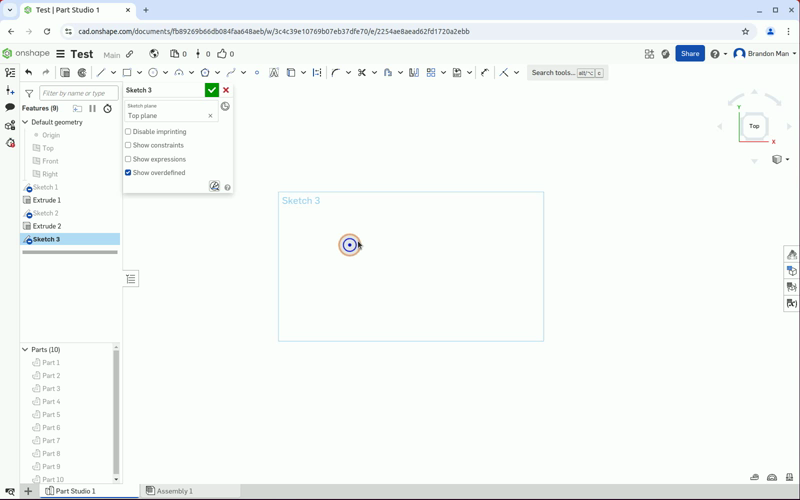
scroll(6)
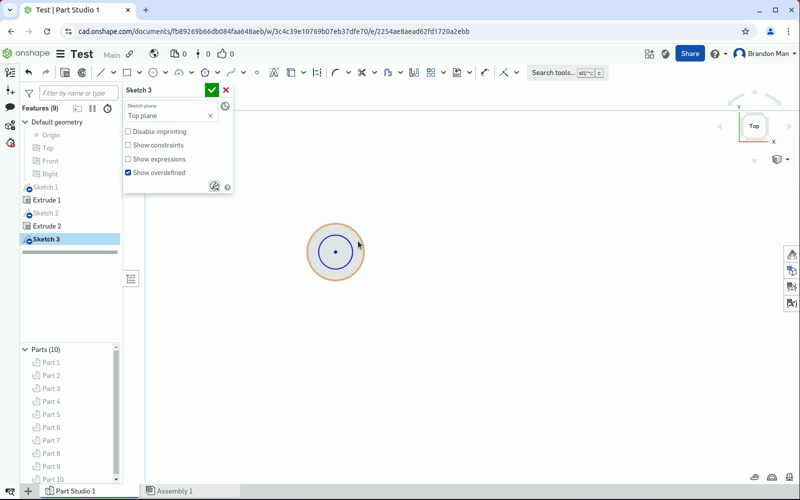
click(358, 240)
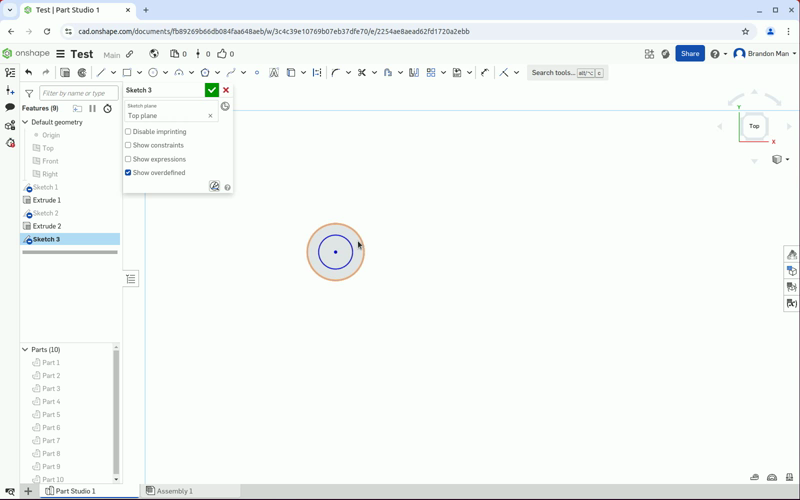
scroll(-6)
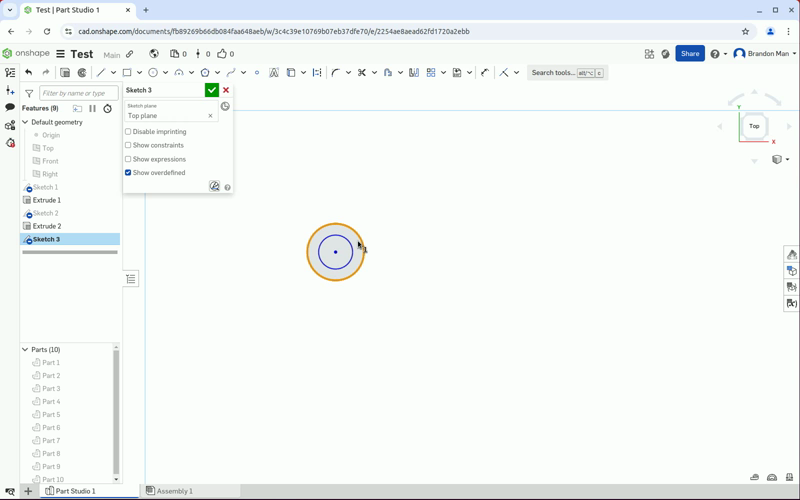
scroll(-6)
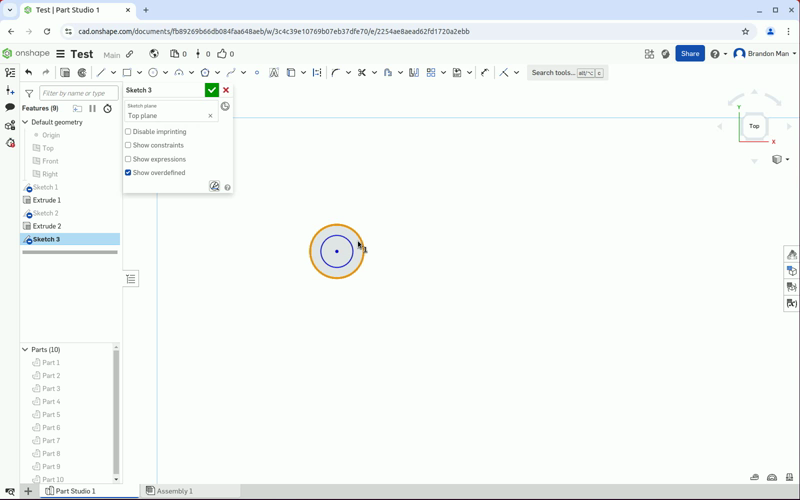
scroll(-6)
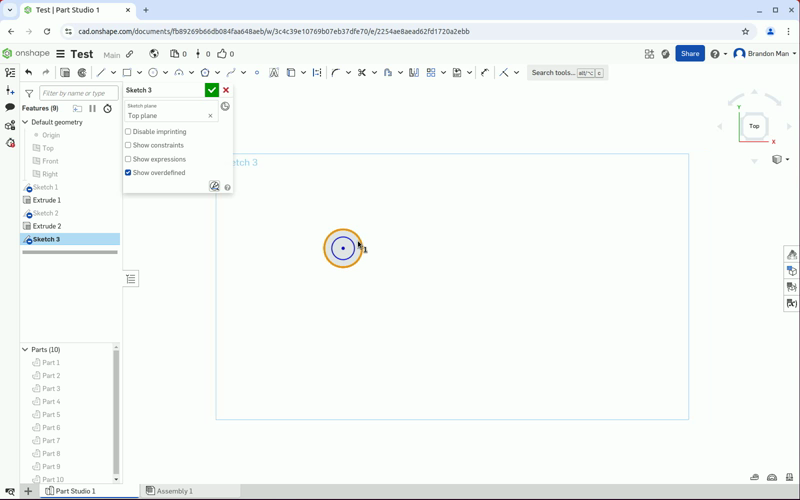
scroll(-6)
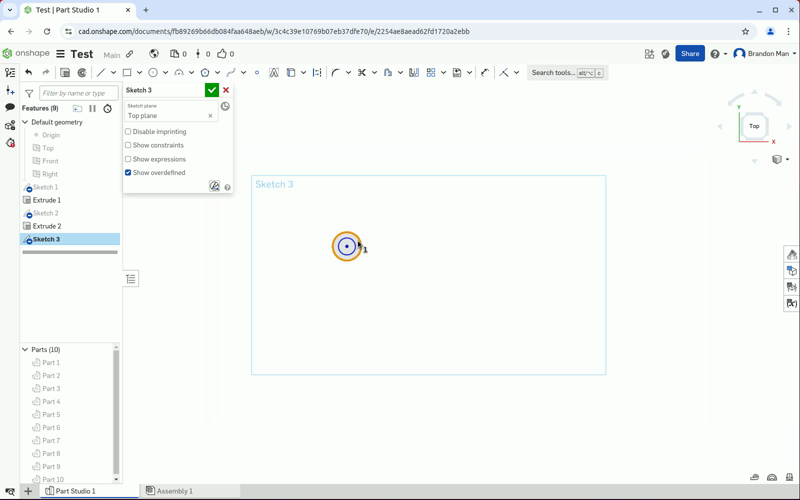
scroll(-6)
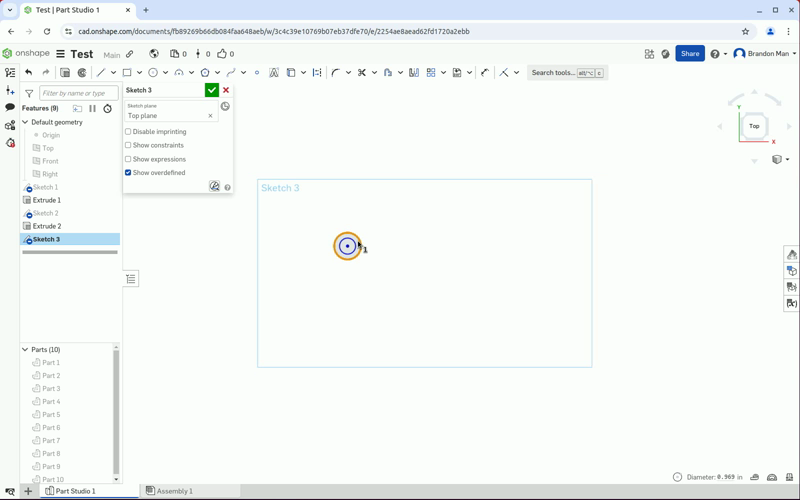
scroll(-6)
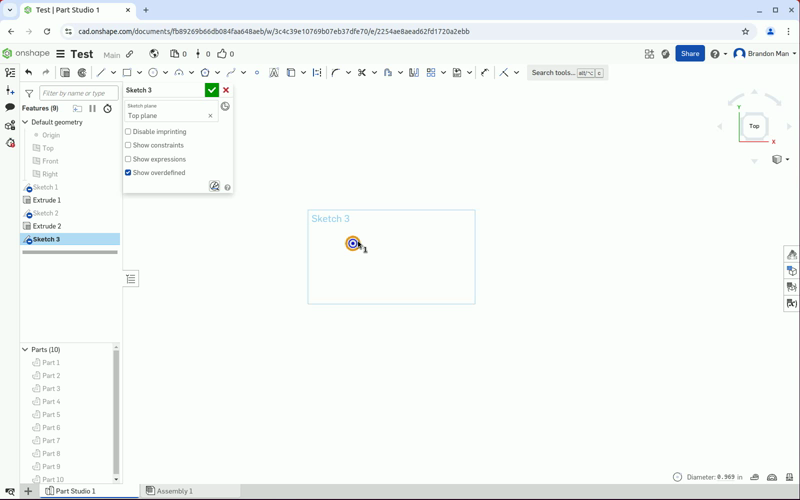
scroll(-6)
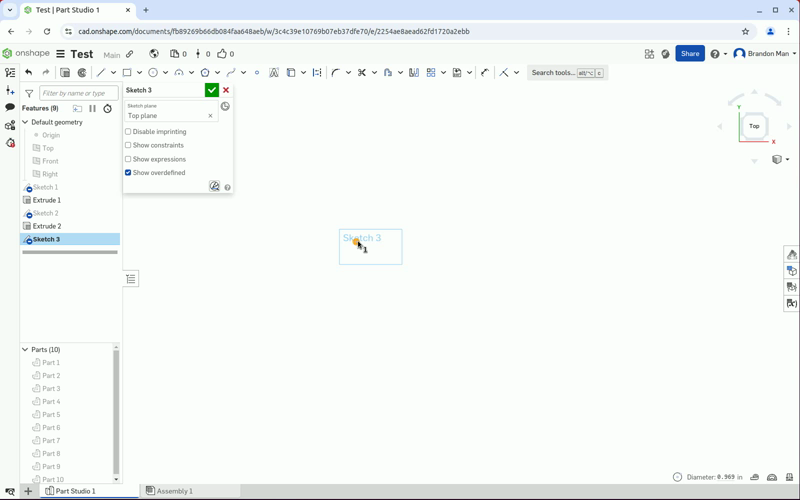
mouse_move(69, 352)
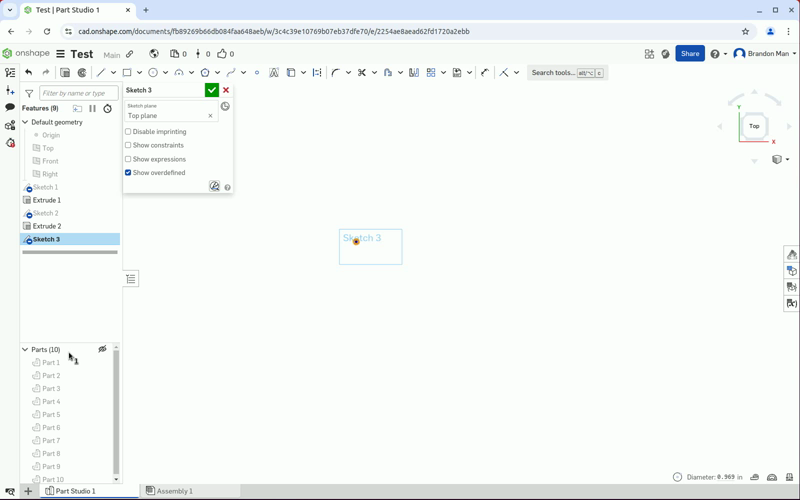
key(shift+y)
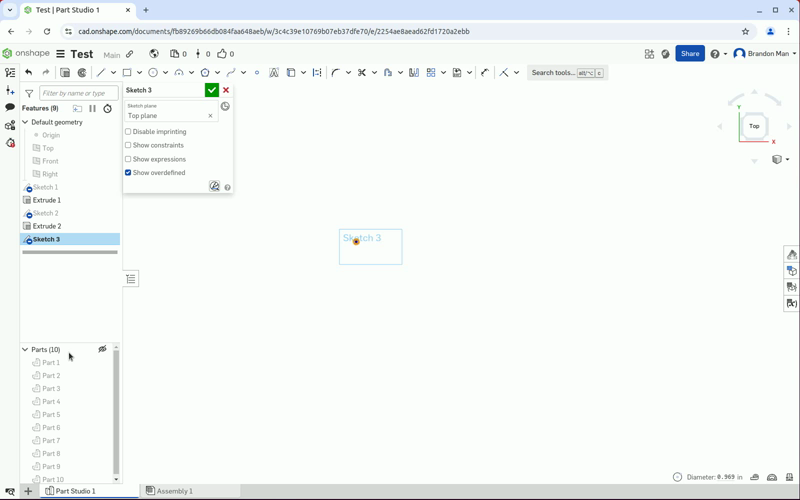
key(shift+e)
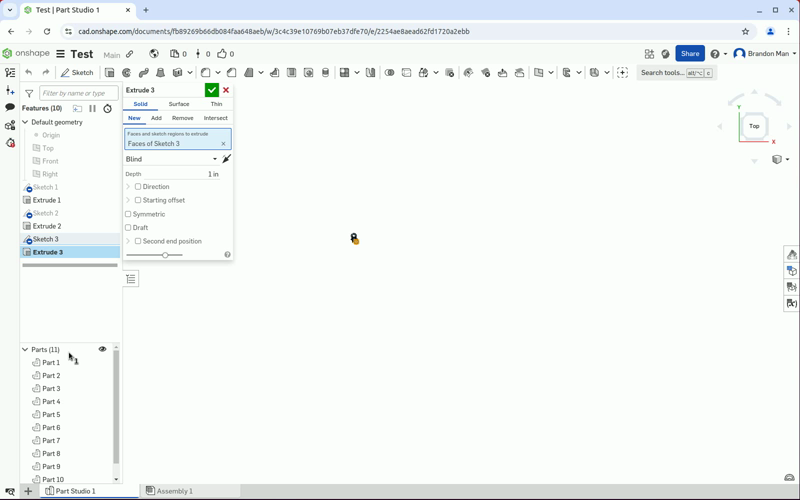
mouse_move(143, 106)
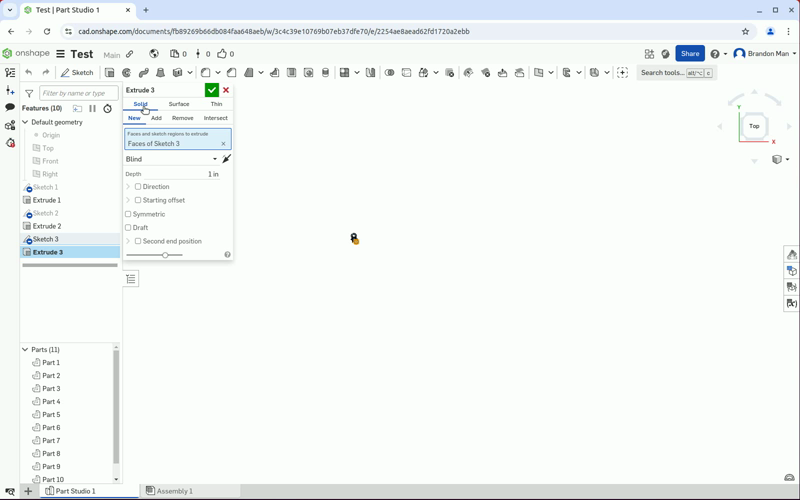
click(143, 106)
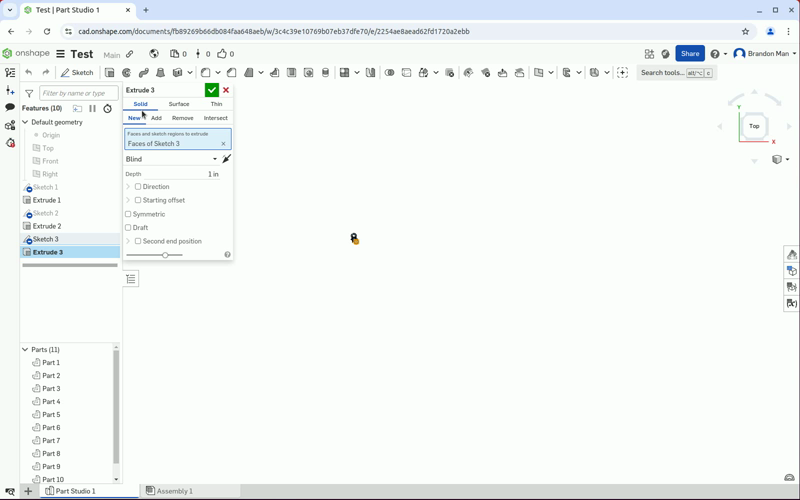
mouse_move(137, 120)
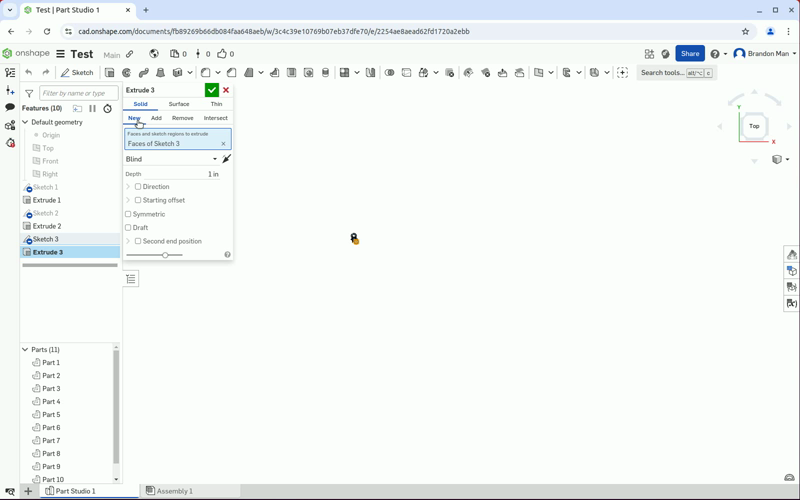
click(137, 120)
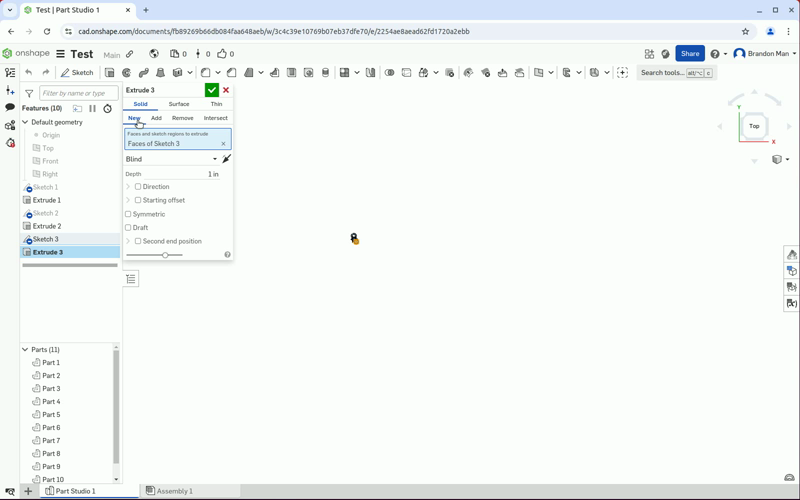
key(tab, 4)
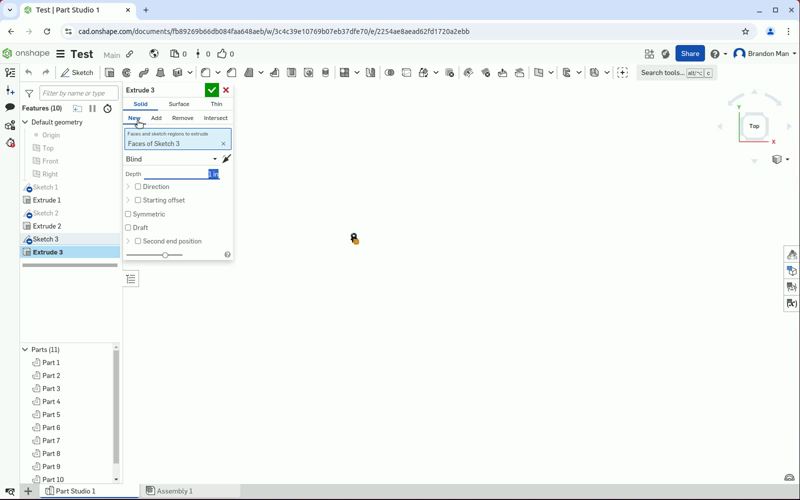
text(0.241)
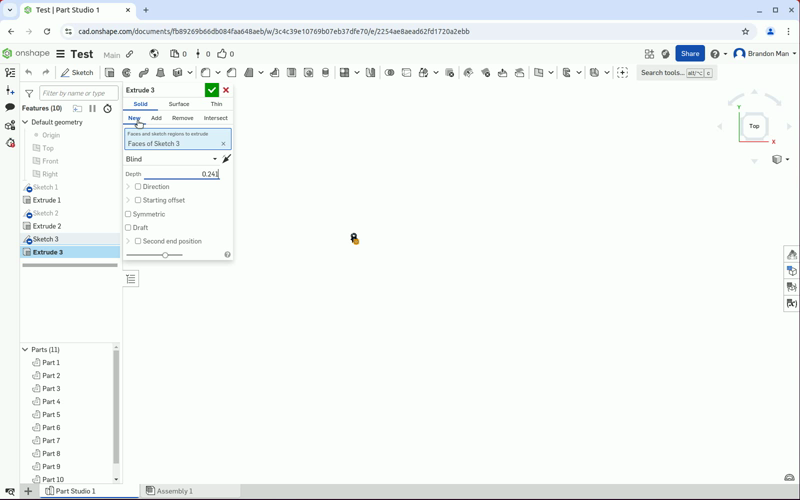
key(enter)
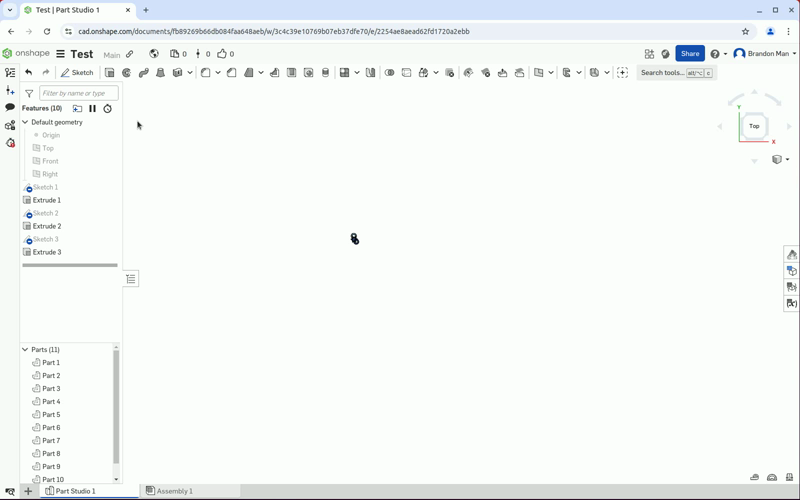
key(shift+h)
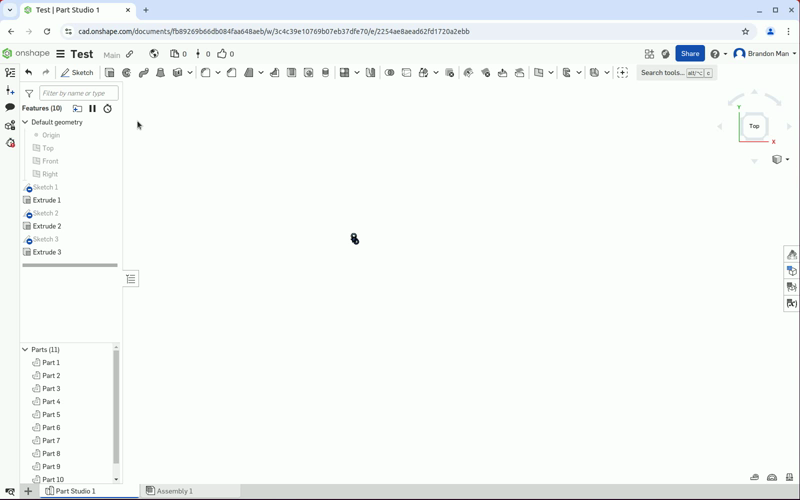
key(shift+h)
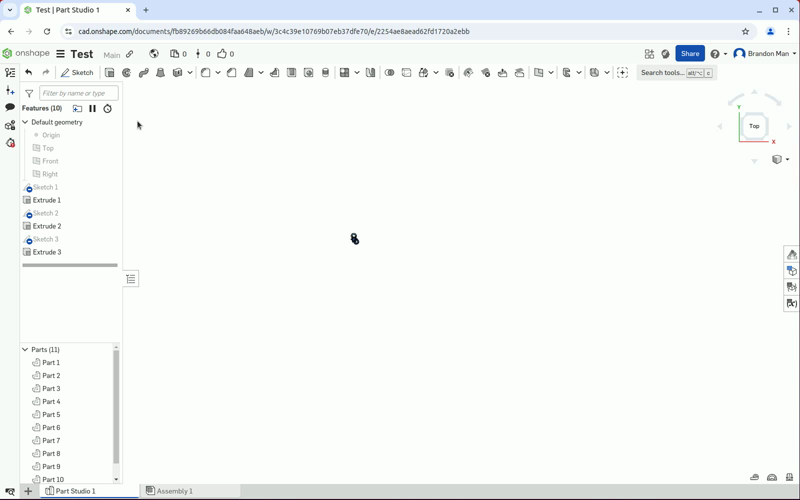
mouse_move(73, 189)
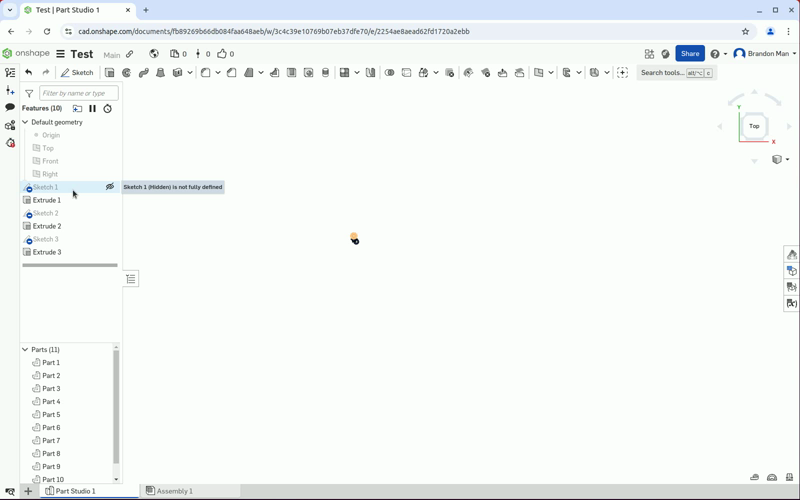
click(73, 189)
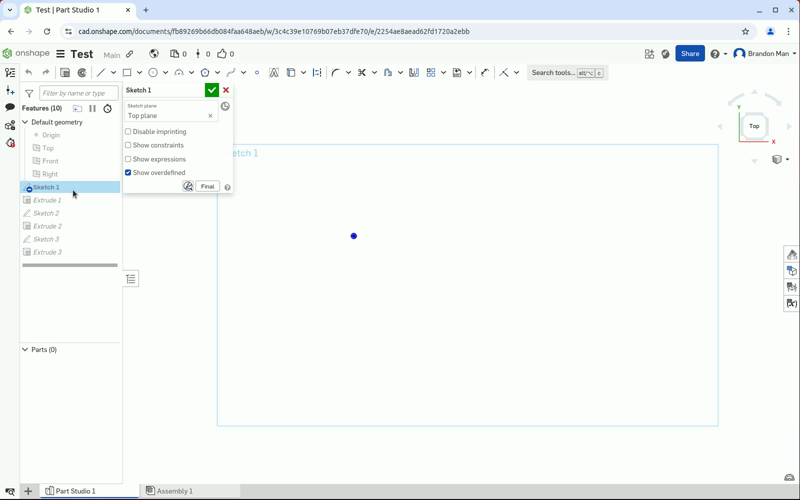
mouse_move(229, 92)
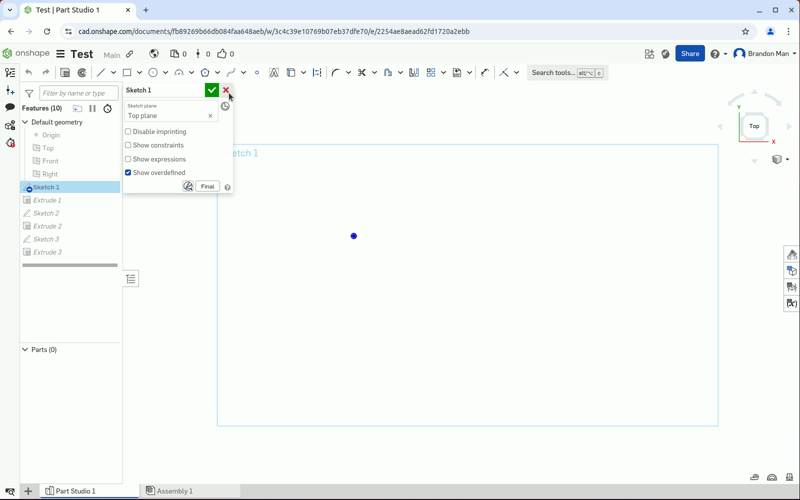
click(229, 92)
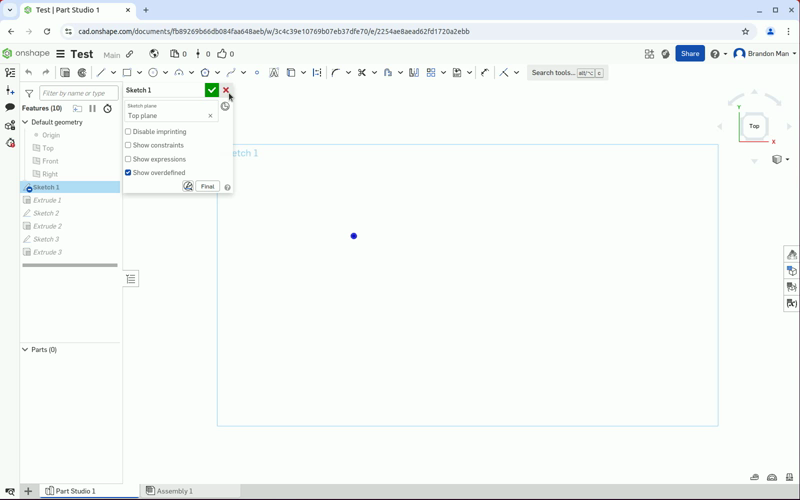
key(shift+s)
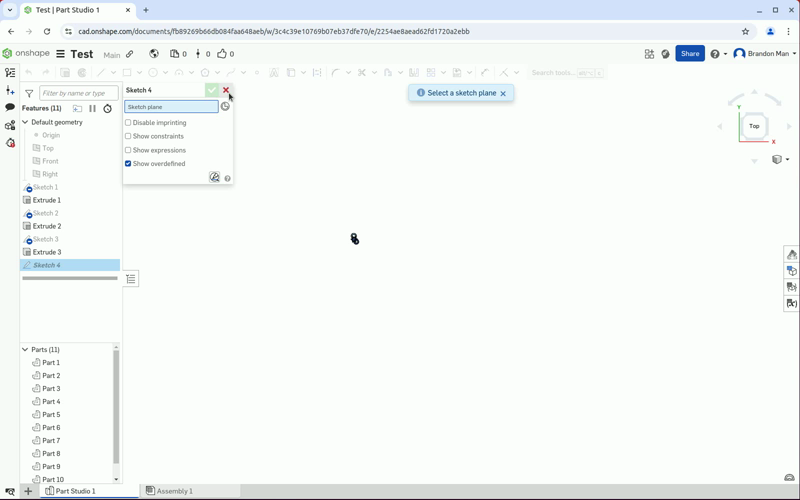
mouse_move(73, 150)
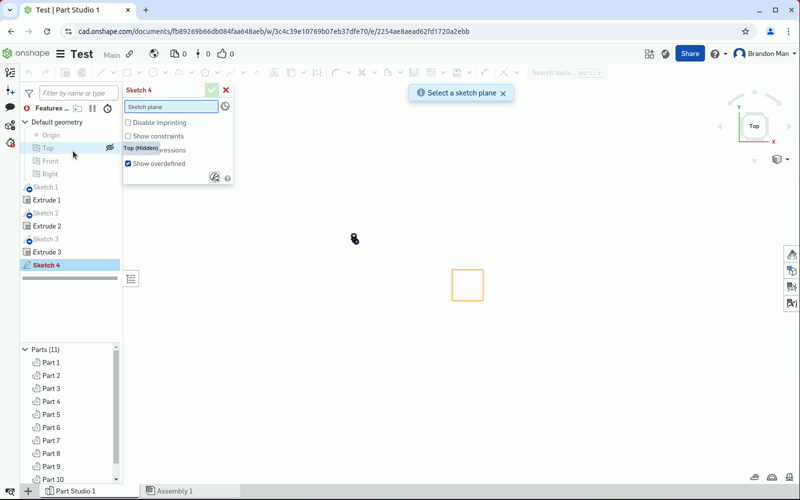
click(73, 150)
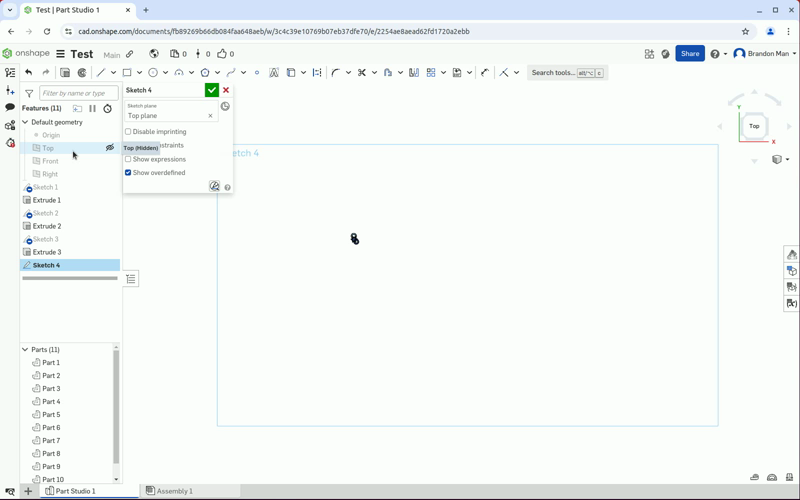
mouse_move(69, 352)
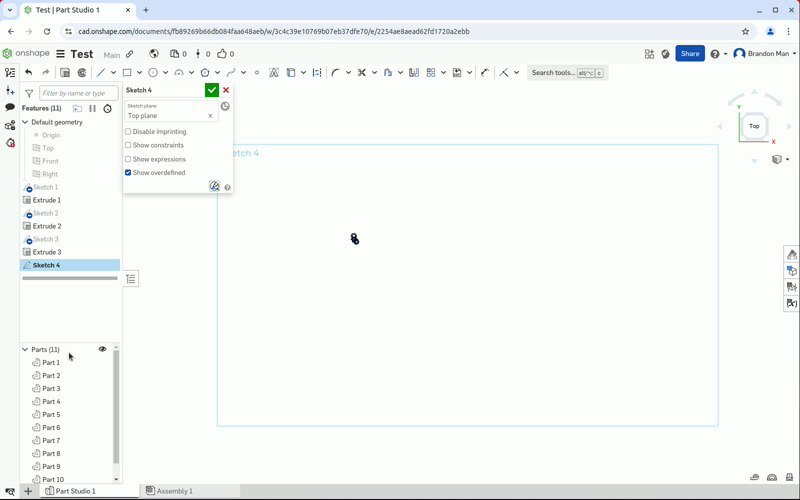
key(y)
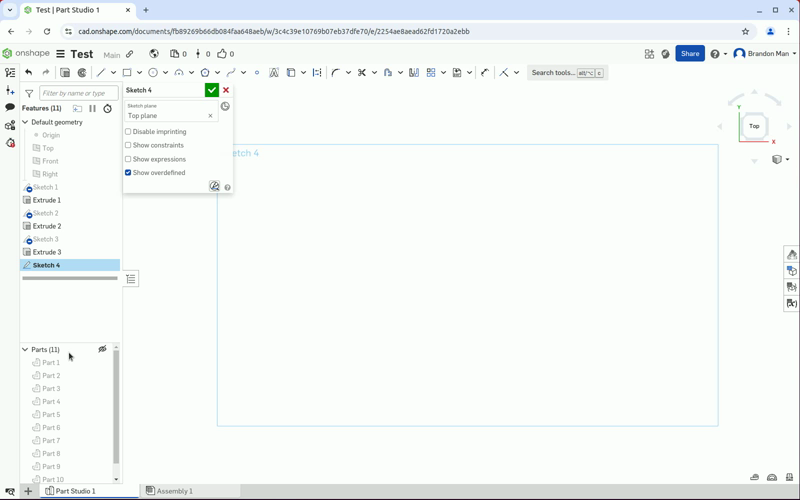
key(c)
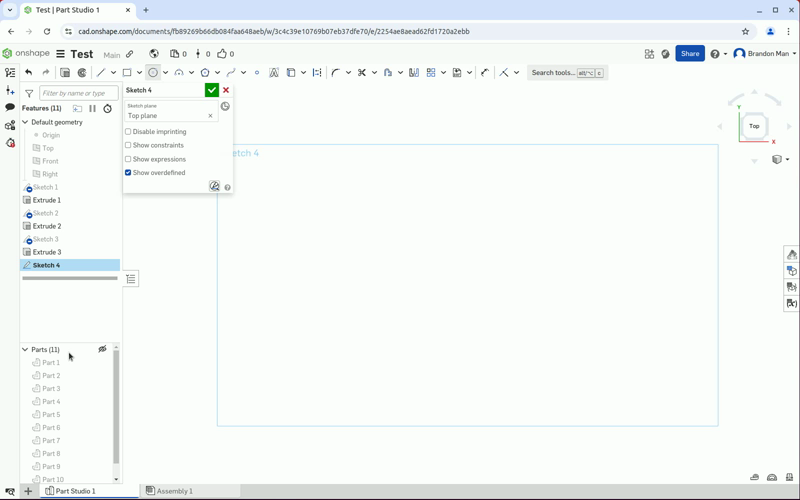
key_down(shift)
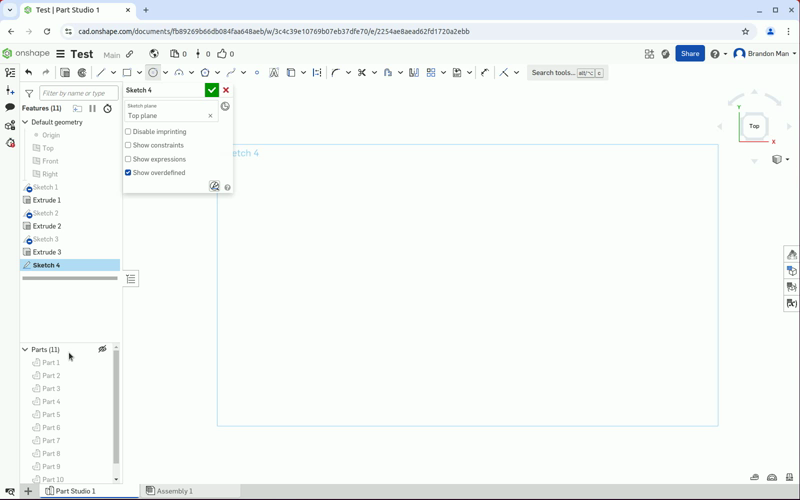
mouse_move(350, 241)
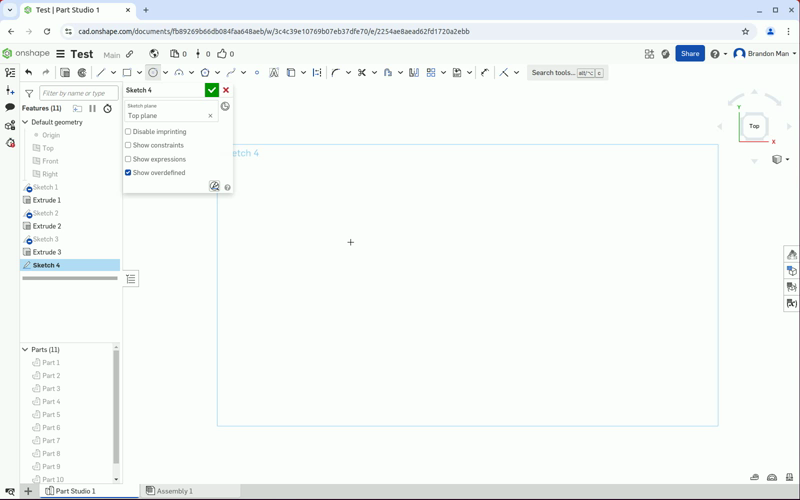
click(350, 241)
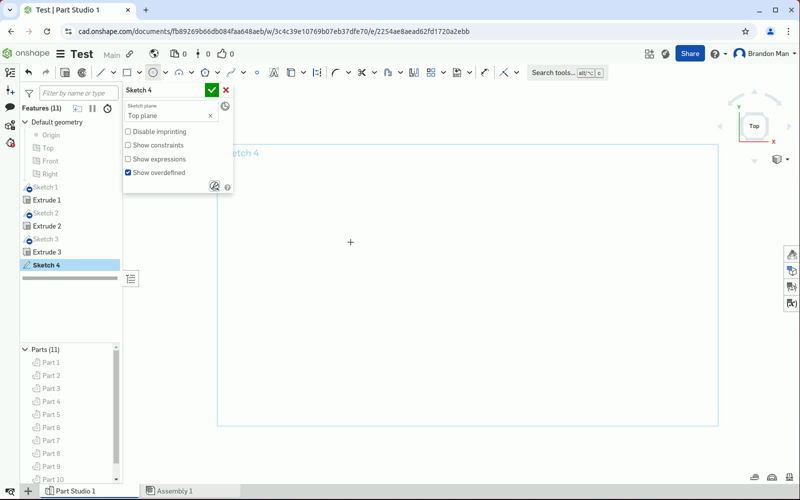
key_up(shift)
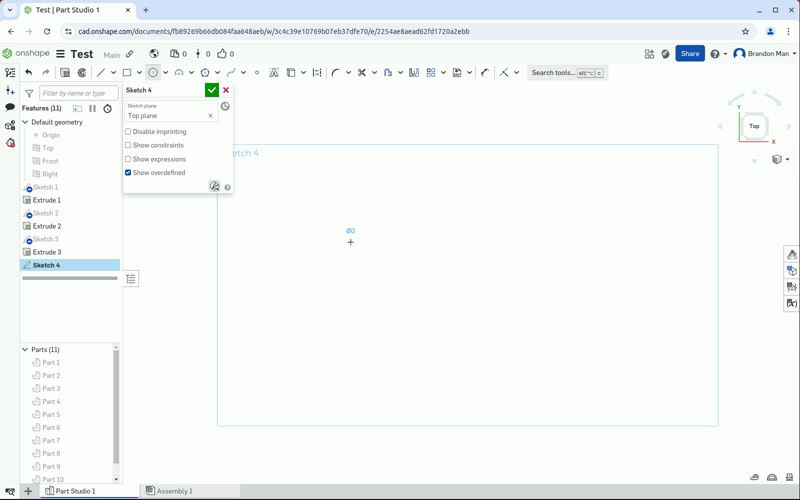
mouse_move(353, 241)
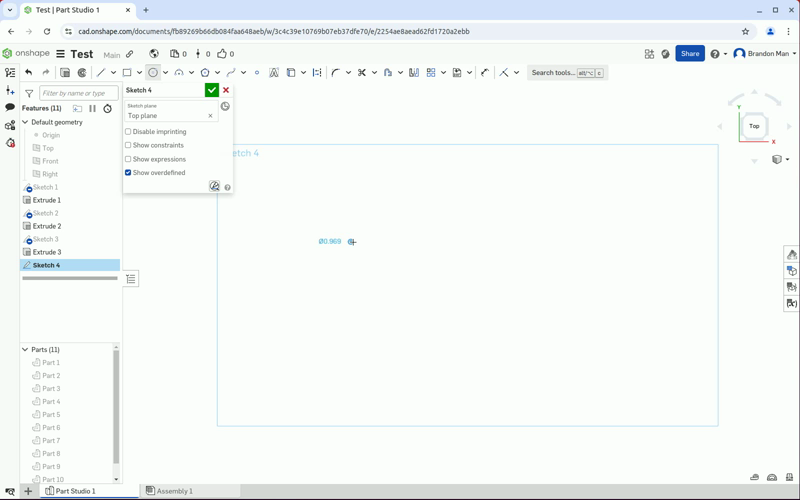
scroll(6)
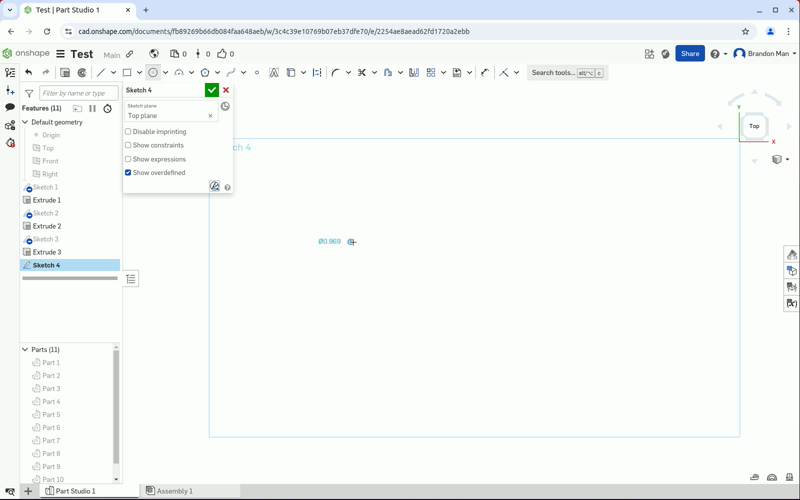
scroll(6)
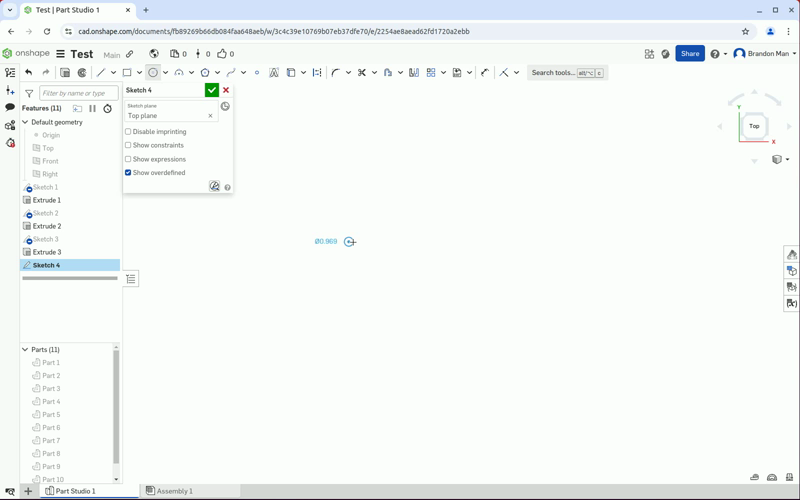
scroll(6)
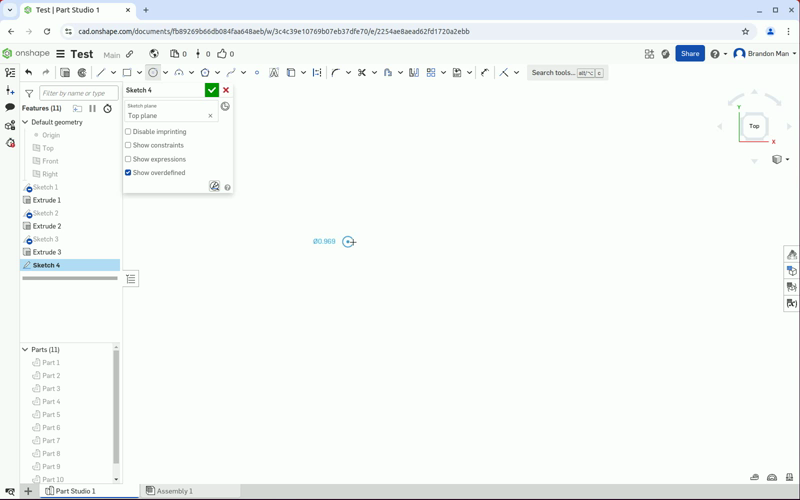
scroll(6)
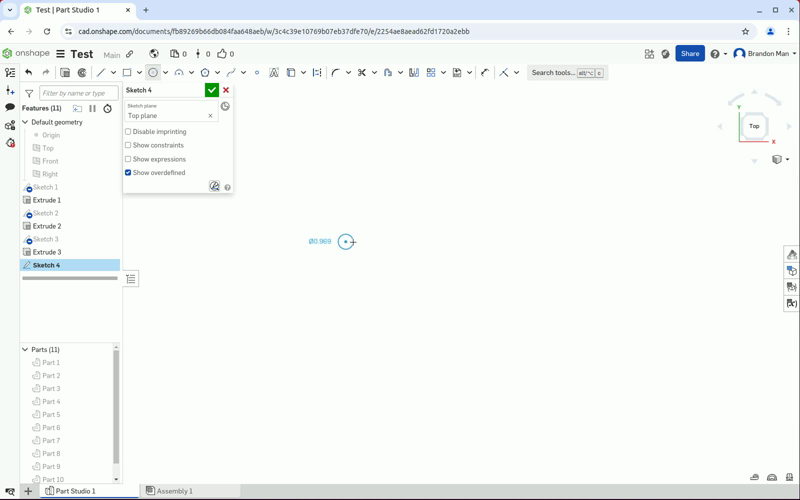
scroll(6)
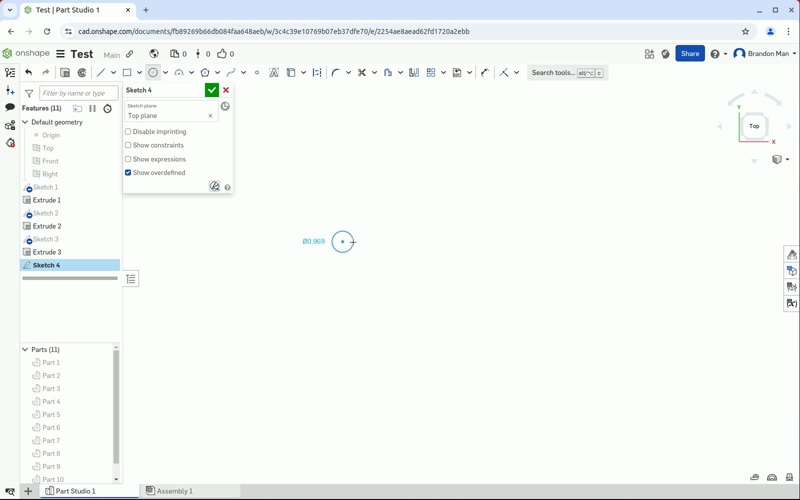
scroll(6)
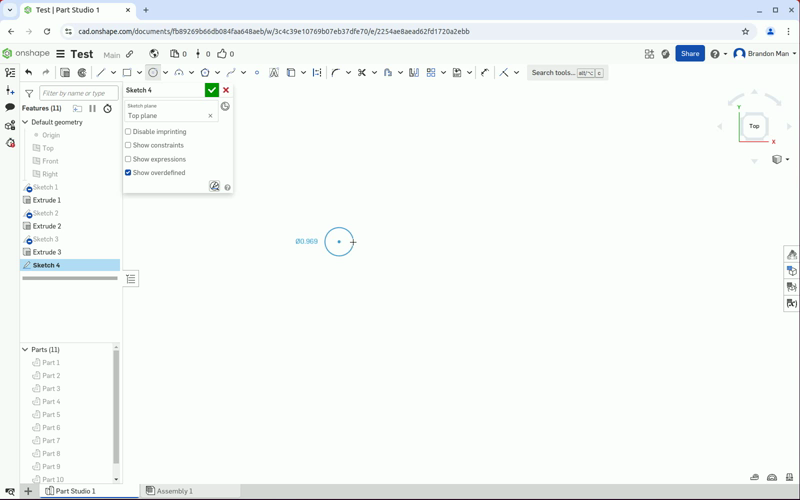
scroll(6)
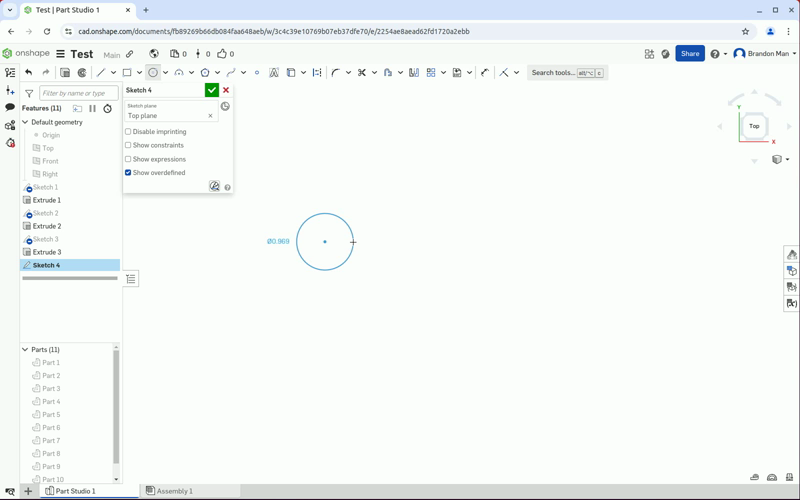
click(353, 241)
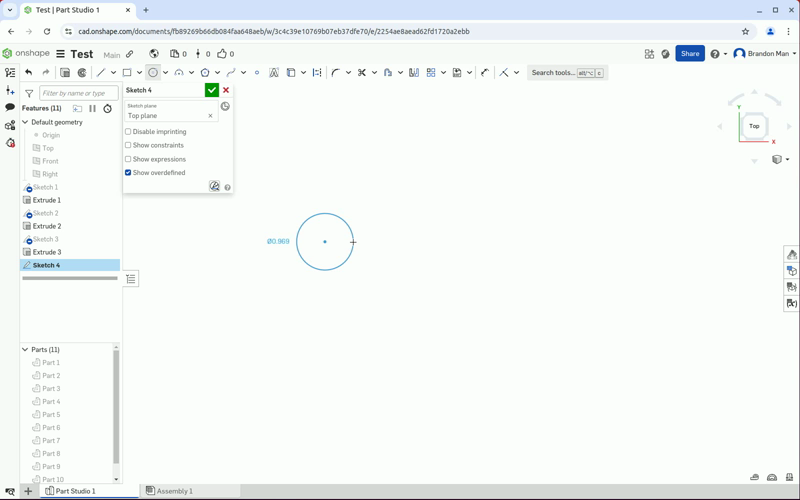
scroll(-6)
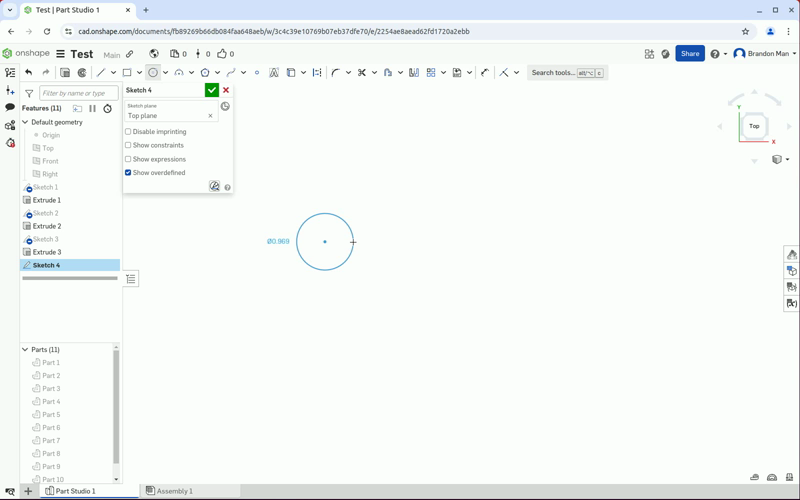
scroll(-6)
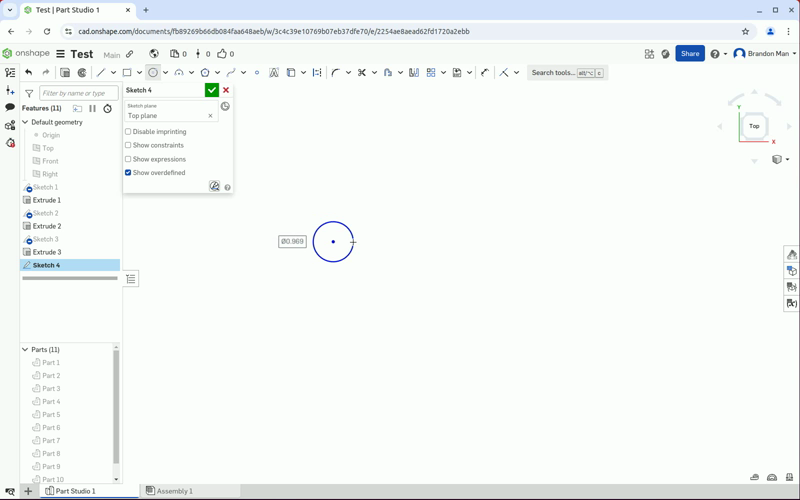
scroll(-6)
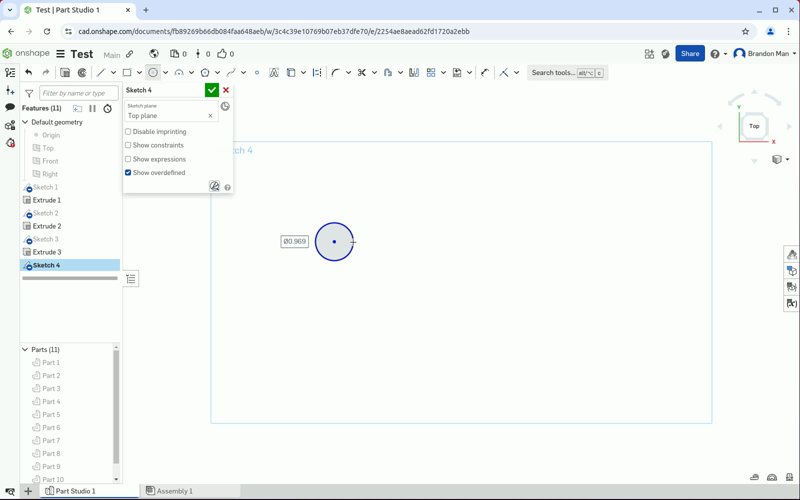
scroll(-6)
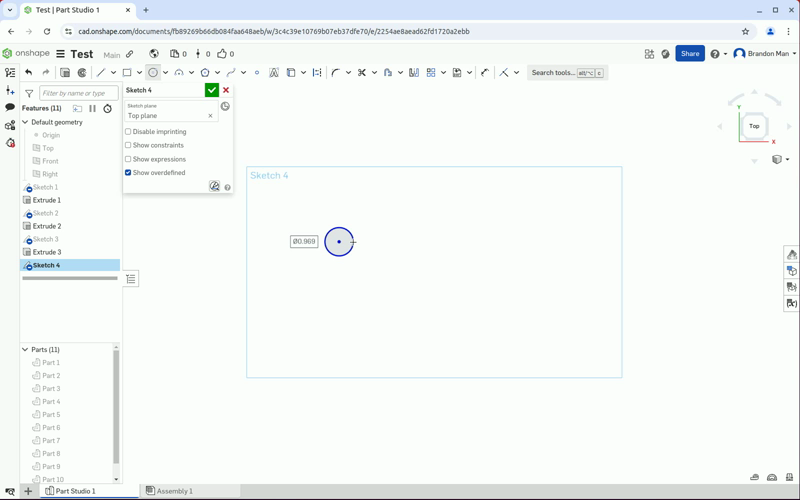
scroll(-6)
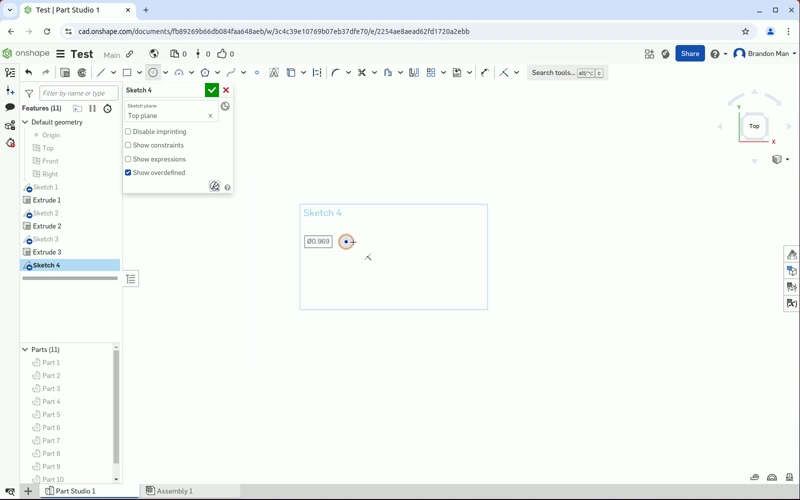
scroll(-6)
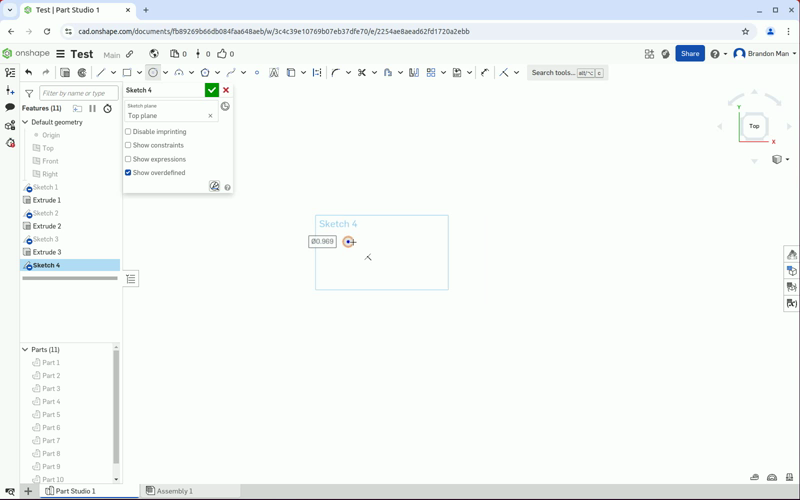
scroll(-6)
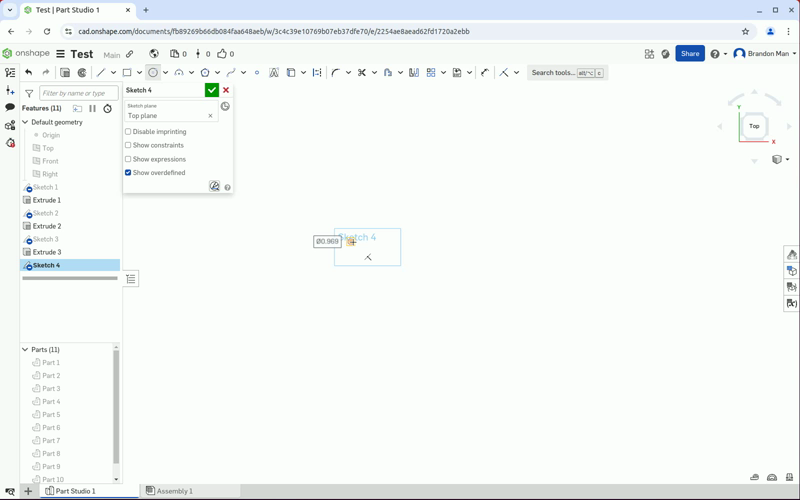
key(esc)
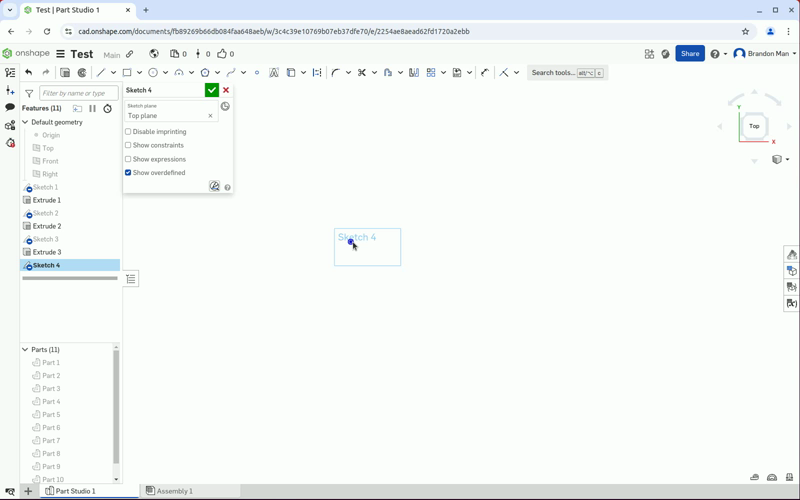
key(c)
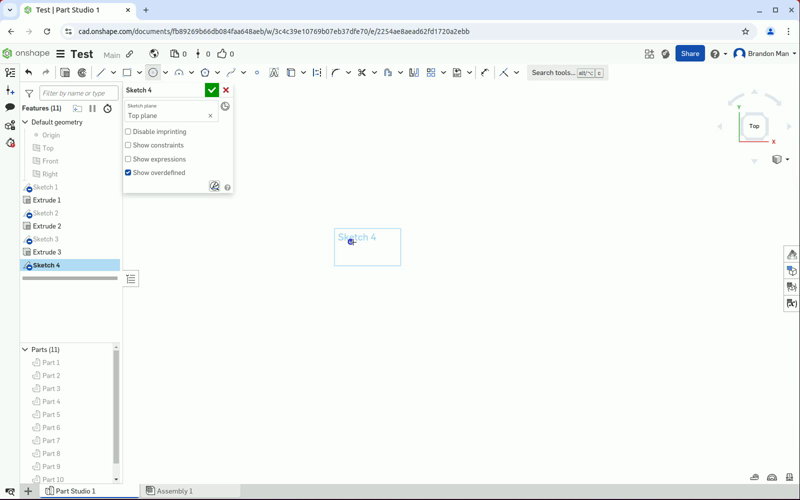
key_down(shift)
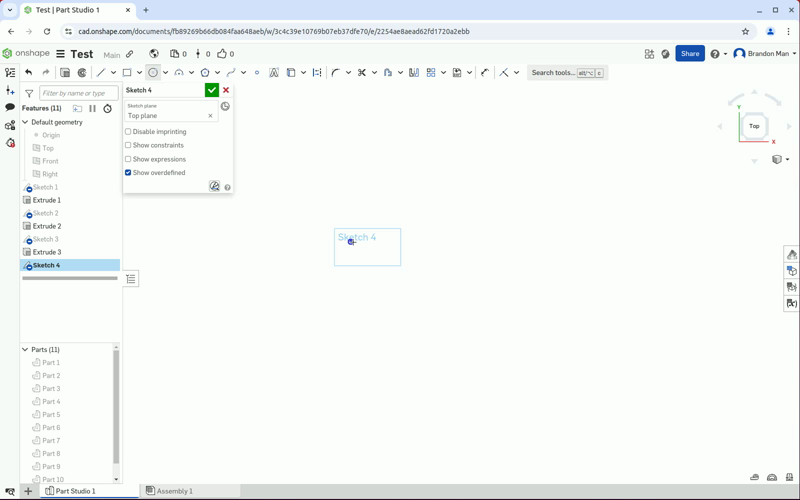
mouse_move(350, 241)
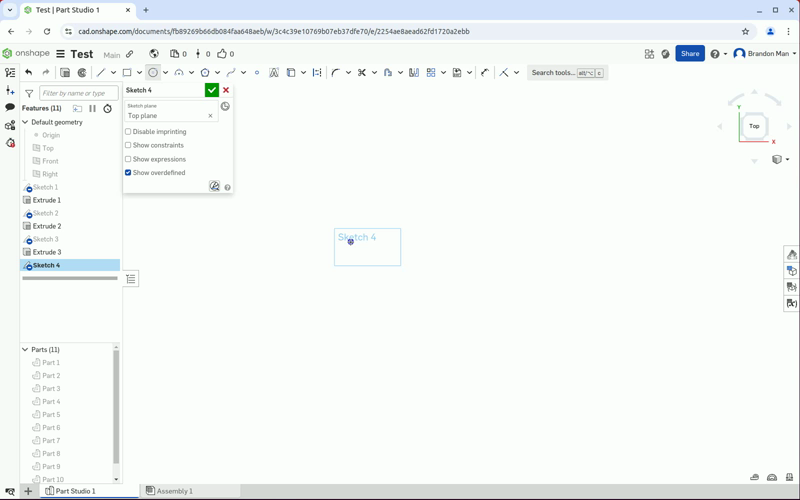
scroll(6)
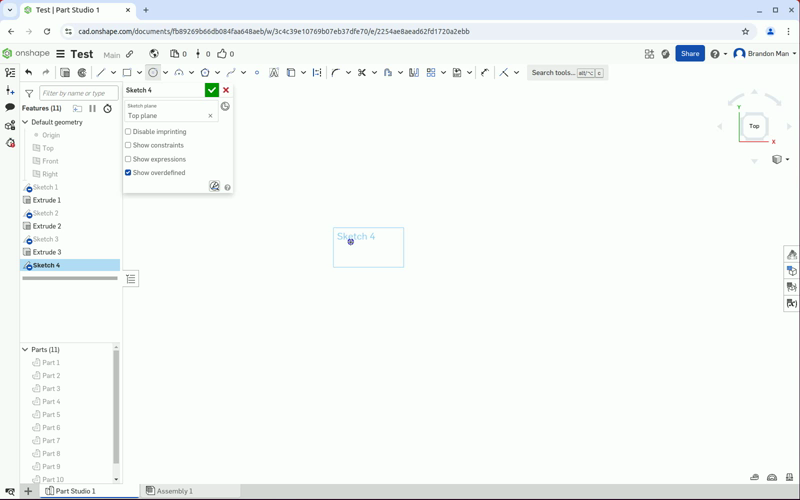
scroll(6)
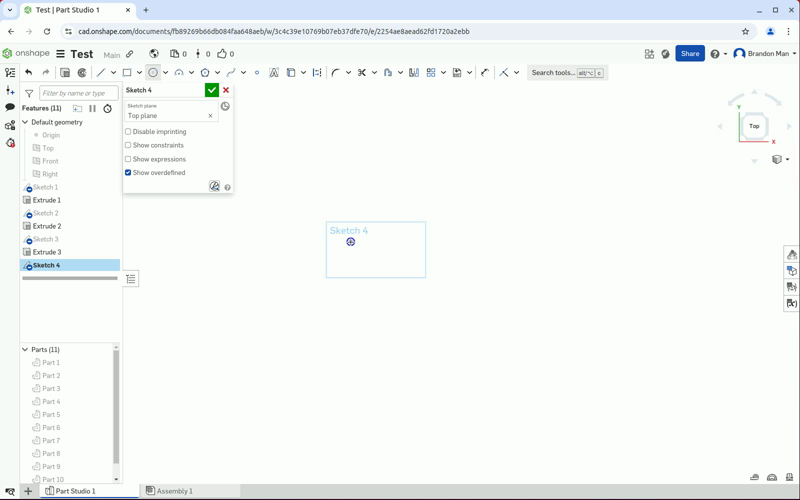
scroll(6)
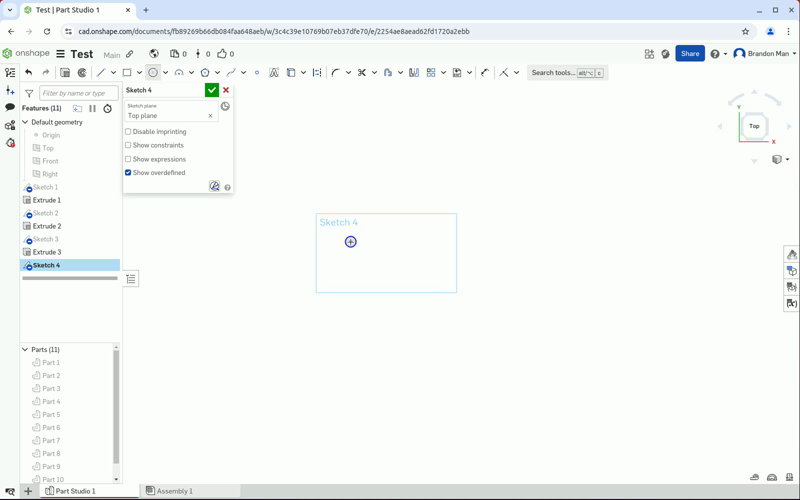
scroll(6)
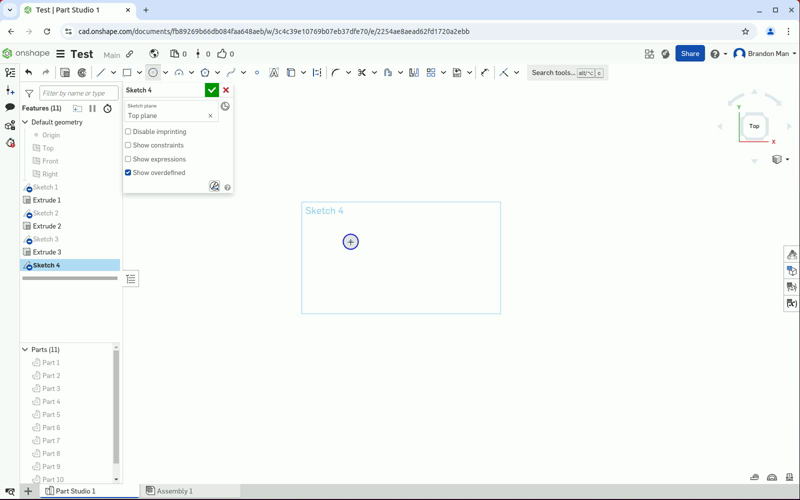
scroll(6)
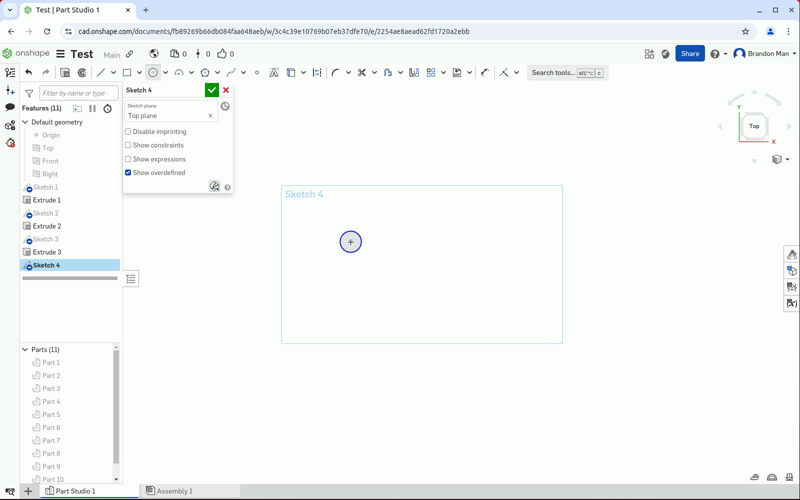
scroll(6)
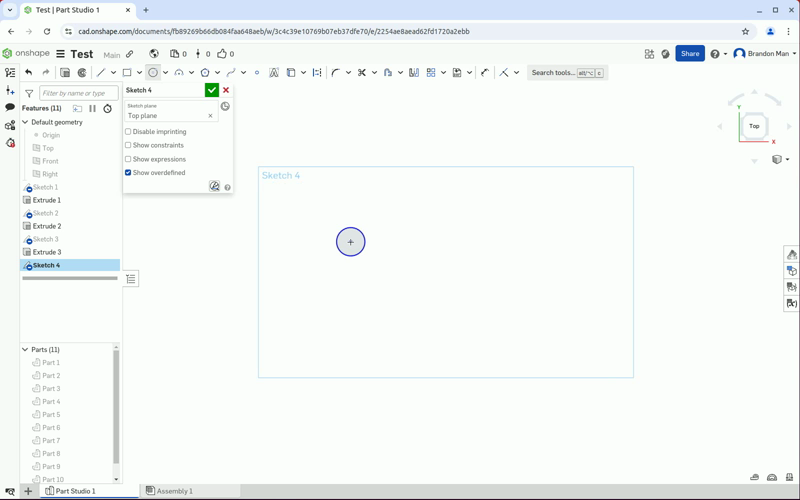
scroll(6)
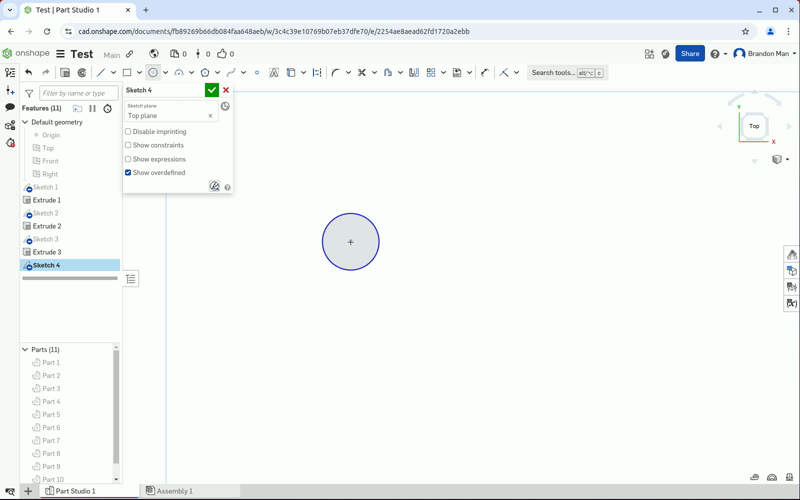
click(350, 241)
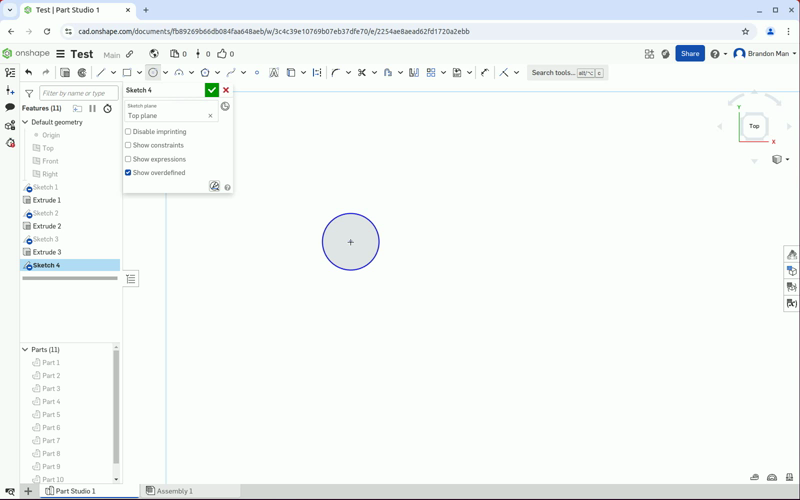
scroll(-6)
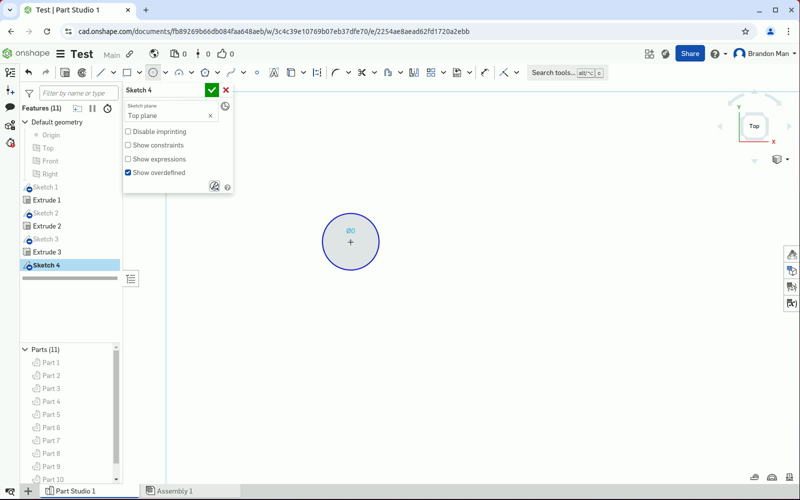
scroll(-6)
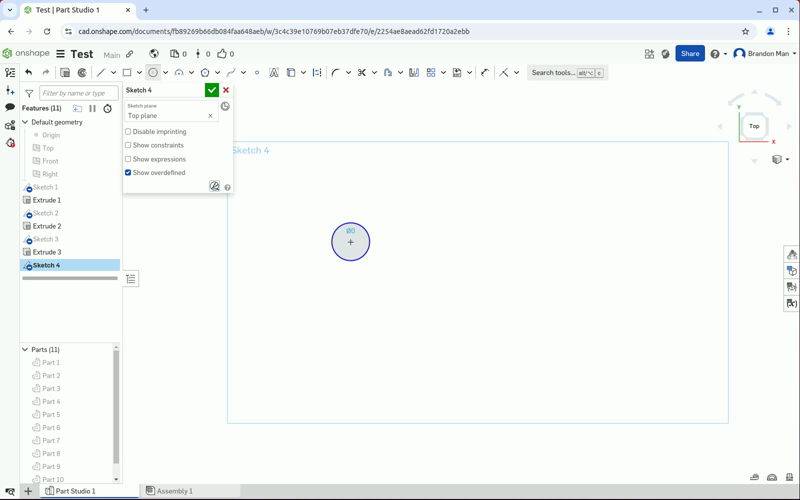
scroll(-6)
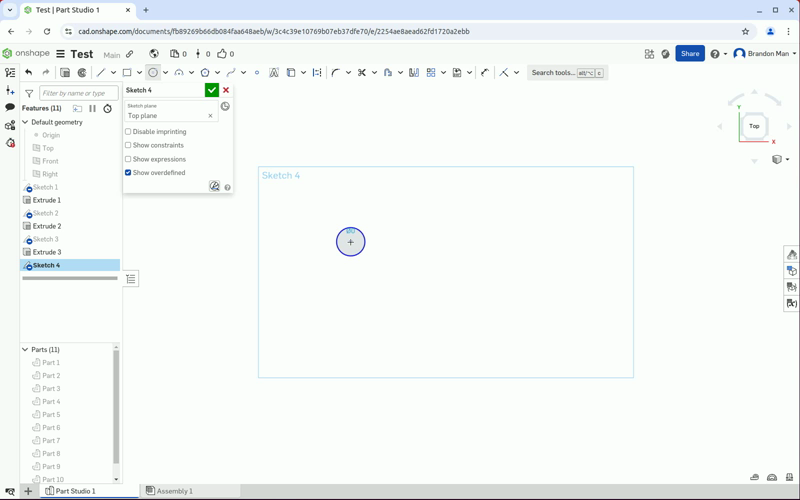
scroll(-6)
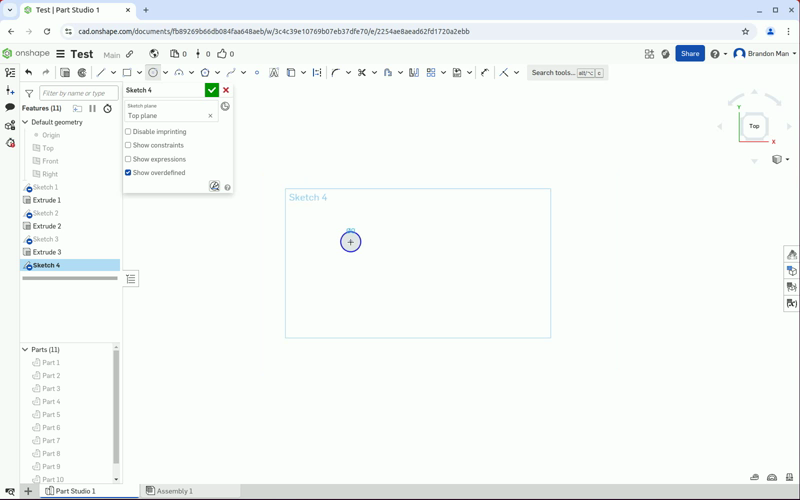
scroll(-6)
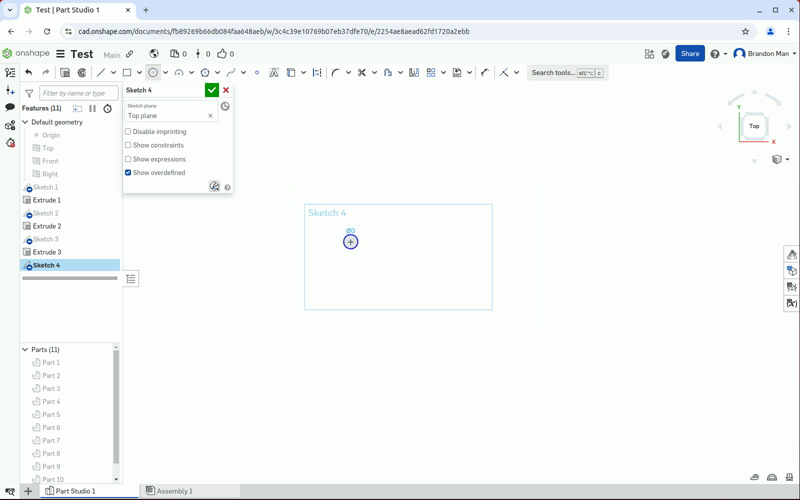
scroll(-6)
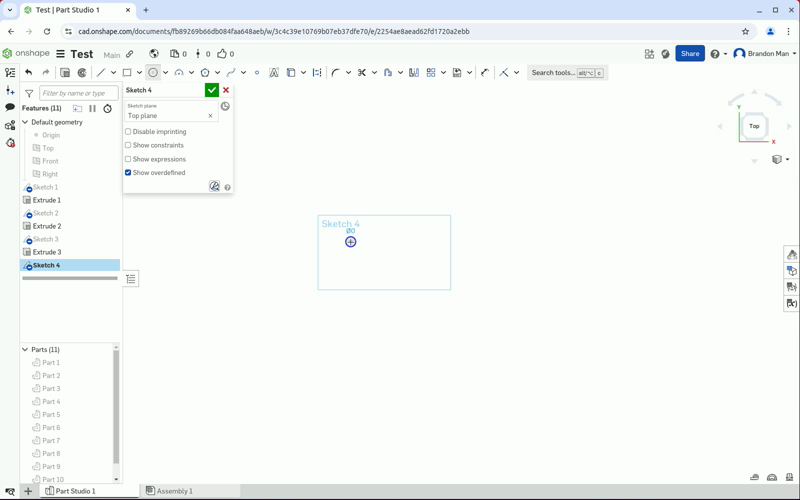
scroll(-6)
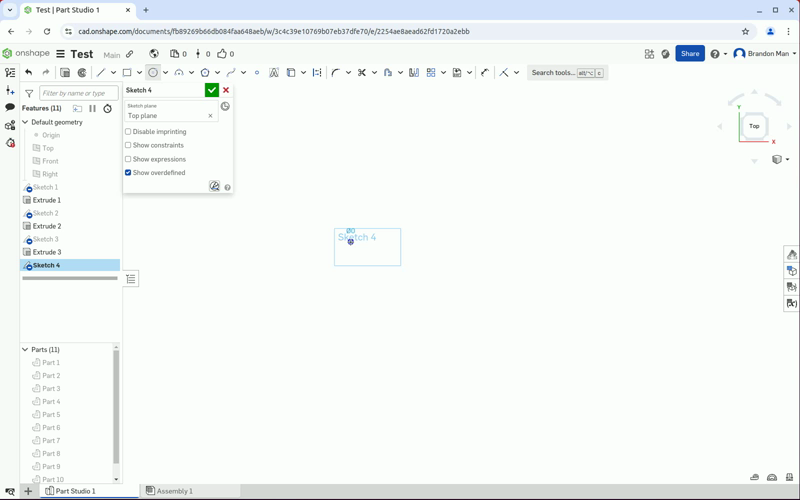
key_up(shift)
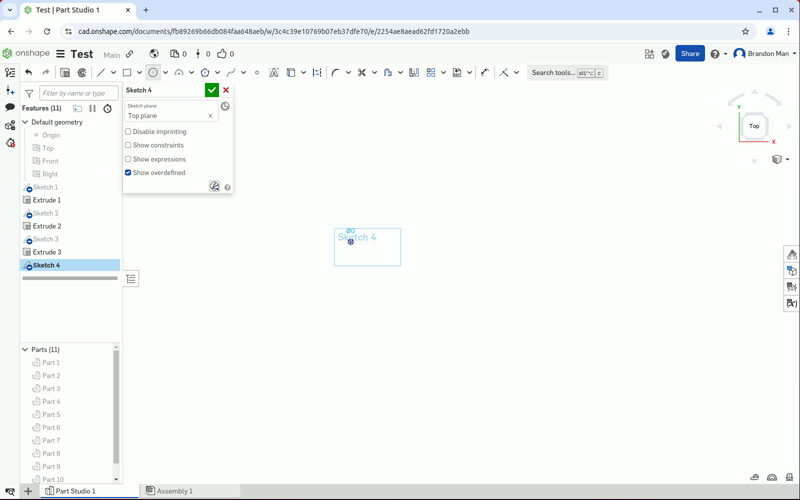
mouse_move(352, 241)
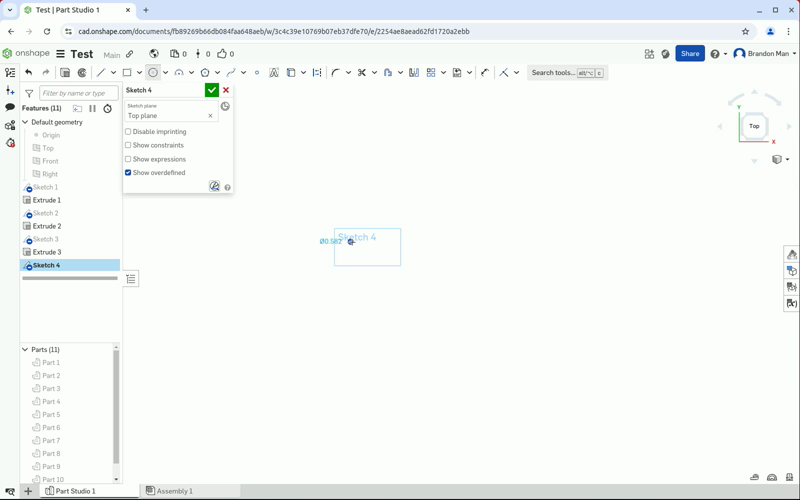
scroll(6)
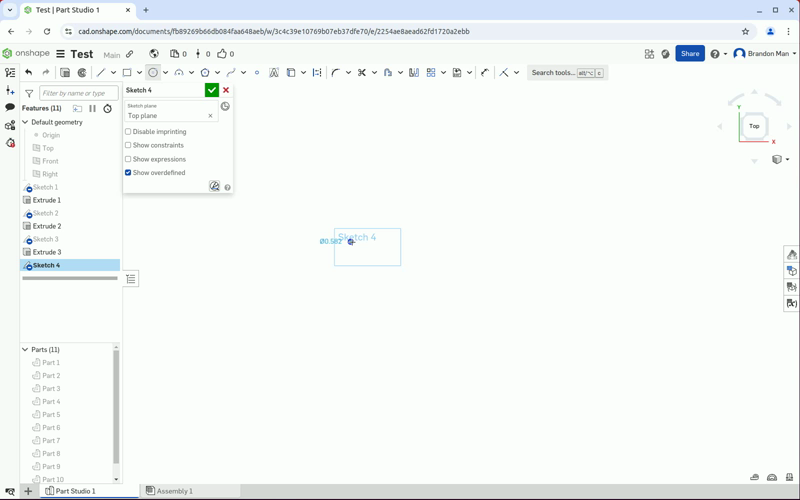
scroll(6)
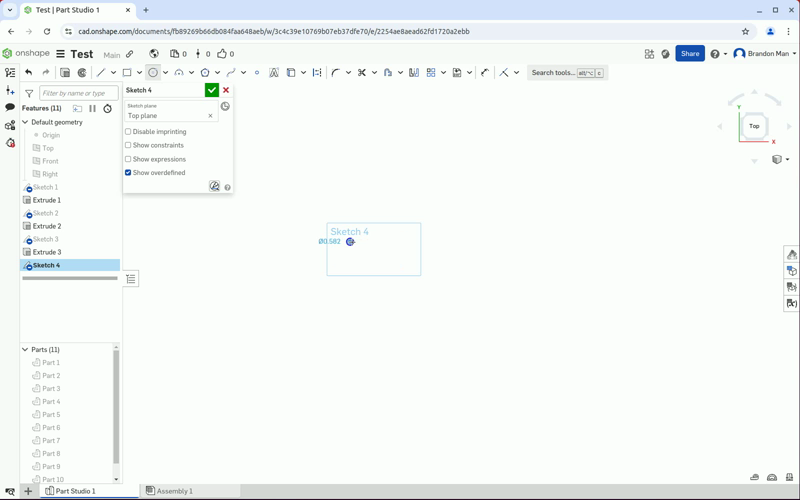
scroll(6)
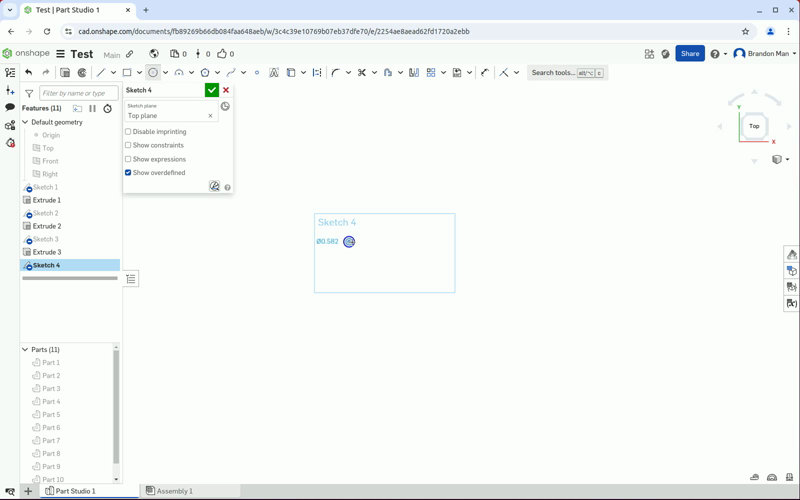
scroll(6)
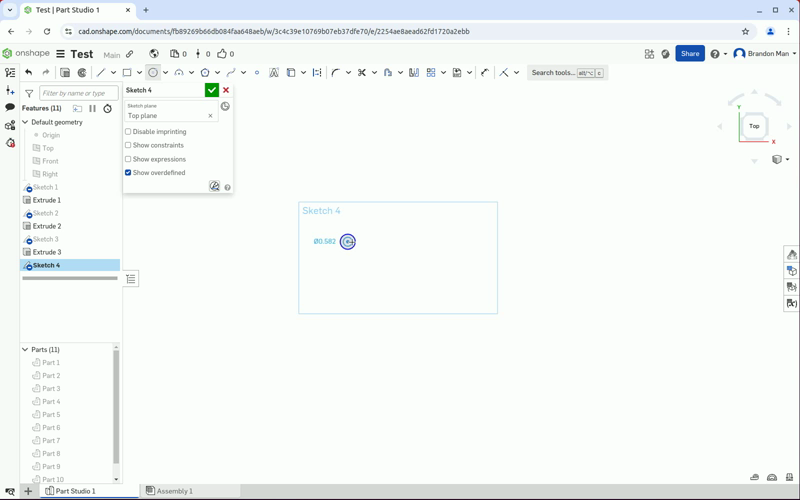
scroll(6)
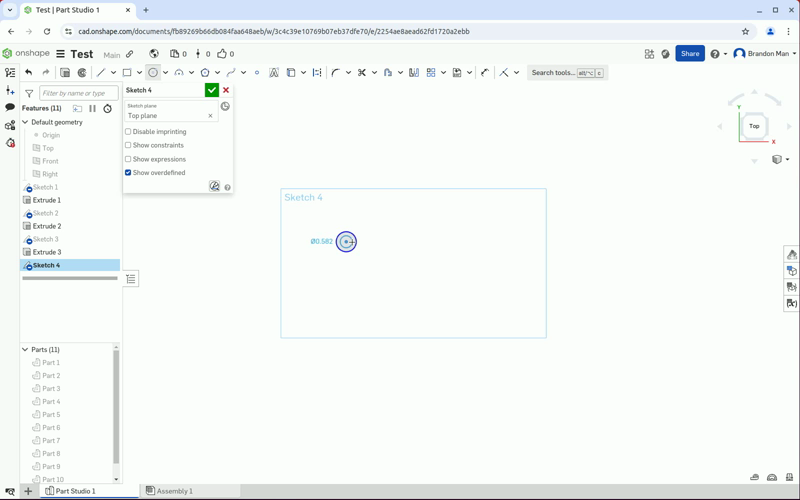
scroll(6)
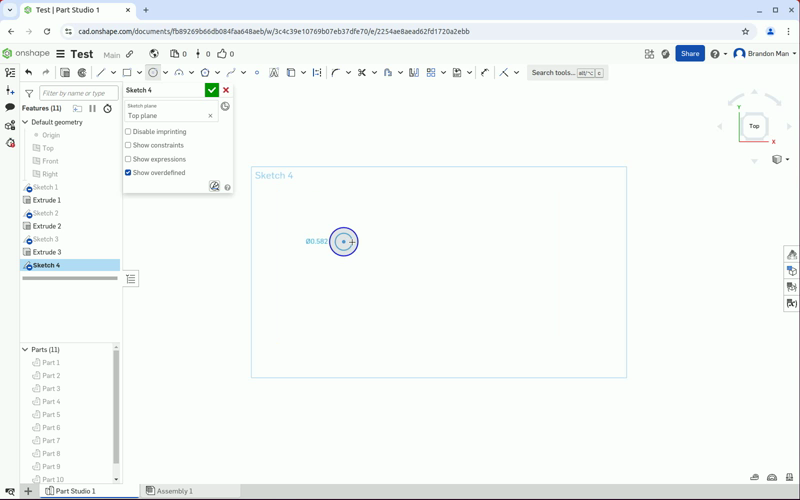
scroll(6)
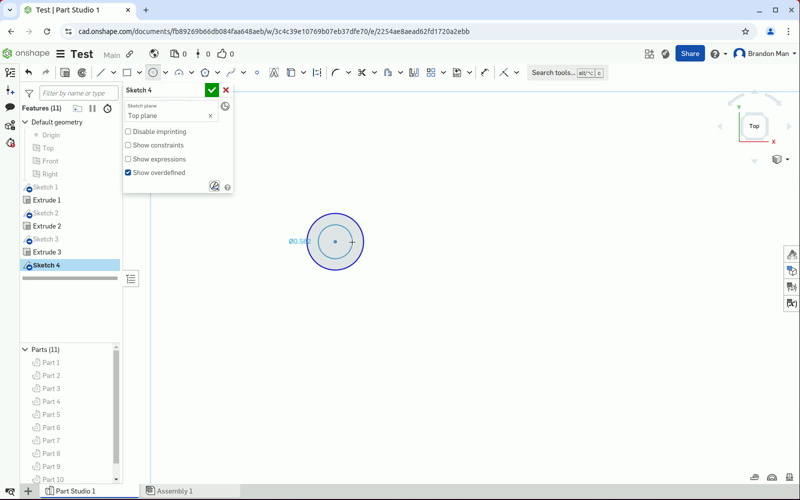
click(352, 241)
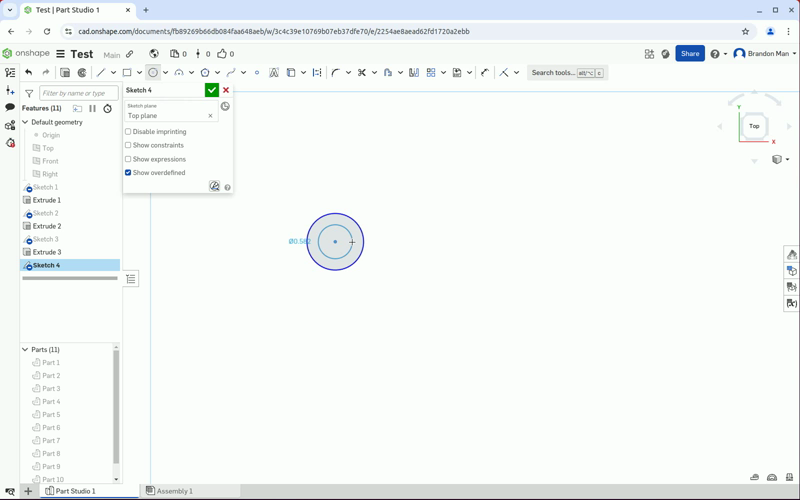
scroll(-6)
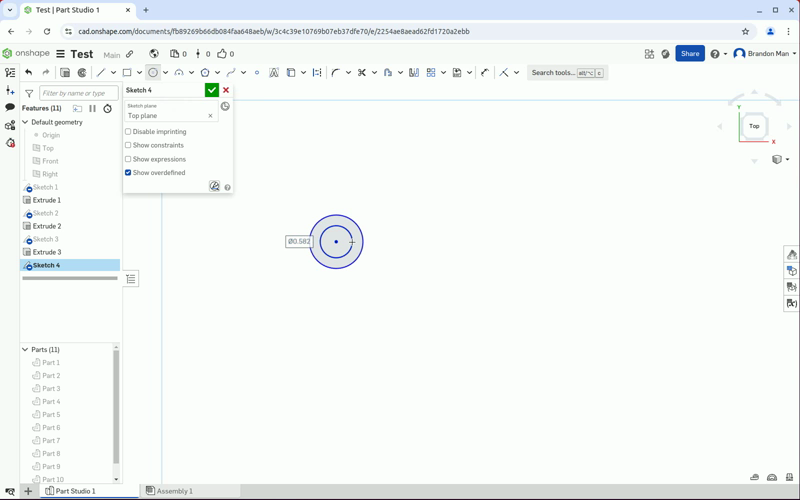
scroll(-6)
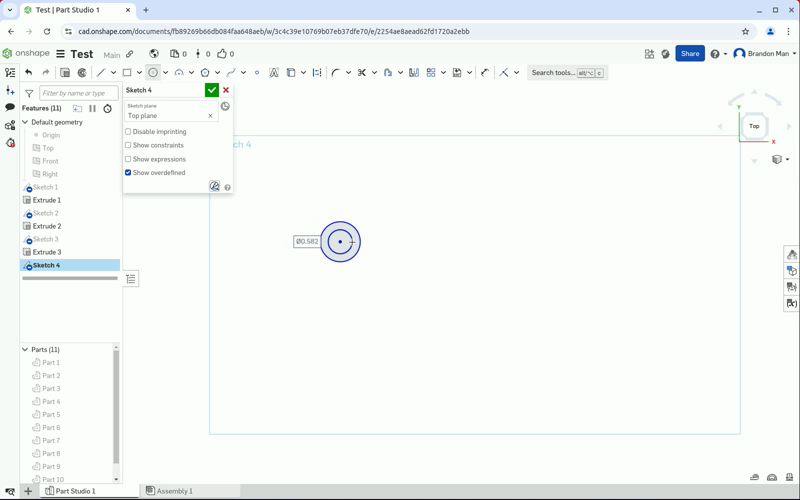
scroll(-6)
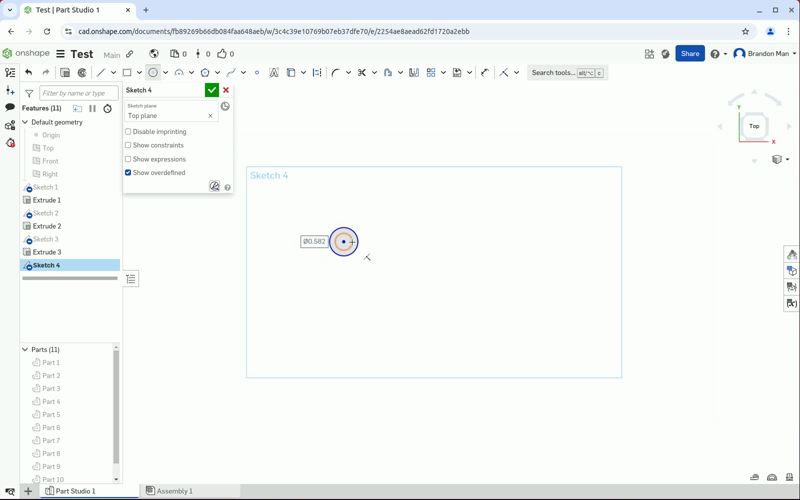
scroll(-6)
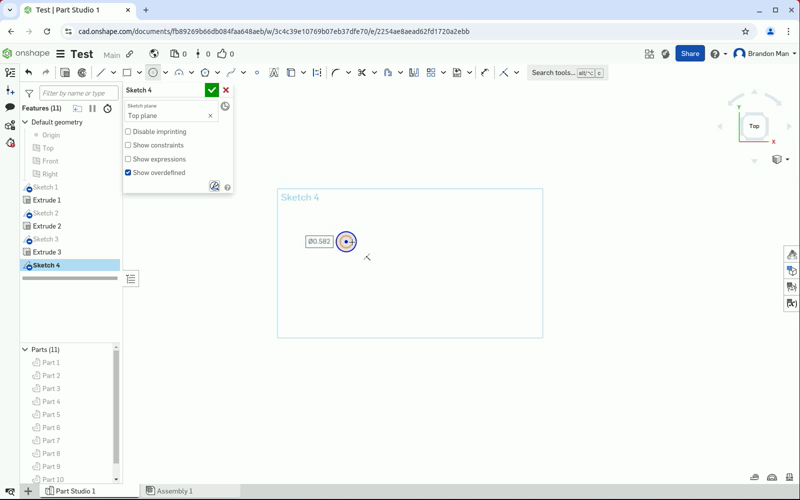
scroll(-6)
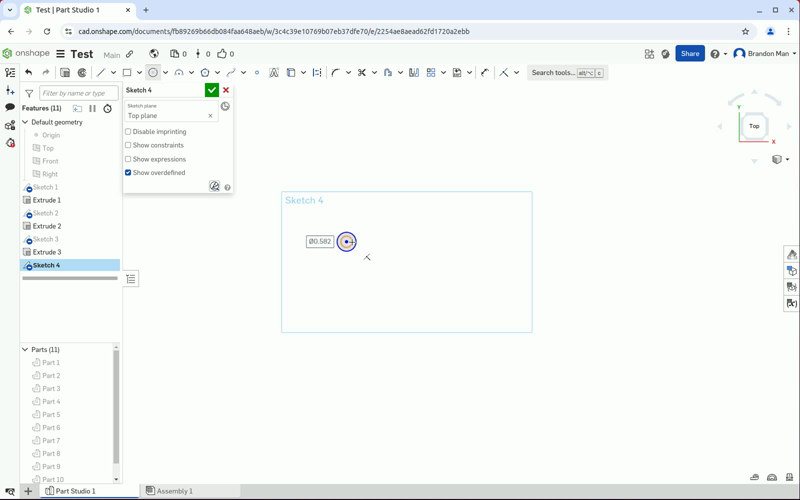
scroll(-6)
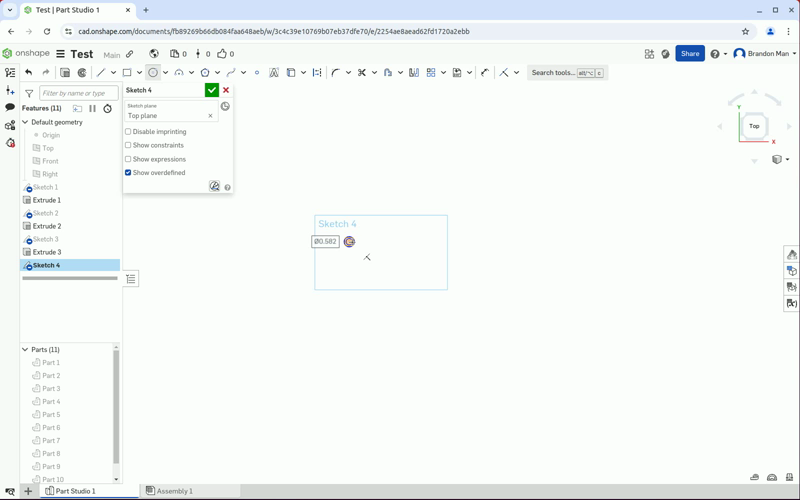
scroll(-6)
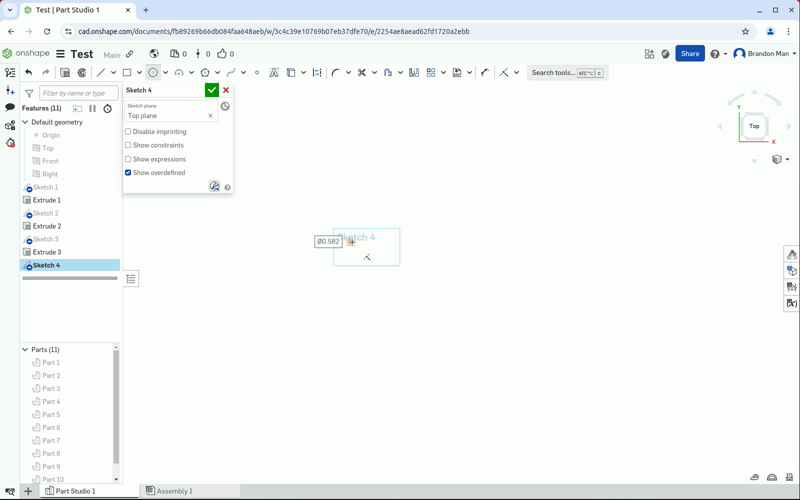
key(esc)
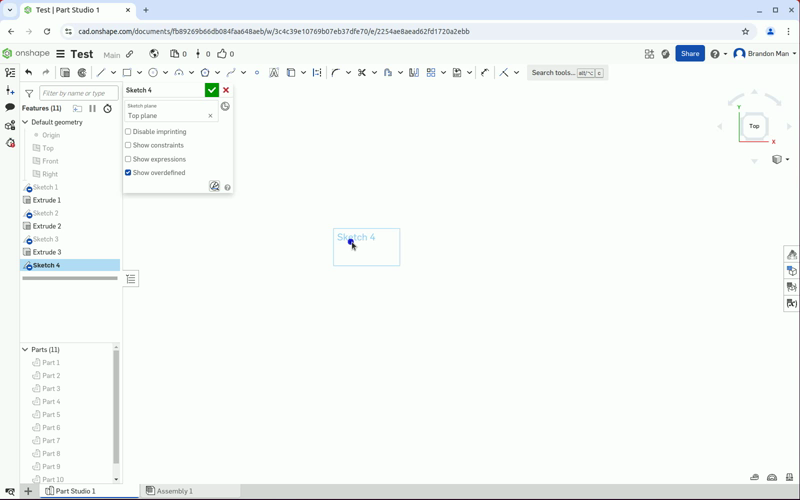
mouse_move(350, 239)
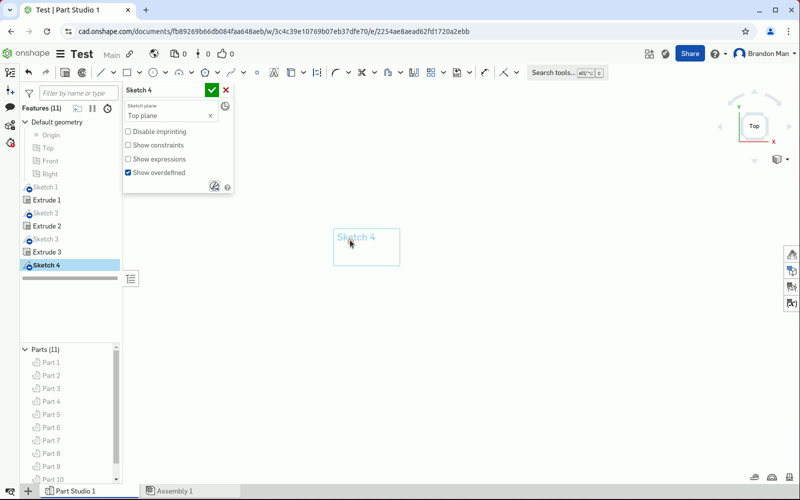
scroll(6)
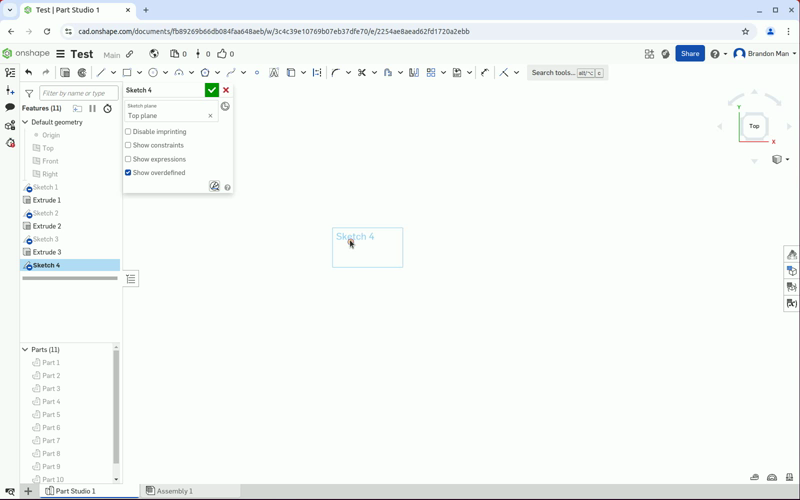
scroll(6)
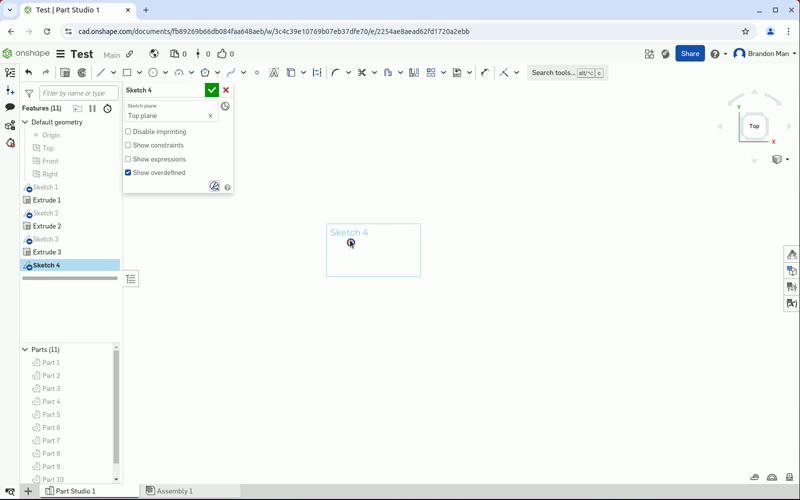
scroll(6)
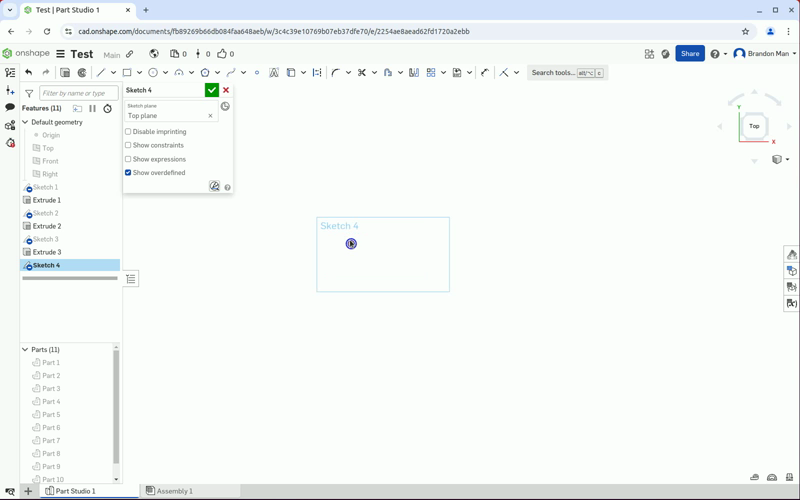
scroll(6)
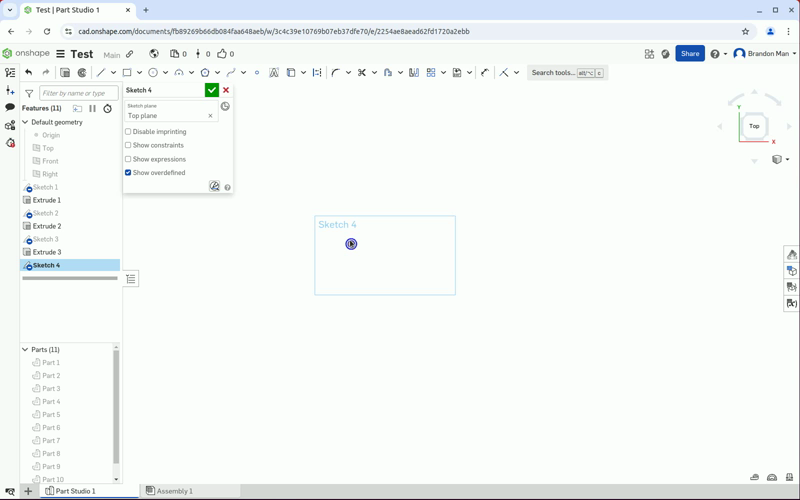
scroll(6)
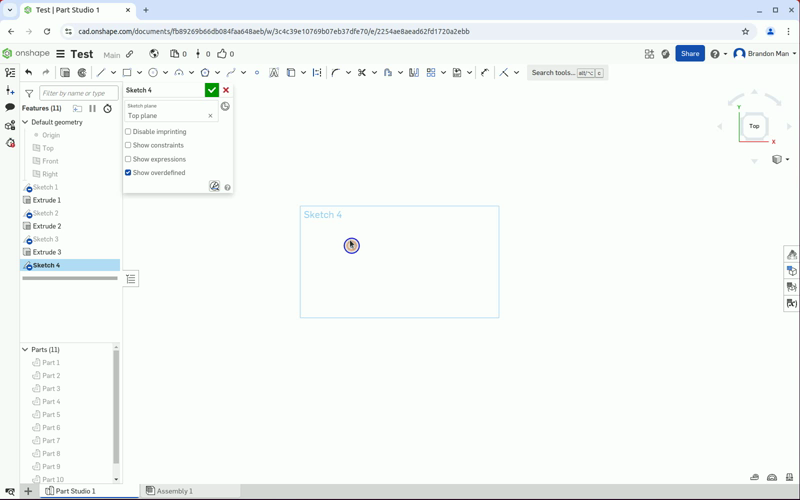
scroll(6)
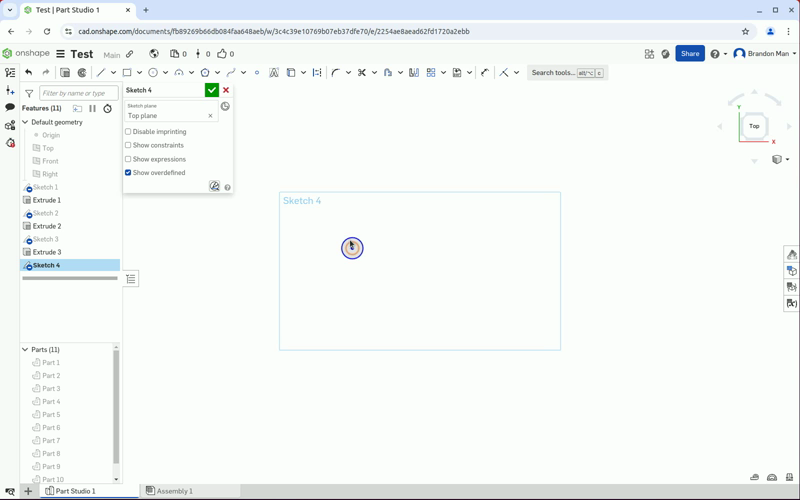
scroll(6)
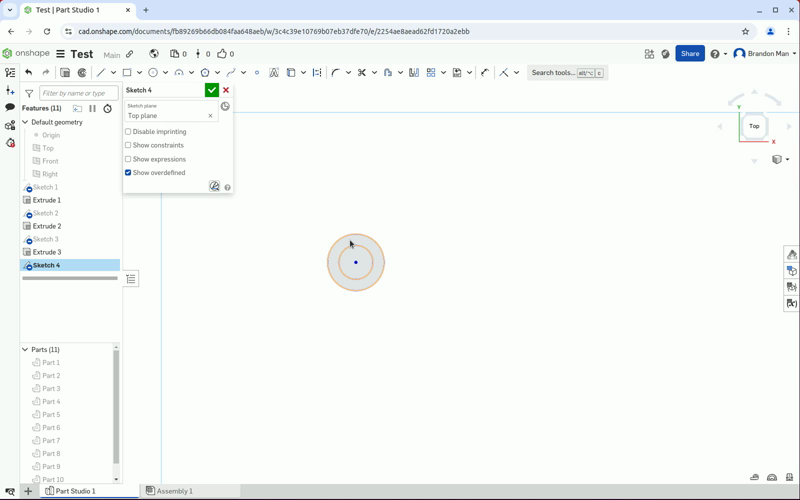
click(350, 239)
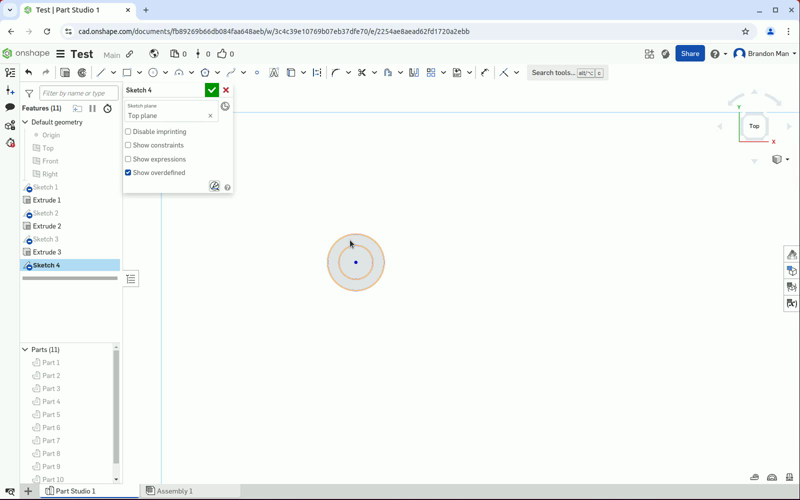
scroll(-6)
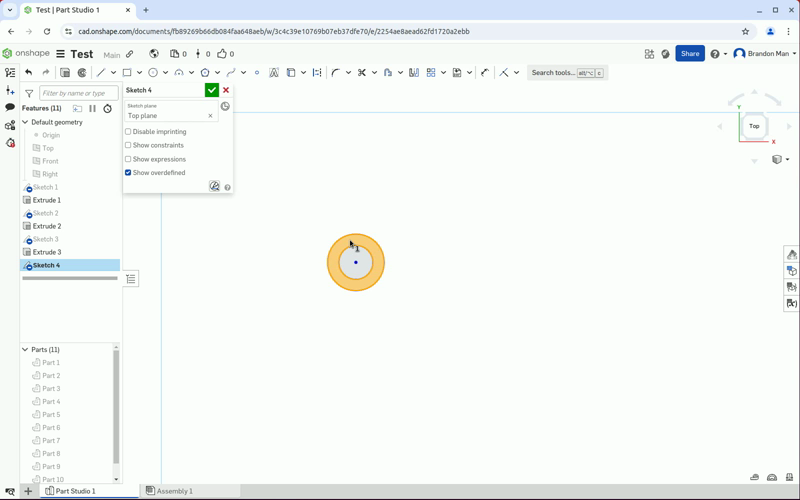
scroll(-6)
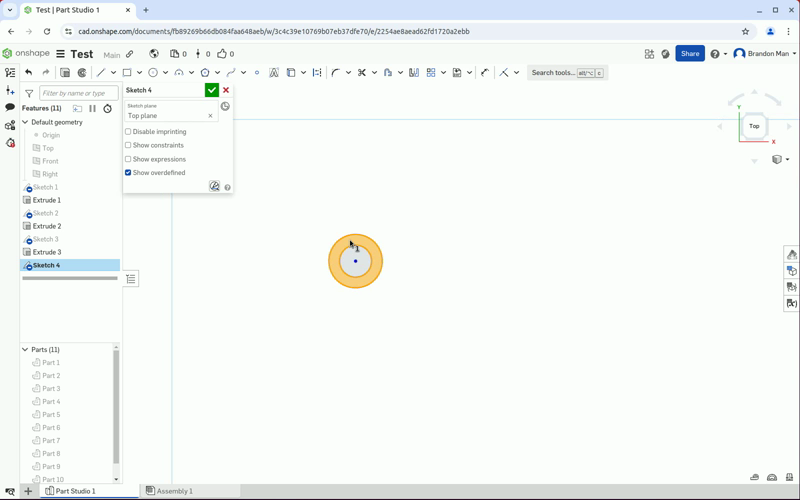
scroll(-6)
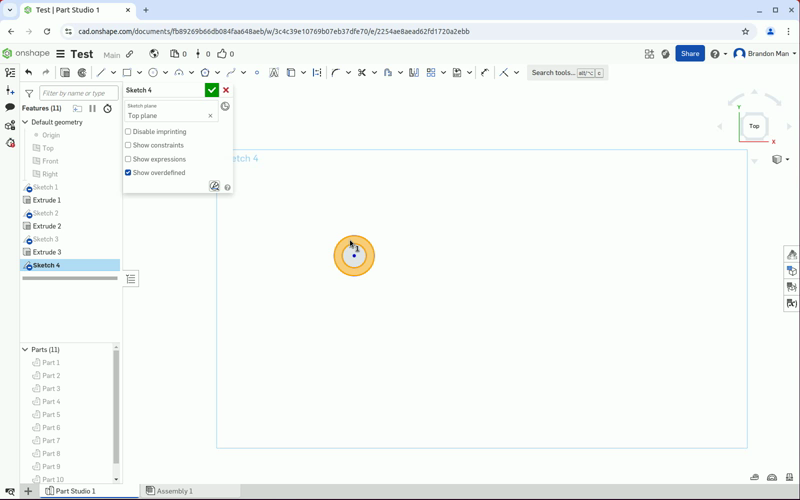
scroll(-6)
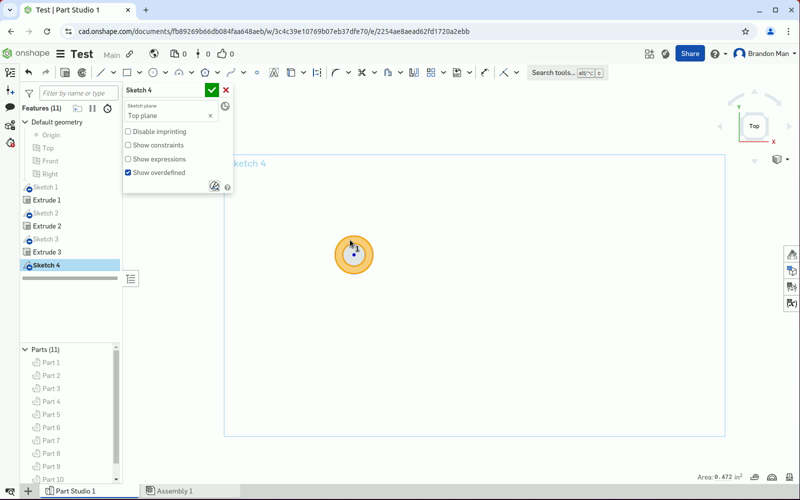
scroll(-6)
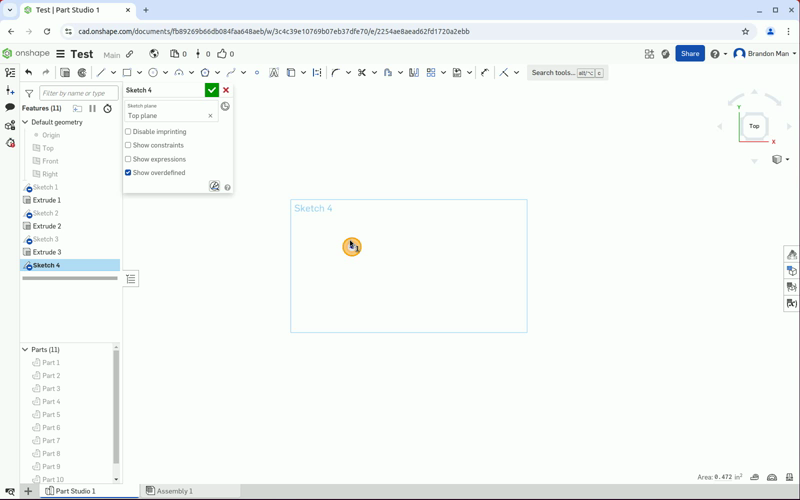
scroll(-6)
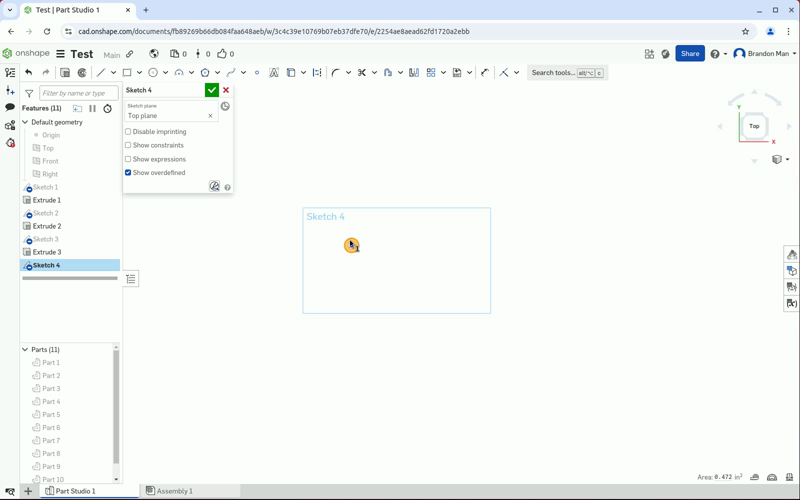
scroll(-6)
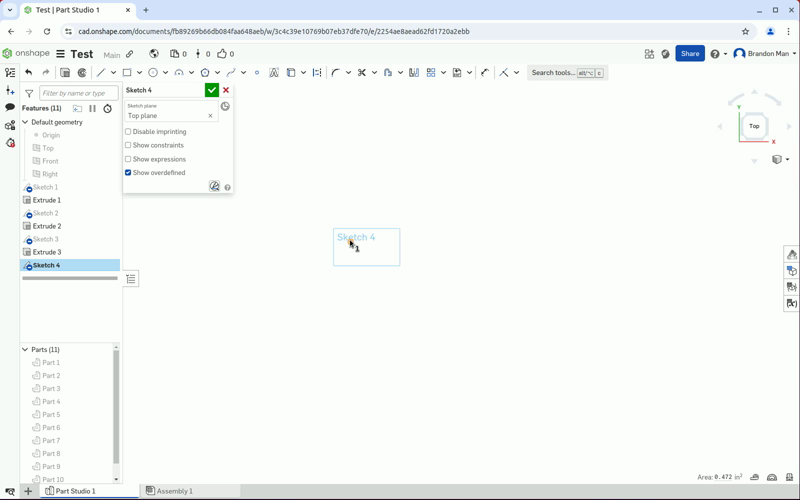
mouse_move(69, 352)
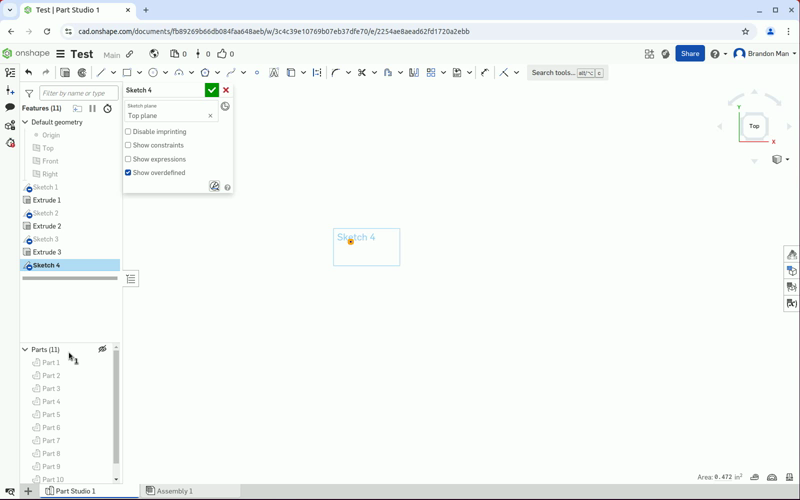
key(shift+y)
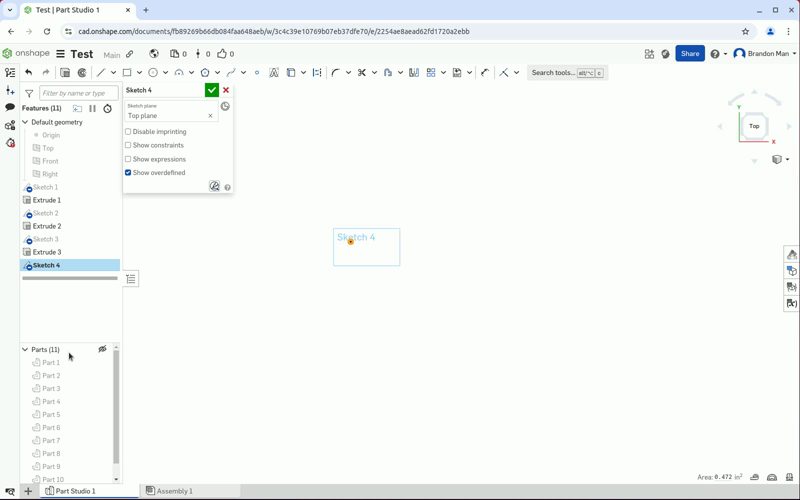
key(shift+e)
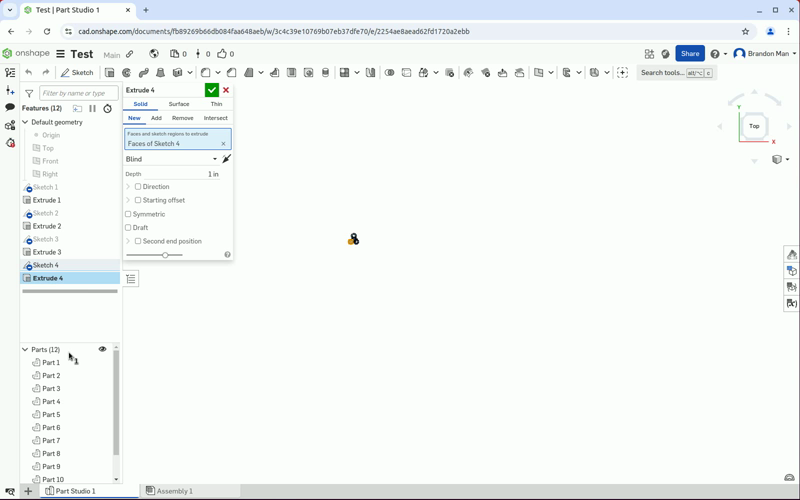
mouse_move(143, 106)
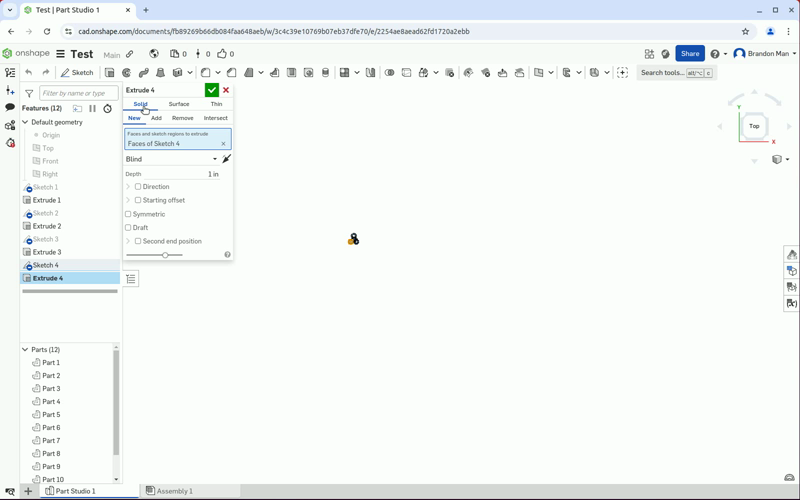
click(143, 106)
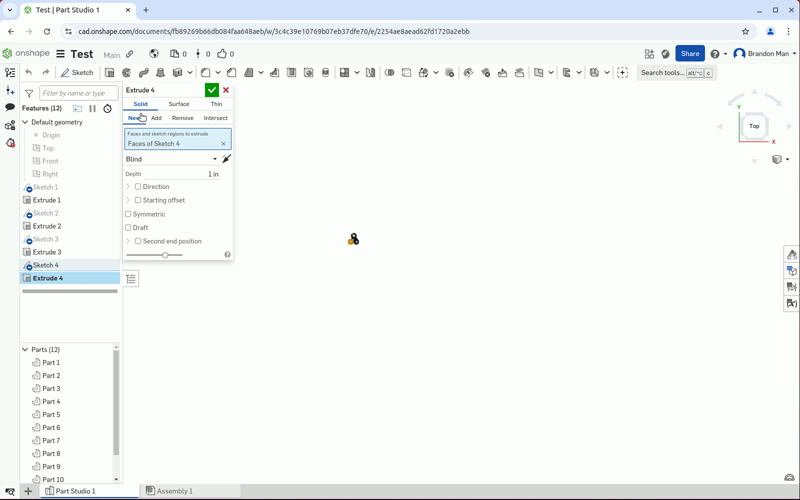
mouse_move(137, 120)
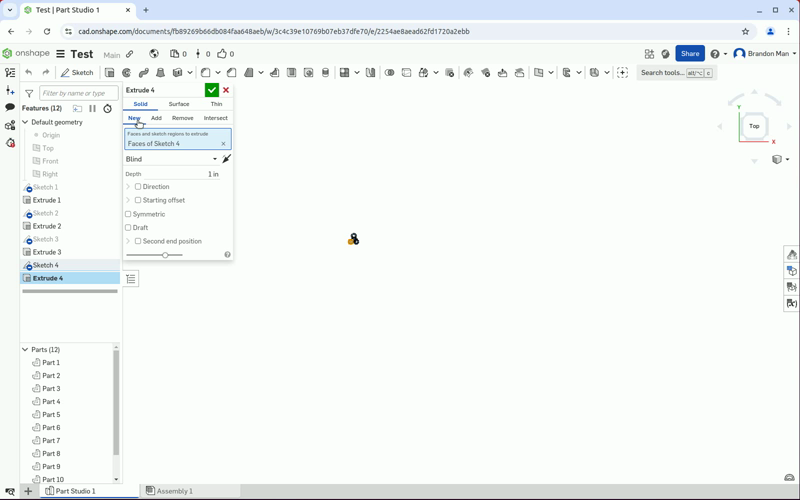
click(137, 120)
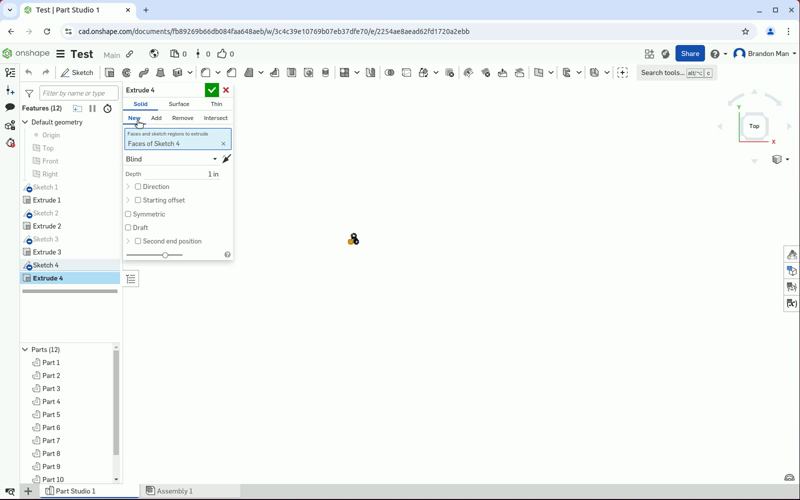
key(tab, 4)
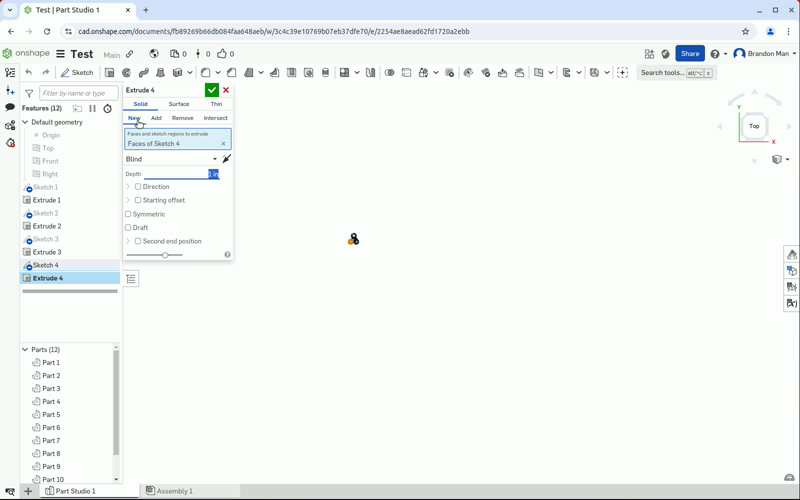
text(0.241)
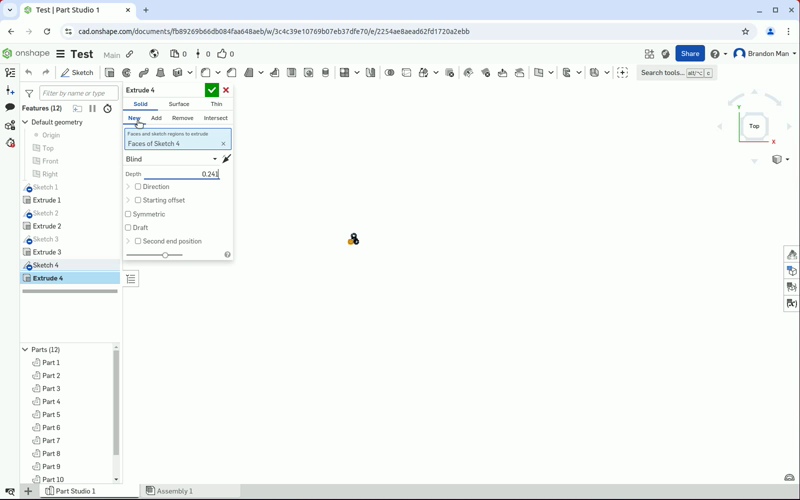
key(enter)
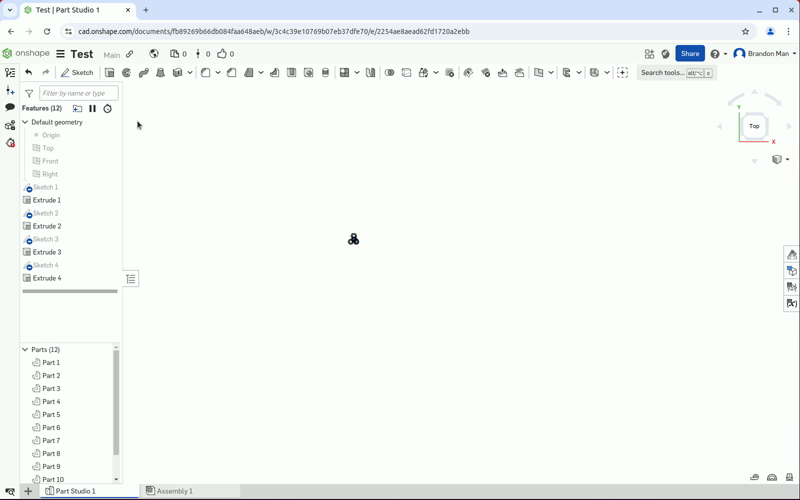
key(shift+h)
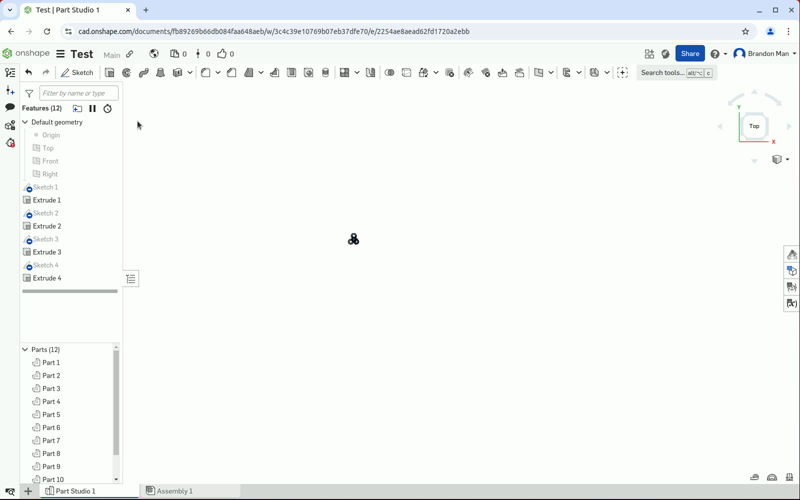
key(shift+h)
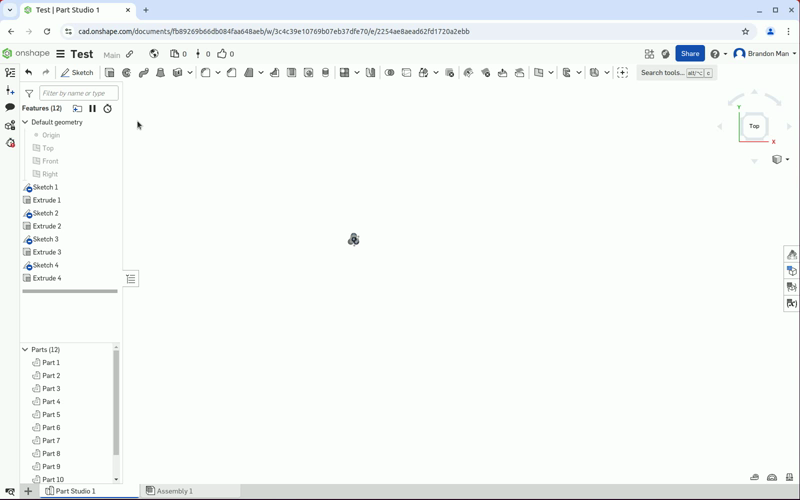
key(shift+7)
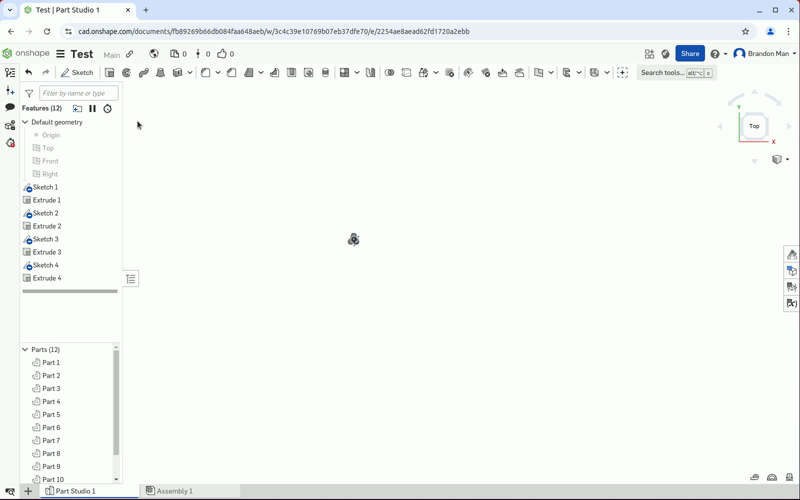
key(up, 3)
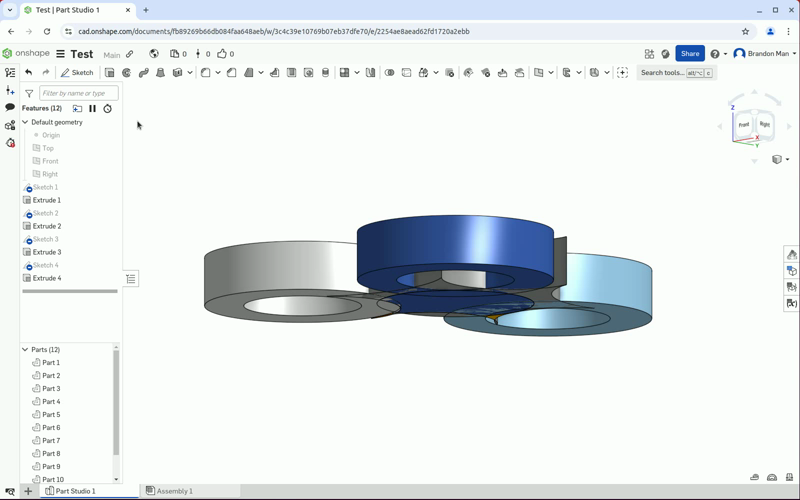
key(left, 3)
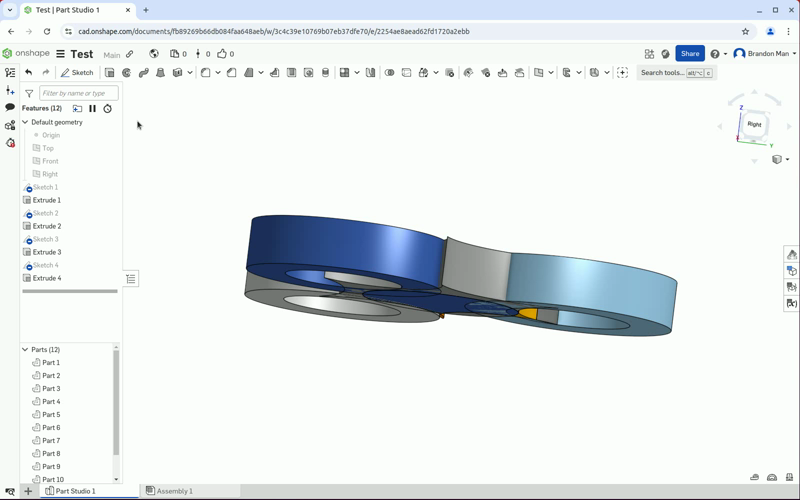
key(right, 3)
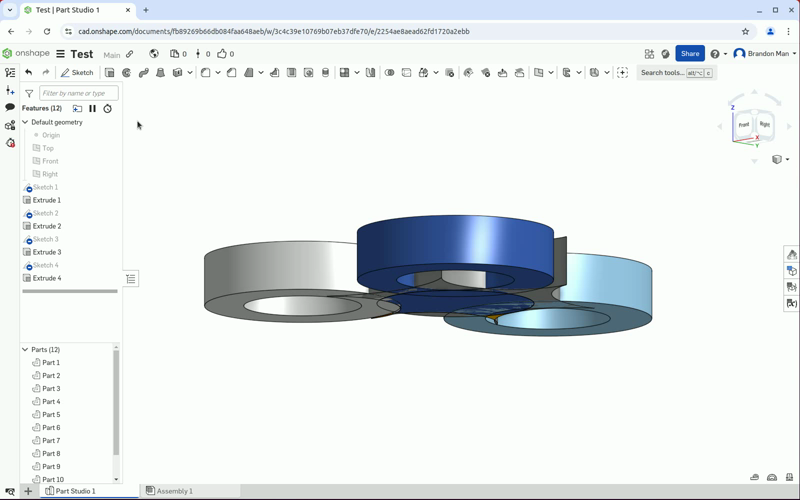
key(down, 3)
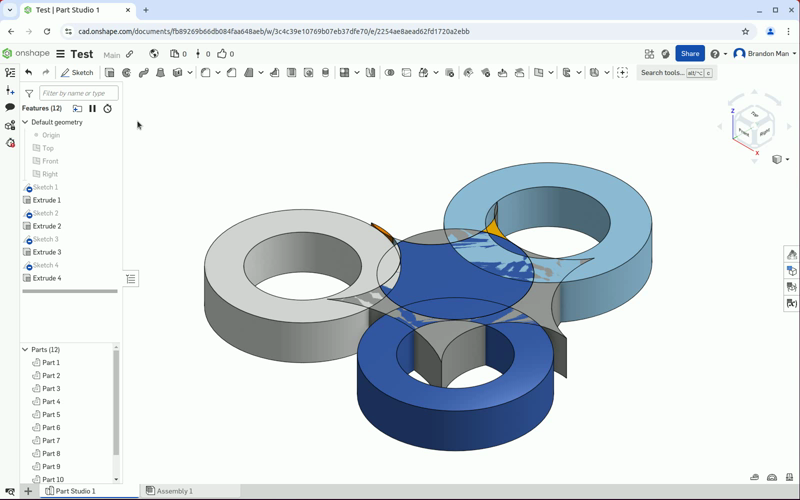
mouse_move(73, 189)
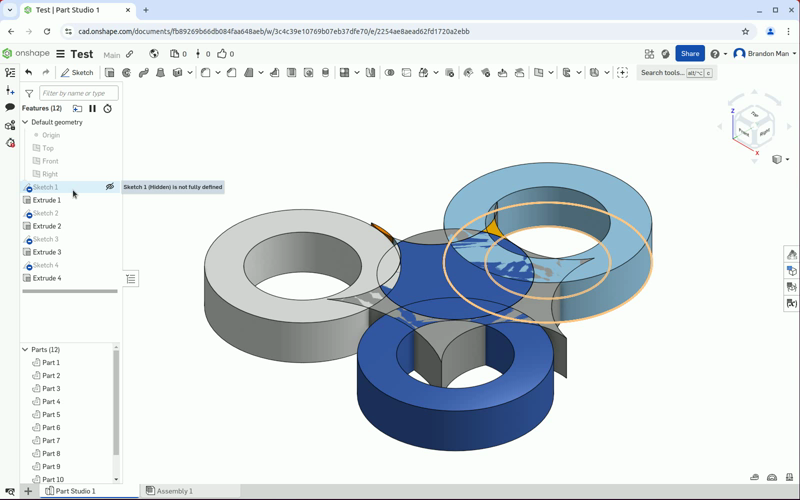
click(73, 189)